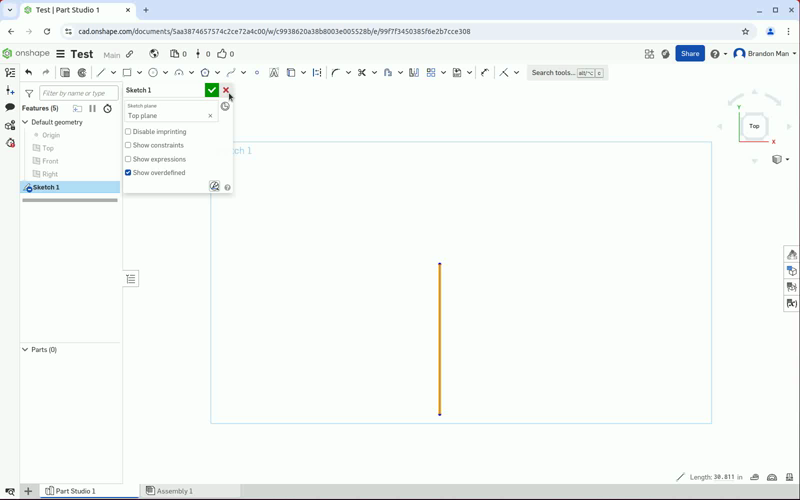
key(shift+h)
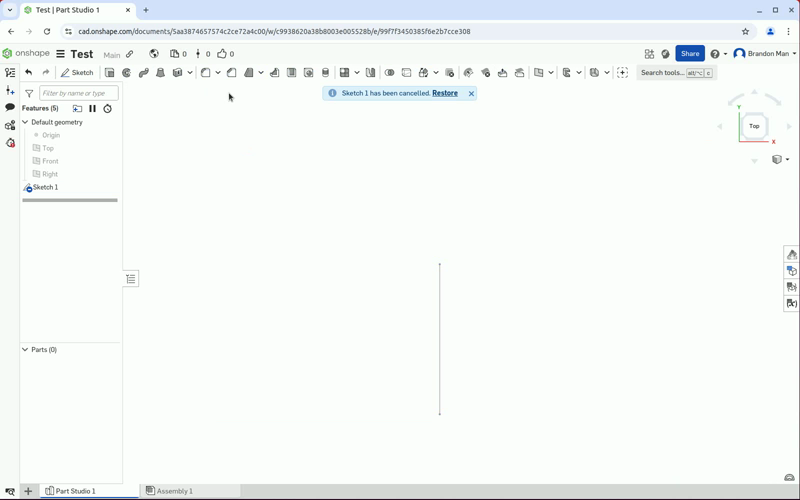
key(shift+s)
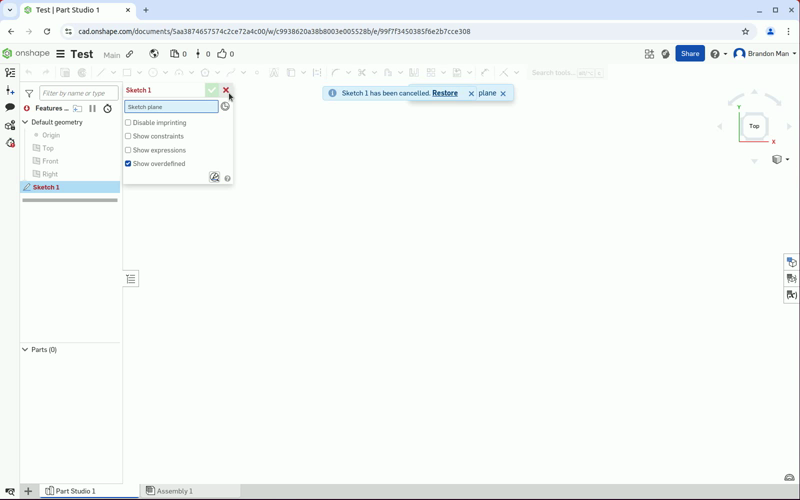
mouse_move(73, 150)
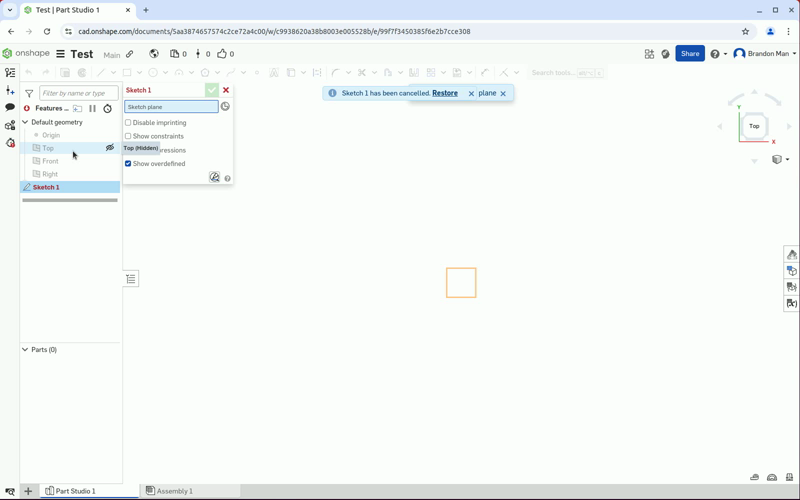
click(73, 150)
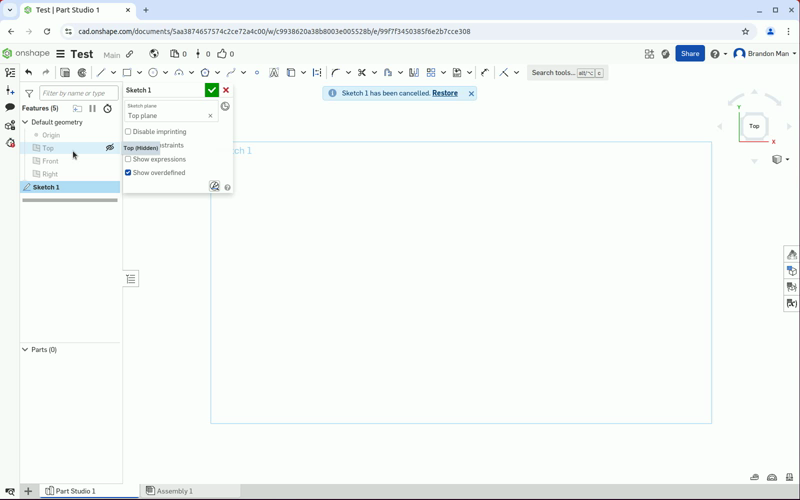
mouse_move(73, 352)
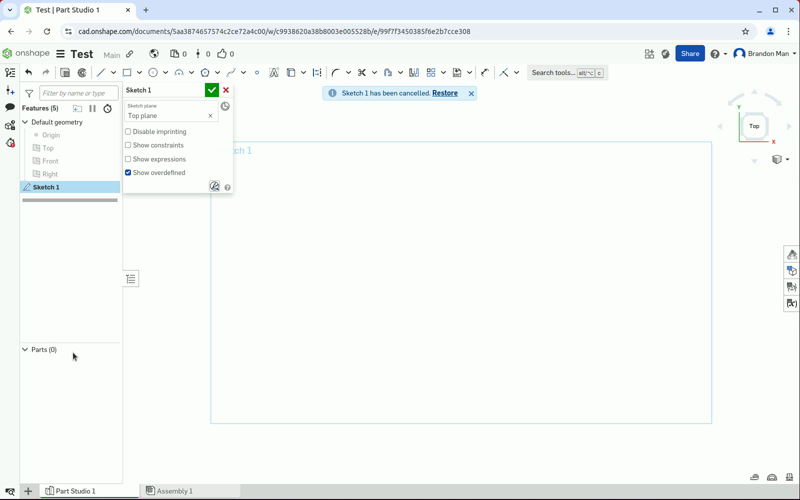
key(y)
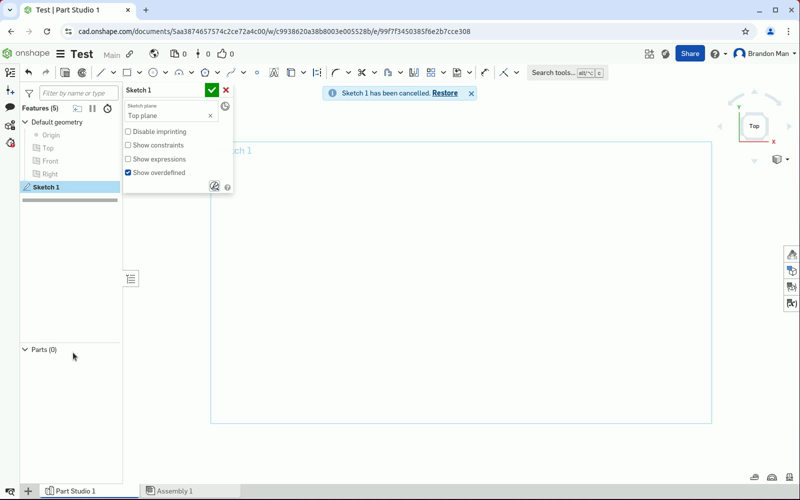
key(a)
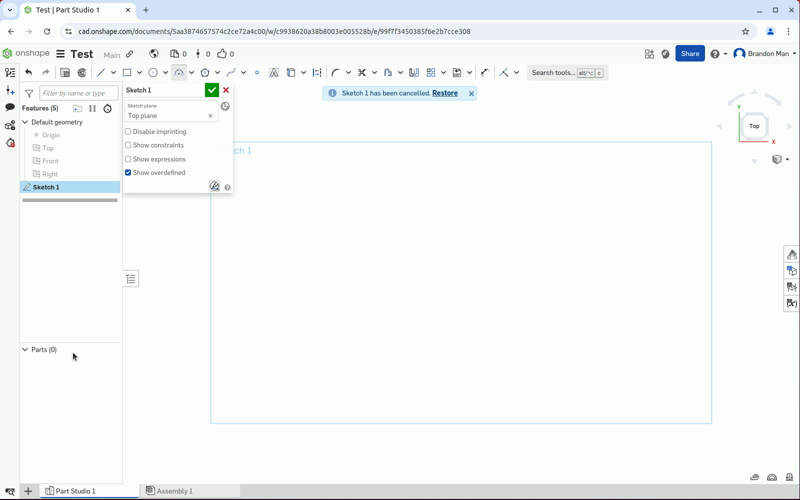
key_down(shift)
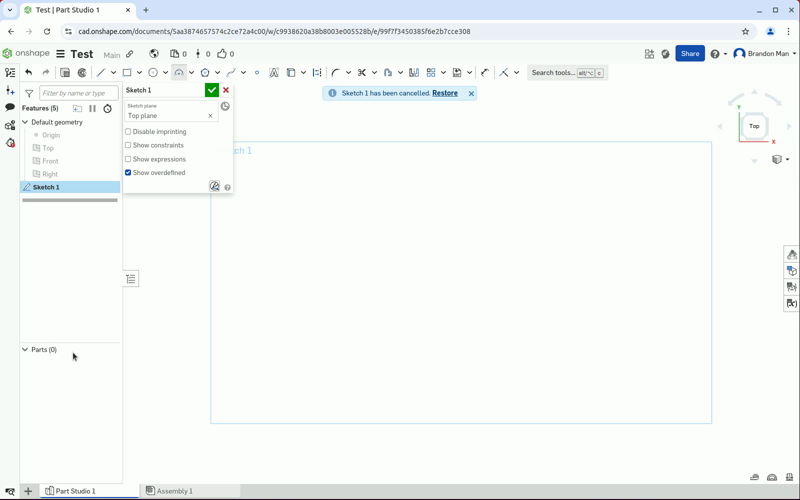
mouse_move(459, 282)
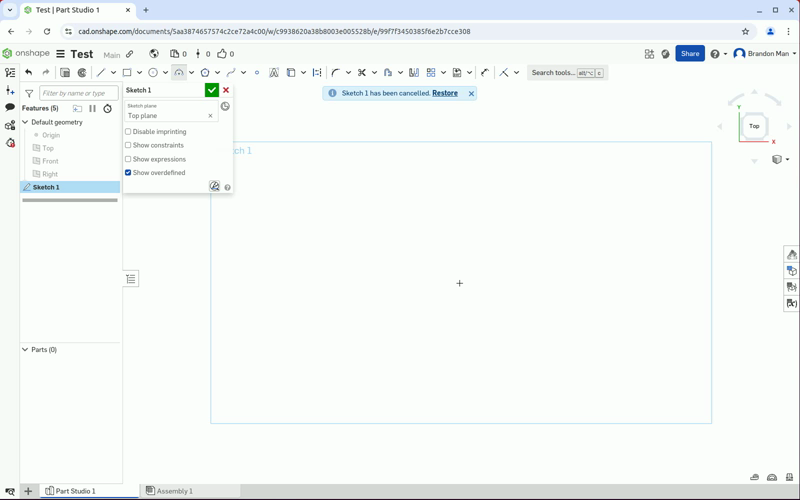
click(459, 282)
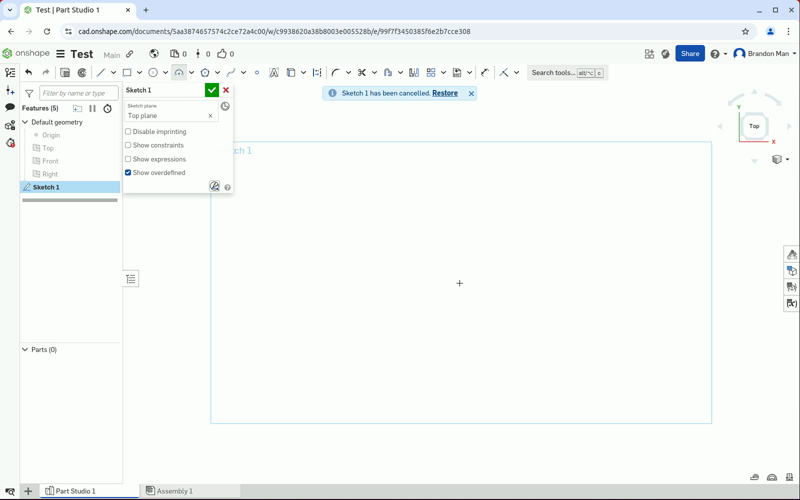
key_up(shift)
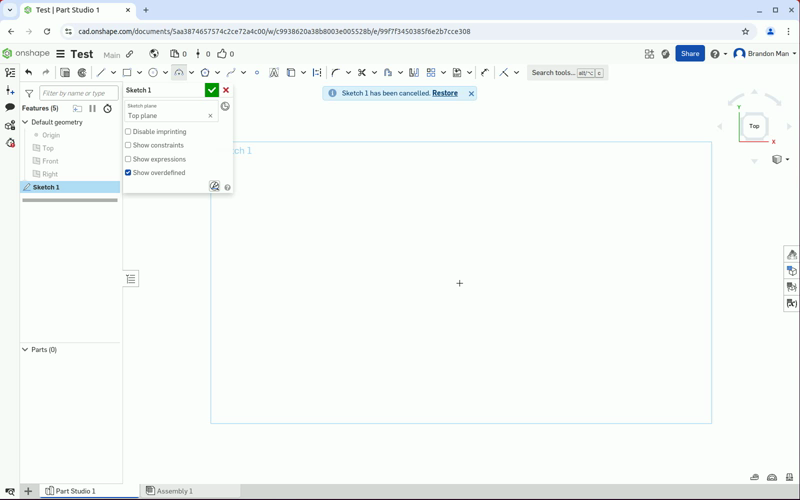
key_down(shift)
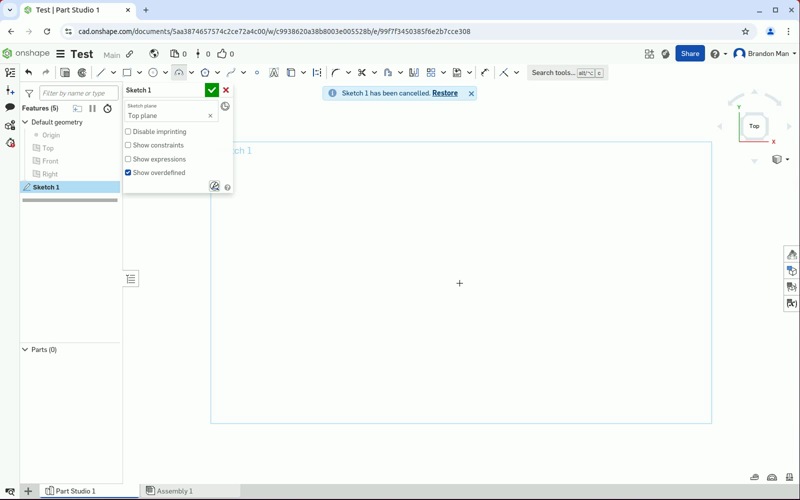
mouse_move(460, 283)
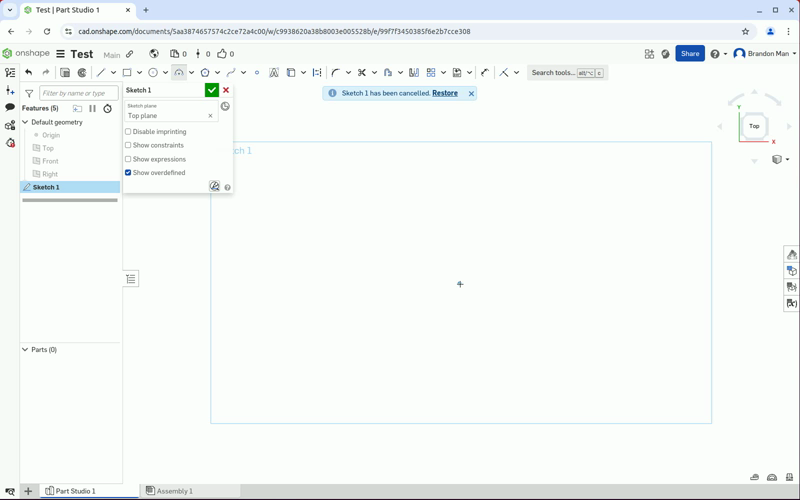
scroll(6)
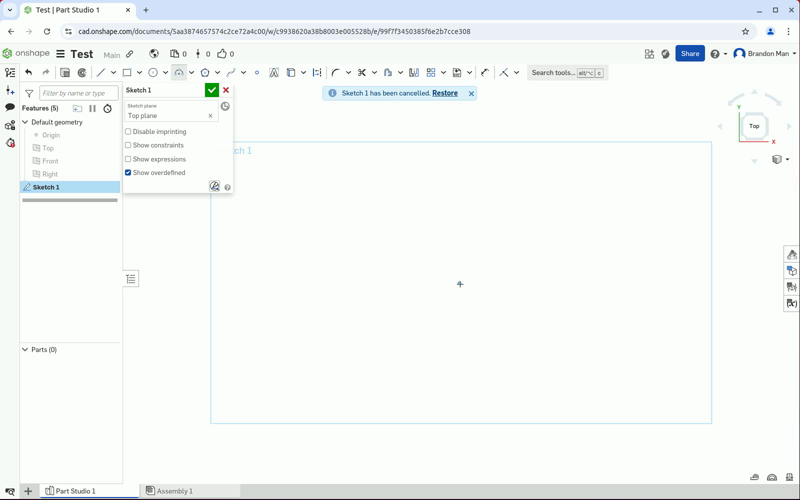
scroll(6)
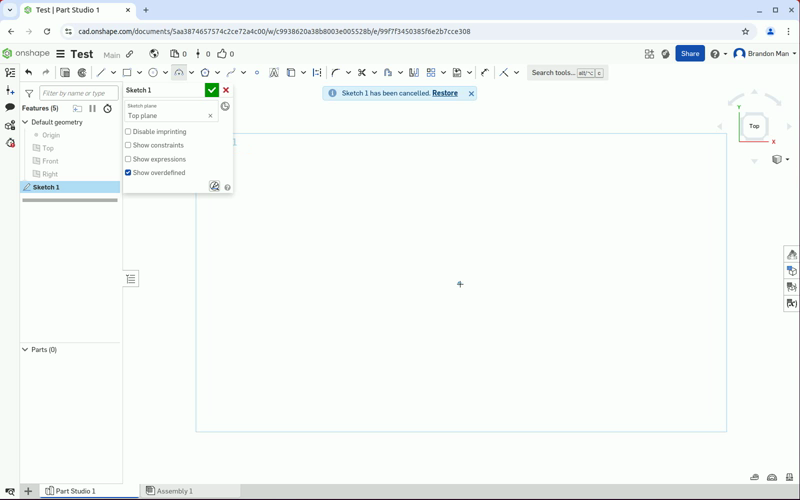
scroll(6)
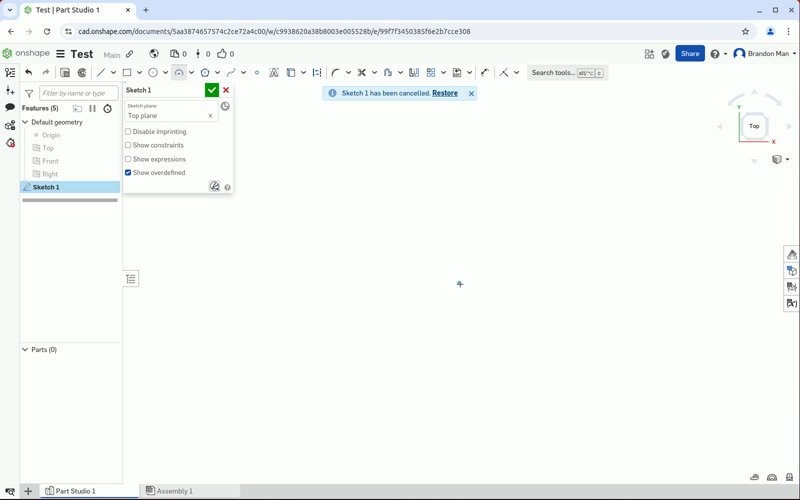
scroll(6)
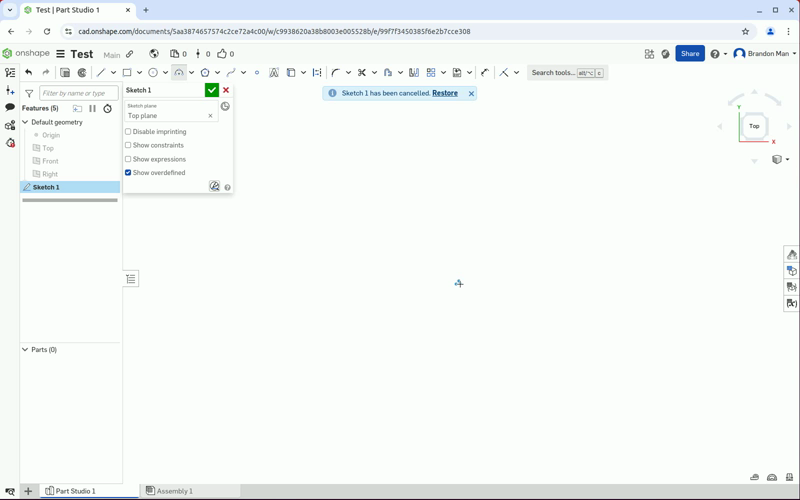
scroll(6)
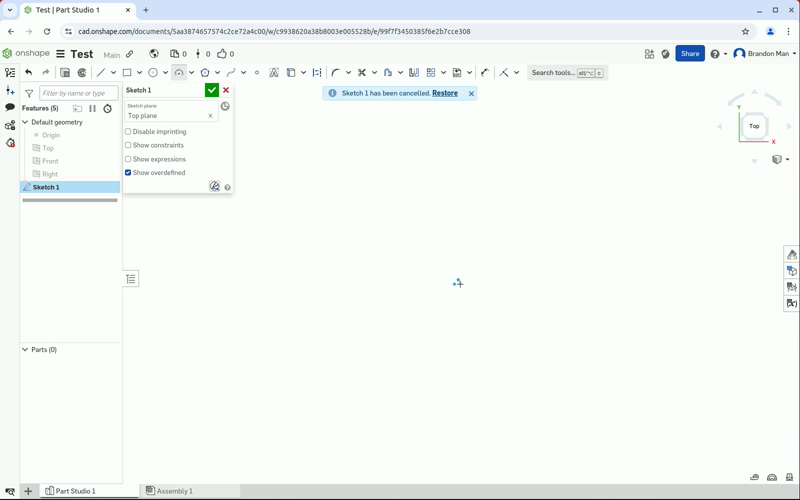
scroll(6)
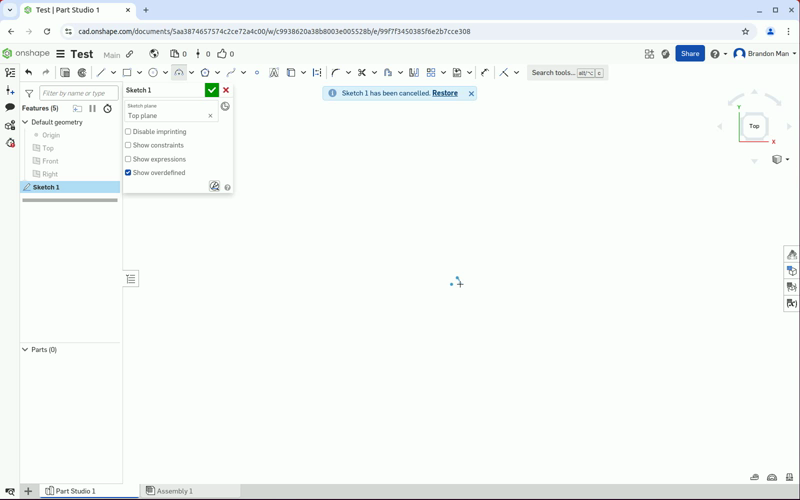
scroll(6)
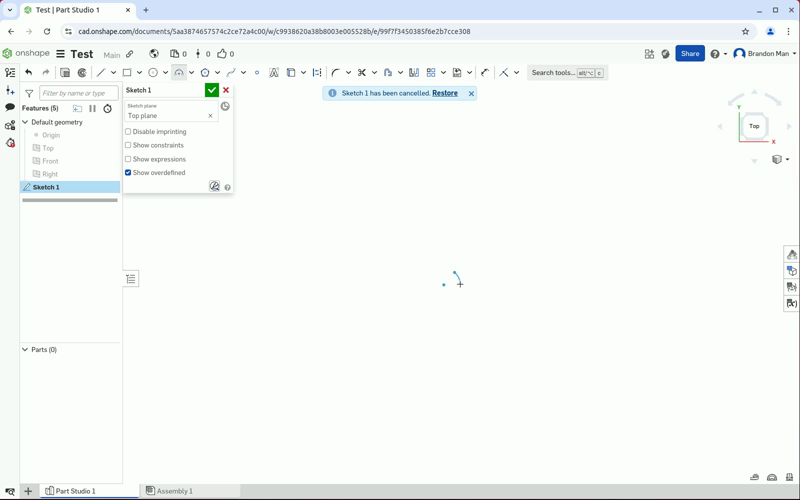
click(460, 283)
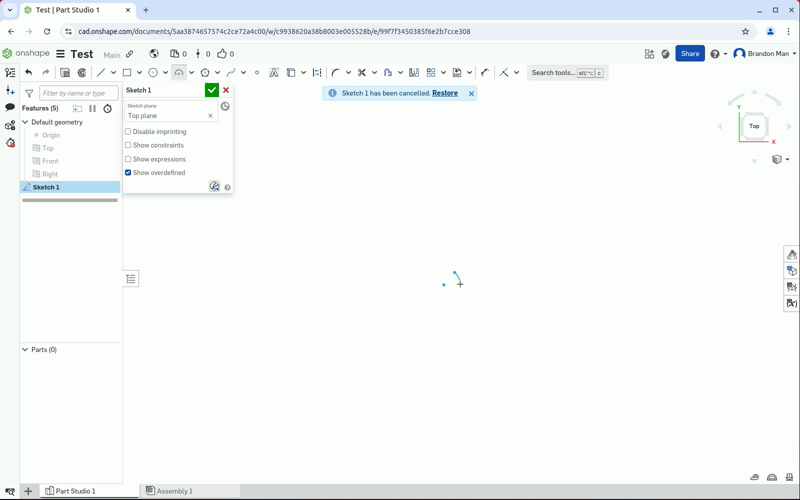
scroll(-6)
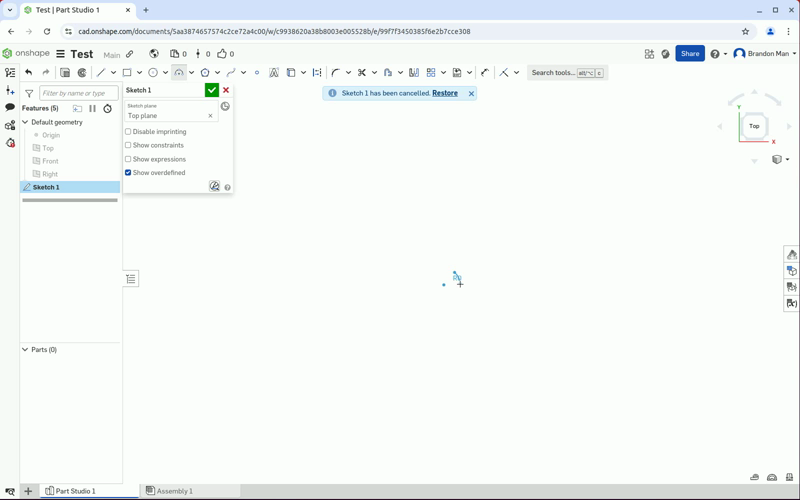
scroll(-6)
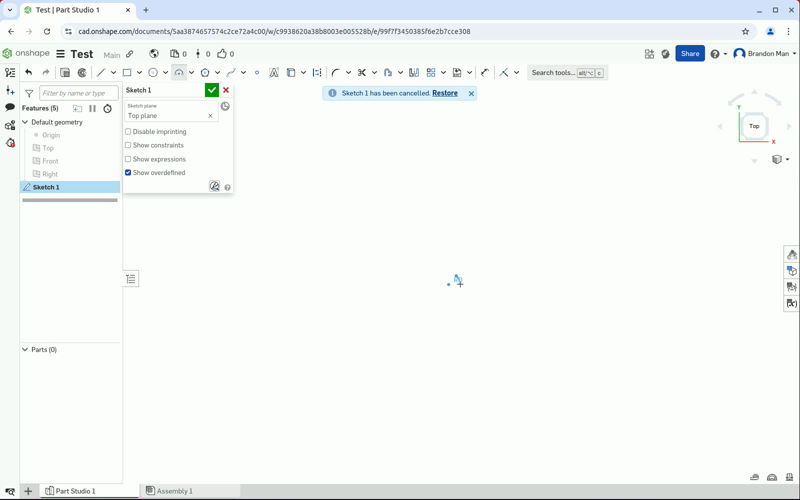
scroll(-6)
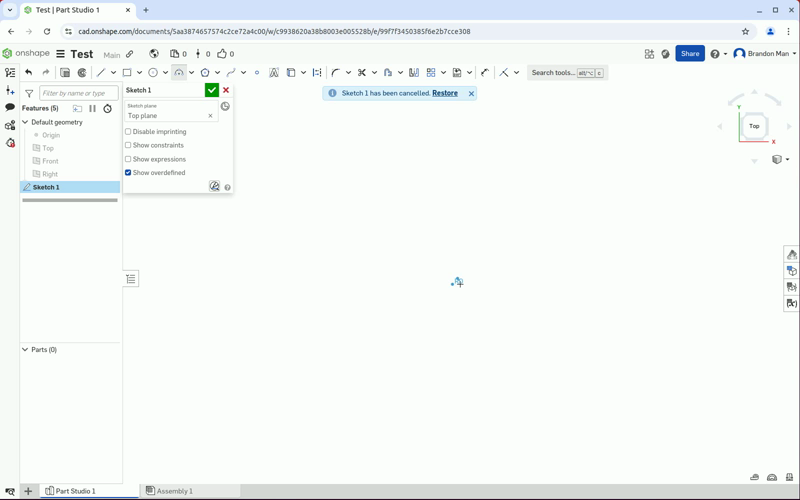
scroll(-6)
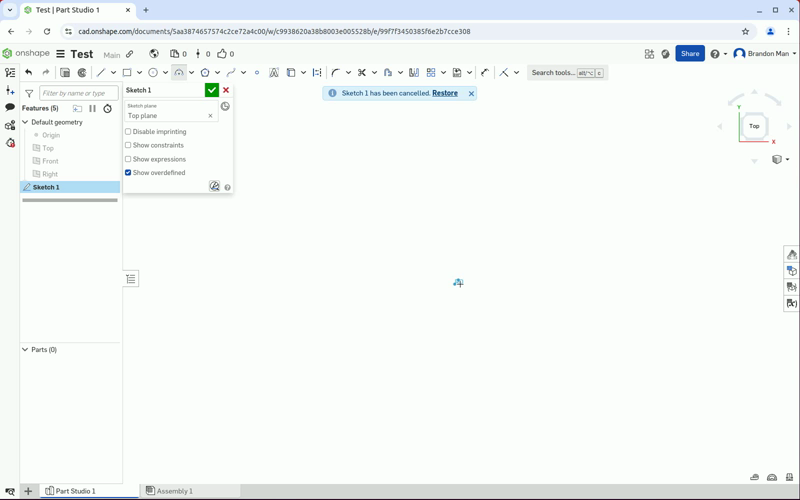
scroll(-6)
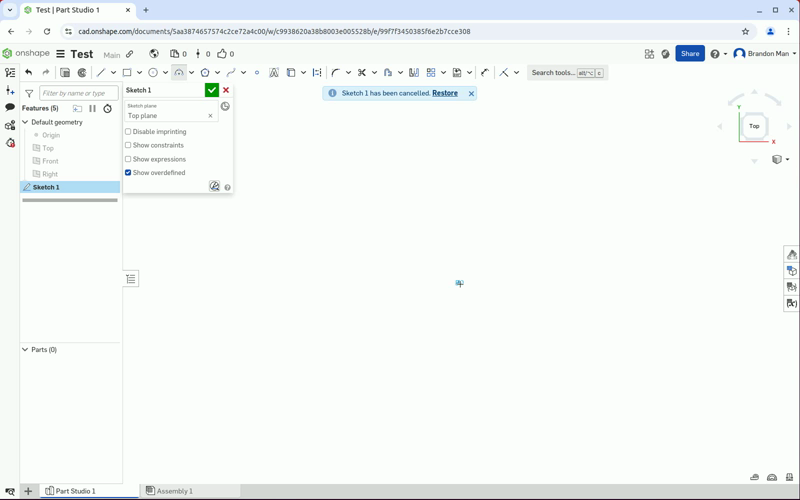
scroll(-6)
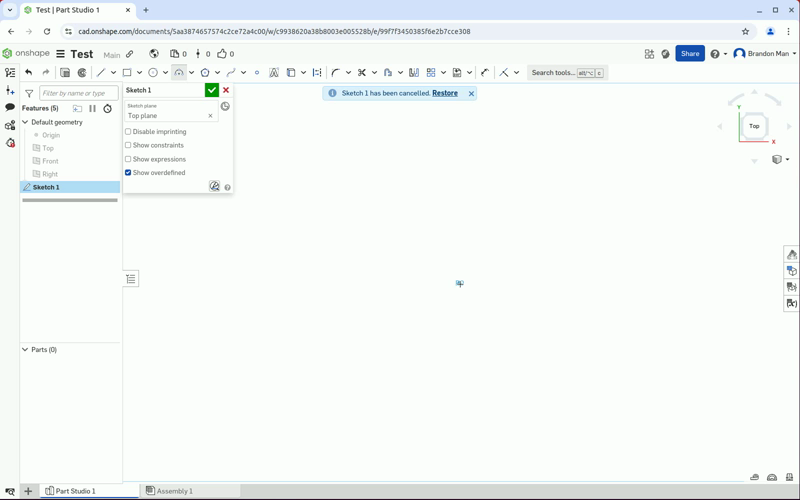
scroll(-6)
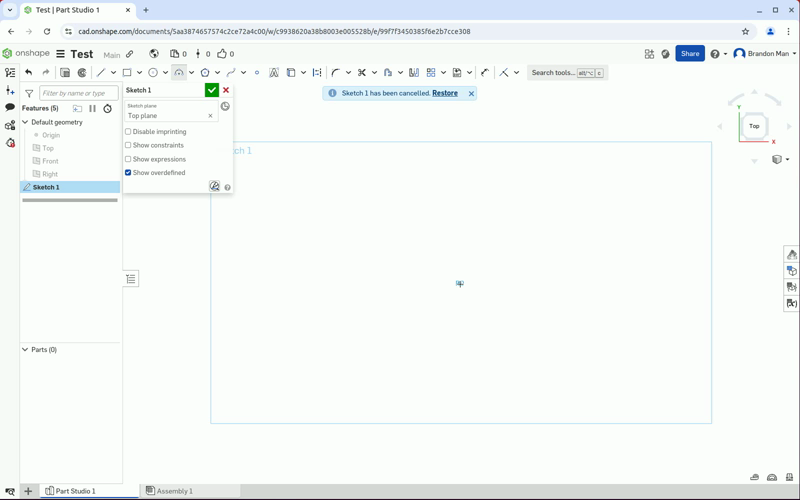
mouse_move(459, 283)
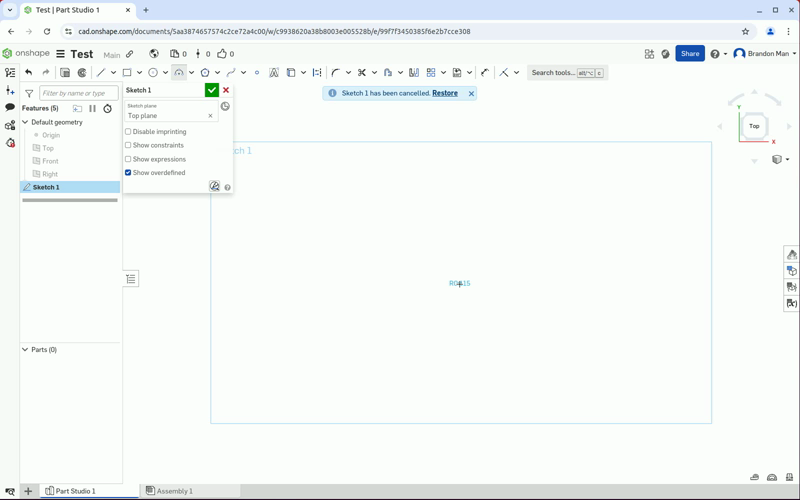
scroll(6)
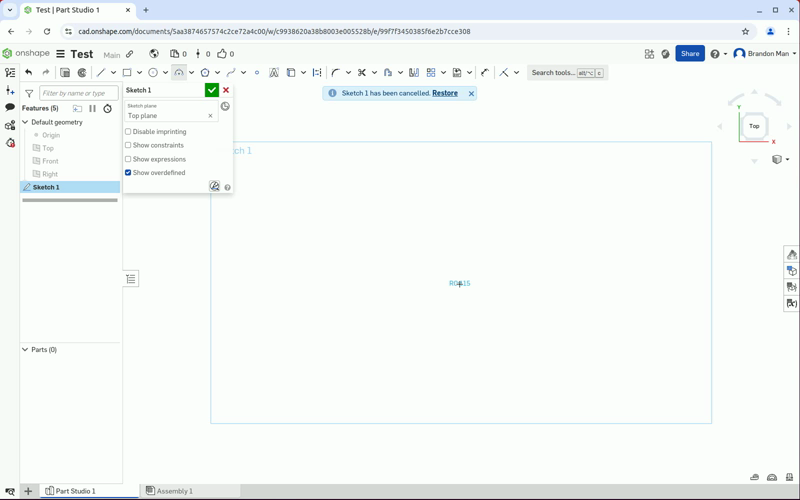
scroll(6)
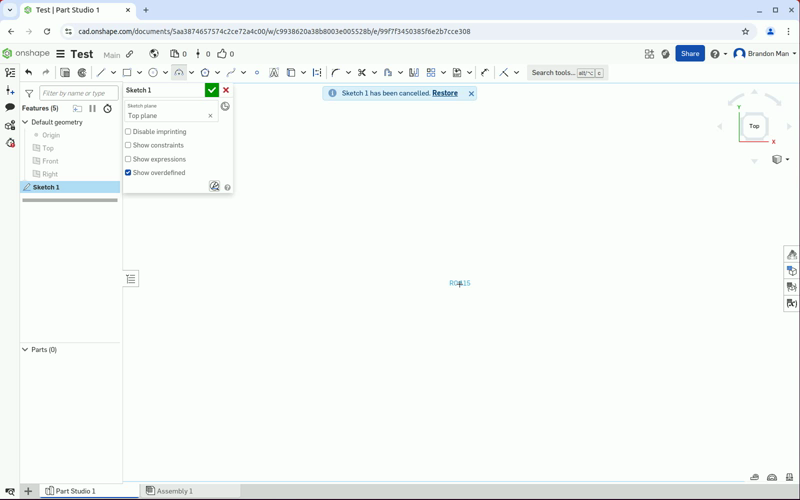
scroll(6)
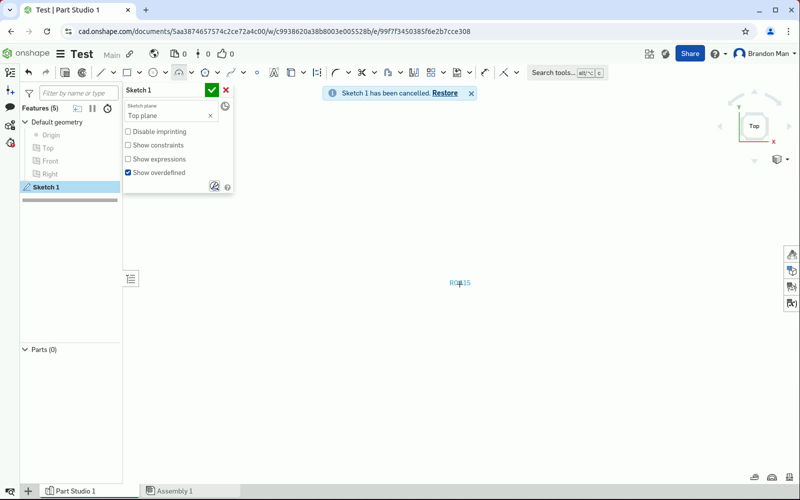
scroll(6)
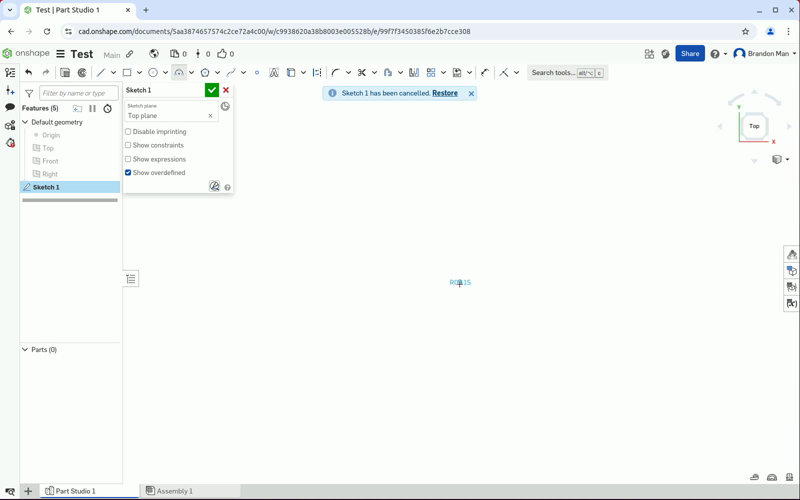
scroll(6)
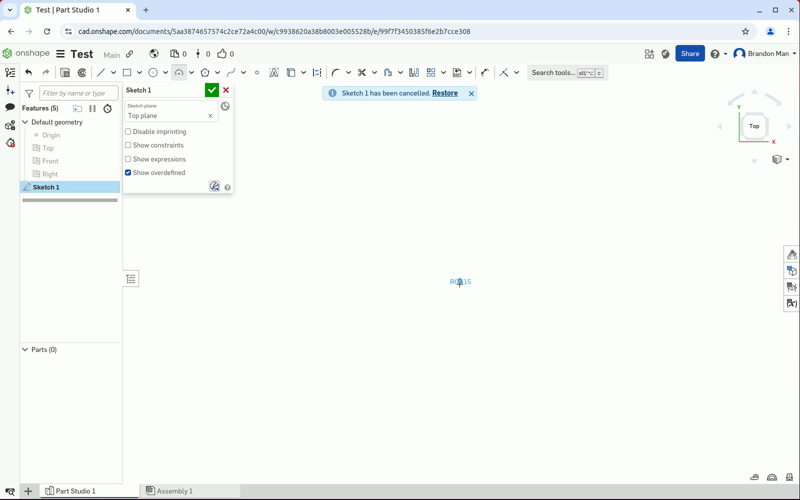
scroll(6)
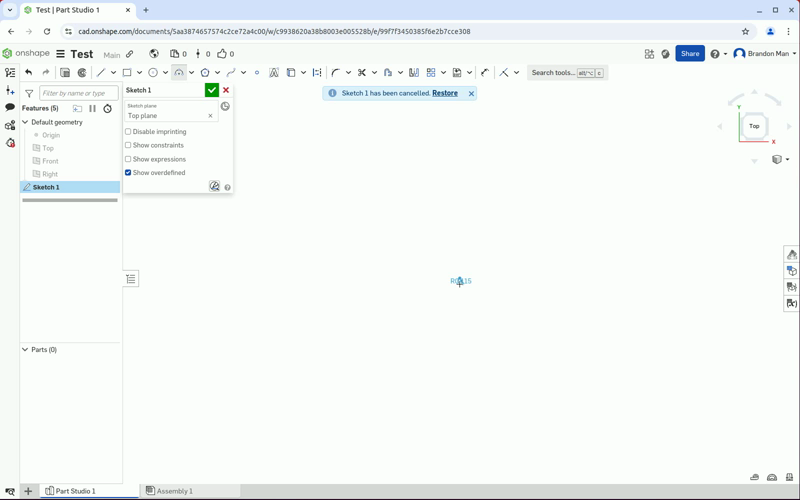
scroll(6)
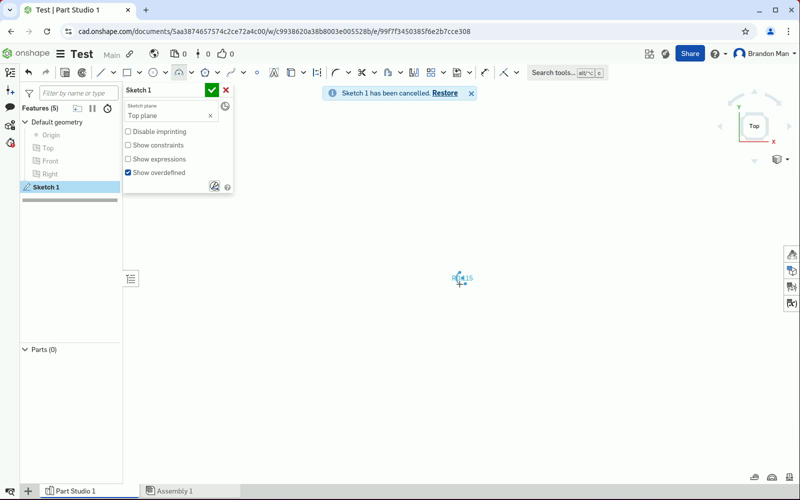
click(459, 283)
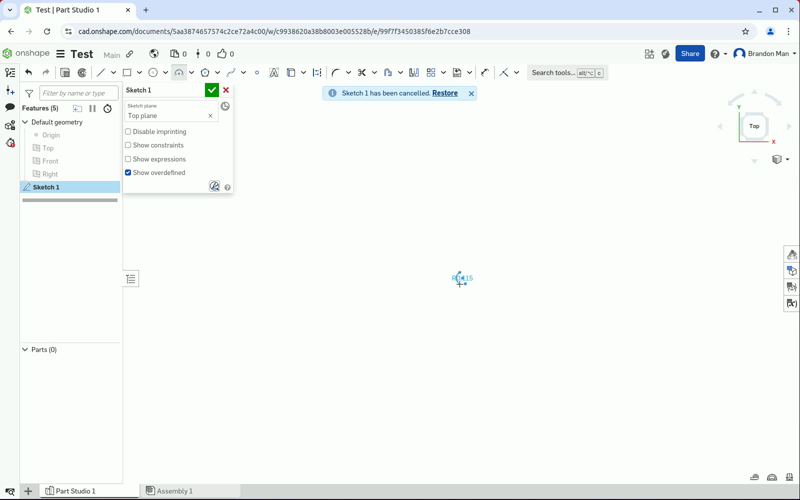
scroll(-6)
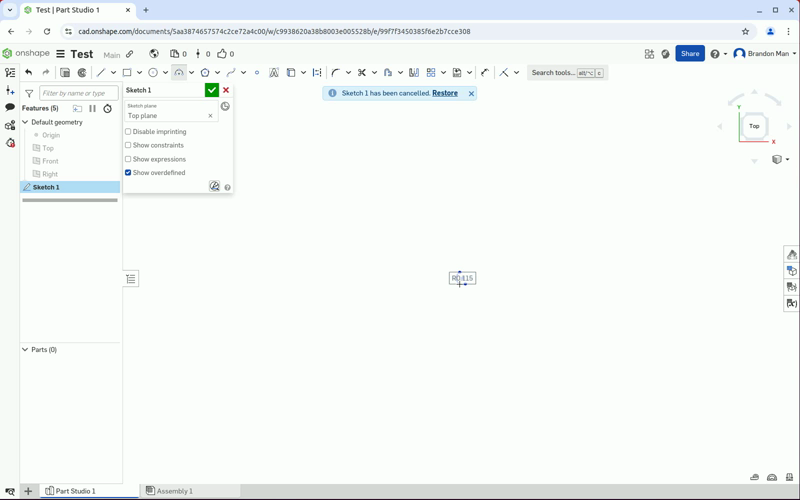
scroll(-6)
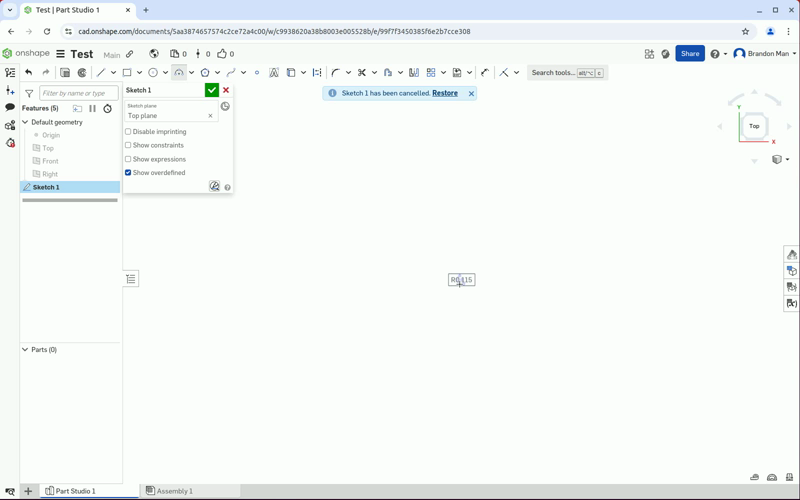
scroll(-6)
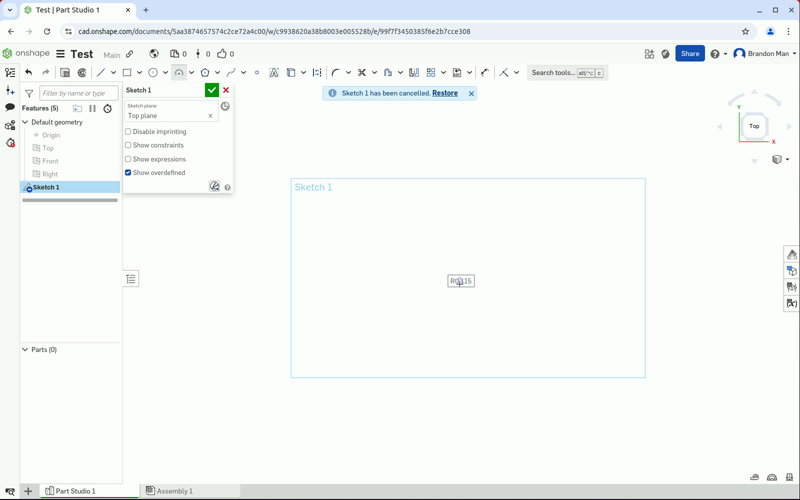
scroll(-6)
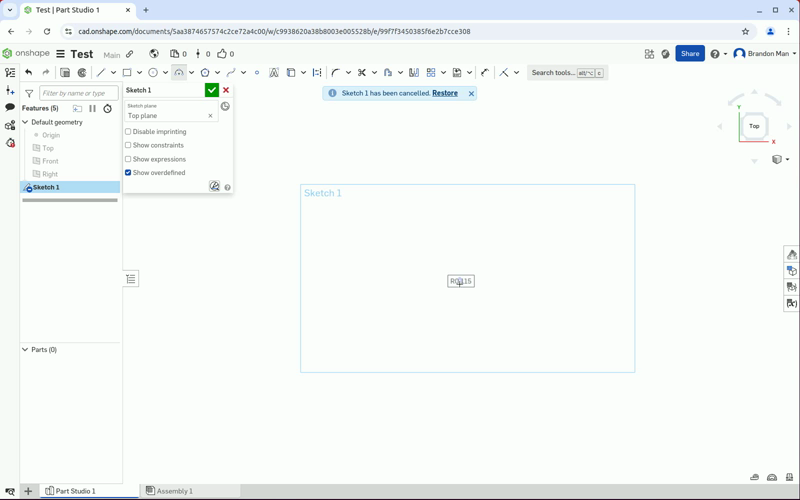
scroll(-6)
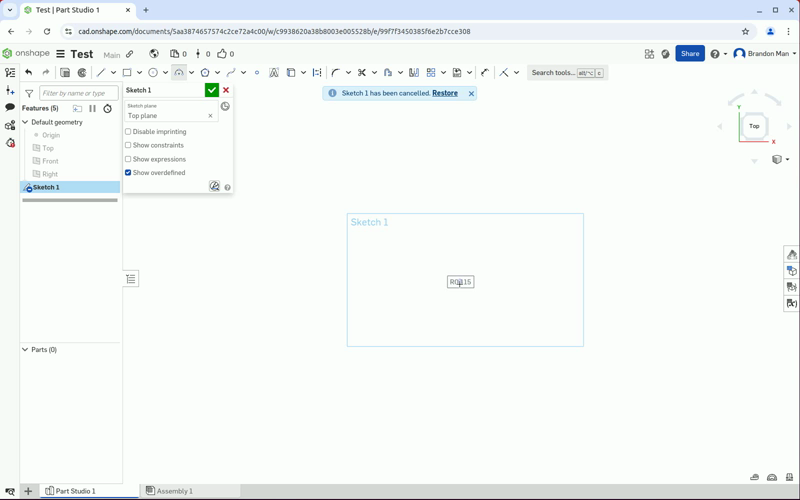
scroll(-6)
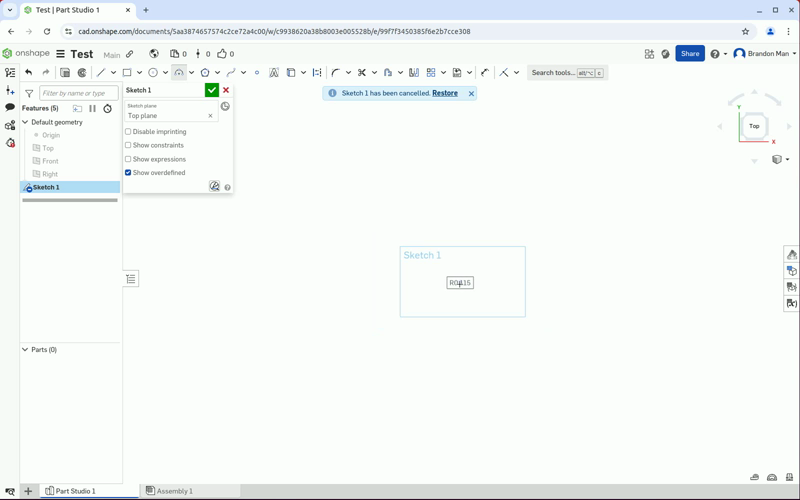
scroll(-6)
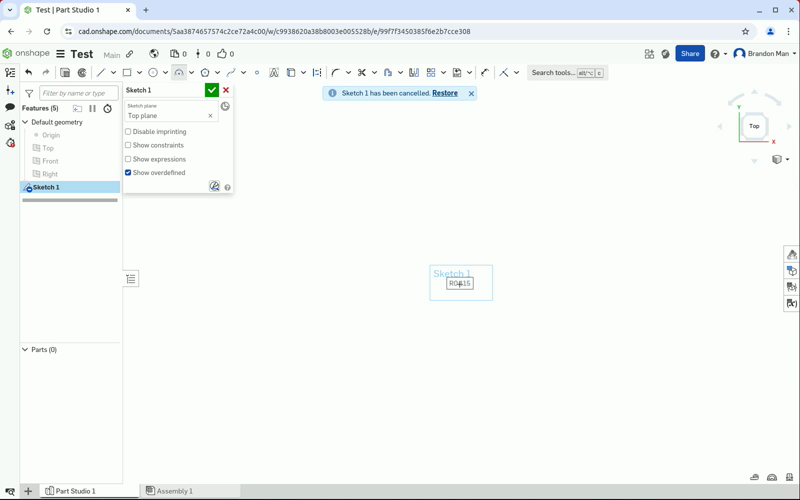
key_up(shift)
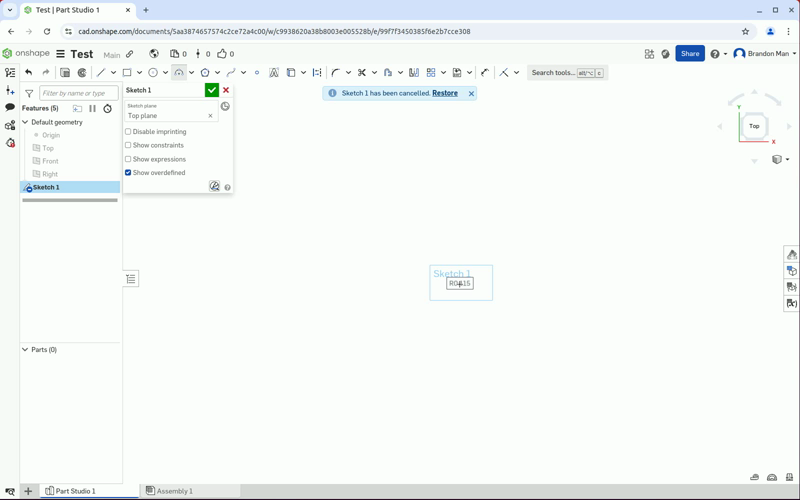
key(esc)
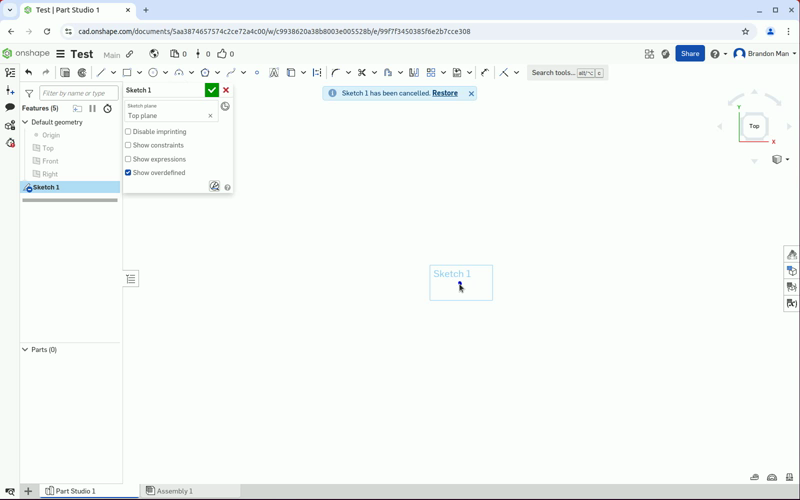
key(l)
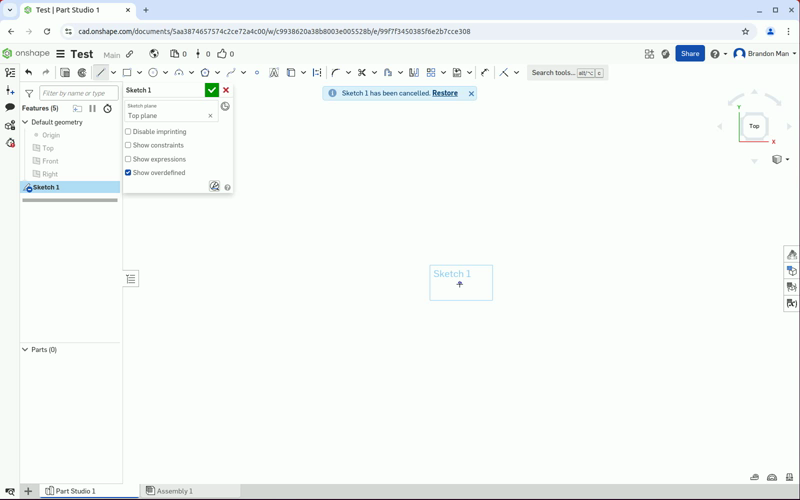
mouse_move(460, 283)
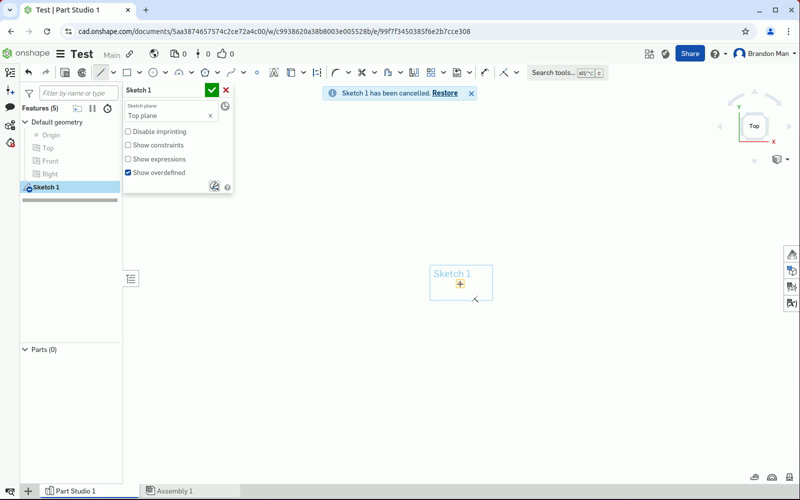
scroll(6)
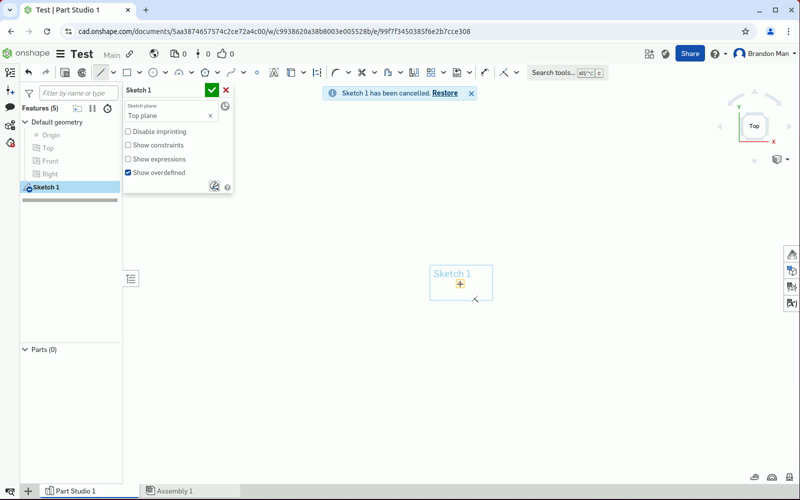
scroll(6)
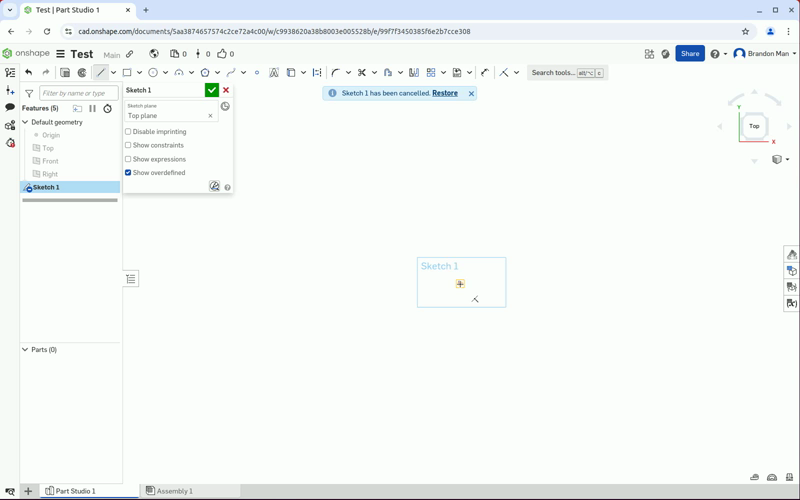
scroll(6)
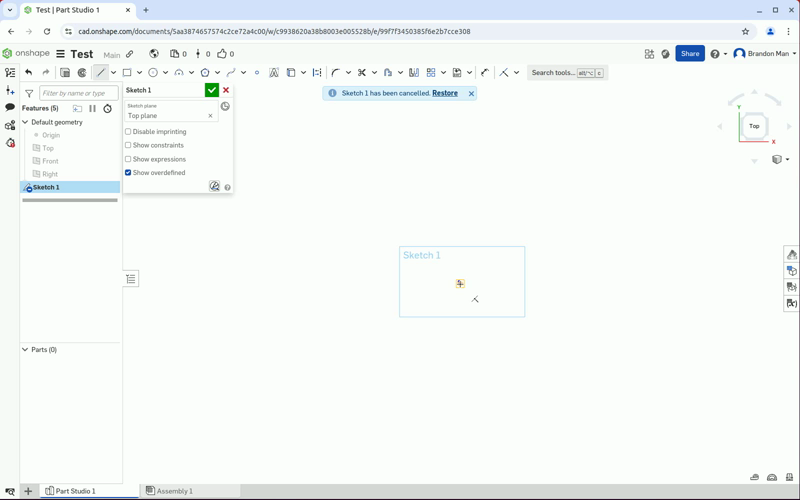
scroll(6)
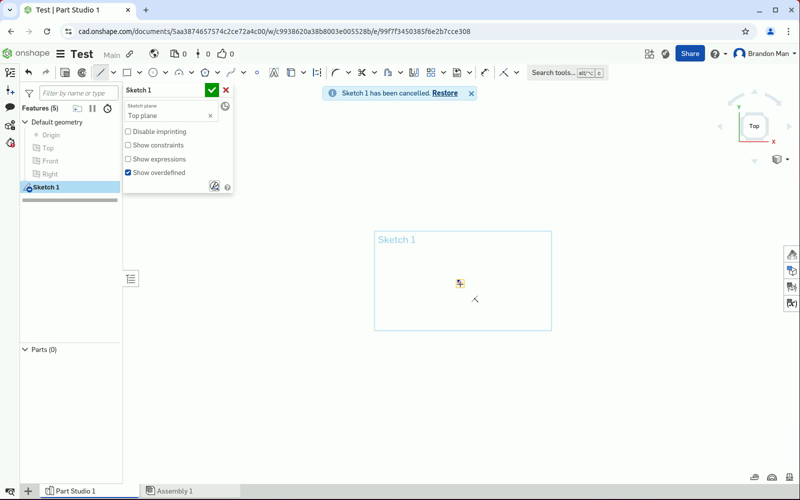
scroll(6)
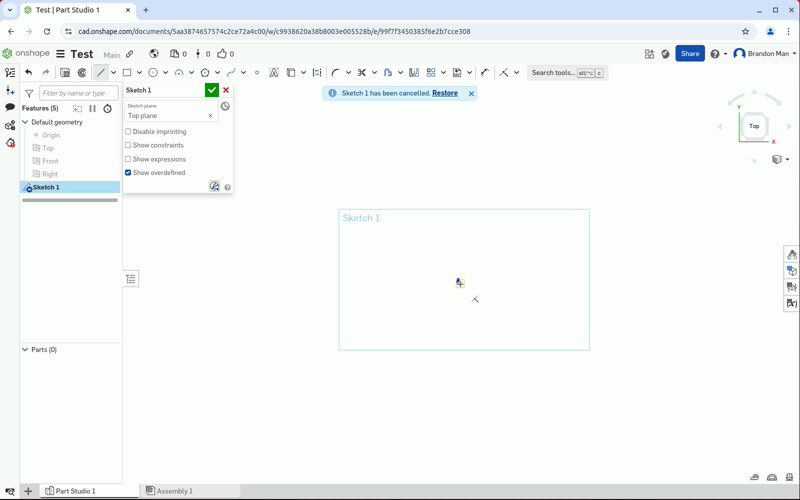
scroll(6)
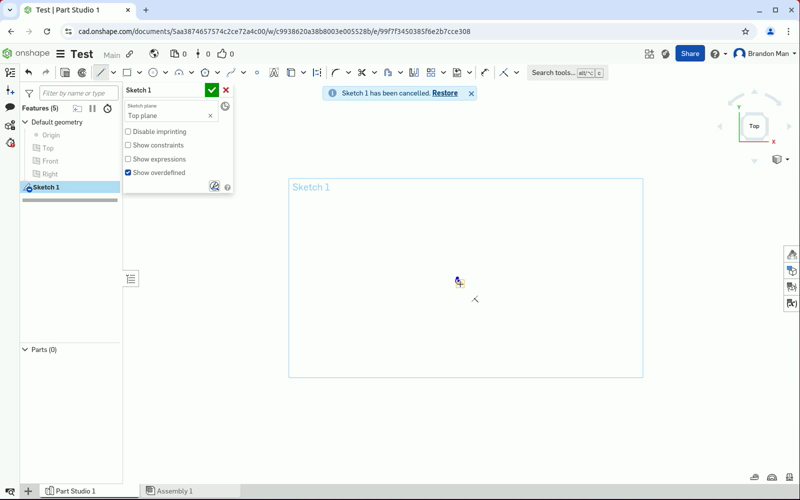
scroll(6)
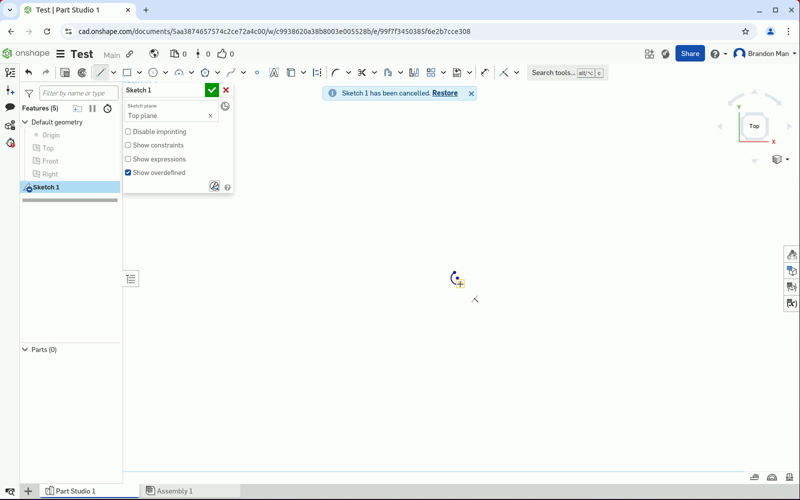
click(460, 283)
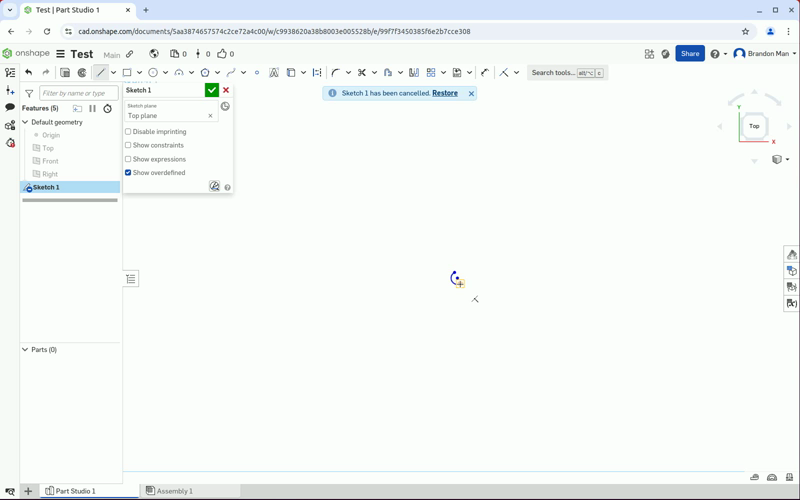
scroll(-6)
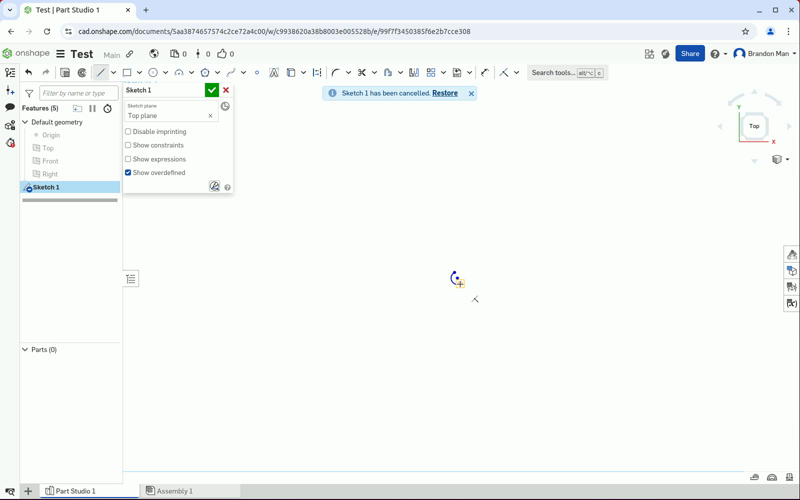
scroll(-6)
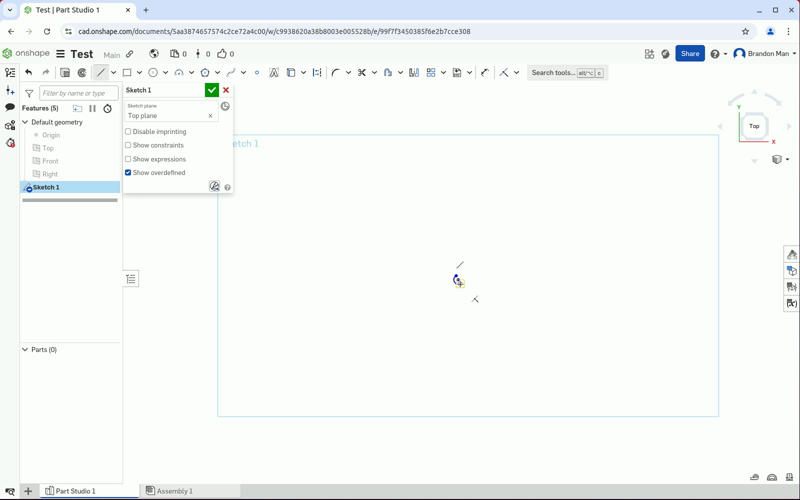
scroll(-6)
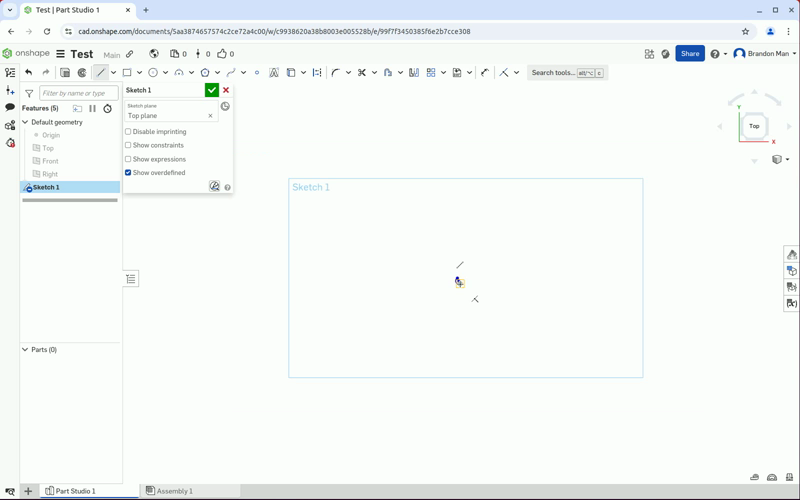
scroll(-6)
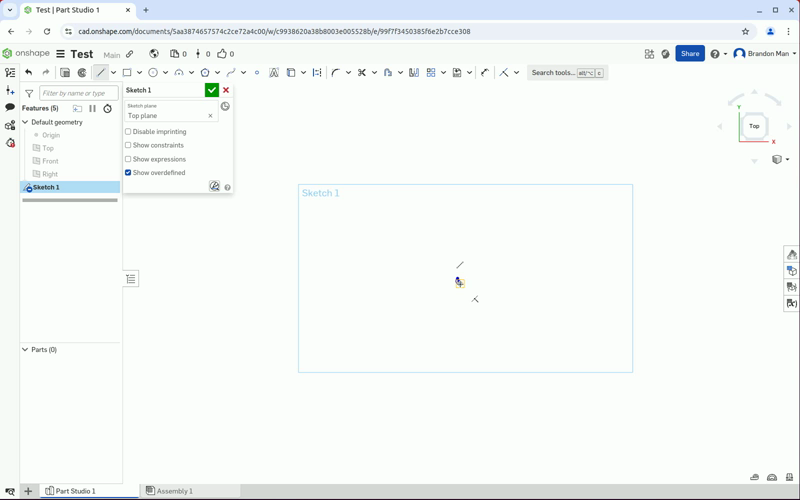
scroll(-6)
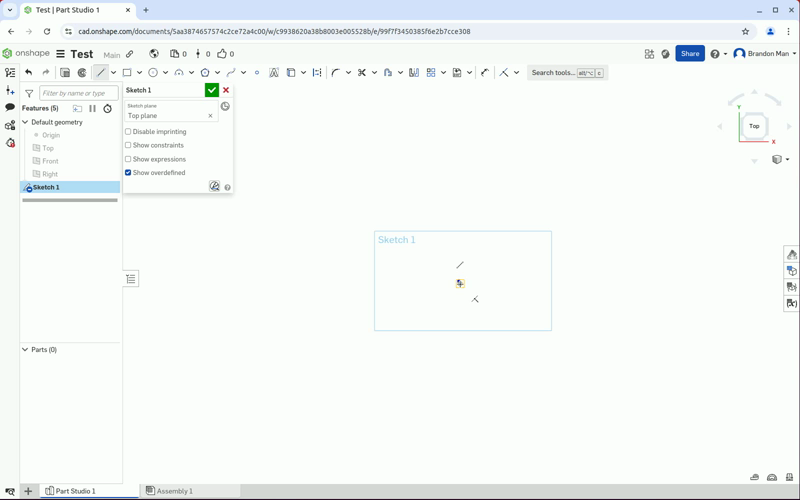
scroll(-6)
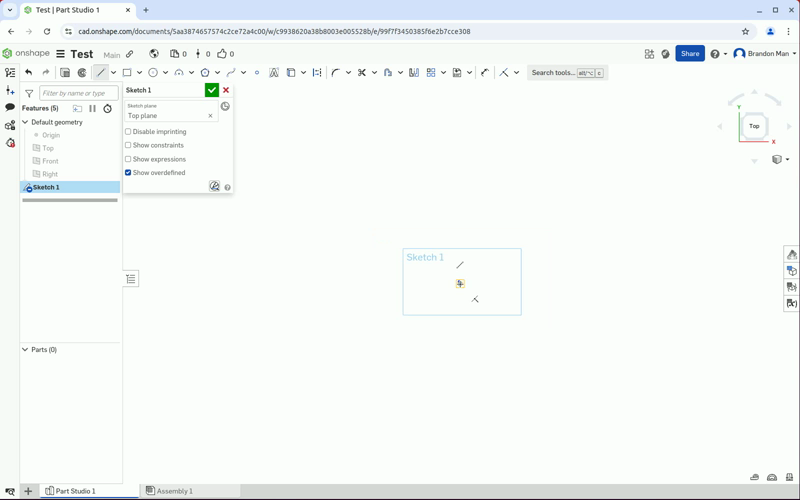
scroll(-6)
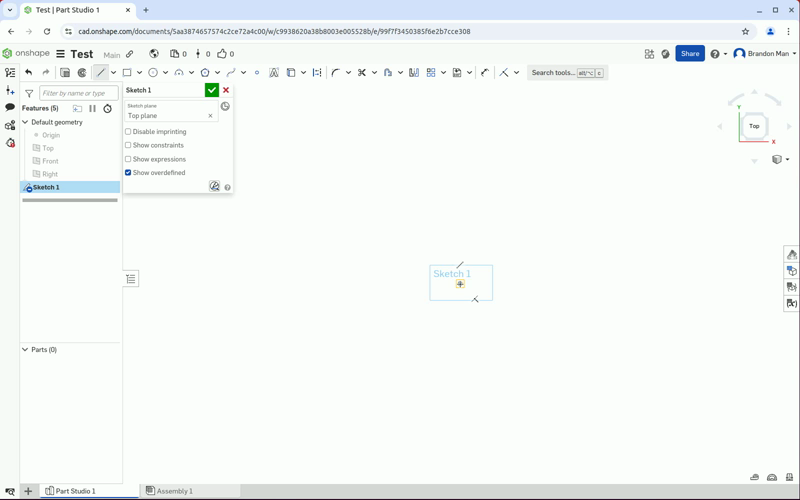
key_down(shift)
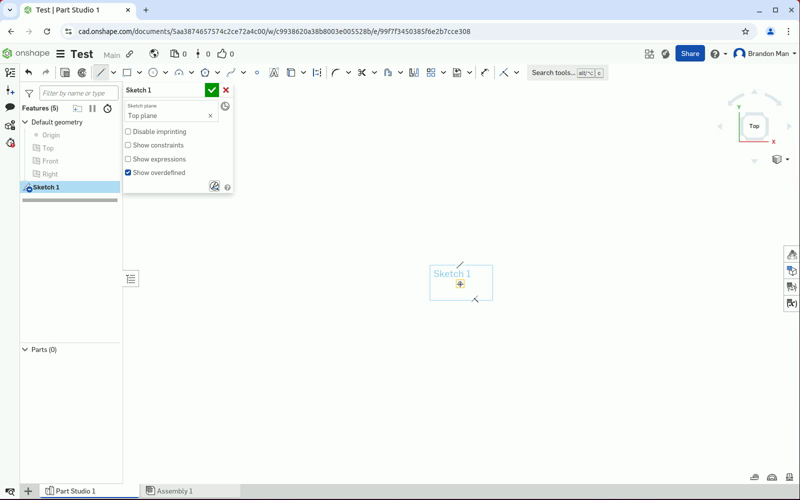
mouse_move(490, 283)
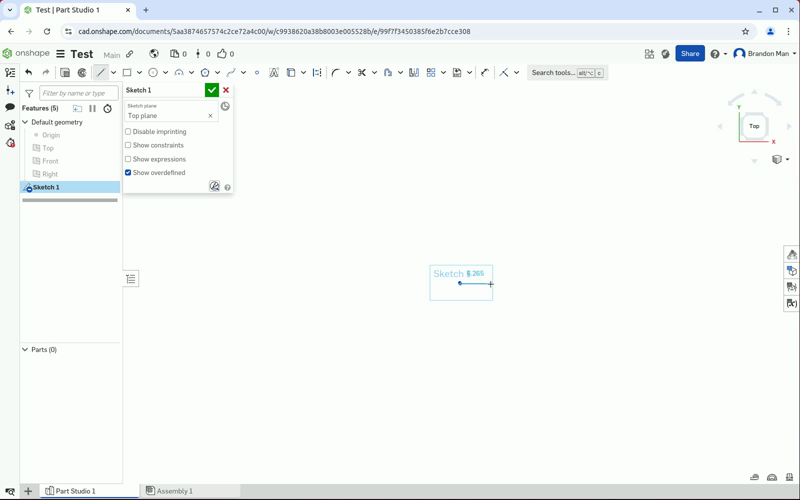
mouse_move(474, 283)
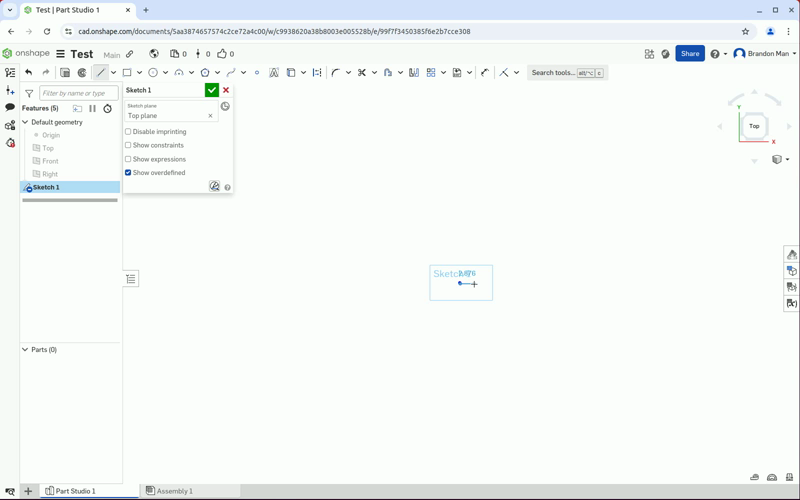
click(474, 283)
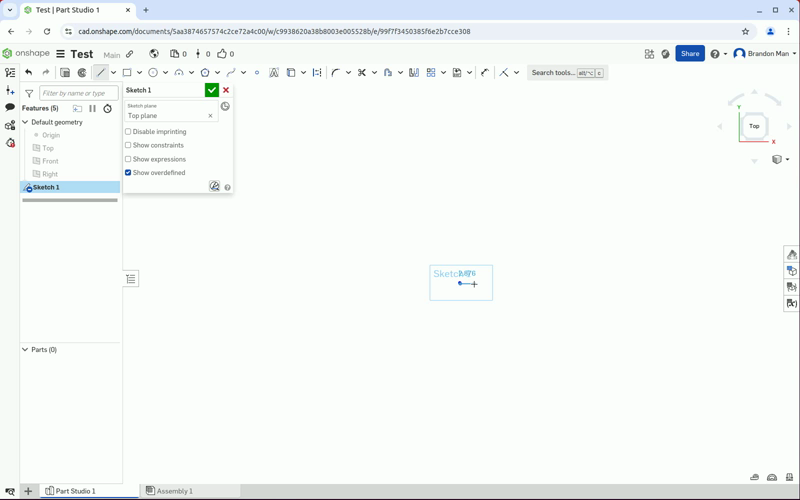
key_up(shift)
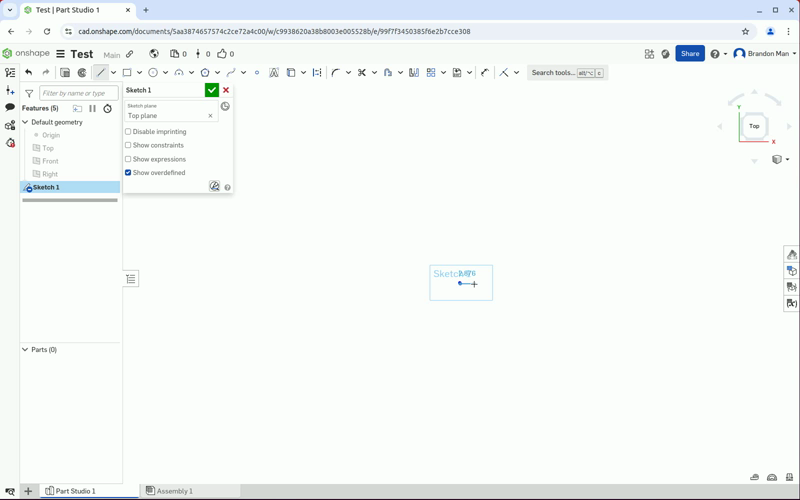
key(esc)
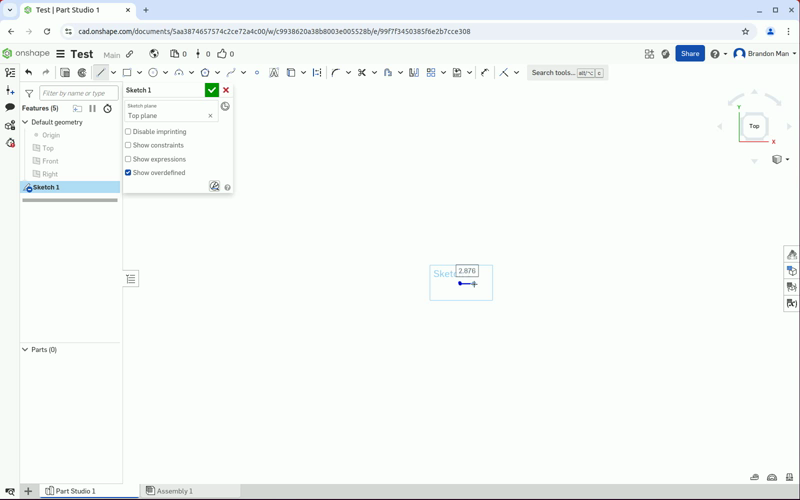
key(a)
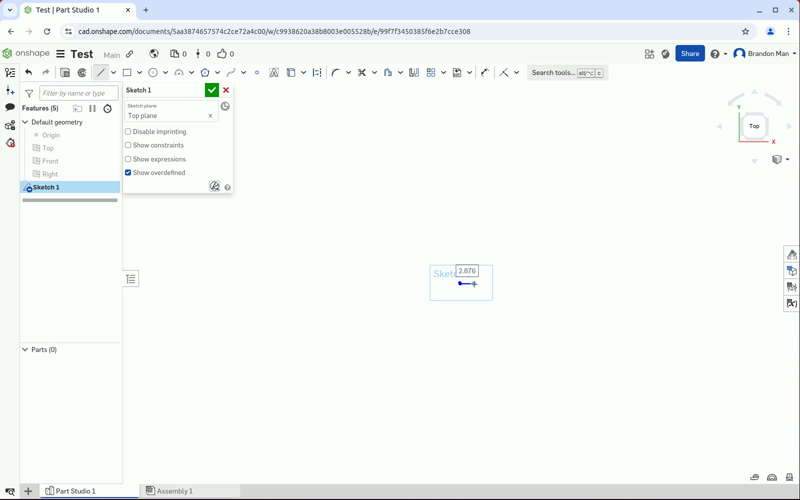
mouse_move(474, 283)
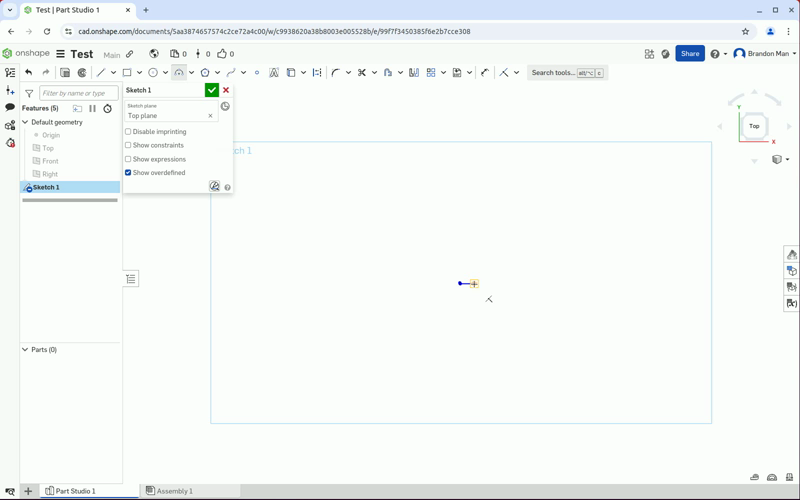
click(474, 283)
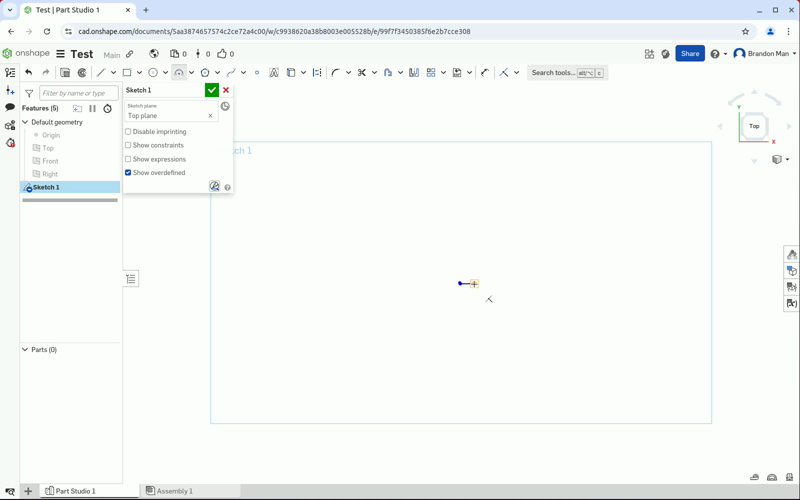
key_down(shift)
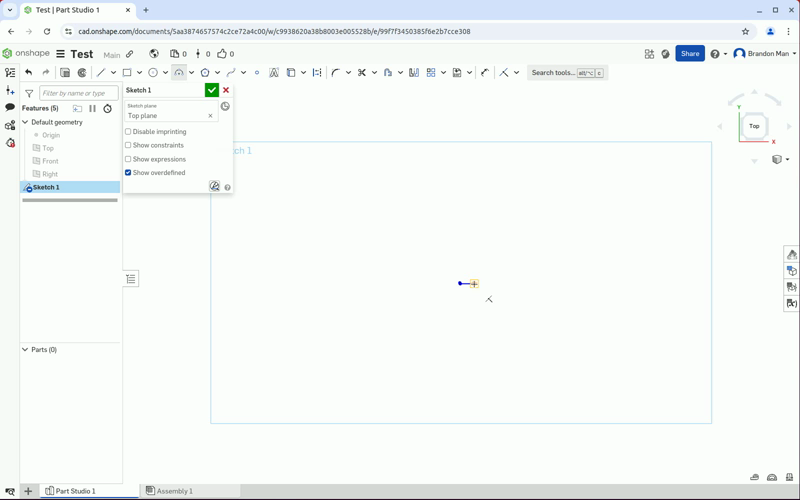
mouse_move(474, 282)
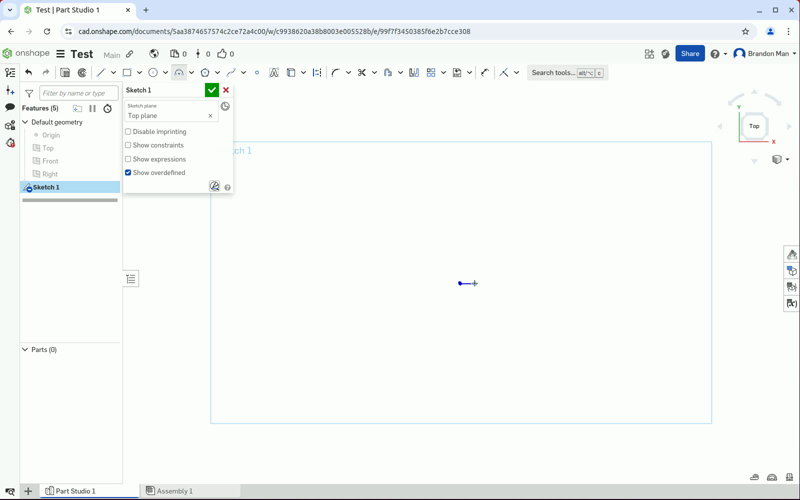
scroll(6)
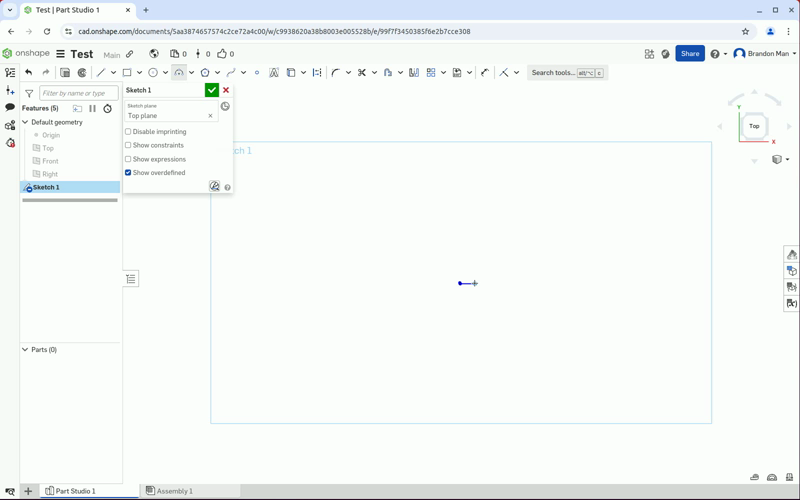
scroll(6)
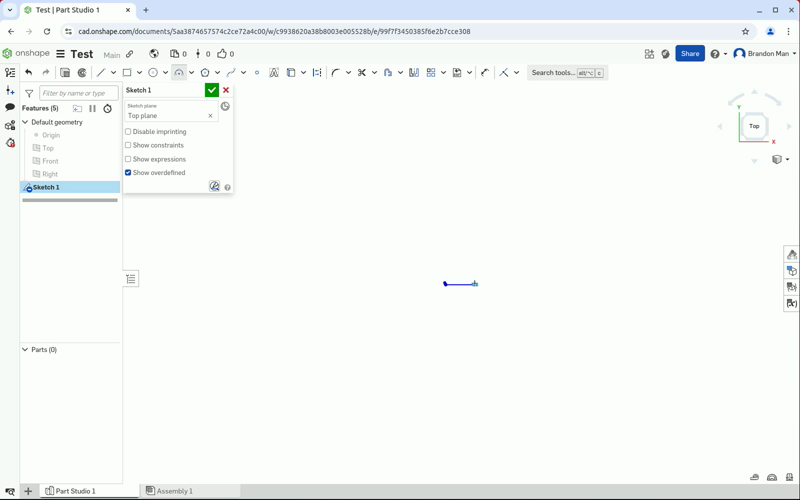
scroll(6)
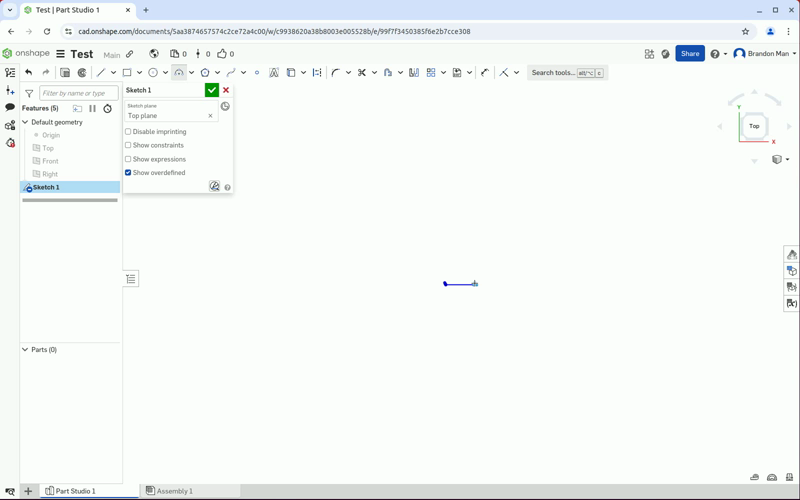
scroll(6)
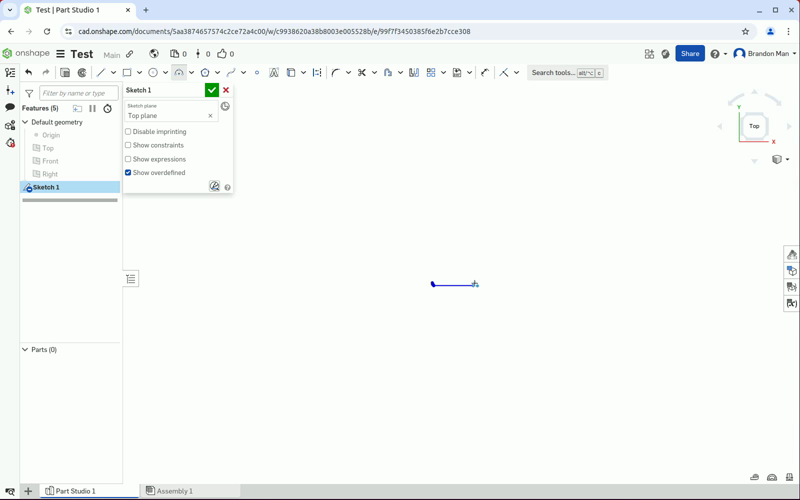
scroll(6)
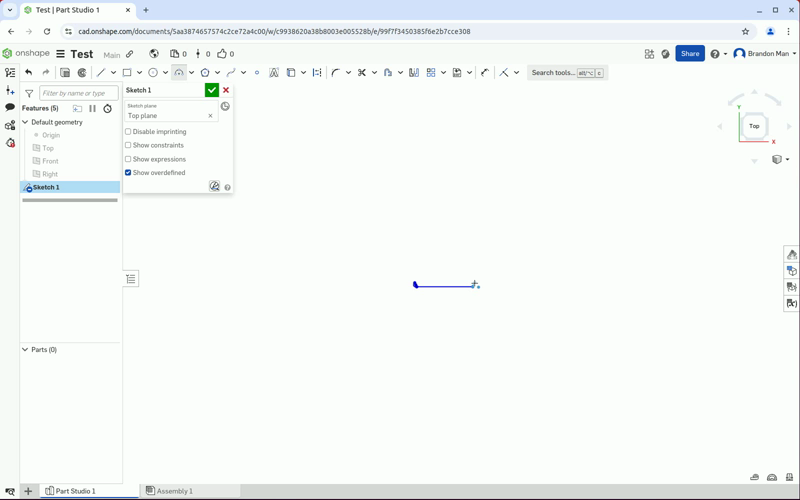
scroll(6)
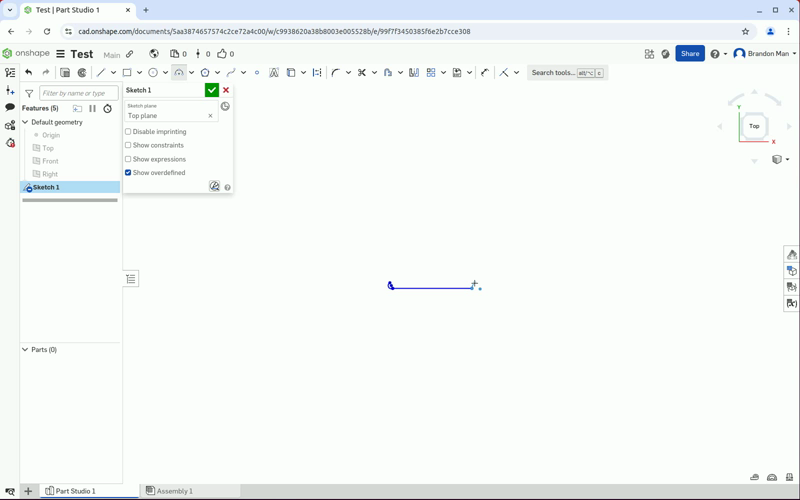
scroll(6)
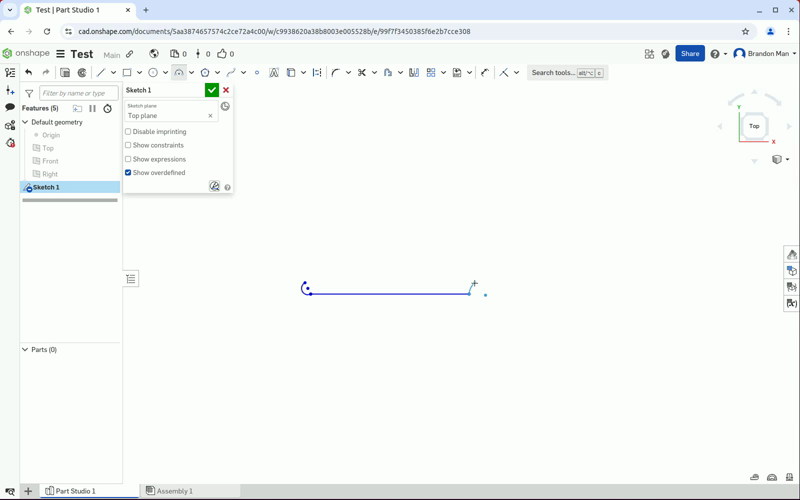
click(474, 282)
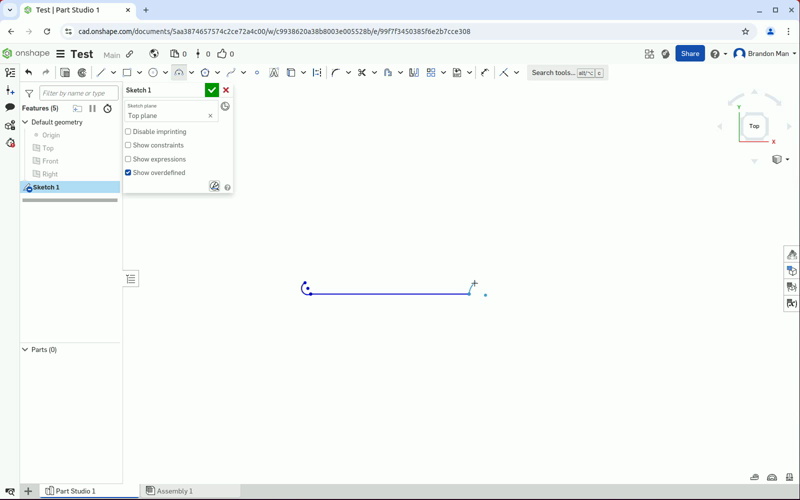
scroll(-6)
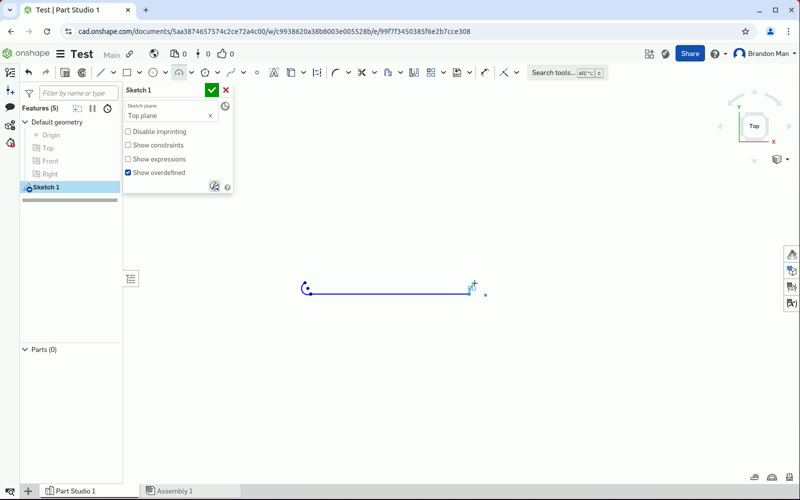
scroll(-6)
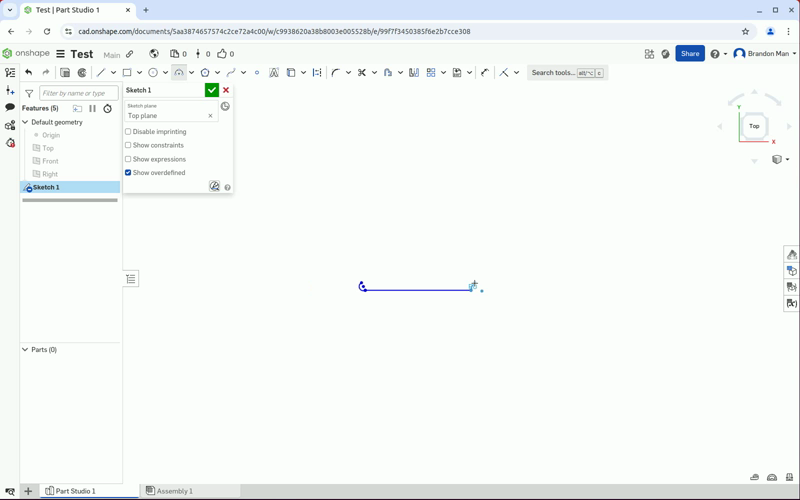
scroll(-6)
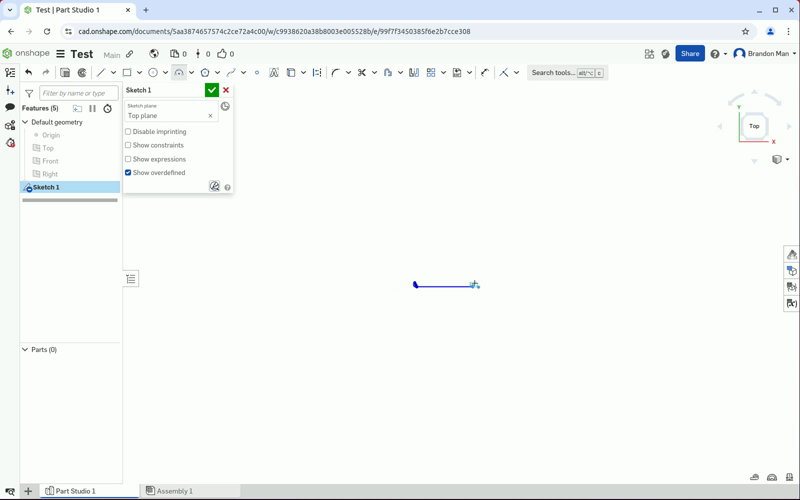
scroll(-6)
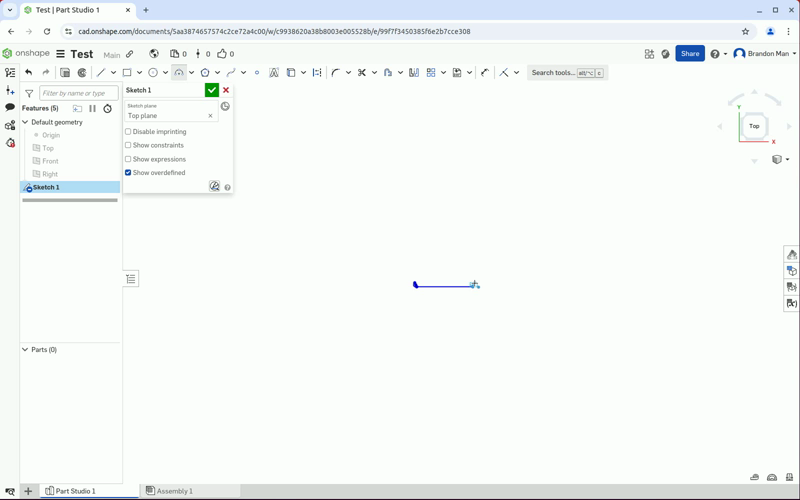
scroll(-6)
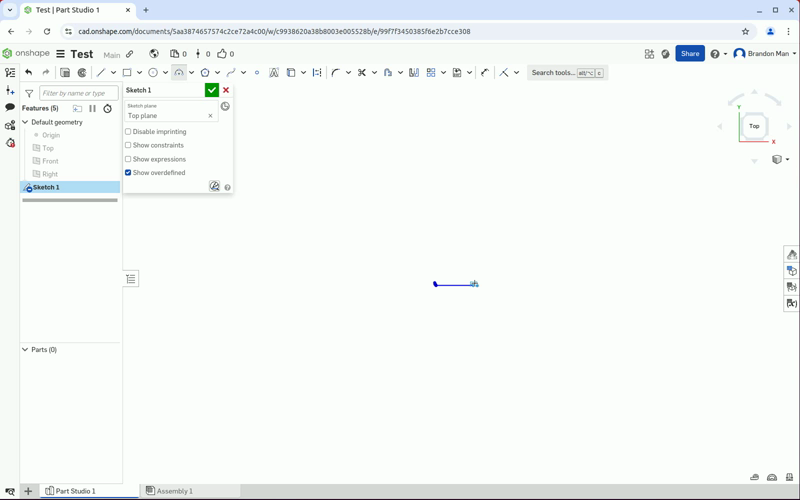
scroll(-6)
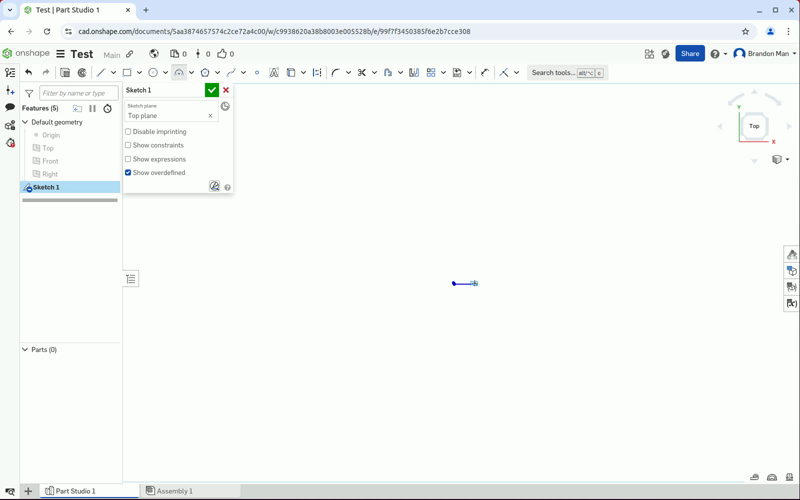
scroll(-6)
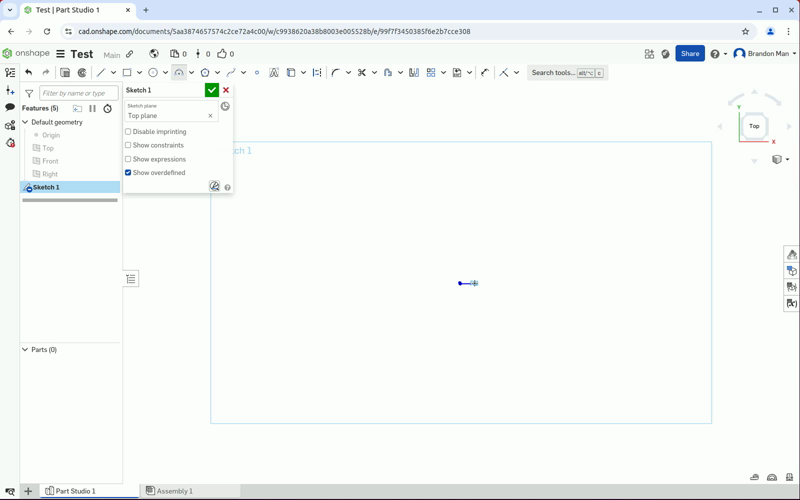
mouse_move(474, 283)
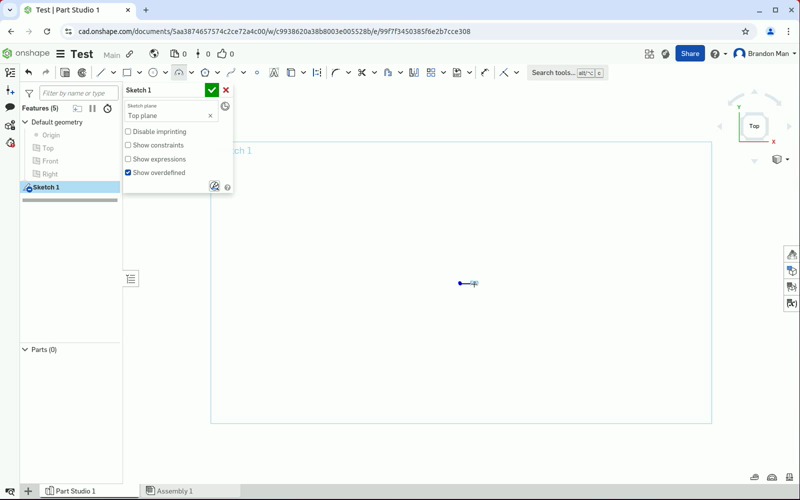
scroll(6)
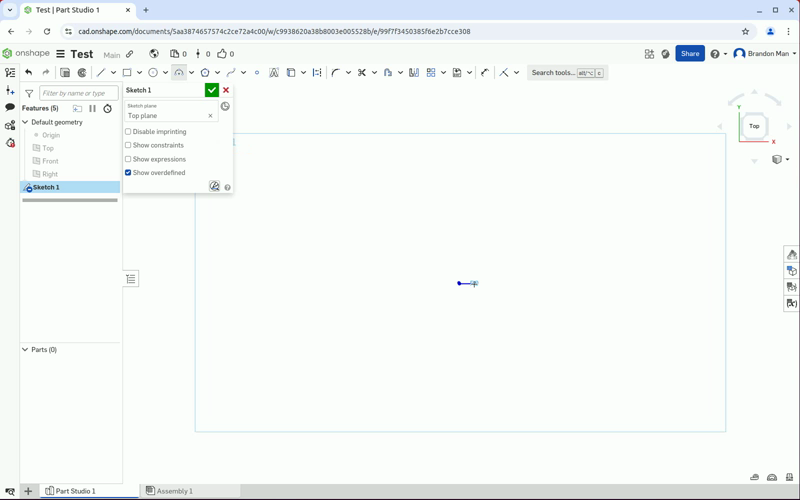
scroll(6)
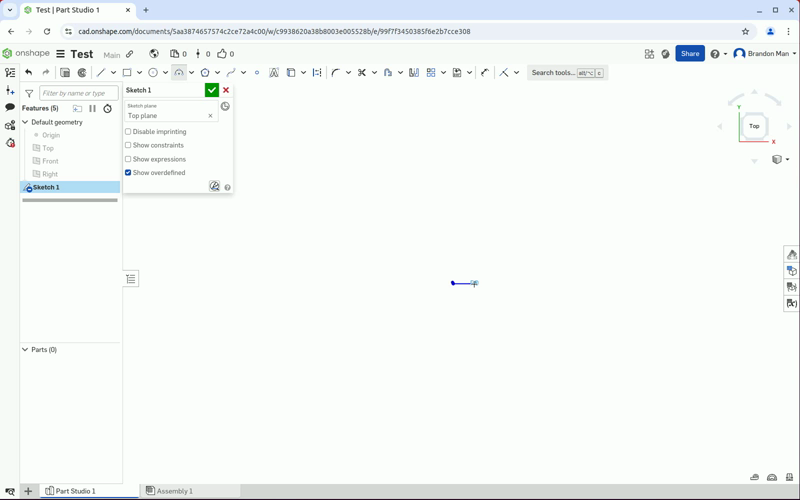
scroll(6)
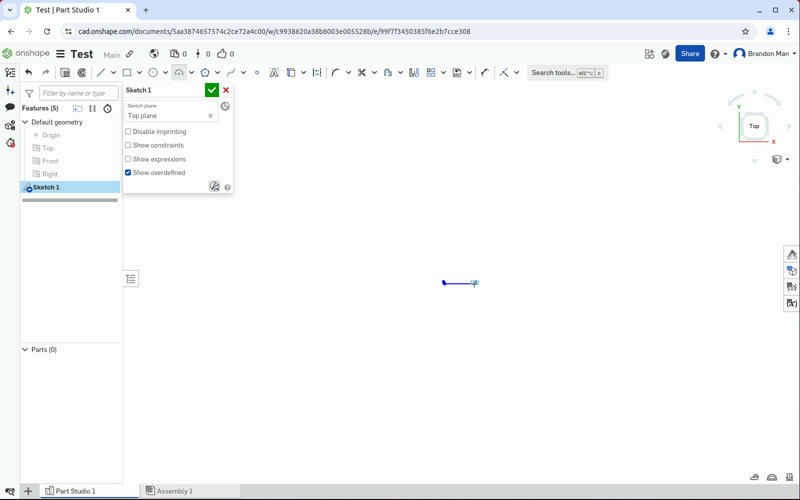
scroll(6)
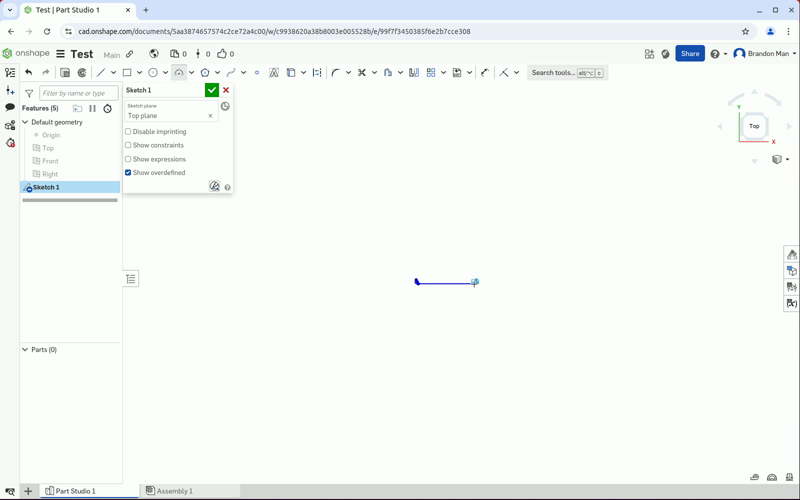
scroll(6)
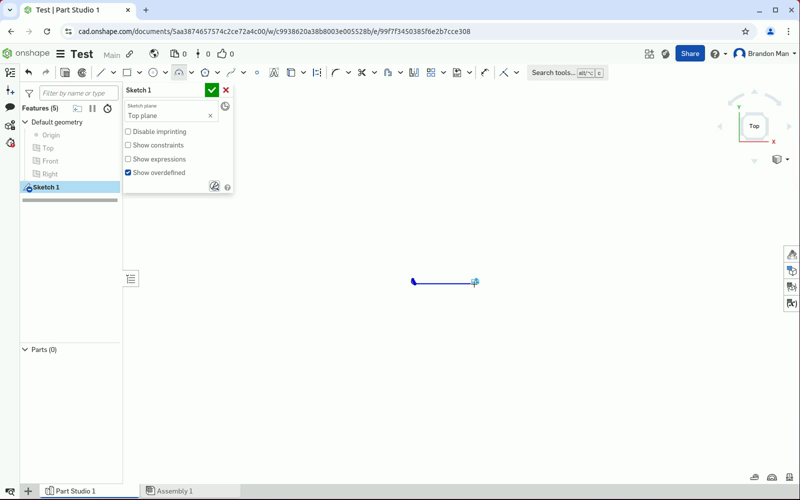
scroll(6)
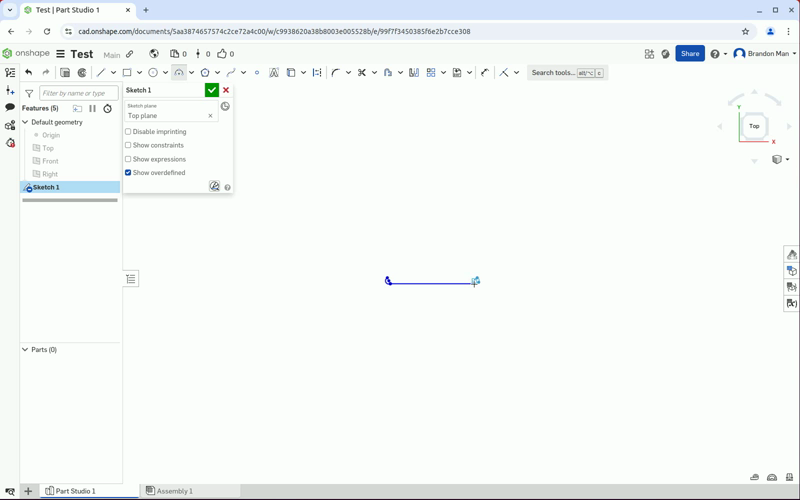
scroll(6)
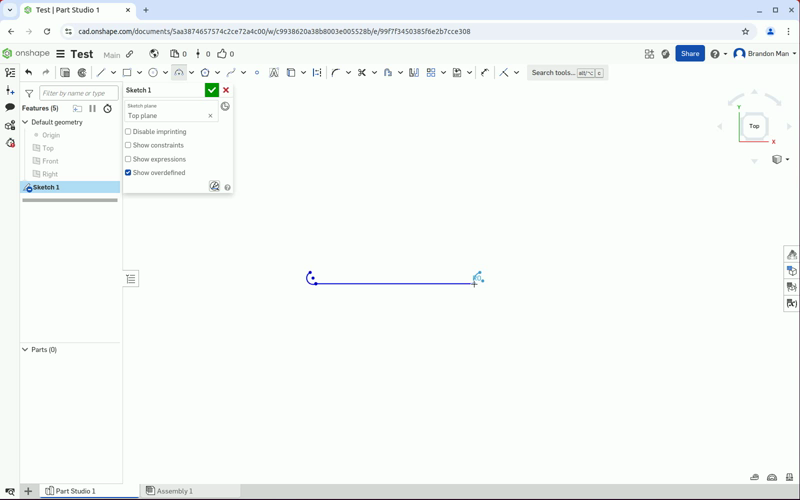
click(474, 283)
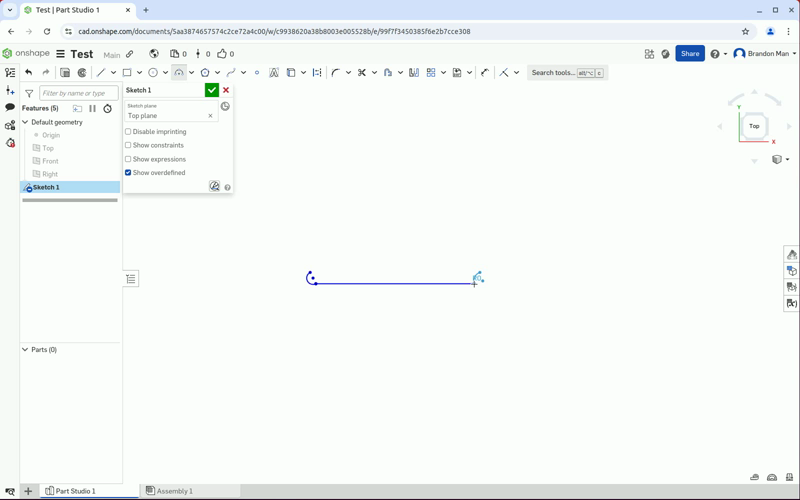
scroll(-6)
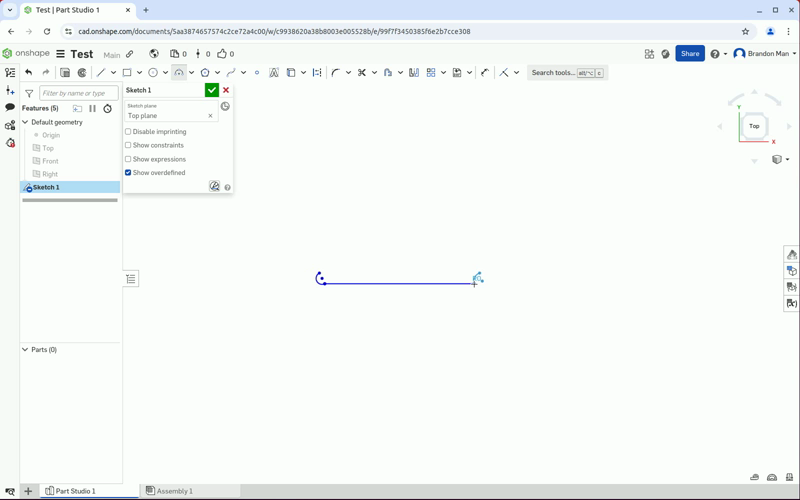
scroll(-6)
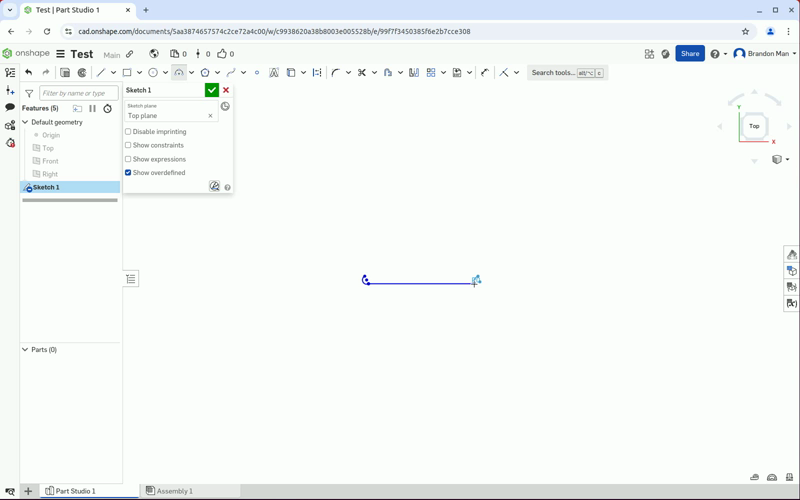
scroll(-6)
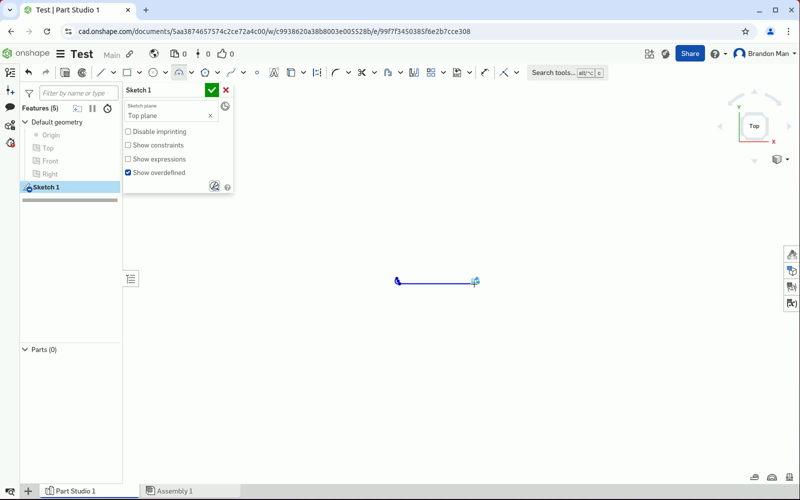
scroll(-6)
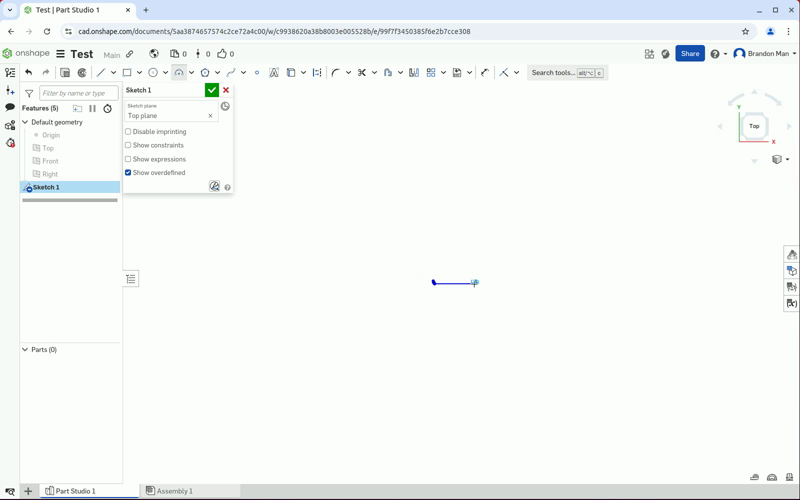
scroll(-6)
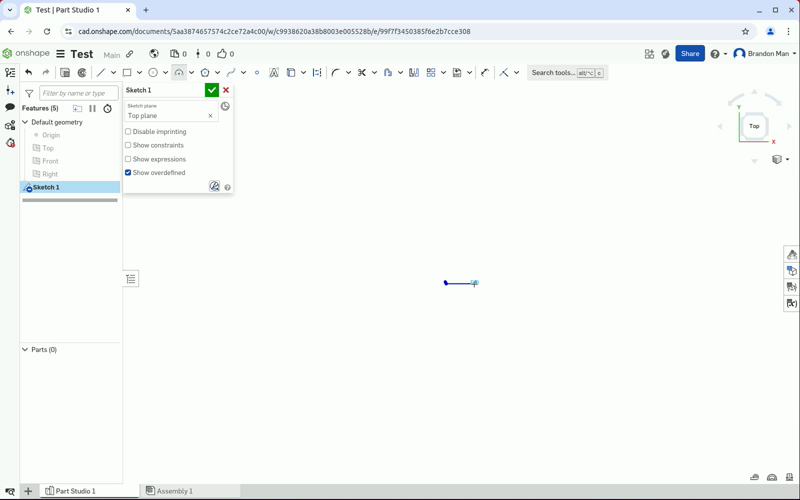
scroll(-6)
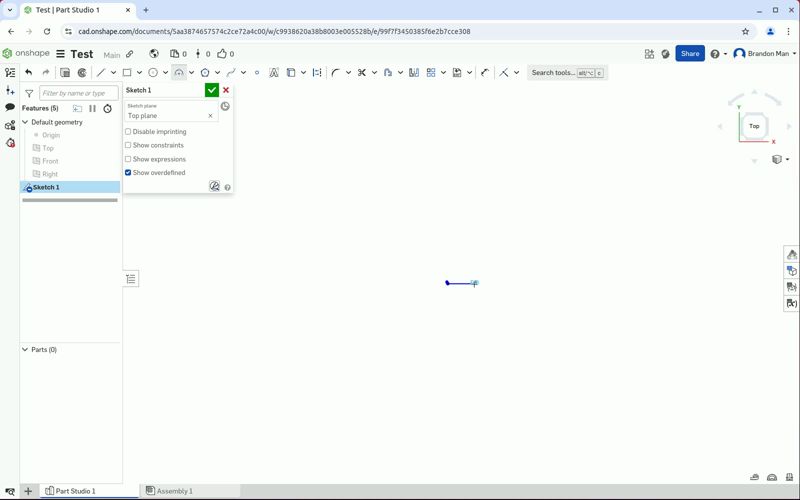
scroll(-6)
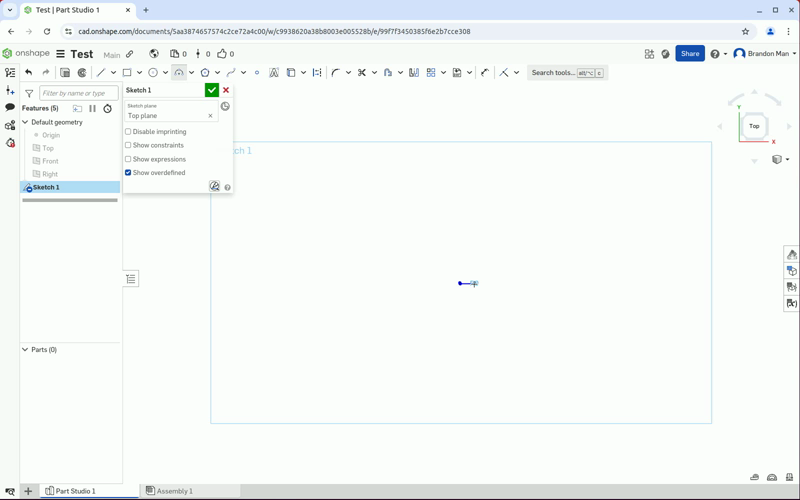
key_up(shift)
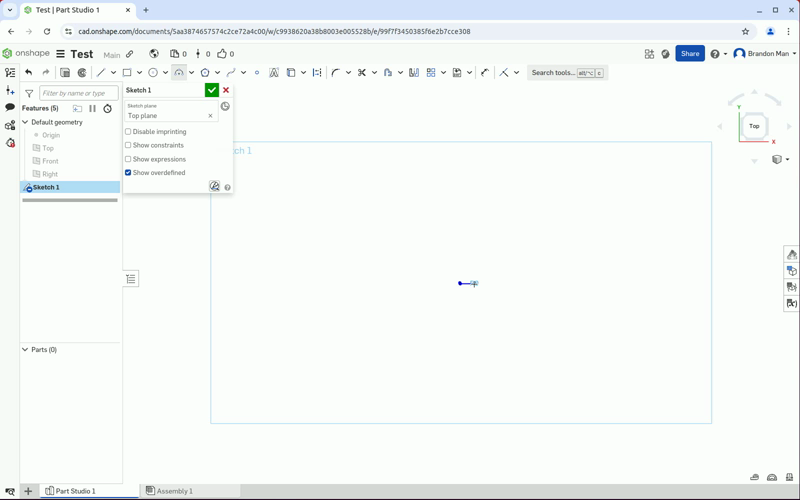
key(esc)
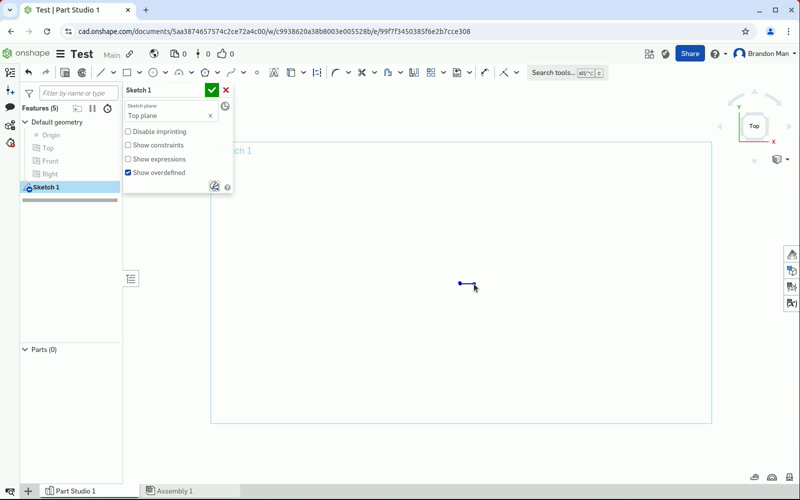
key(l)
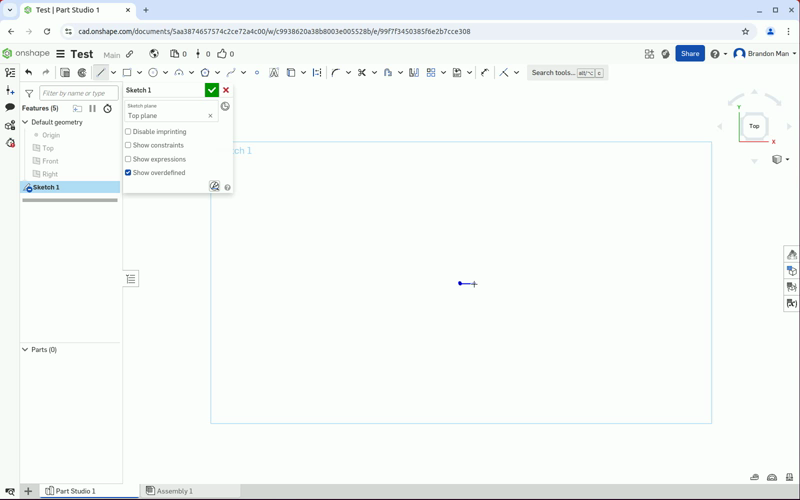
mouse_move(474, 282)
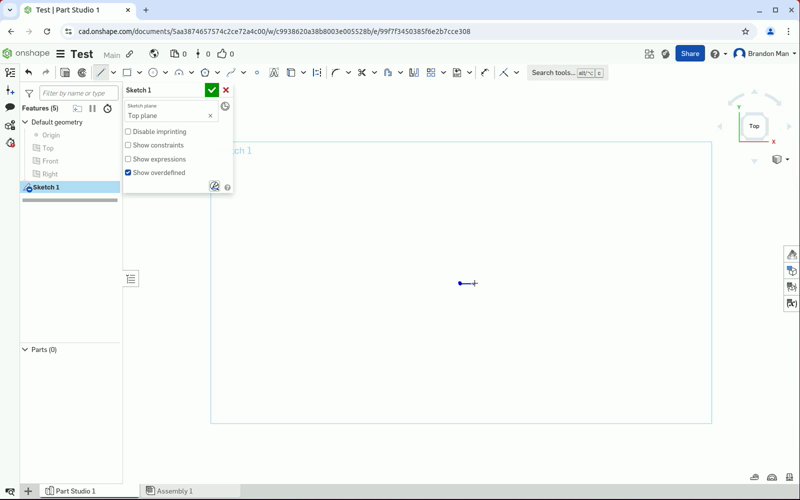
scroll(6)
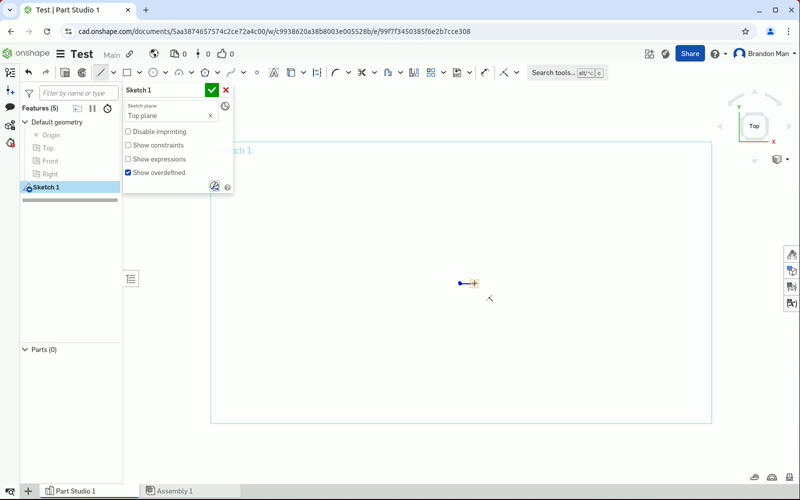
scroll(6)
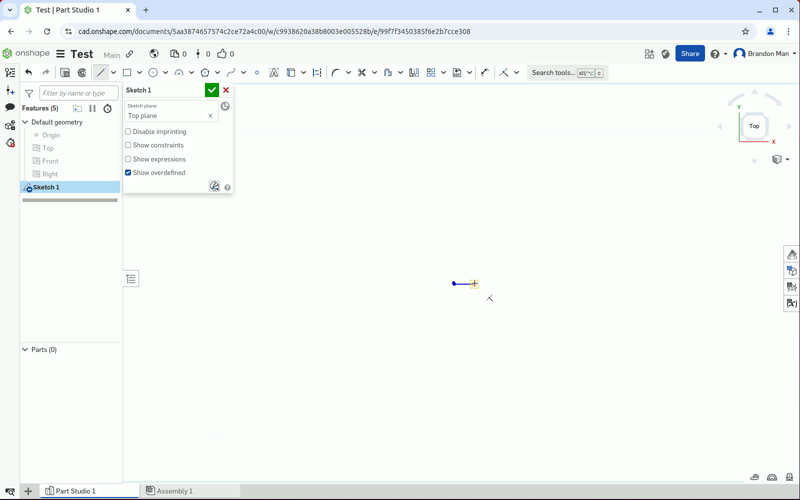
scroll(6)
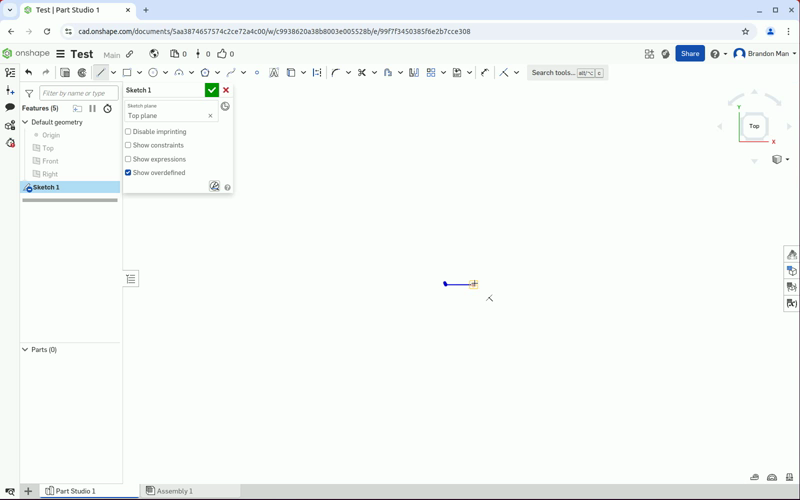
scroll(6)
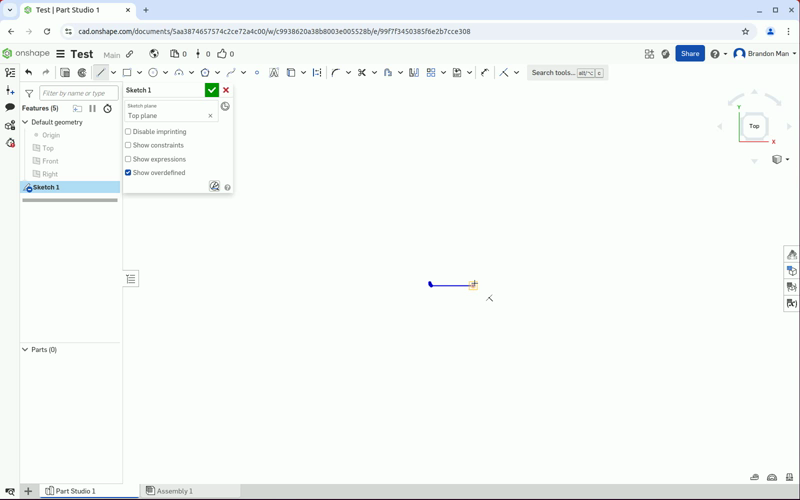
scroll(6)
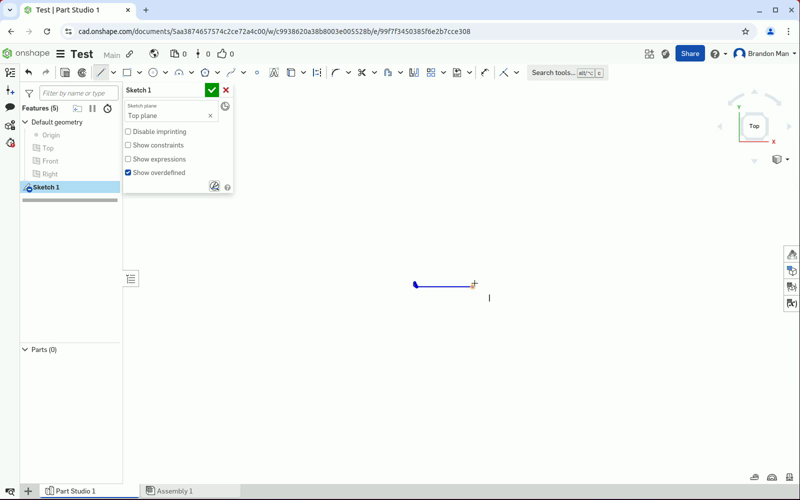
scroll(6)
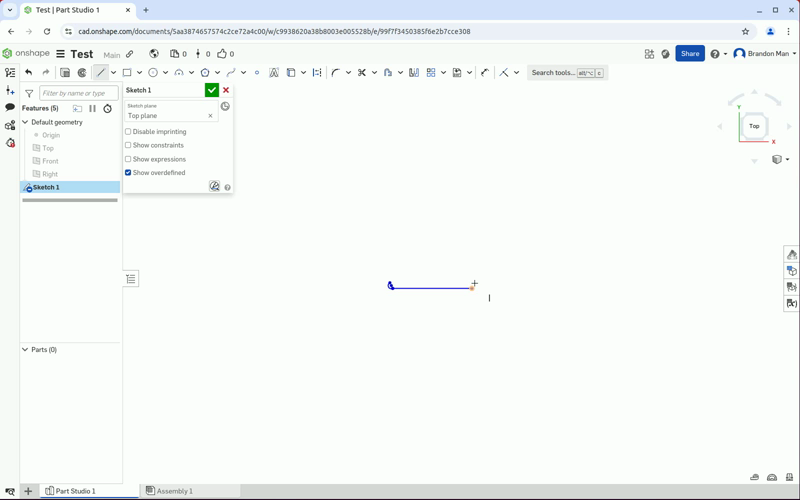
scroll(6)
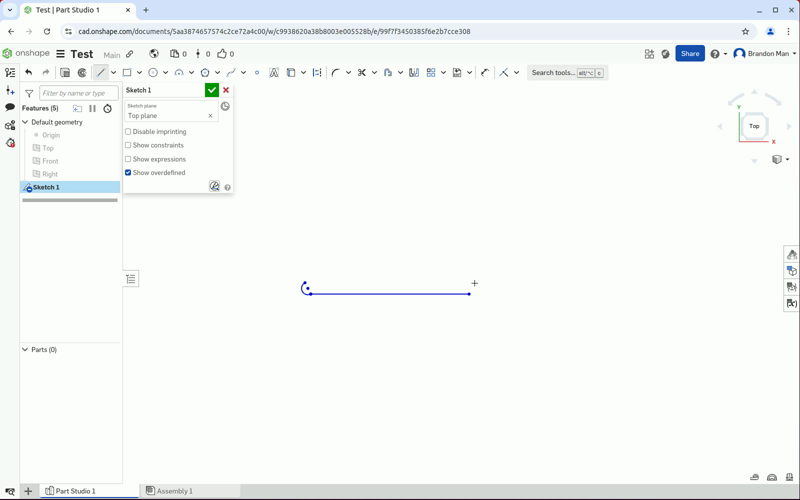
click(474, 282)
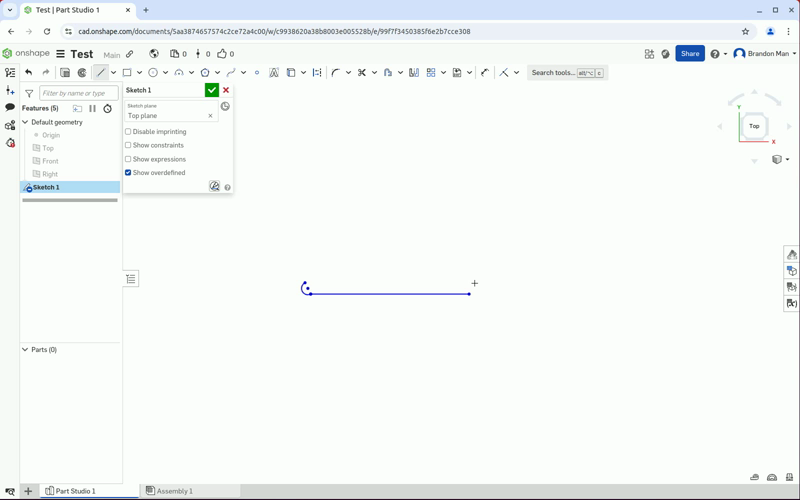
scroll(-6)
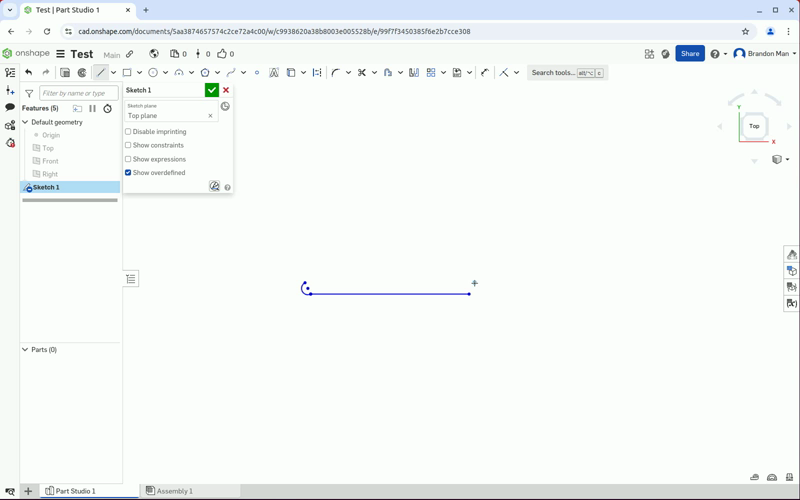
scroll(-6)
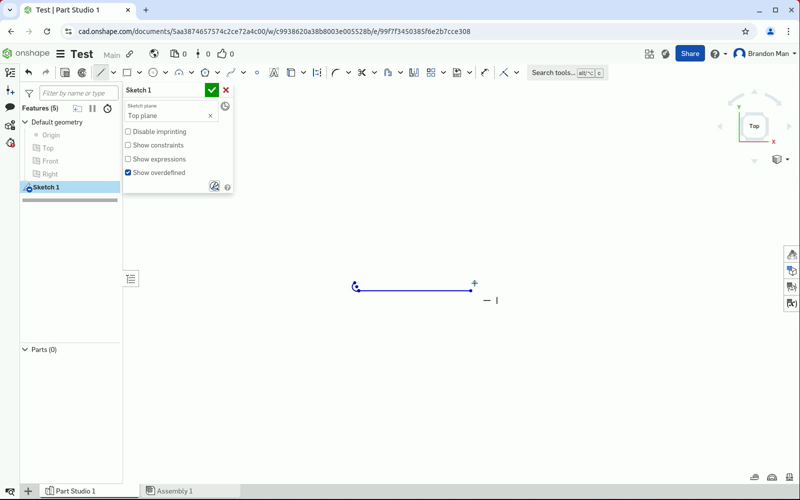
scroll(-6)
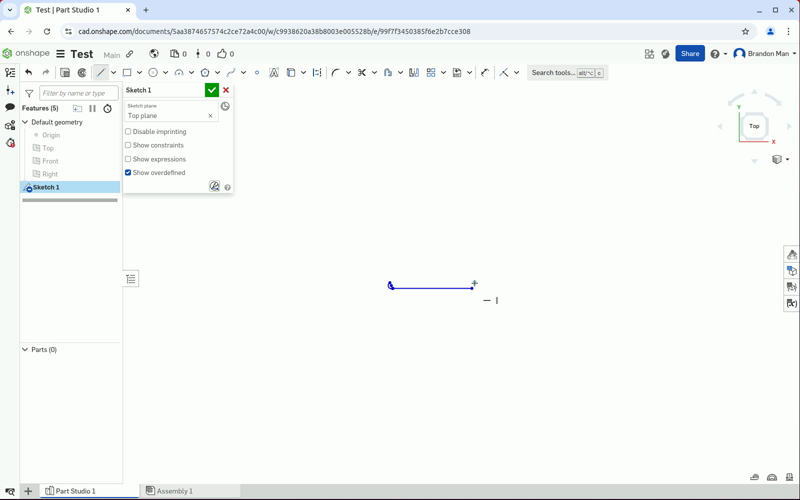
scroll(-6)
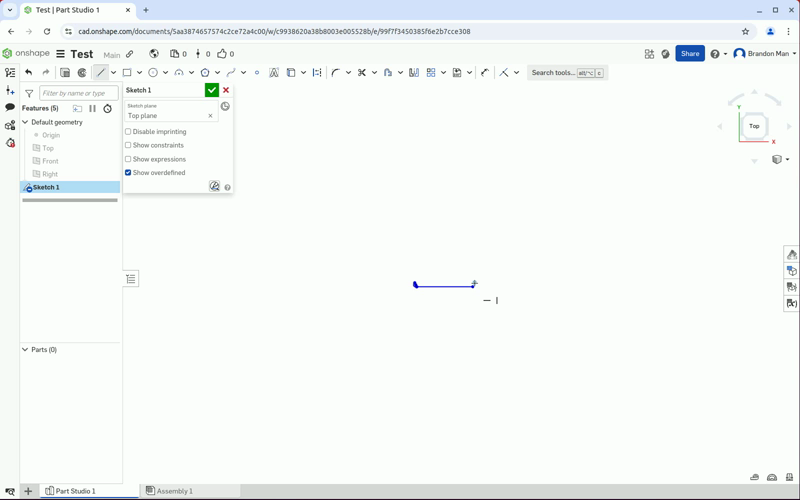
scroll(-6)
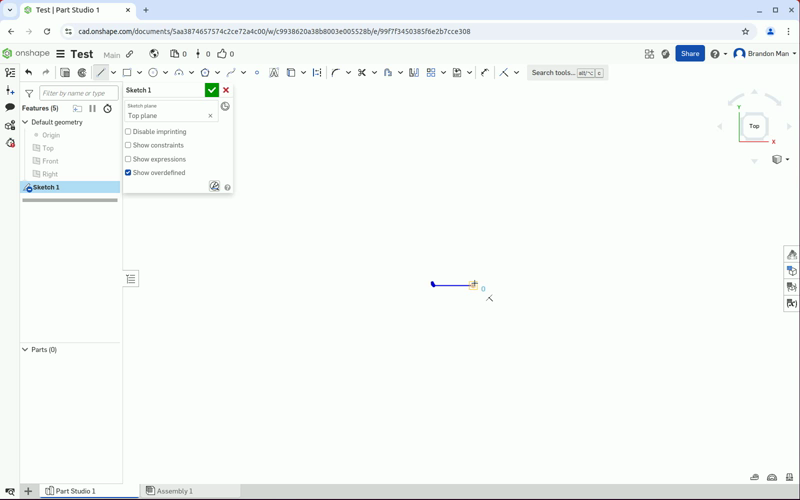
scroll(-6)
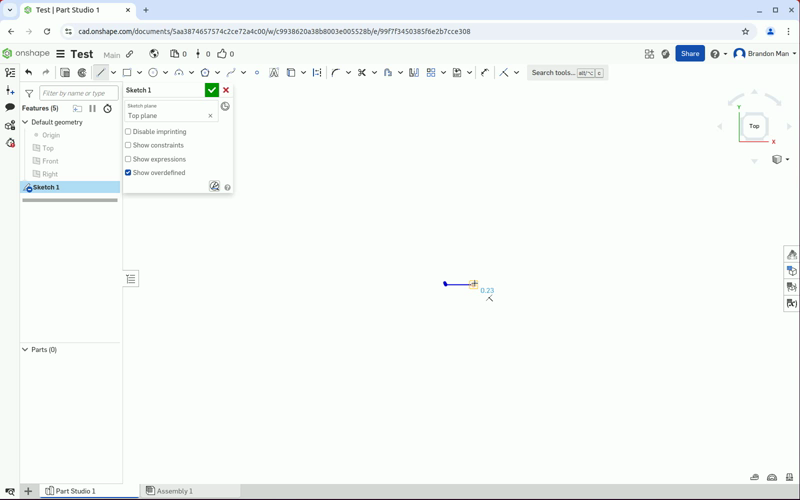
scroll(-6)
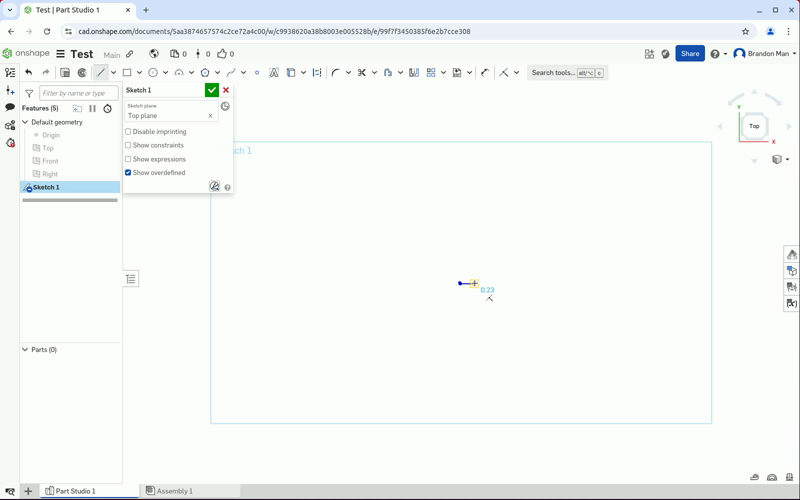
key_down(shift)
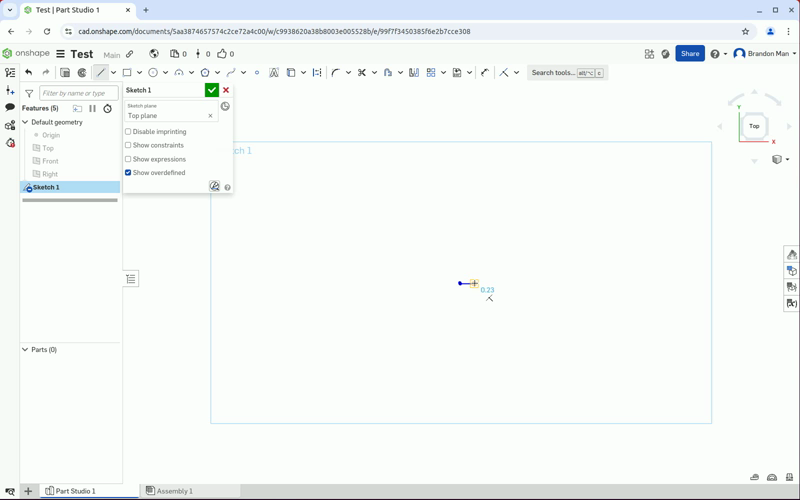
mouse_move(504, 282)
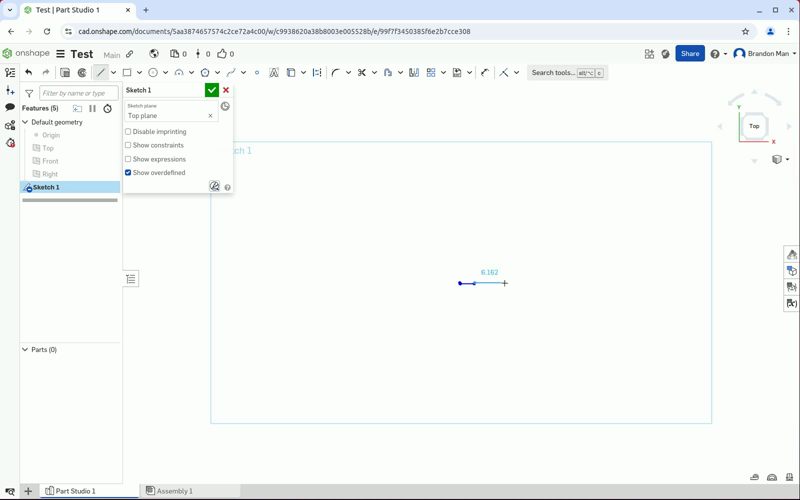
mouse_move(474, 269)
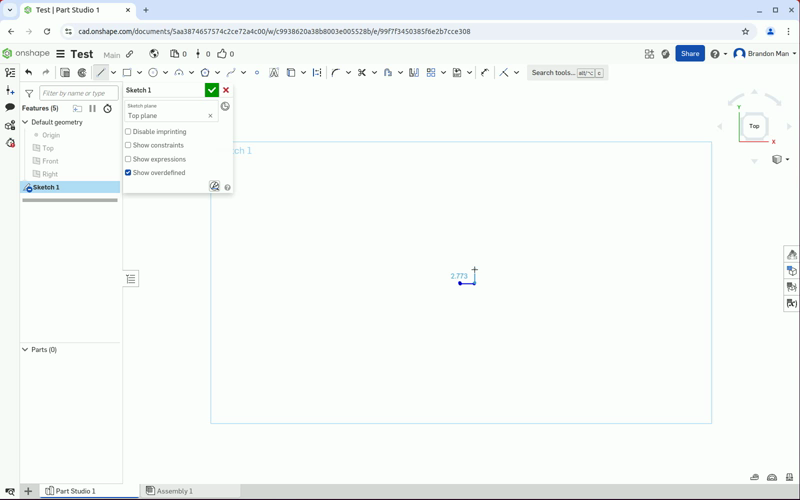
click(474, 269)
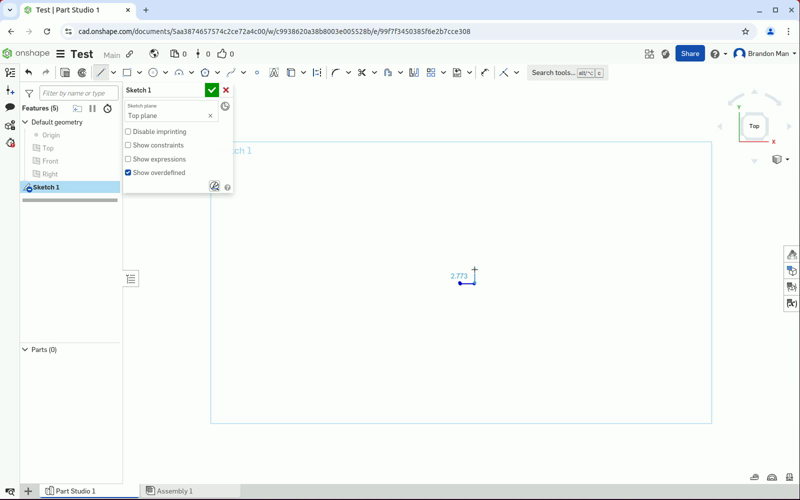
key_up(shift)
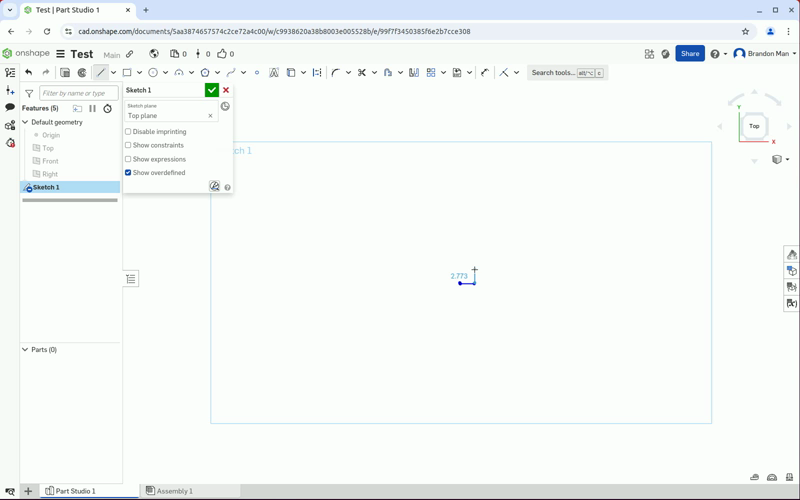
key(esc)
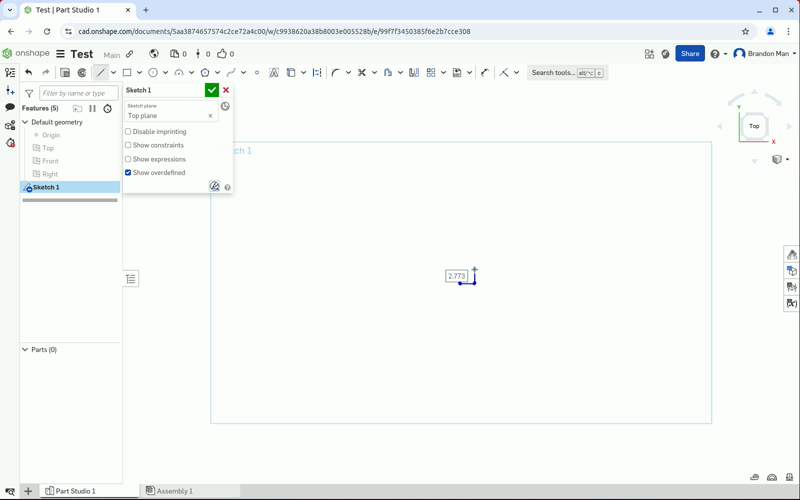
key(a)
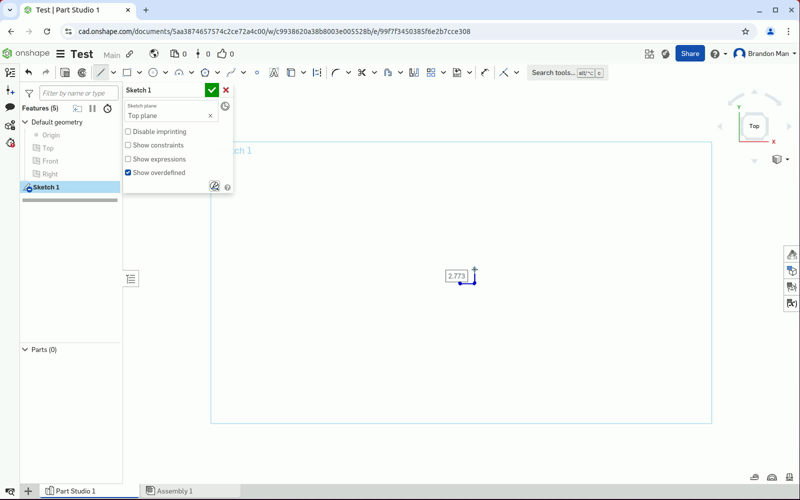
mouse_move(474, 269)
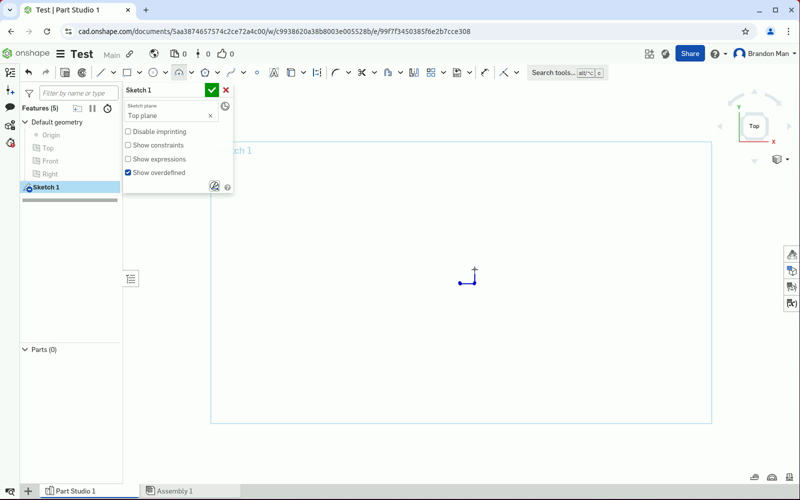
click(474, 269)
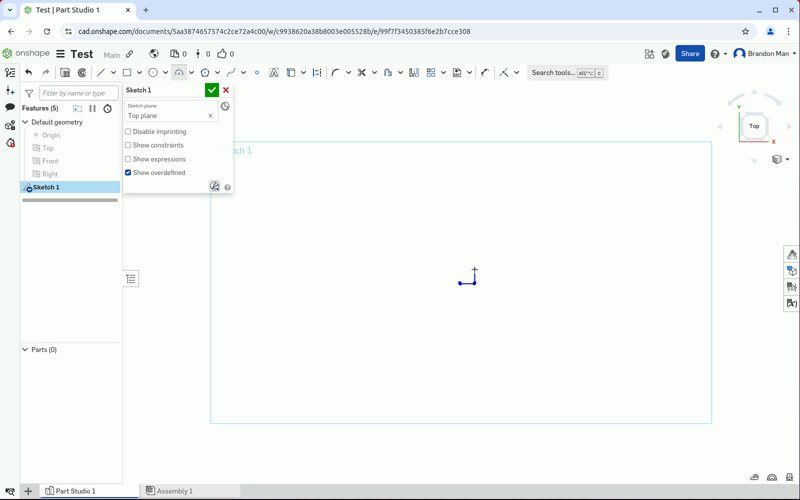
key_down(shift)
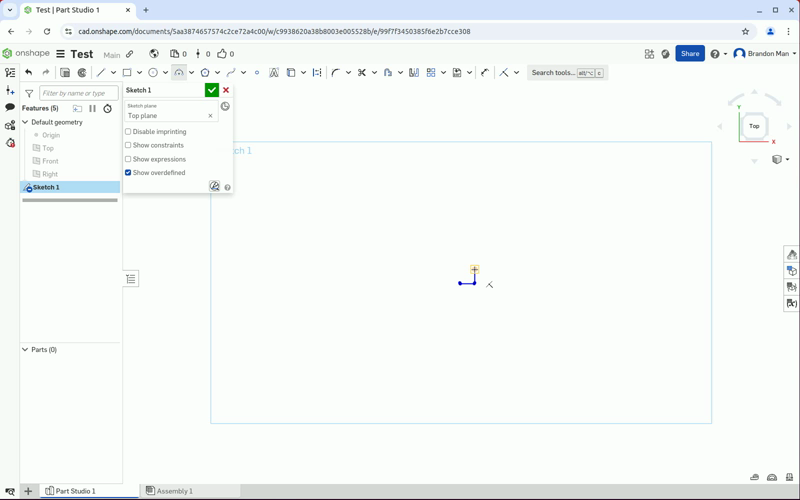
mouse_move(474, 268)
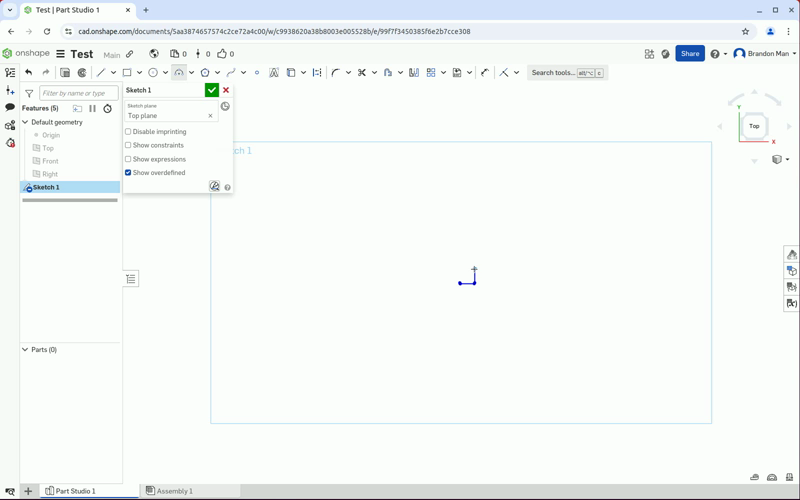
scroll(6)
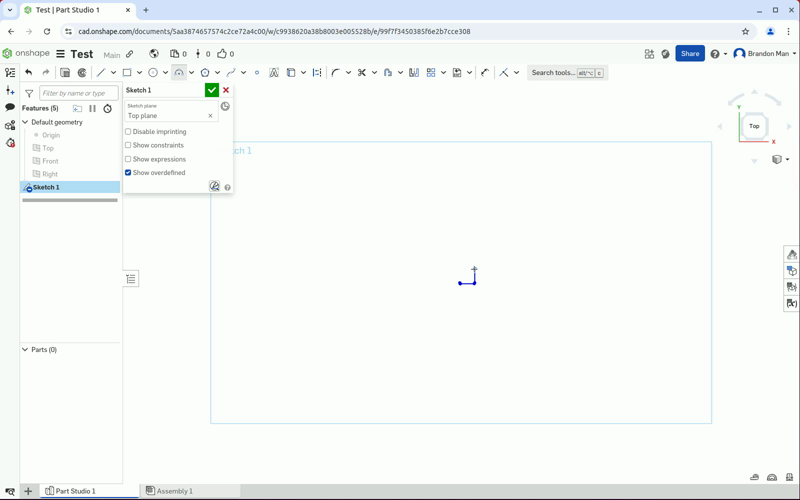
scroll(6)
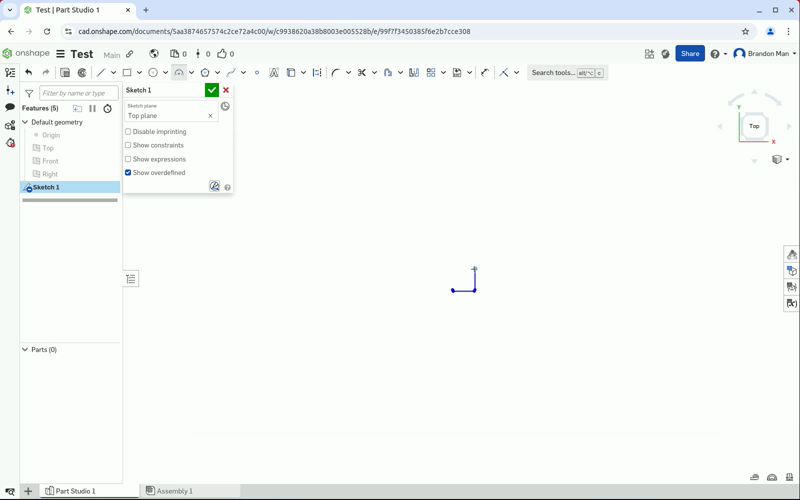
scroll(6)
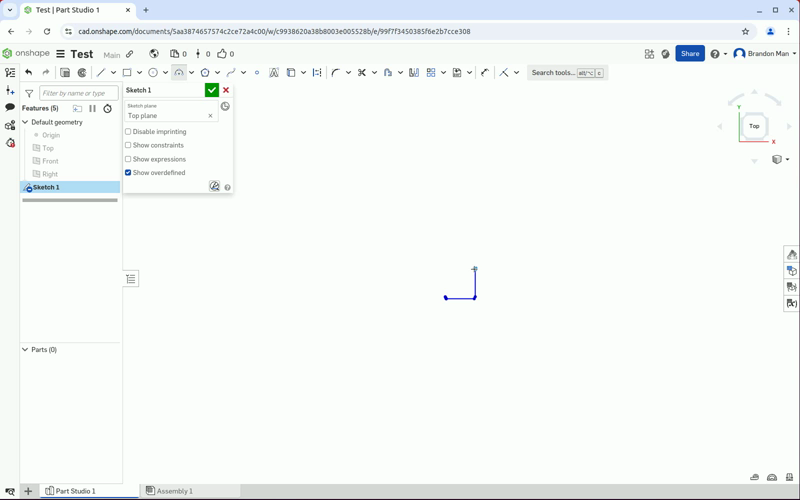
scroll(6)
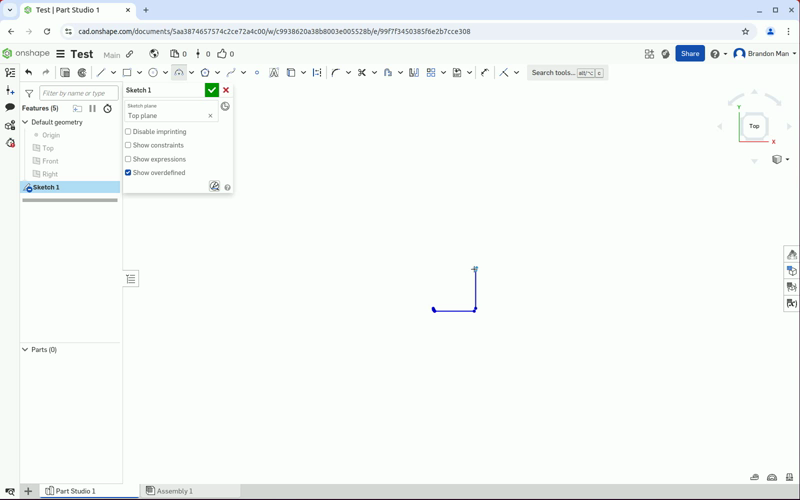
scroll(6)
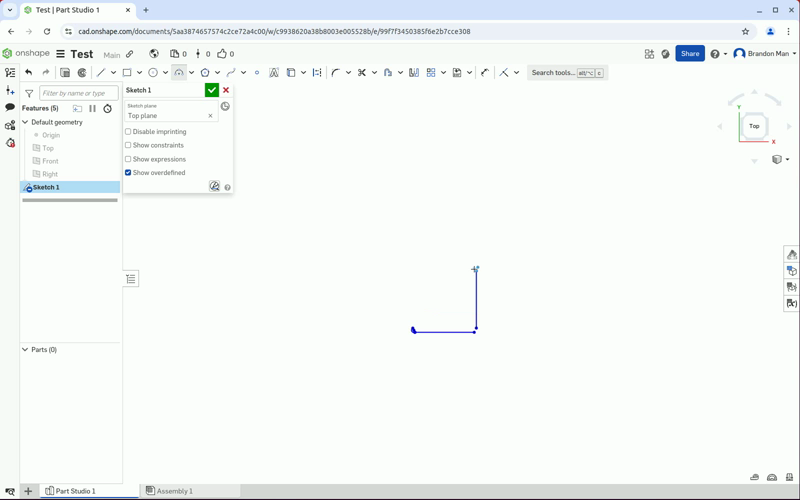
scroll(6)
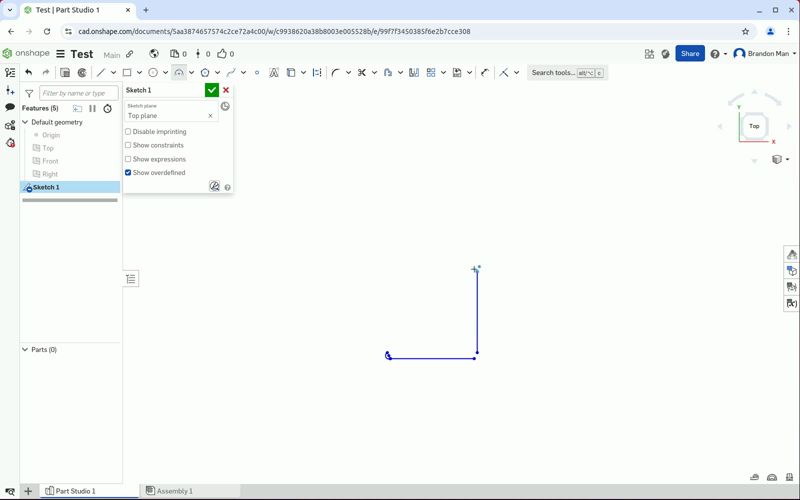
scroll(6)
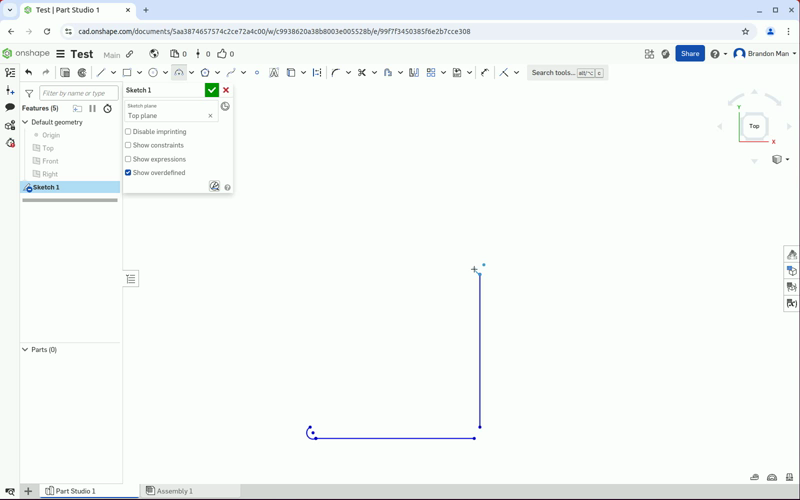
click(474, 268)
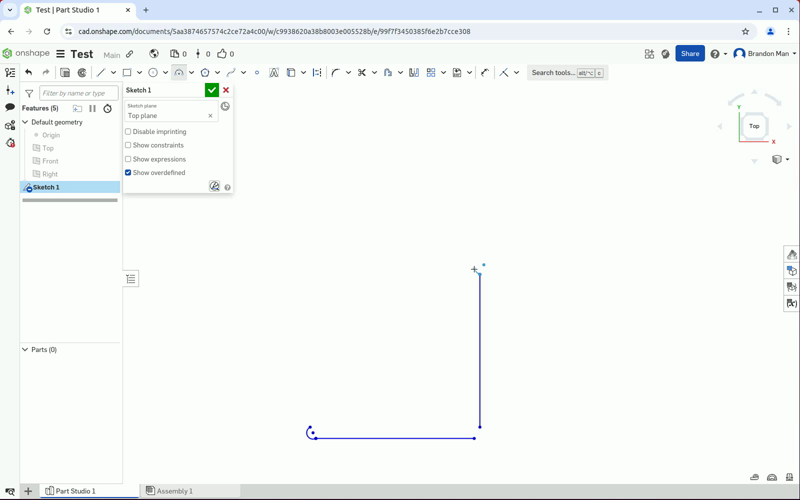
scroll(-6)
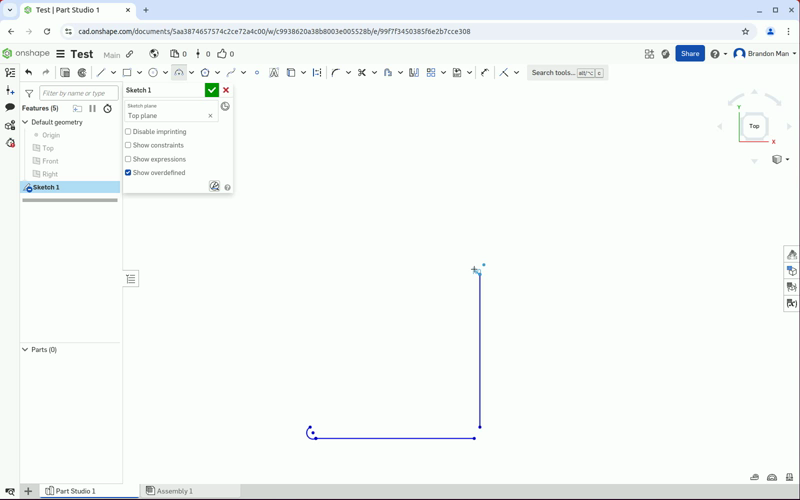
scroll(-6)
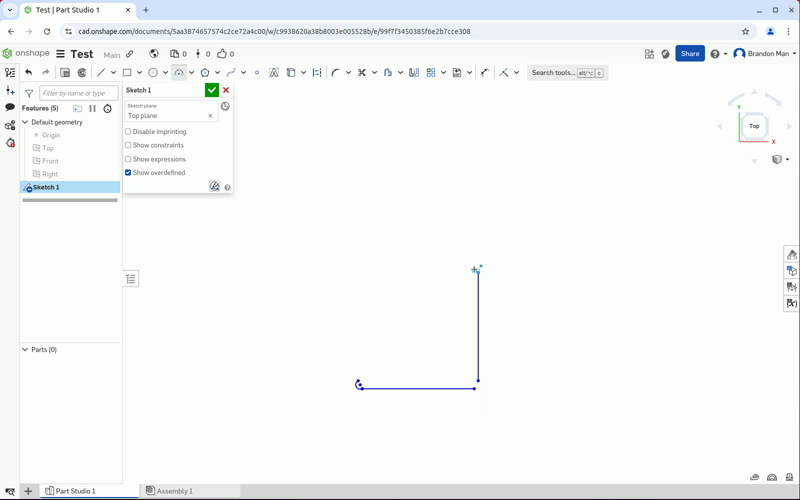
scroll(-6)
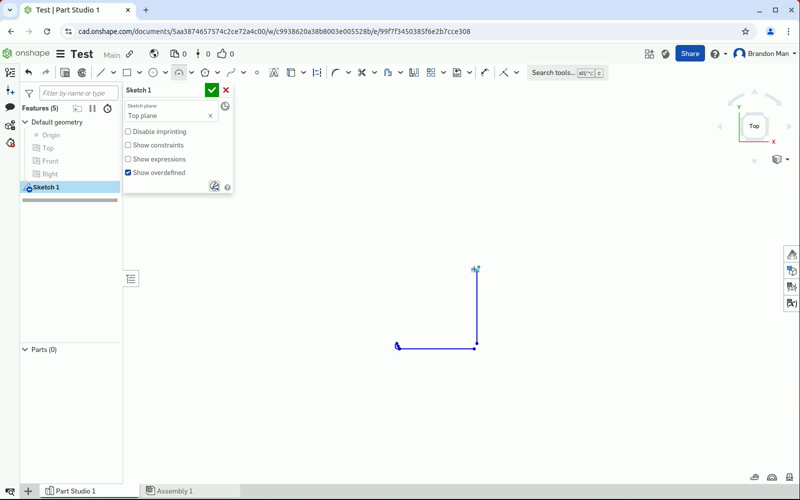
scroll(-6)
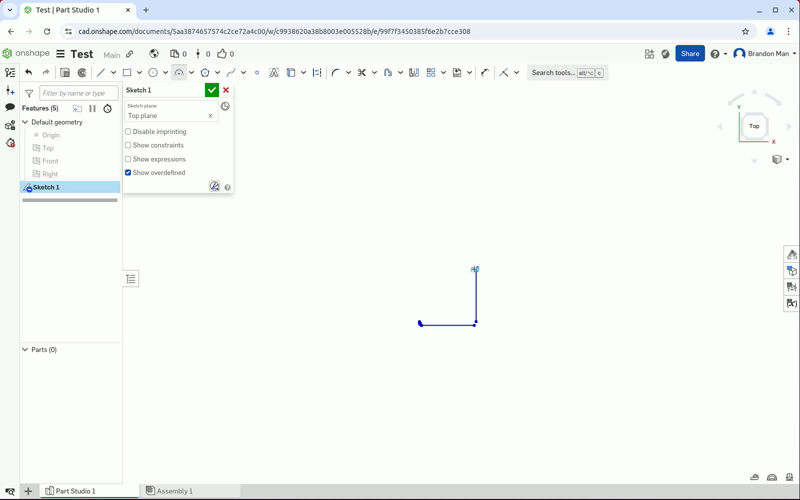
scroll(-6)
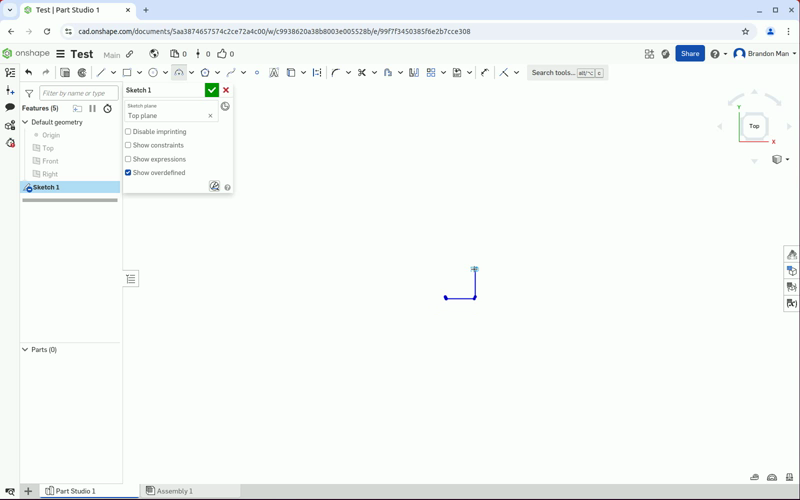
scroll(-6)
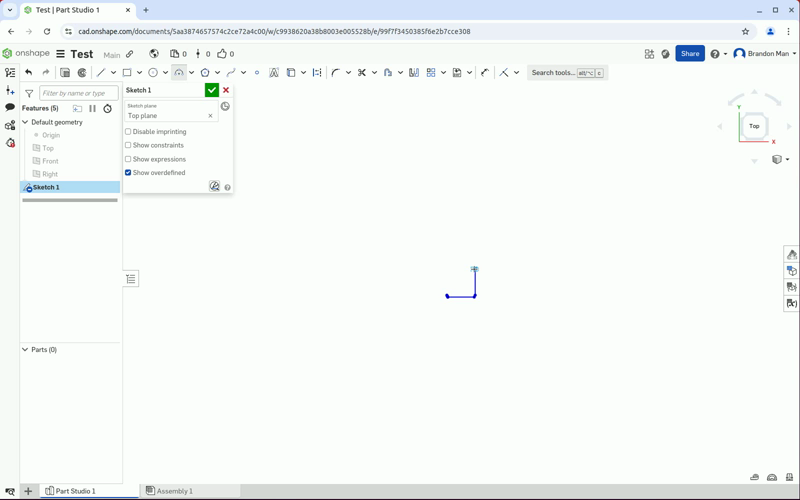
scroll(-6)
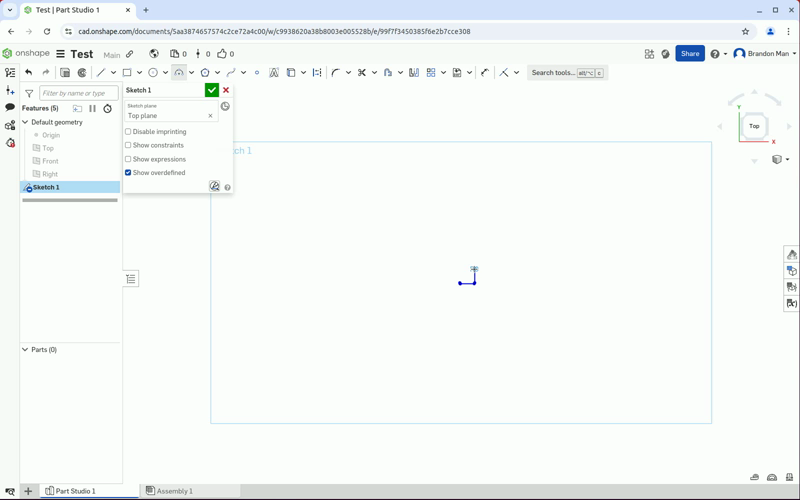
mouse_move(474, 268)
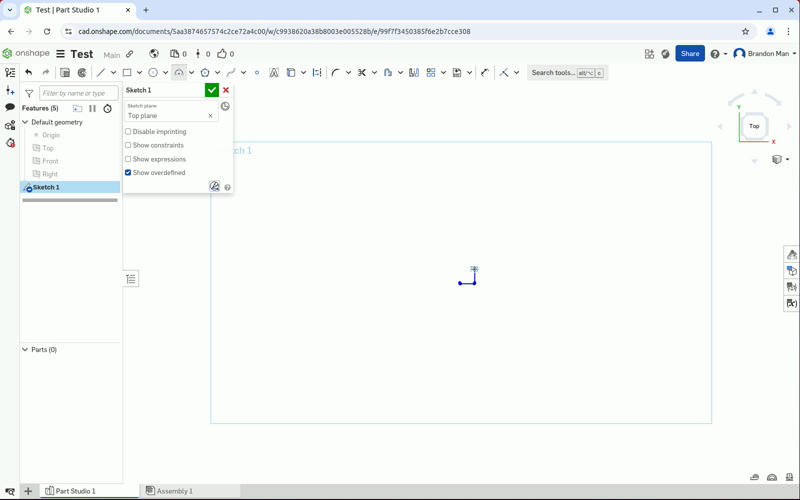
scroll(6)
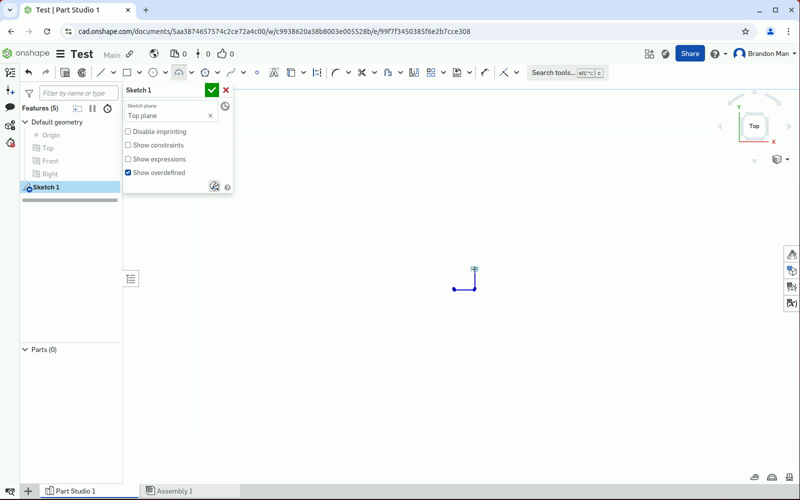
scroll(6)
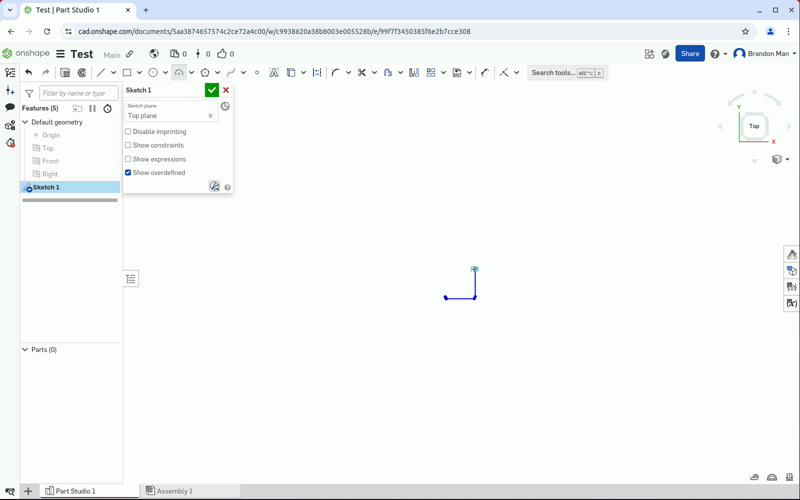
scroll(6)
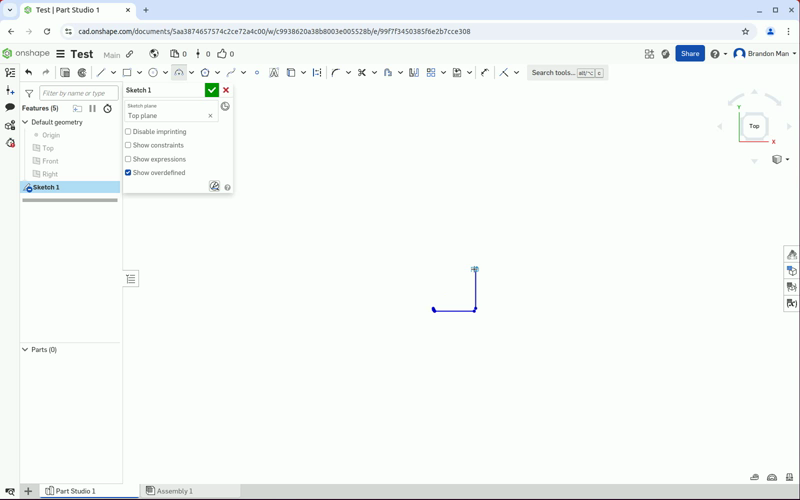
scroll(6)
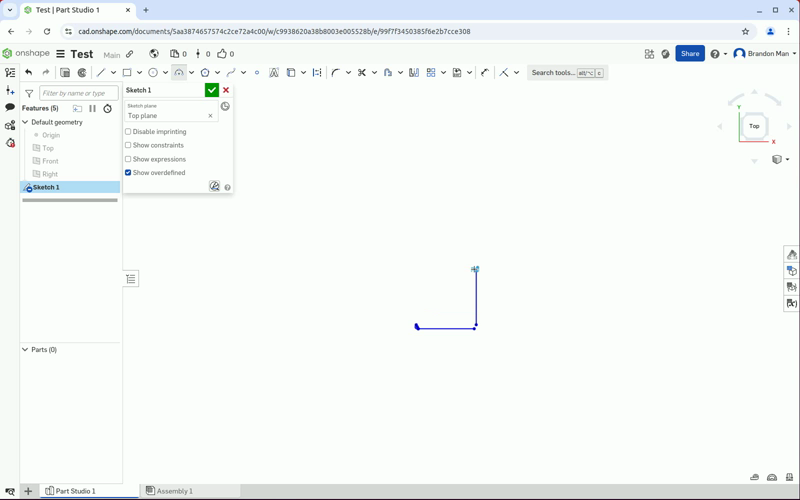
scroll(6)
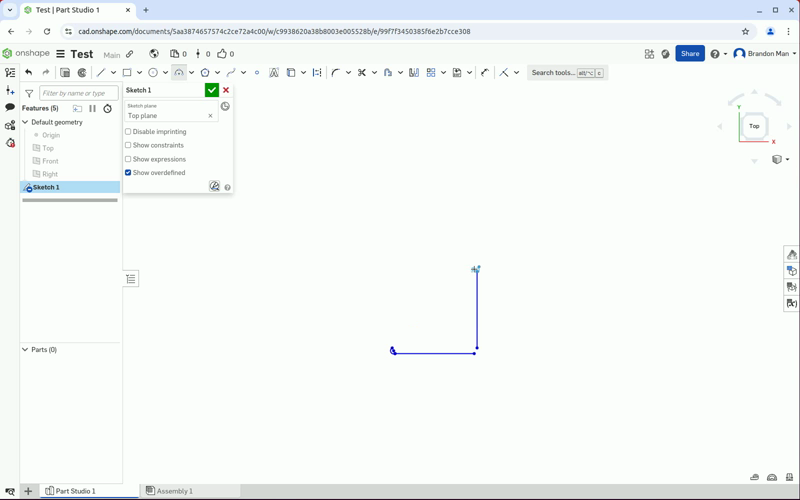
scroll(6)
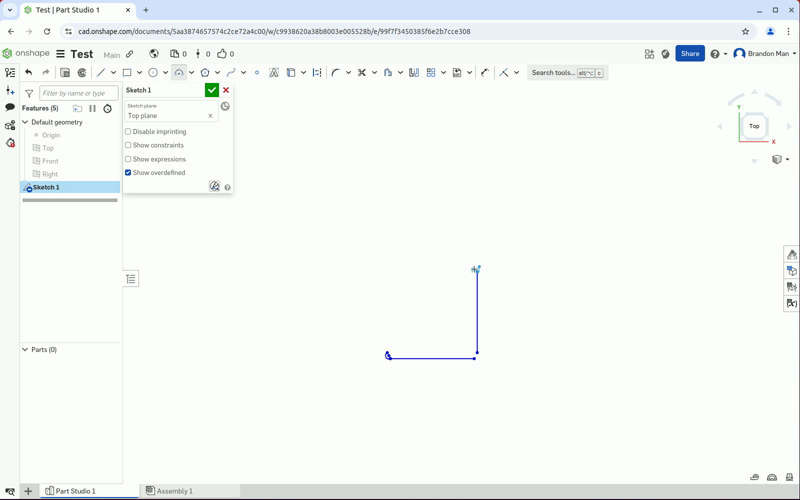
scroll(6)
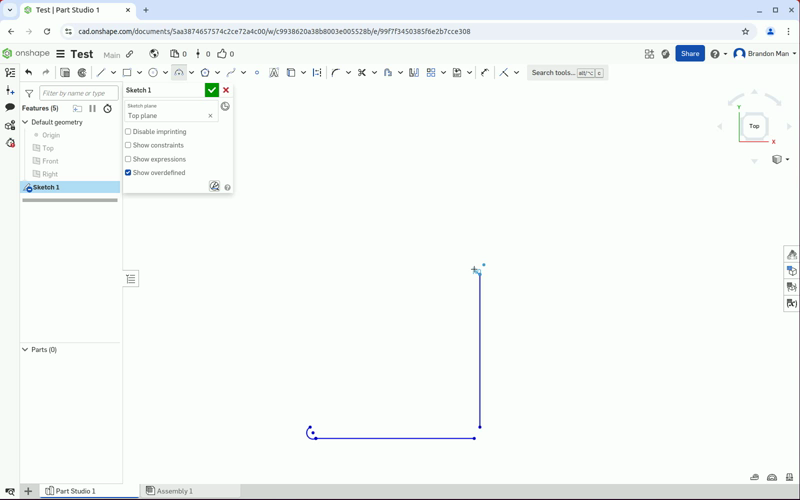
click(474, 268)
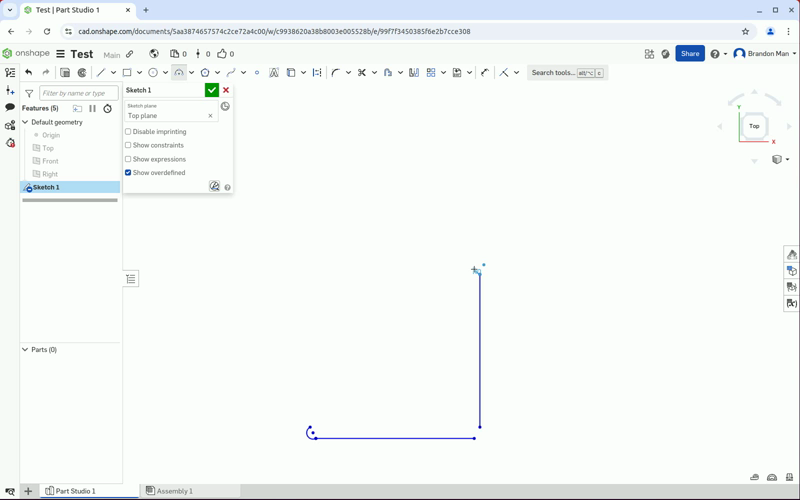
scroll(-6)
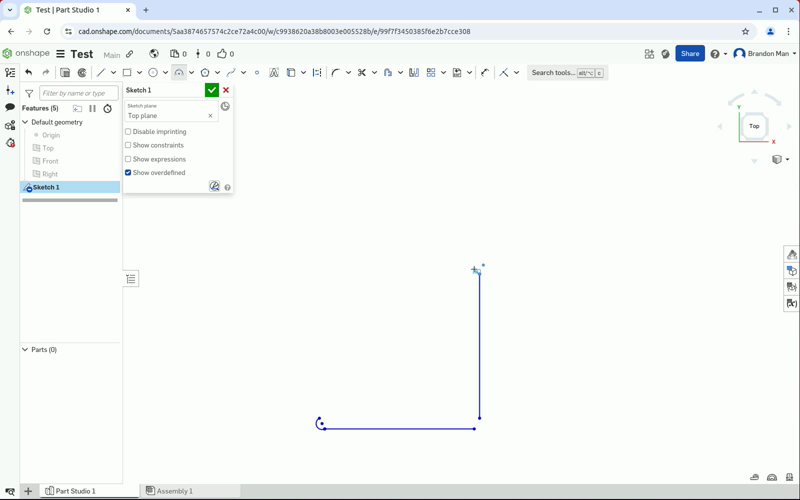
scroll(-6)
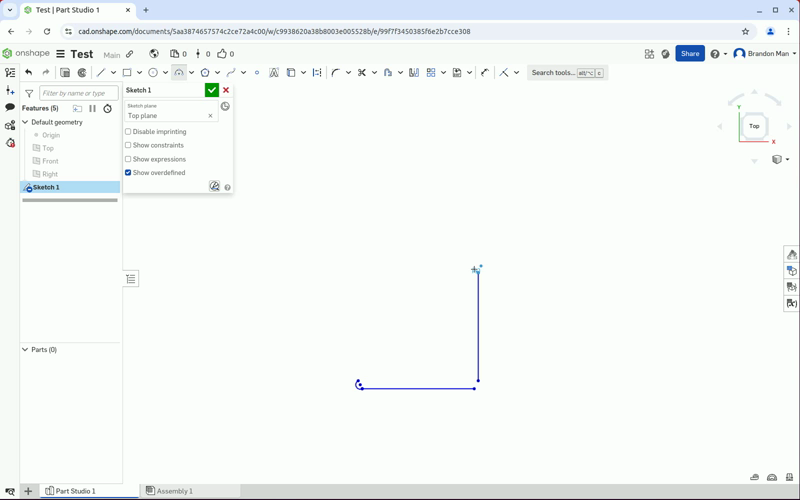
scroll(-6)
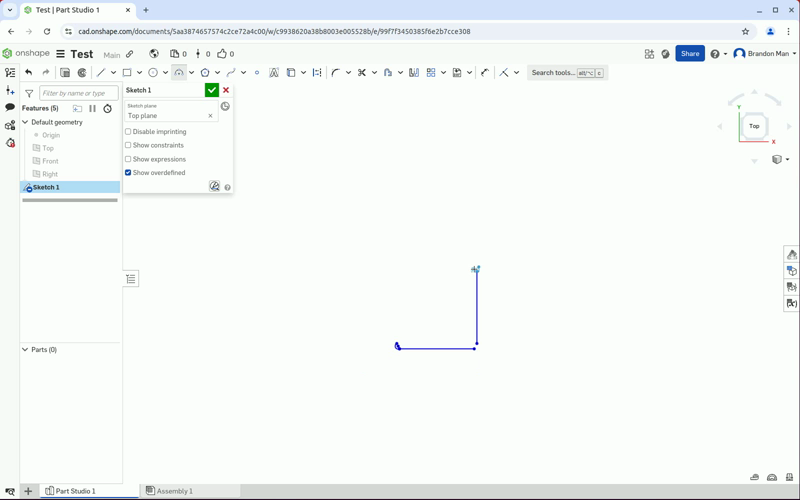
scroll(-6)
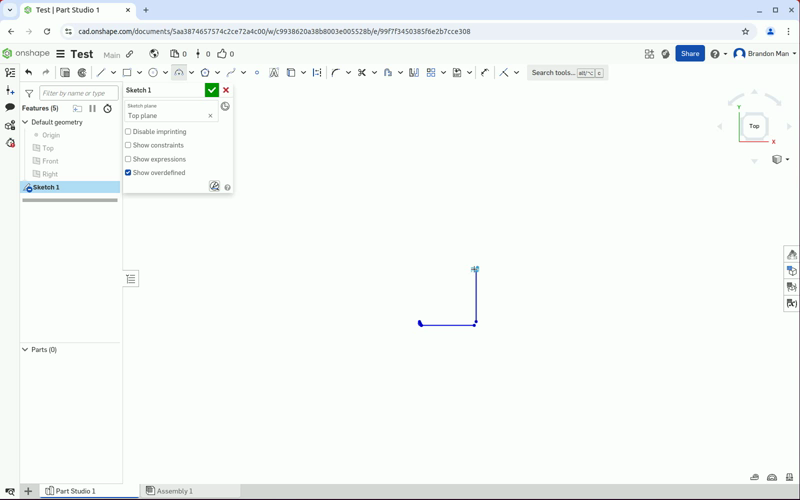
scroll(-6)
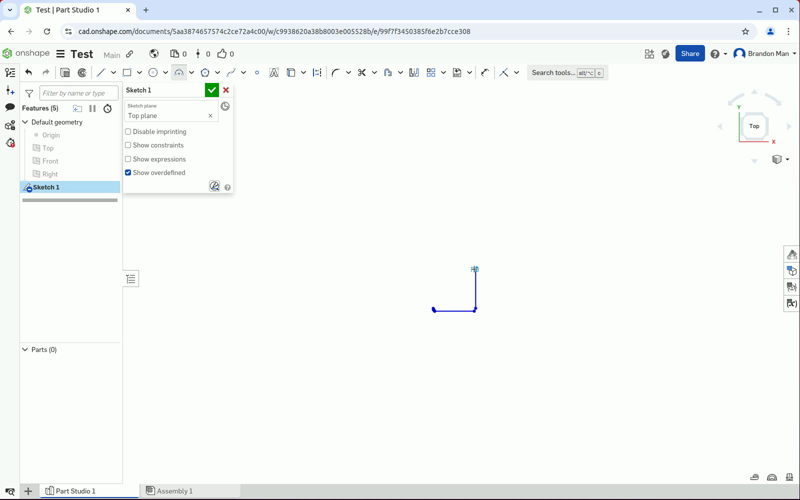
scroll(-6)
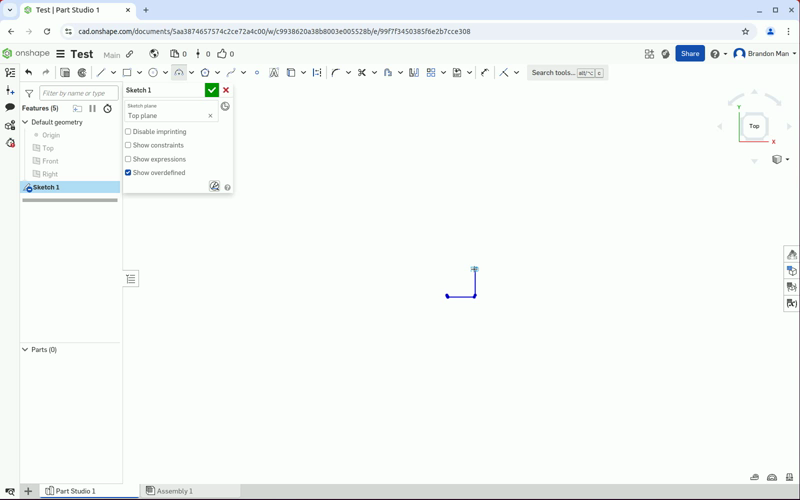
scroll(-6)
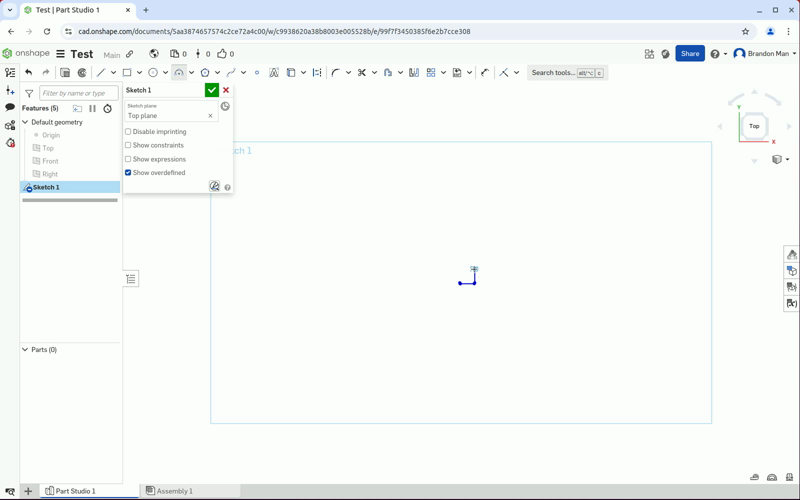
key_up(shift)
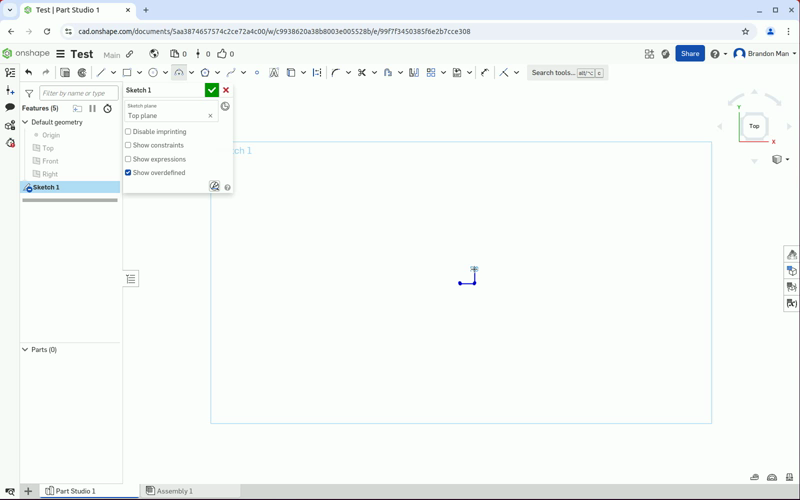
key(esc)
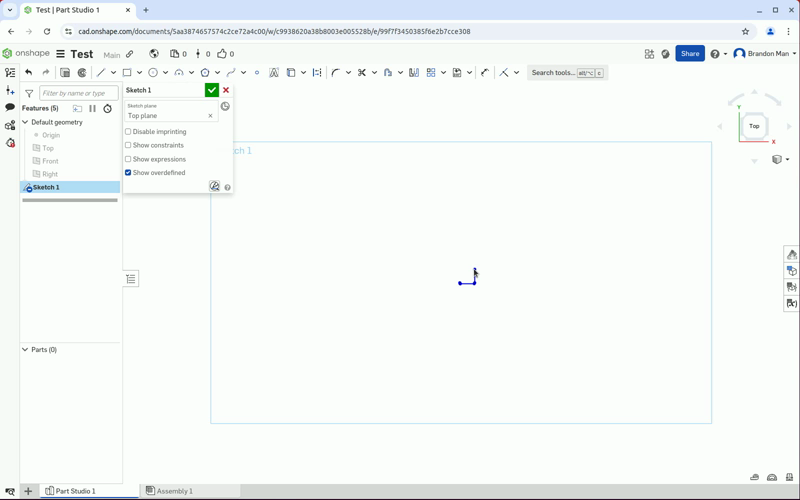
key(l)
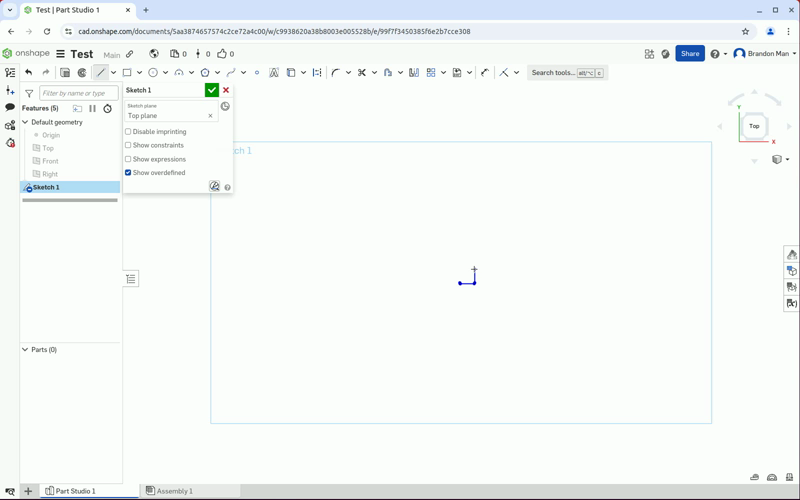
mouse_move(474, 268)
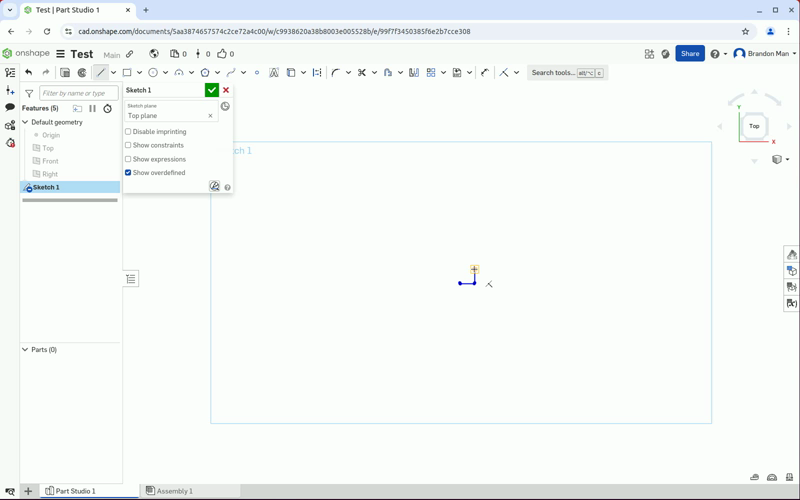
scroll(6)
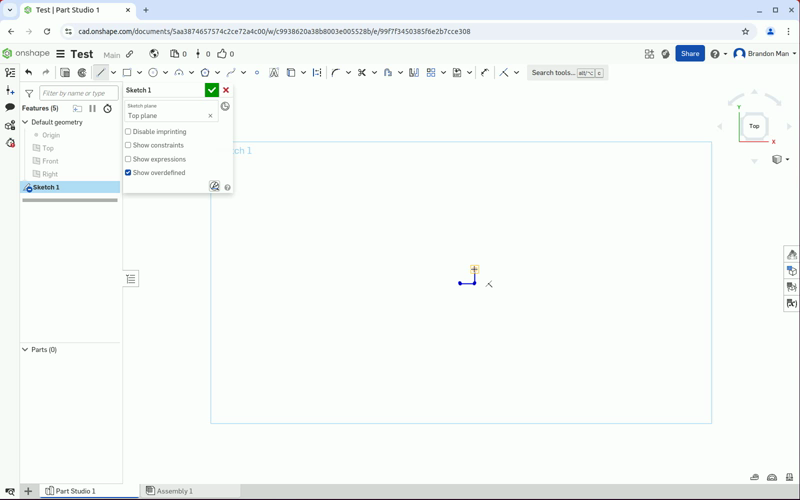
scroll(6)
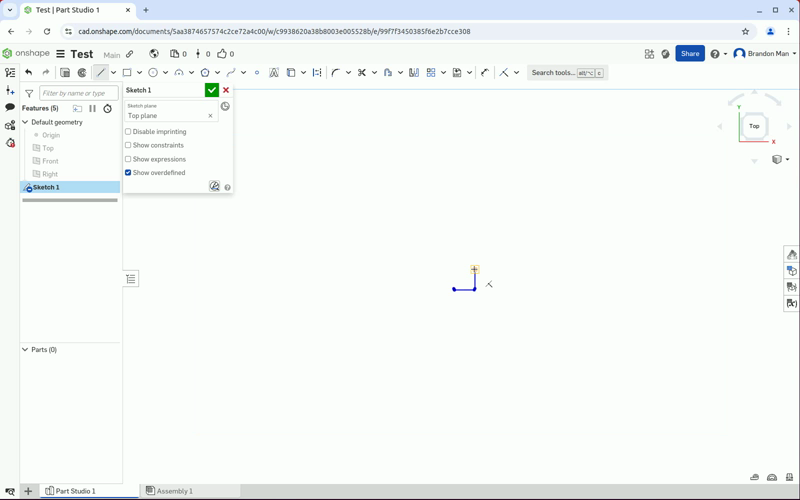
scroll(6)
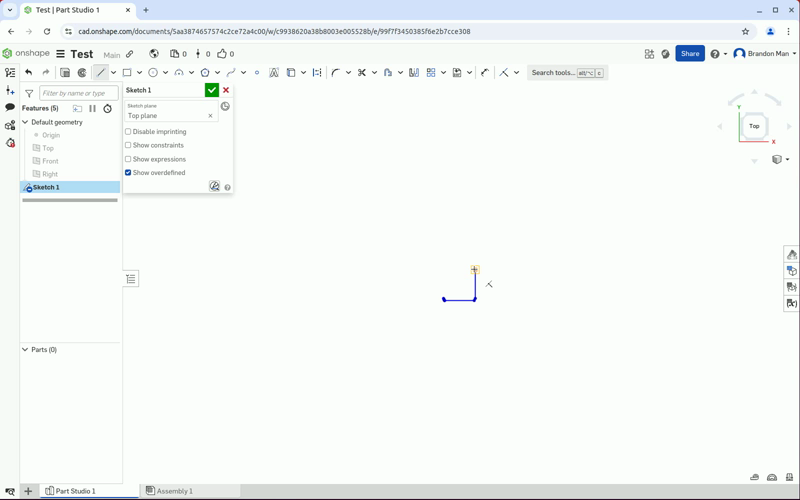
scroll(6)
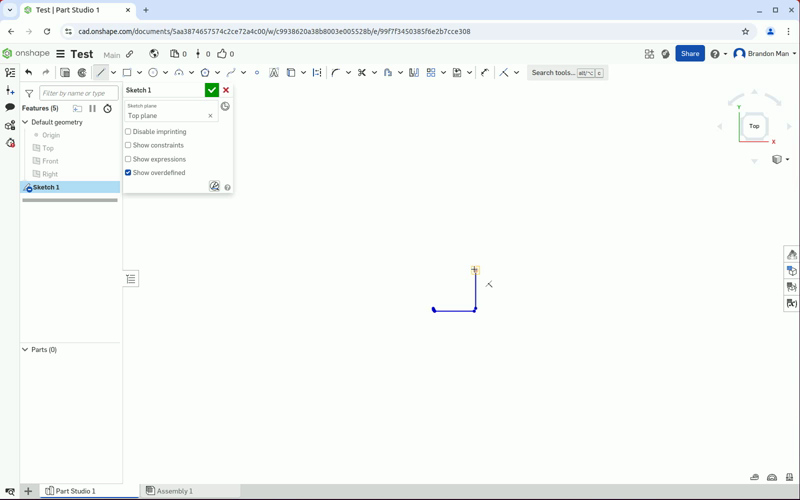
scroll(6)
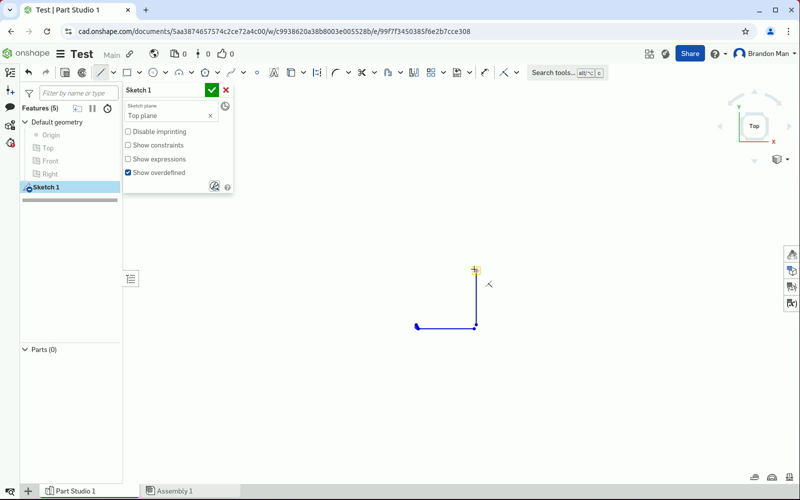
scroll(6)
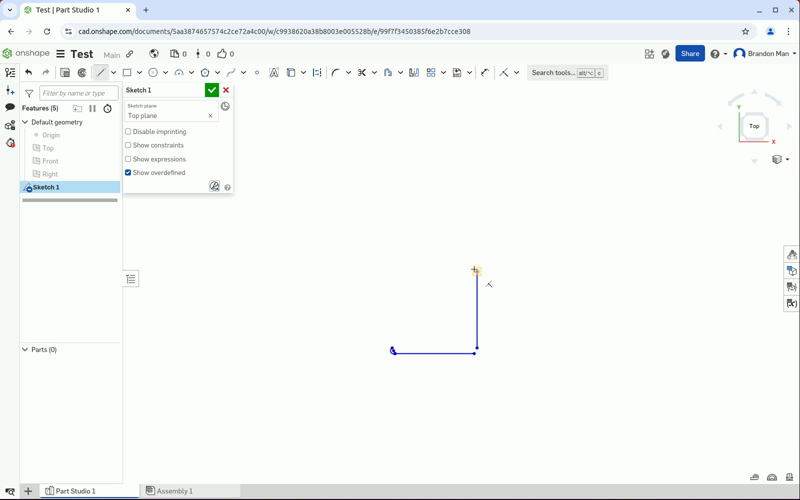
scroll(6)
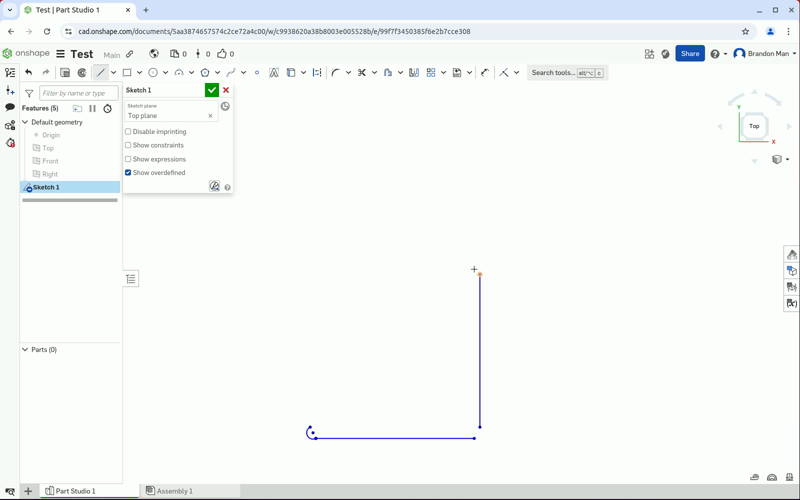
click(474, 268)
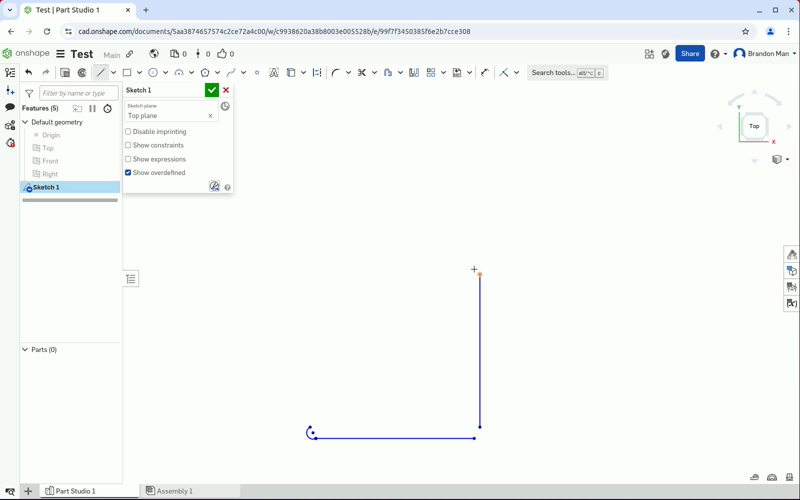
scroll(-6)
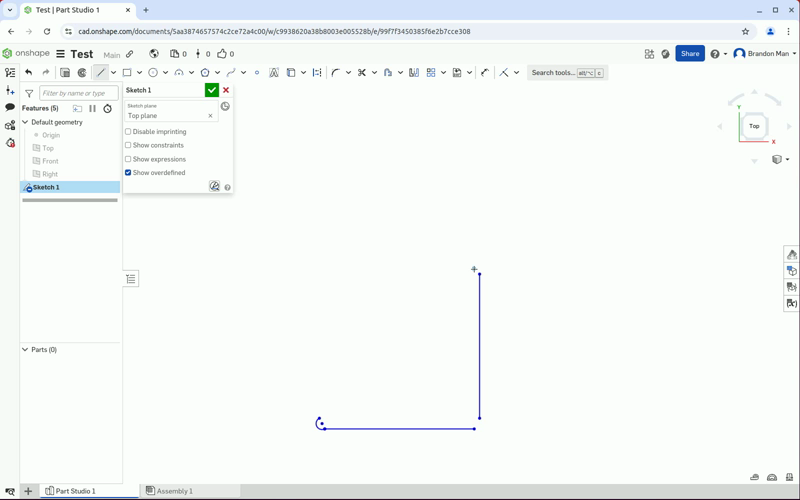
scroll(-6)
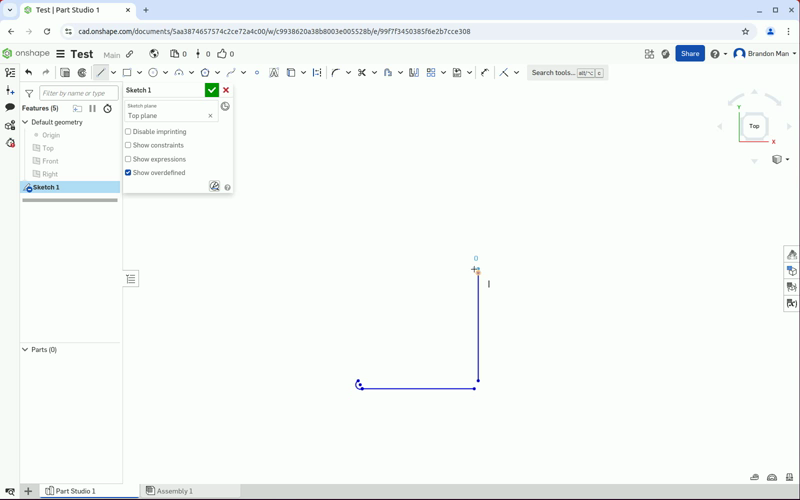
scroll(-6)
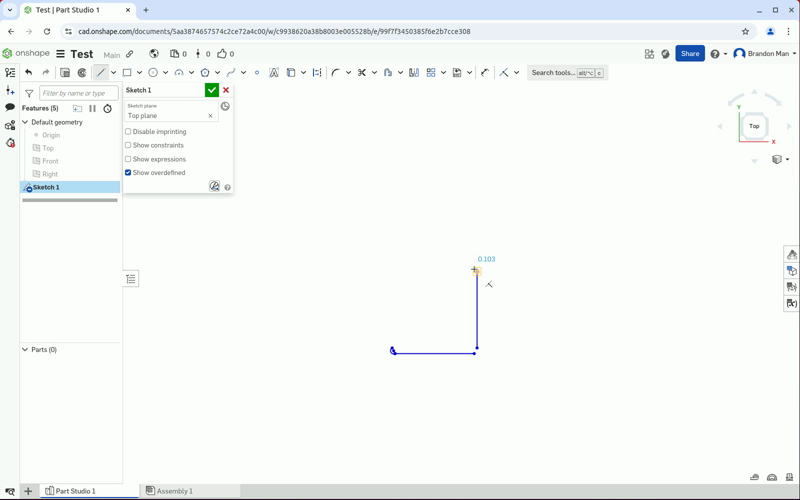
scroll(-6)
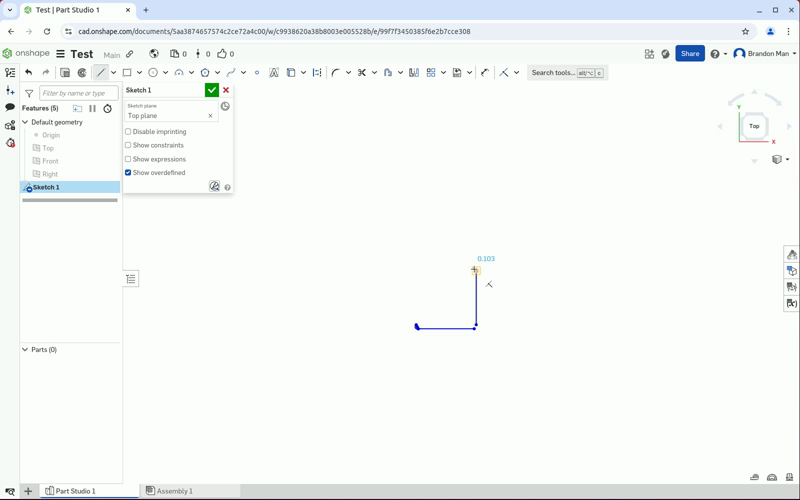
scroll(-6)
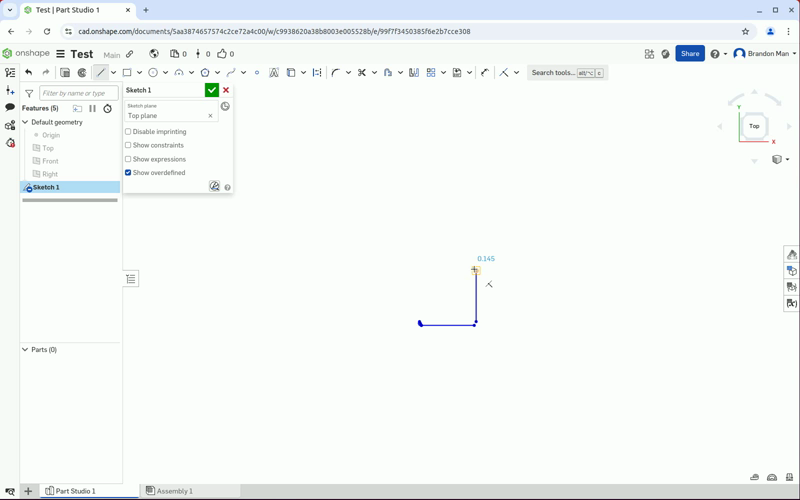
scroll(-6)
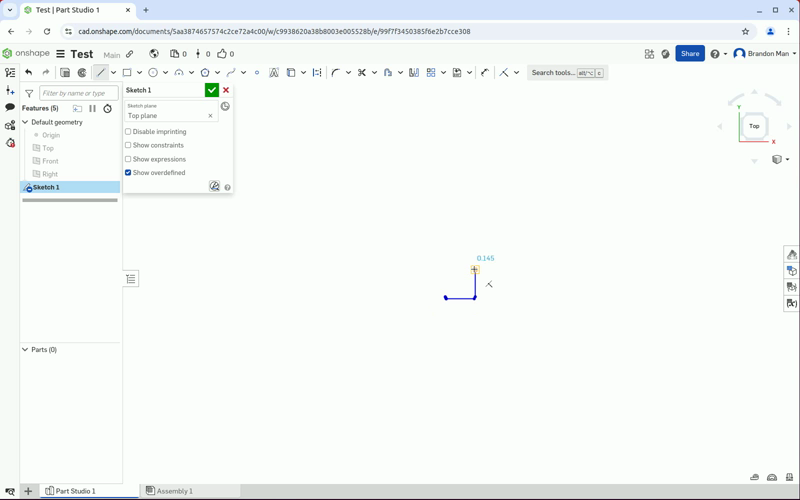
scroll(-6)
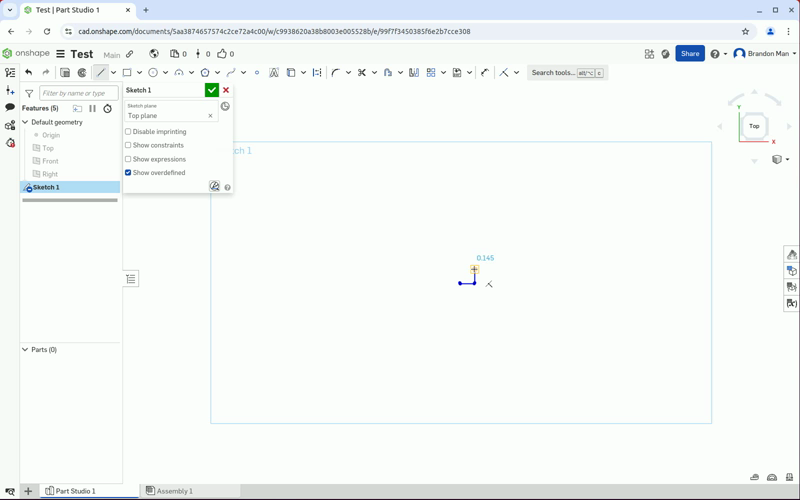
key_down(shift)
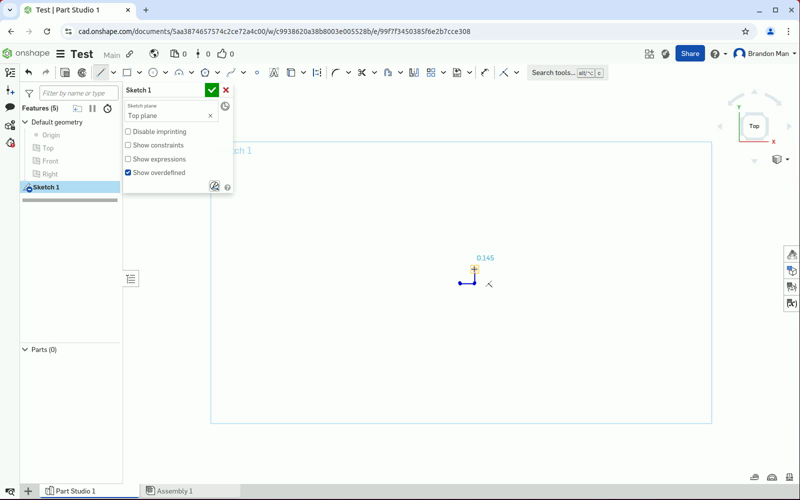
mouse_move(504, 268)
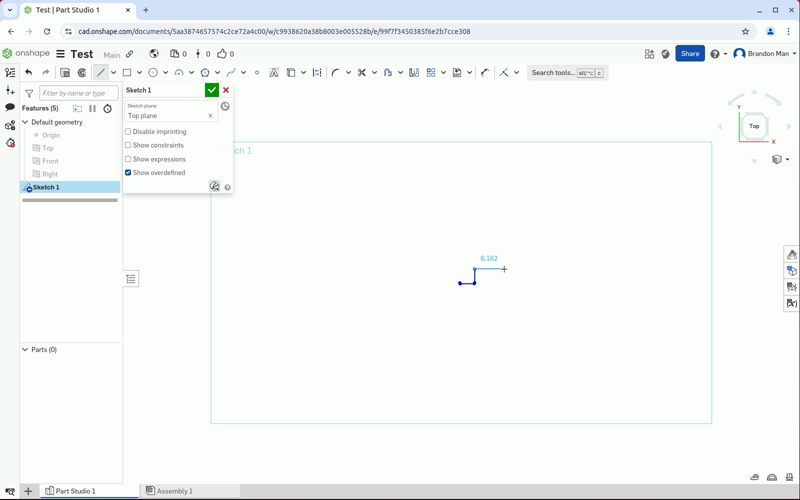
mouse_move(460, 268)
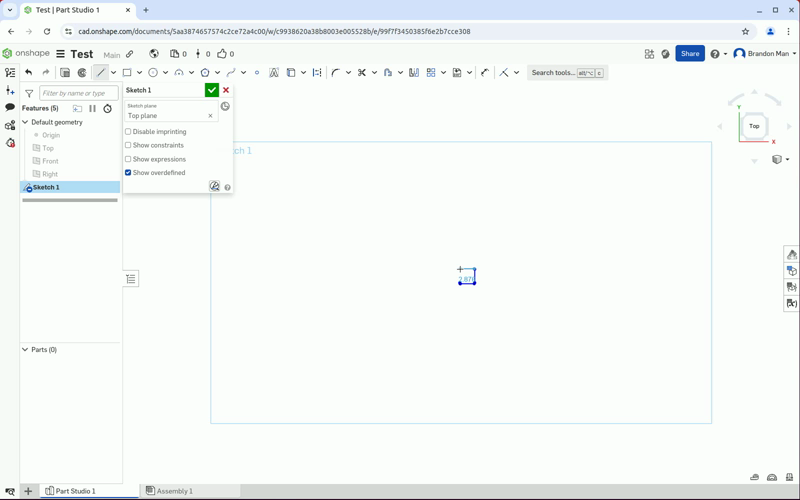
click(460, 268)
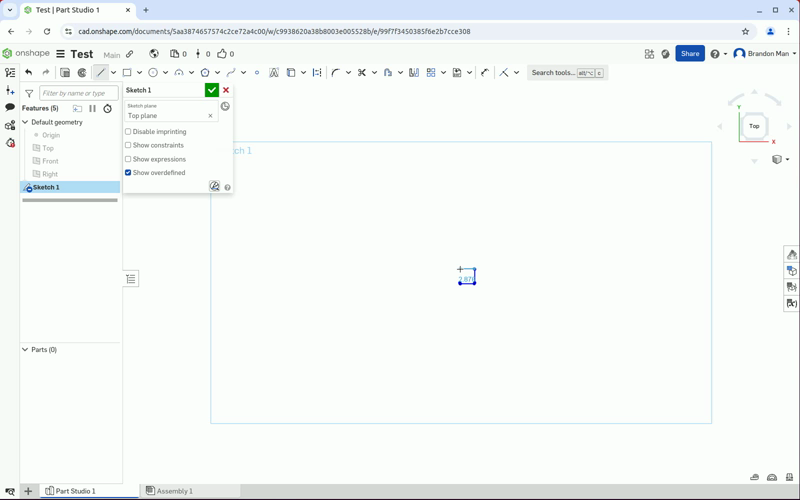
key_up(shift)
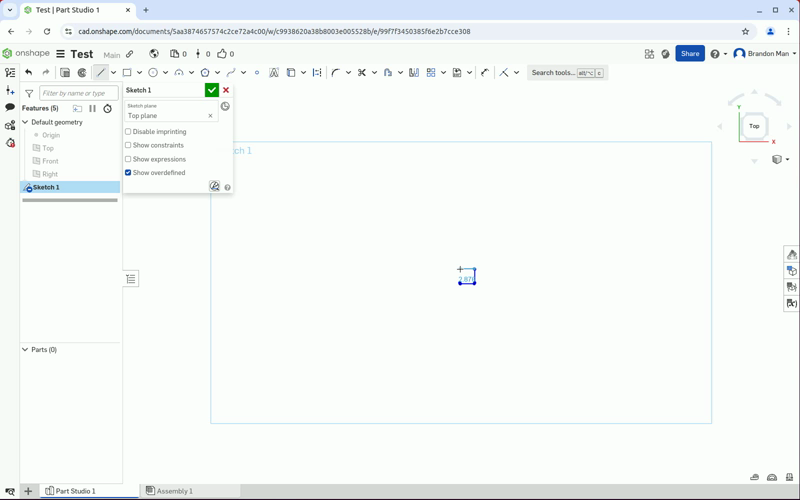
key(esc)
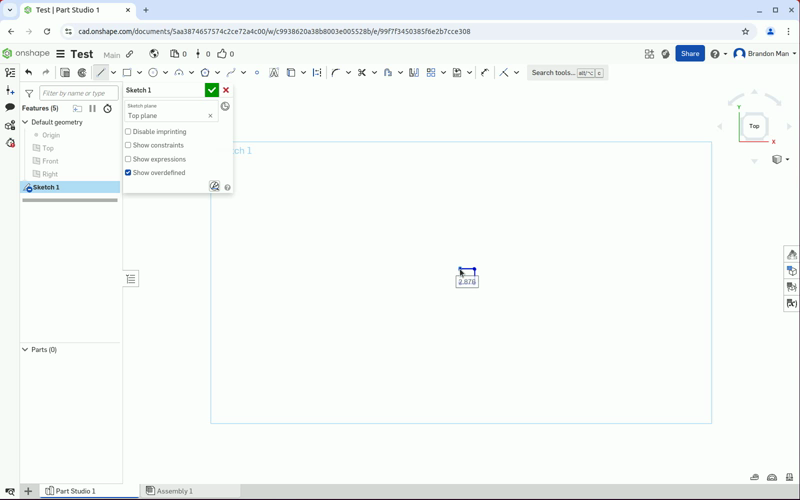
key(a)
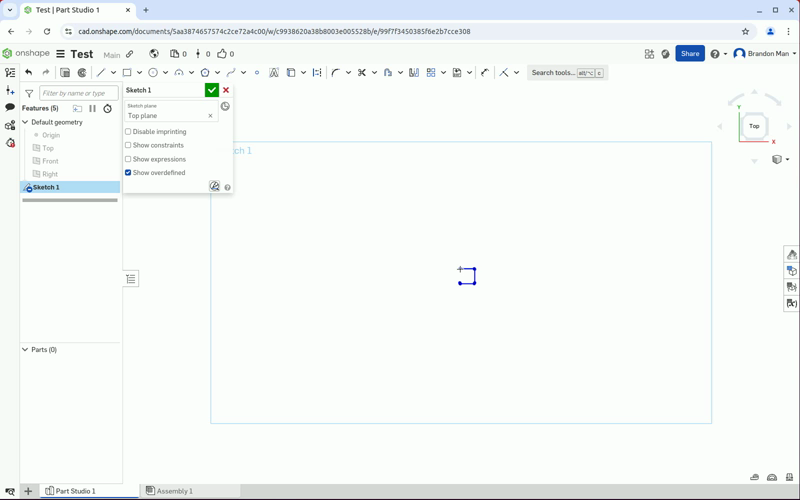
mouse_move(460, 268)
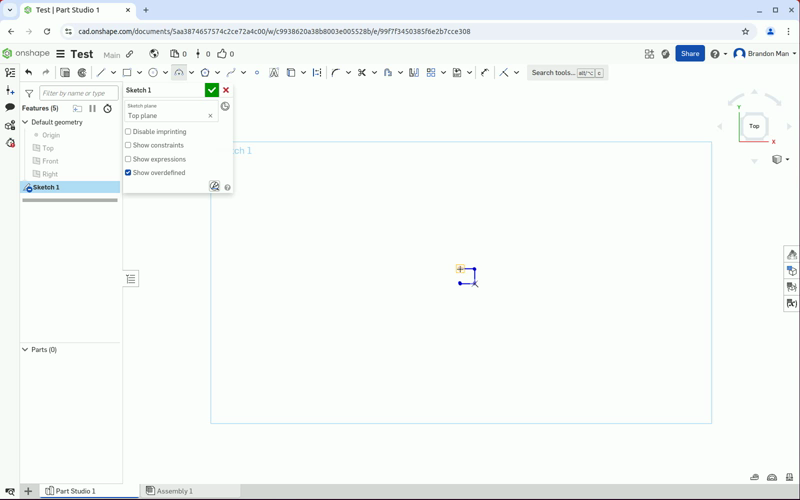
click(460, 268)
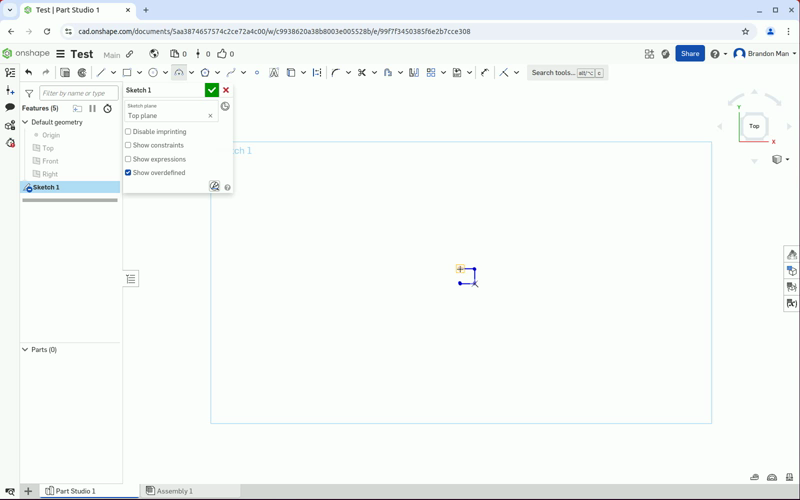
key_down(shift)
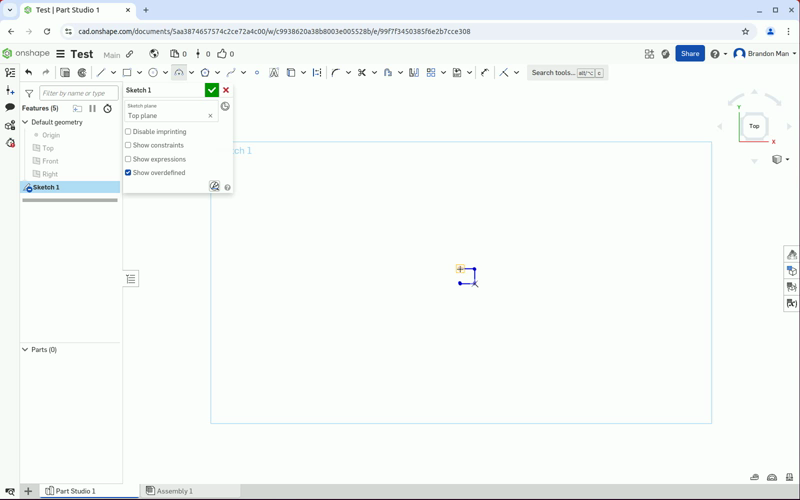
mouse_move(459, 269)
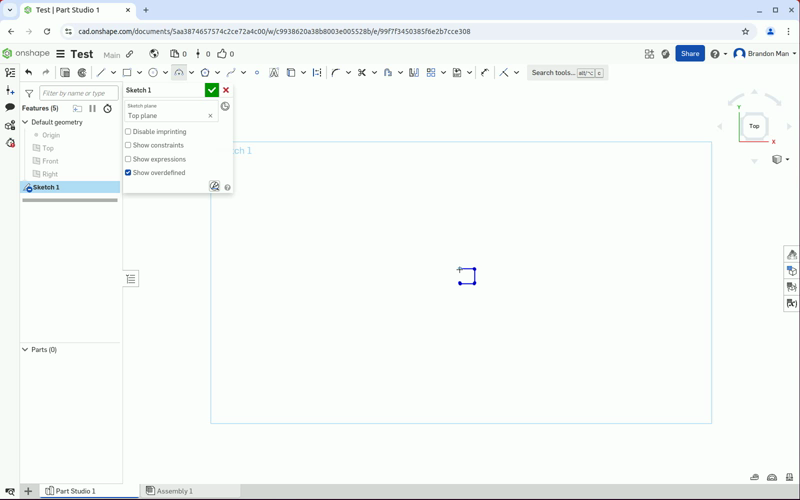
scroll(6)
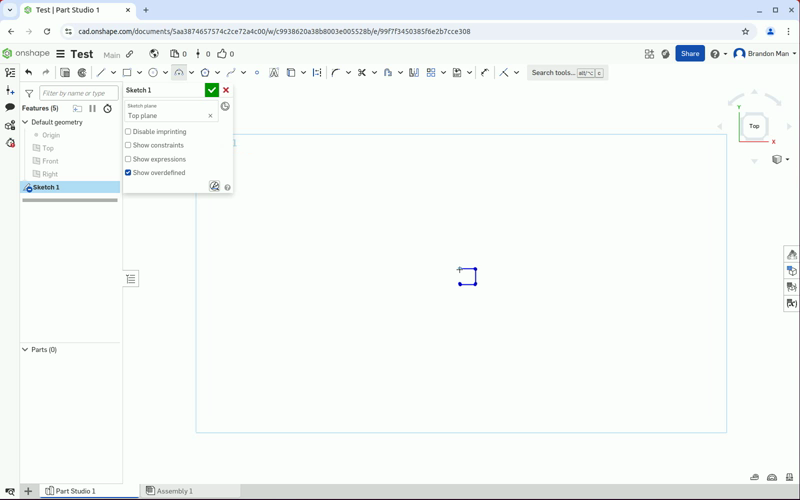
scroll(6)
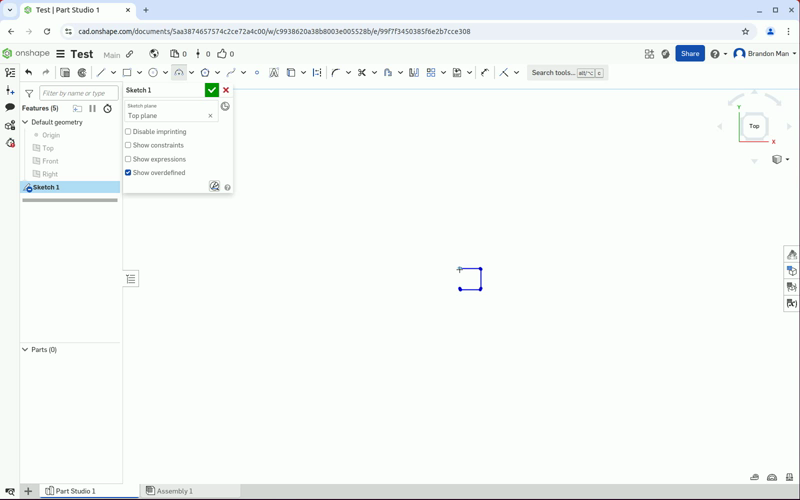
scroll(6)
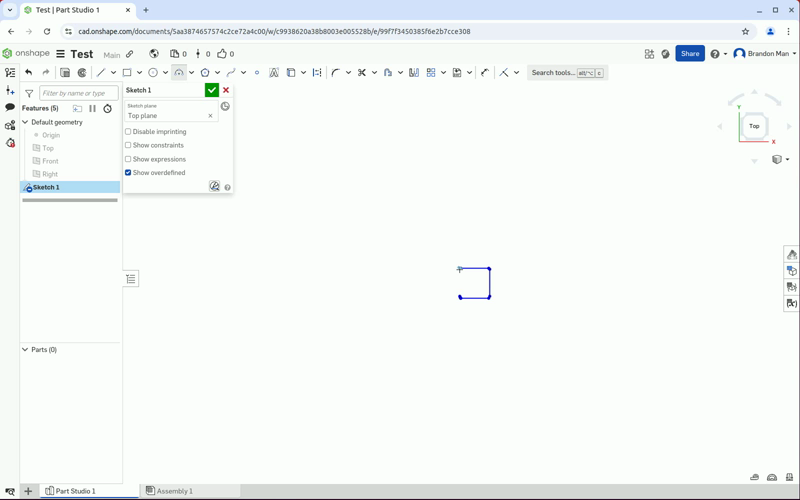
scroll(6)
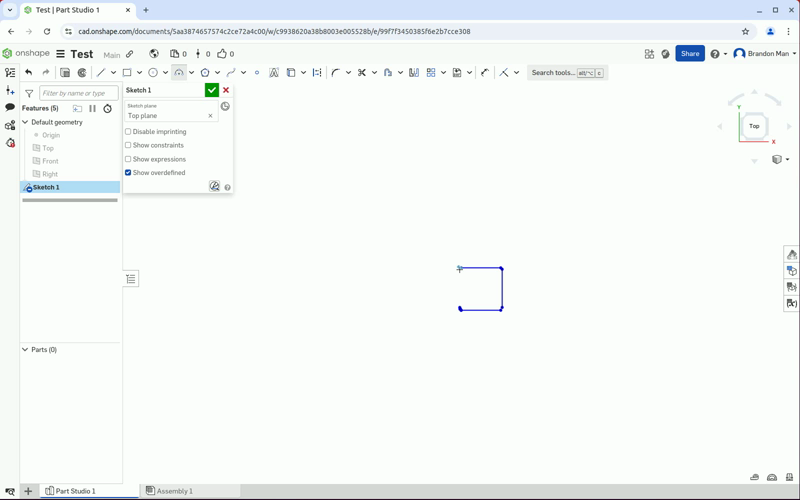
scroll(6)
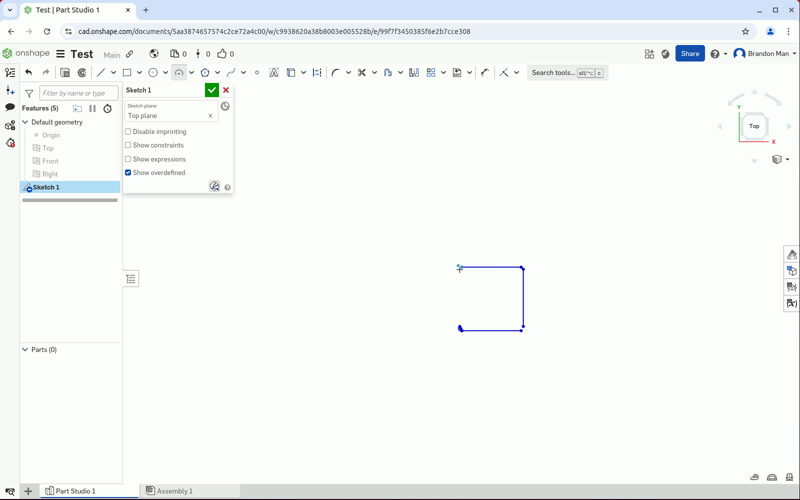
scroll(6)
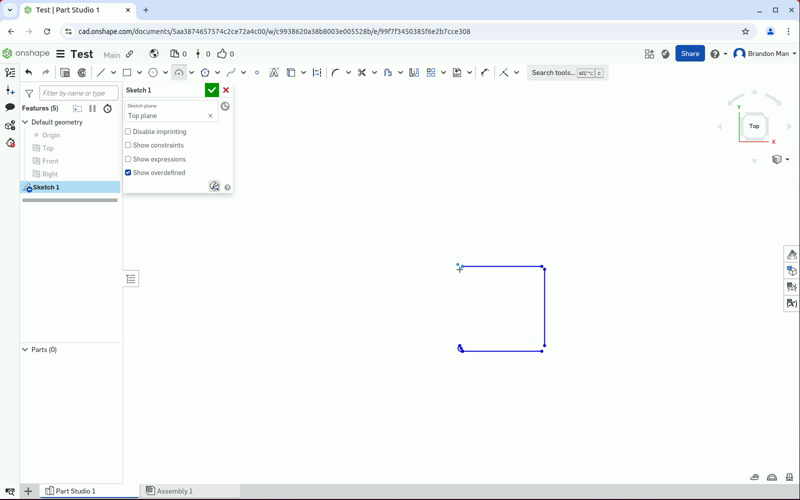
scroll(6)
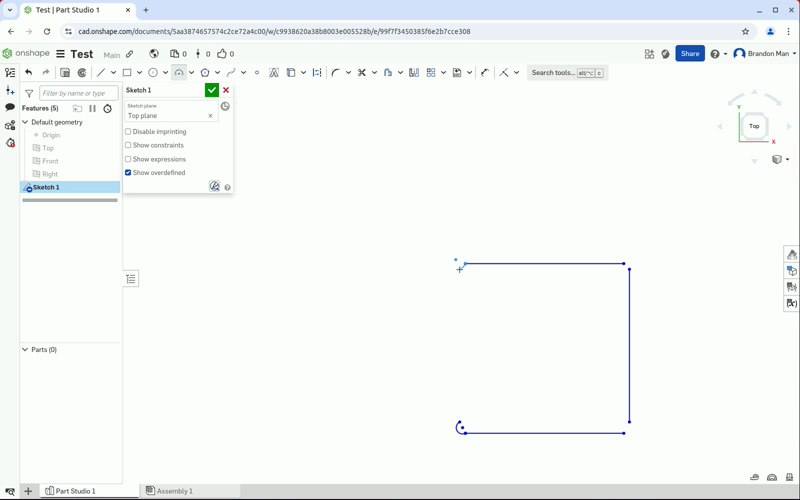
click(459, 269)
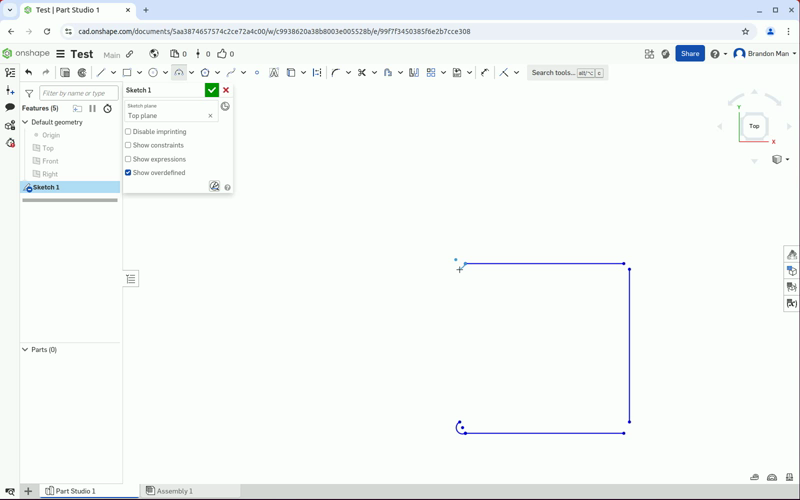
scroll(-6)
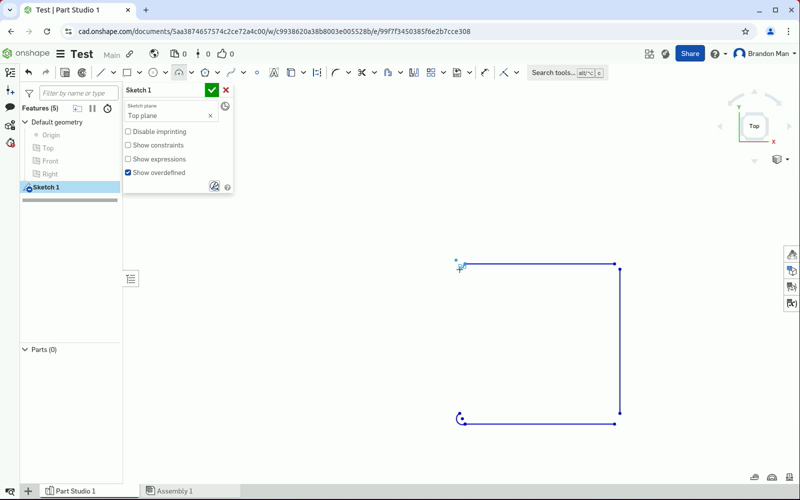
scroll(-6)
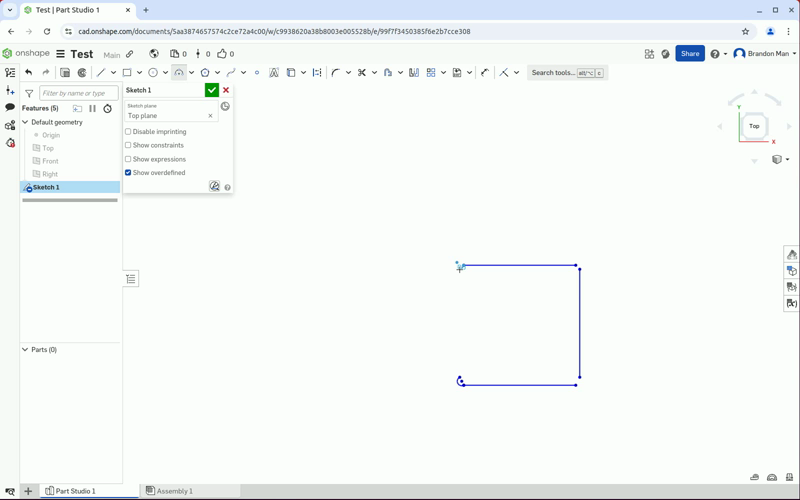
scroll(-6)
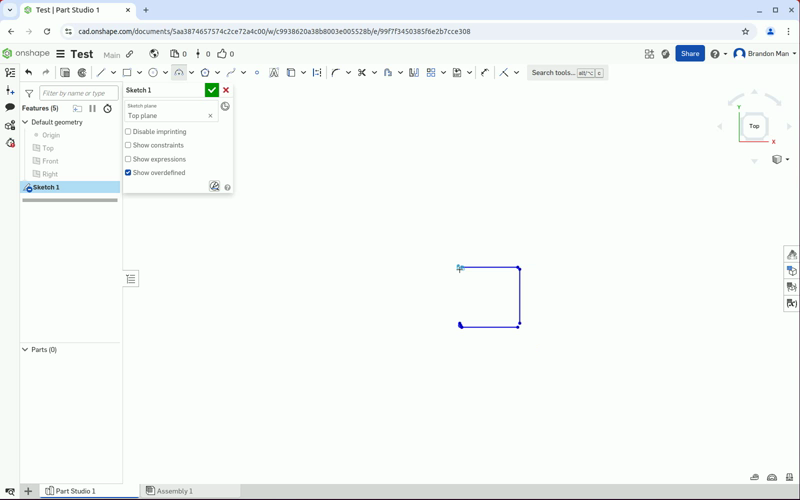
scroll(-6)
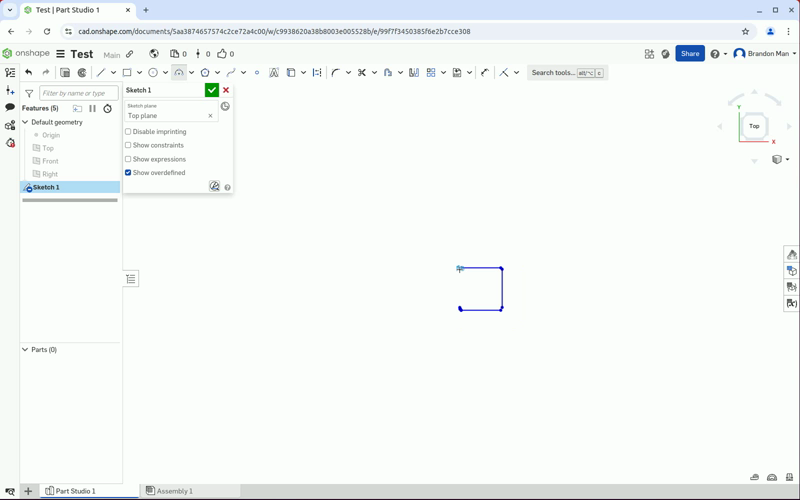
scroll(-6)
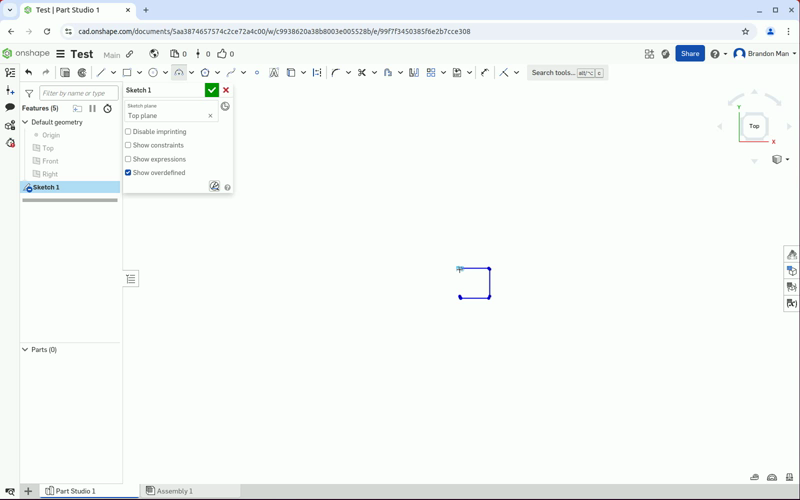
scroll(-6)
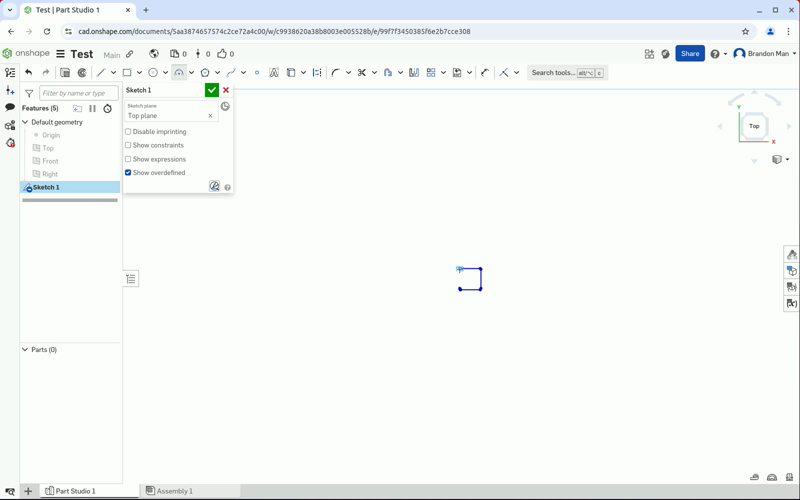
scroll(-6)
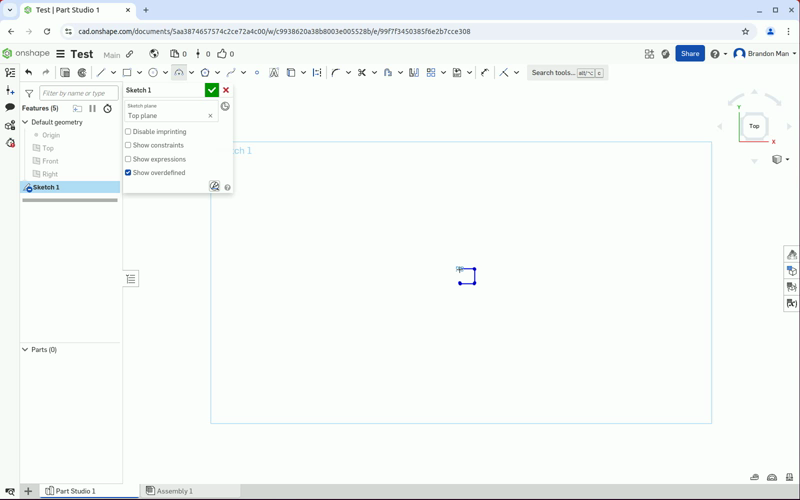
mouse_move(459, 268)
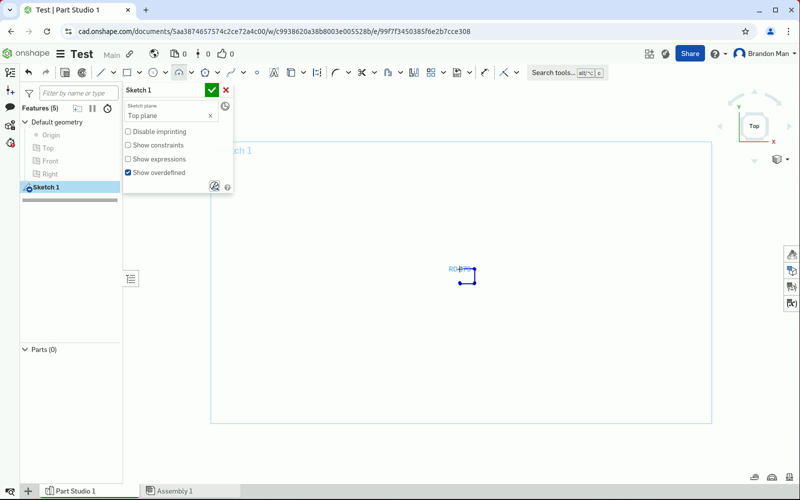
scroll(6)
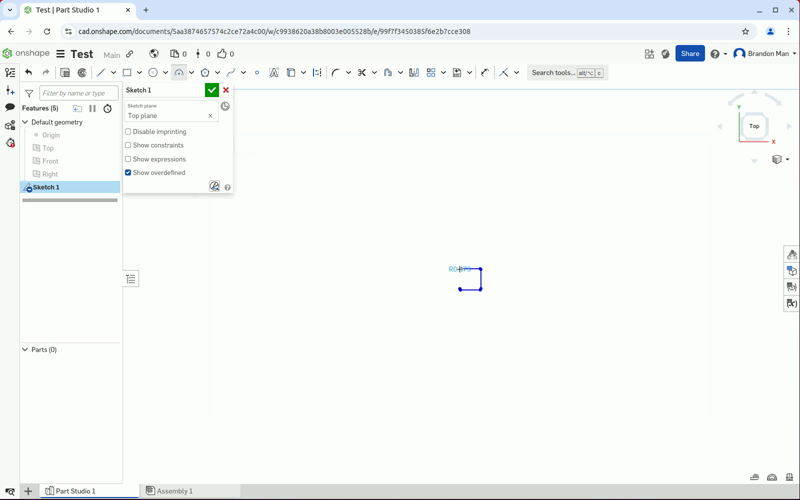
scroll(6)
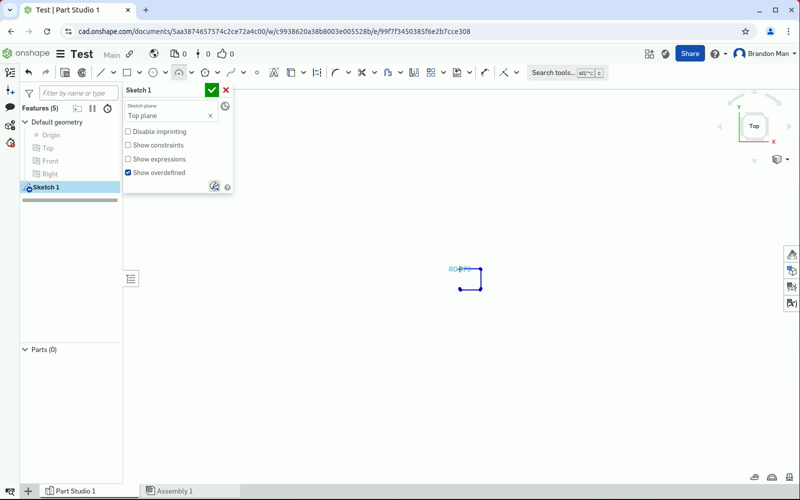
scroll(6)
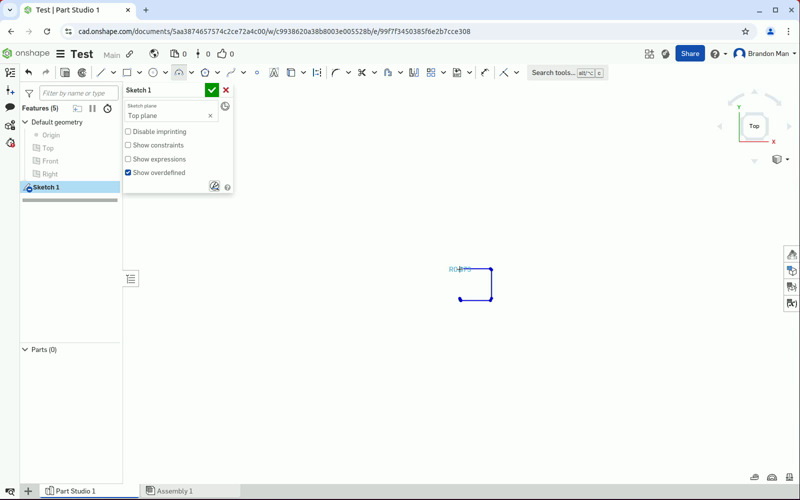
scroll(6)
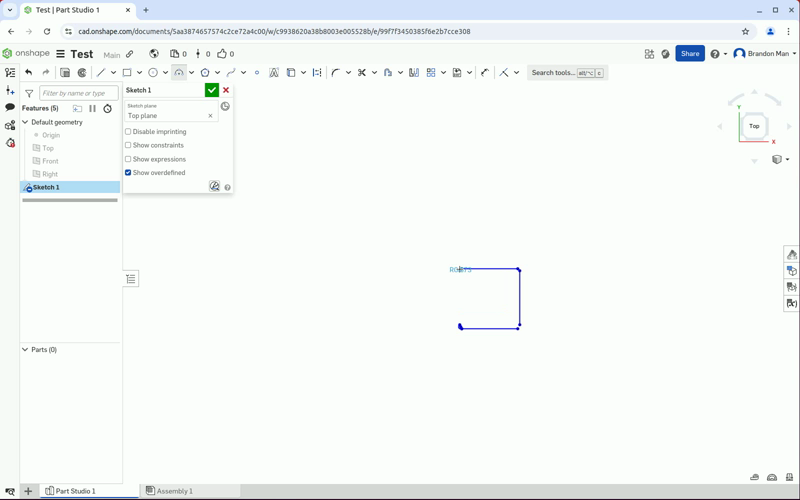
scroll(6)
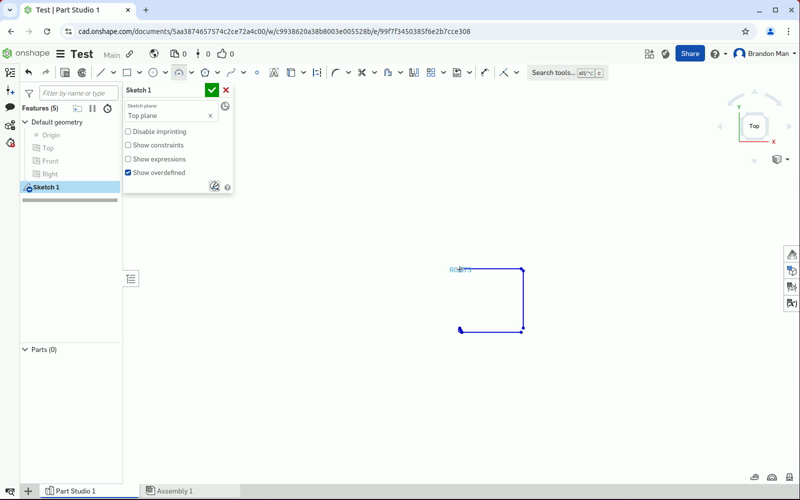
scroll(6)
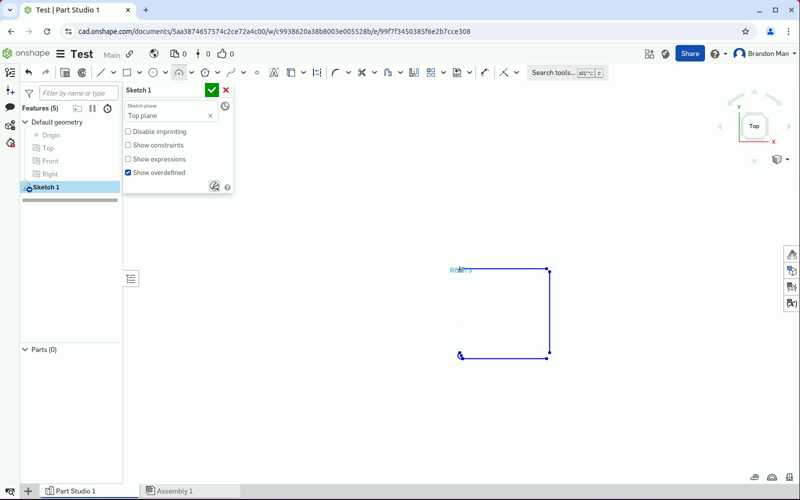
scroll(6)
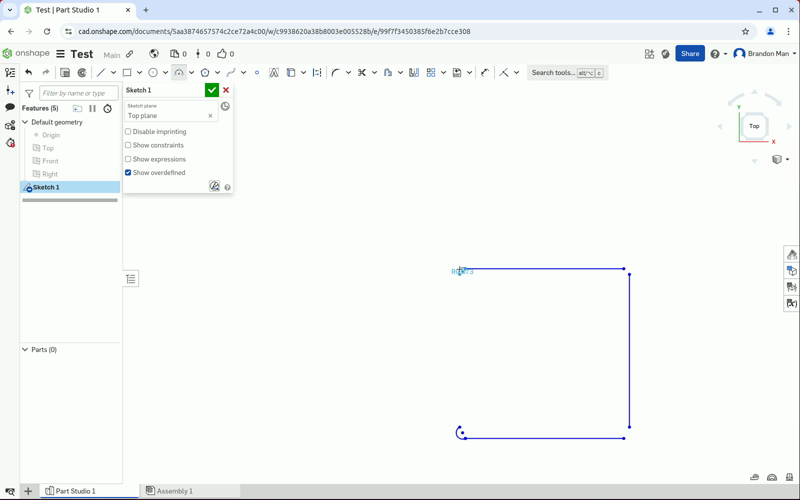
click(459, 268)
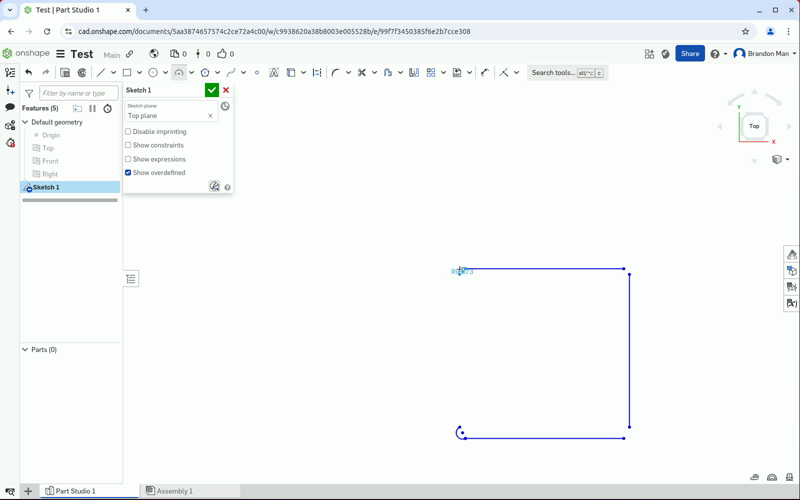
scroll(-6)
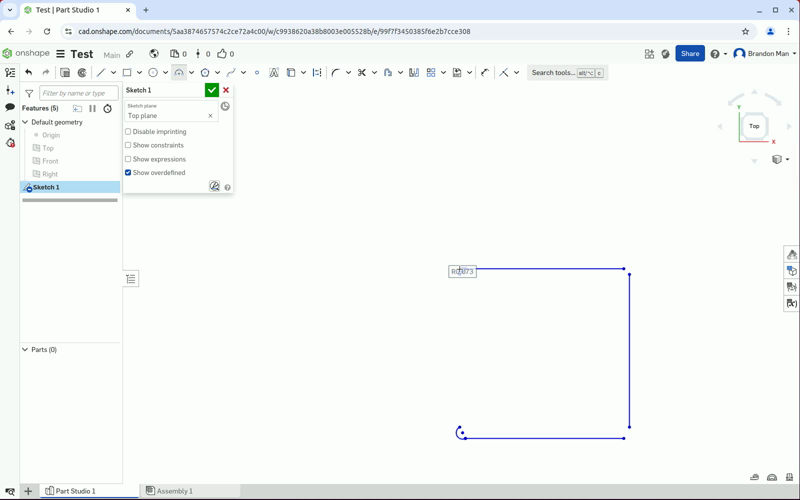
scroll(-6)
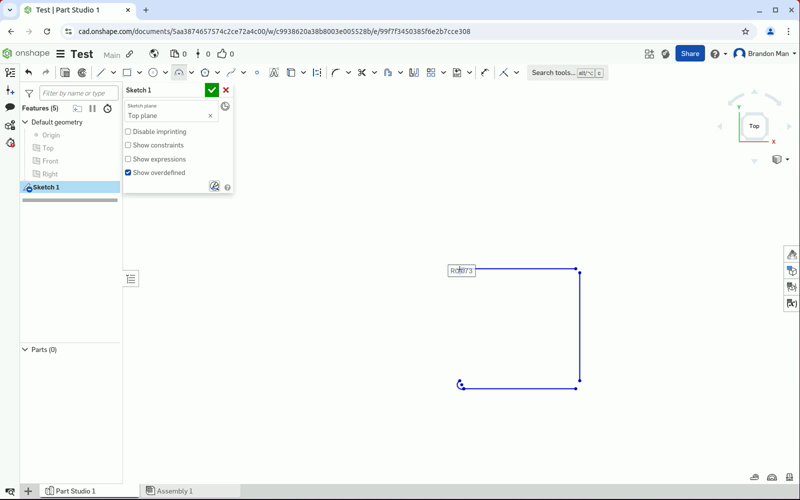
scroll(-6)
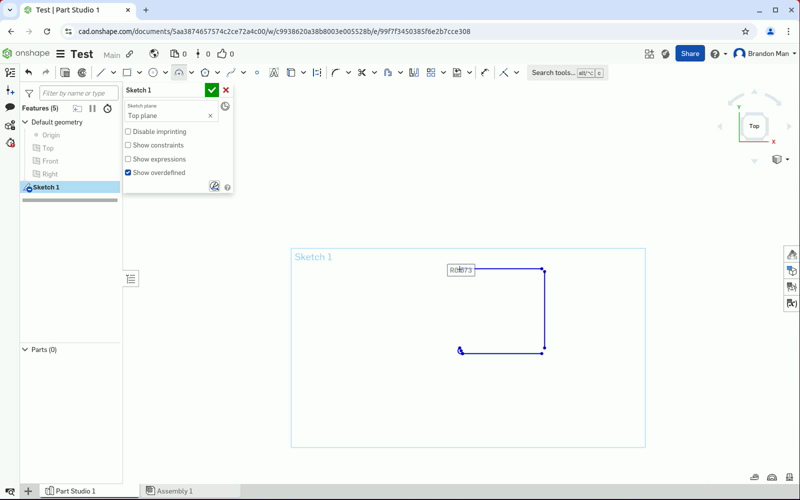
scroll(-6)
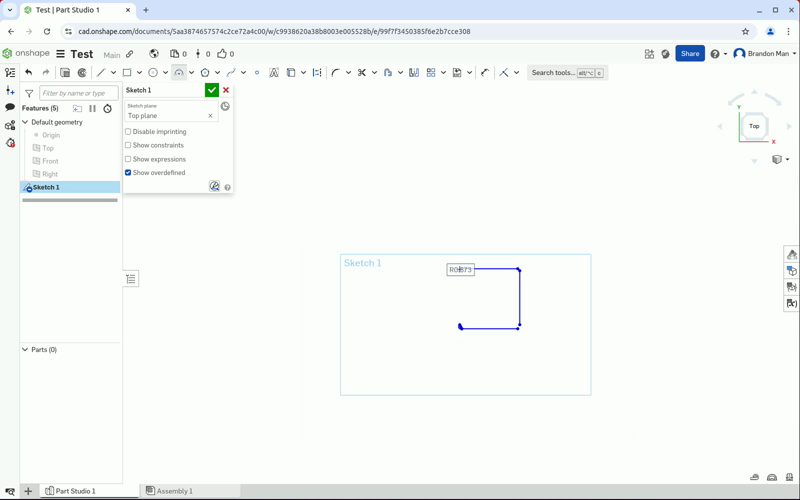
scroll(-6)
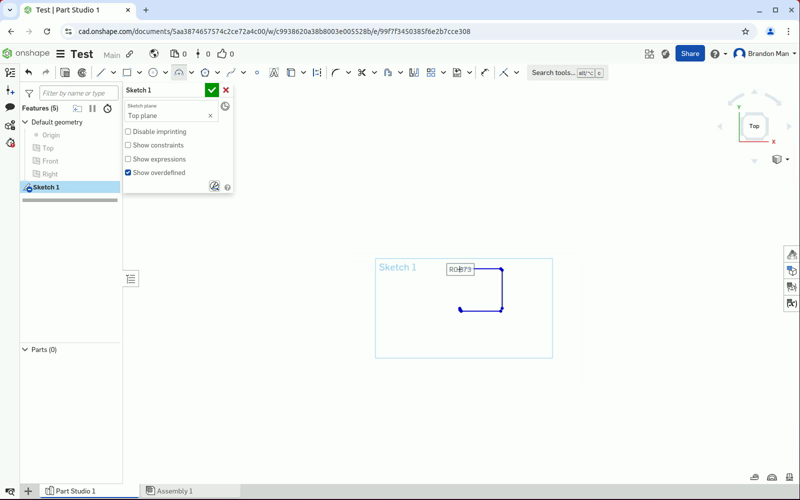
scroll(-6)
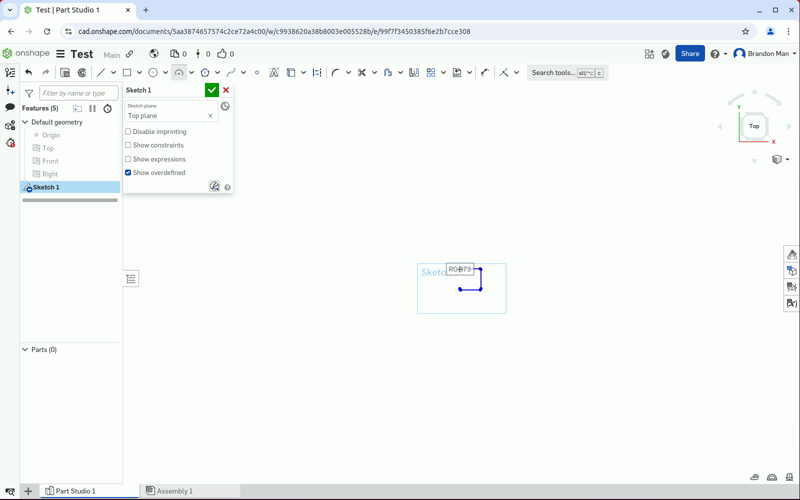
scroll(-6)
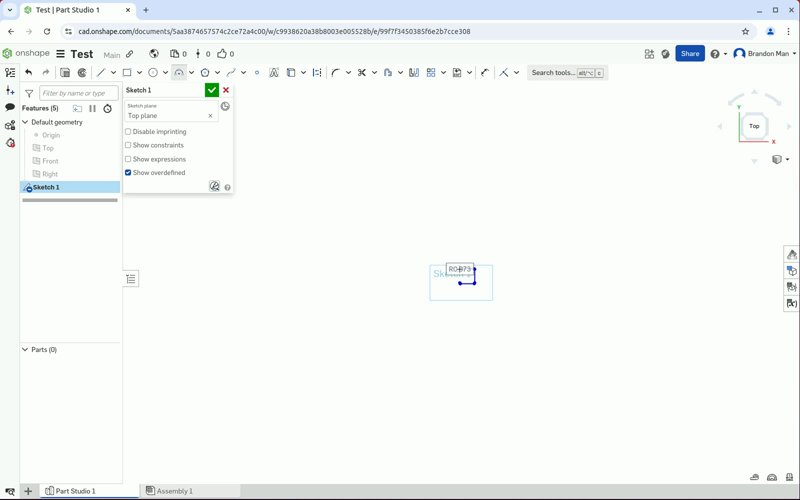
key_up(shift)
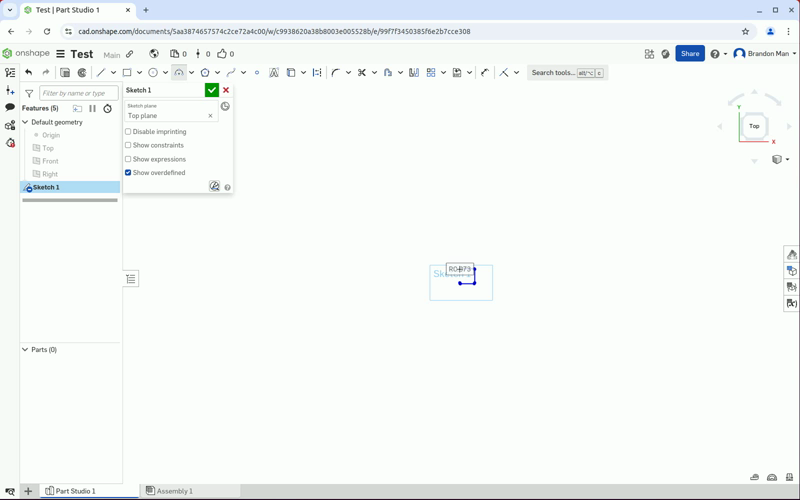
key(esc)
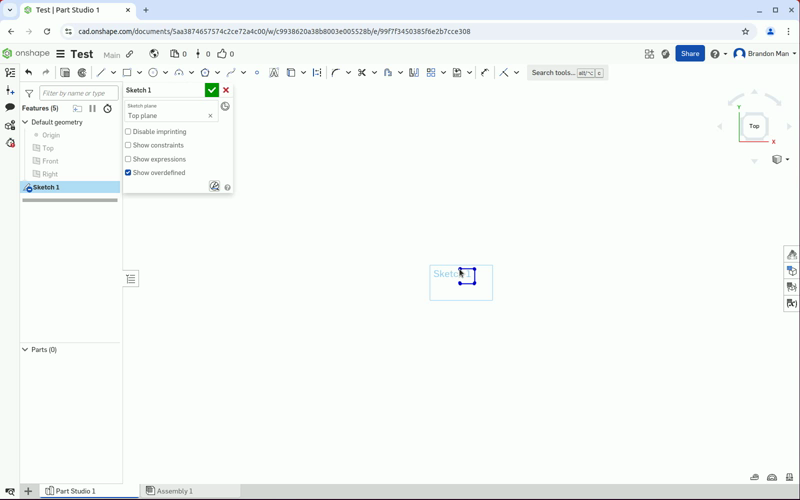
key(l)
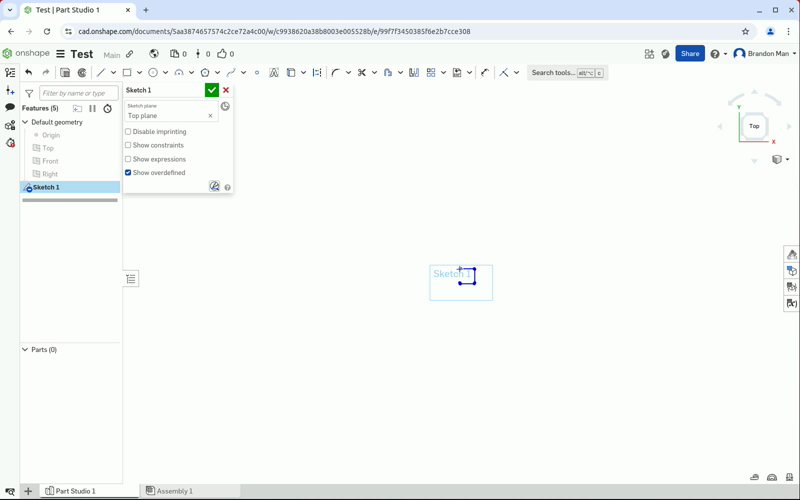
mouse_move(459, 269)
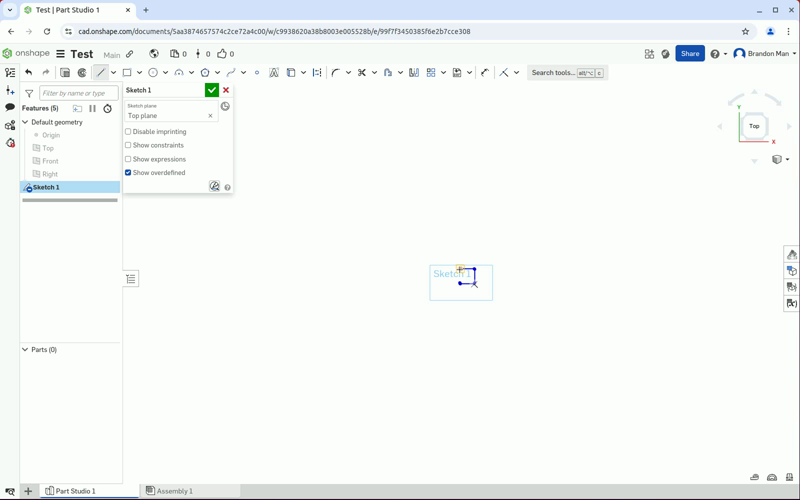
scroll(6)
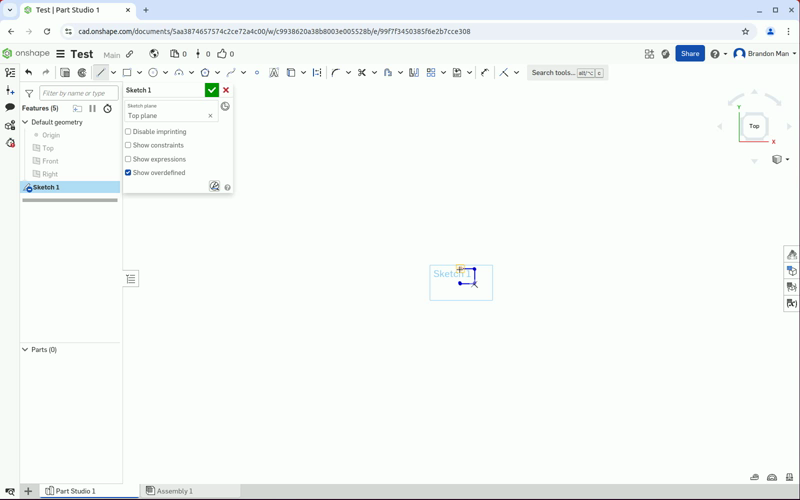
scroll(6)
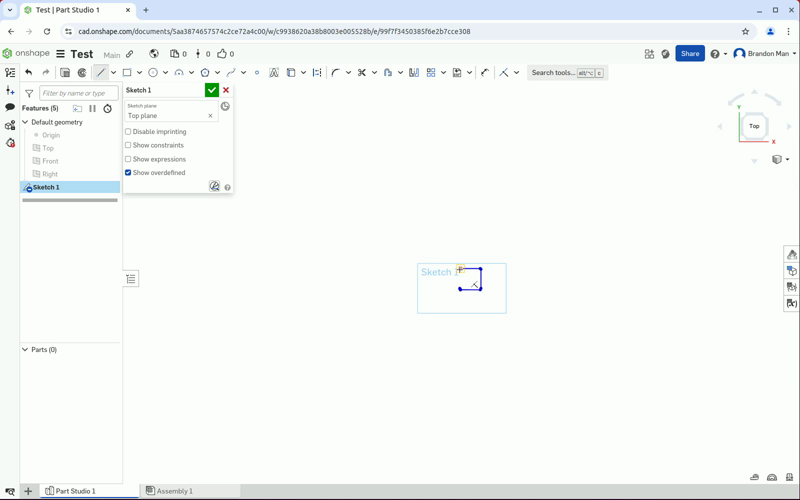
scroll(6)
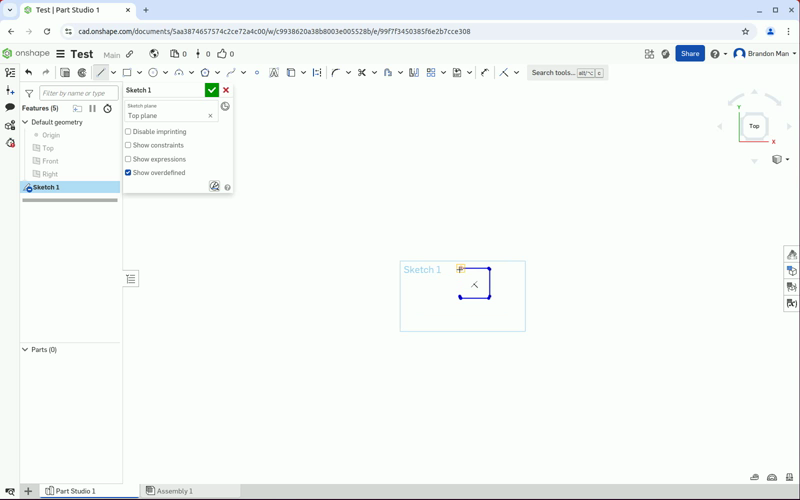
scroll(6)
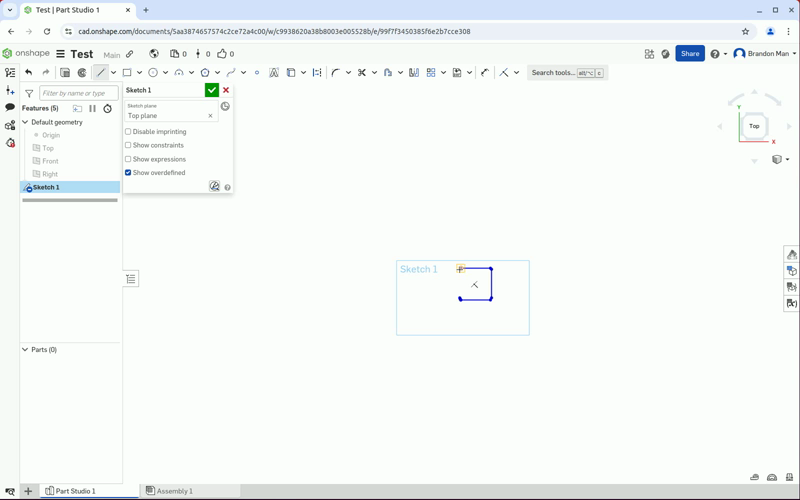
scroll(6)
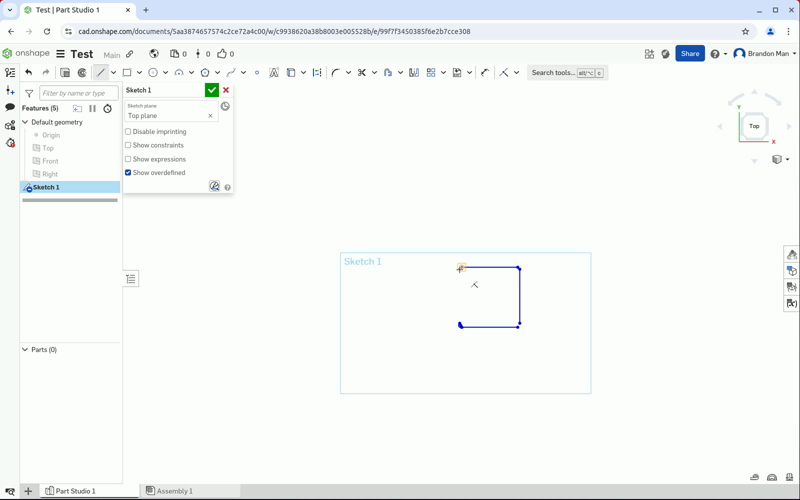
scroll(6)
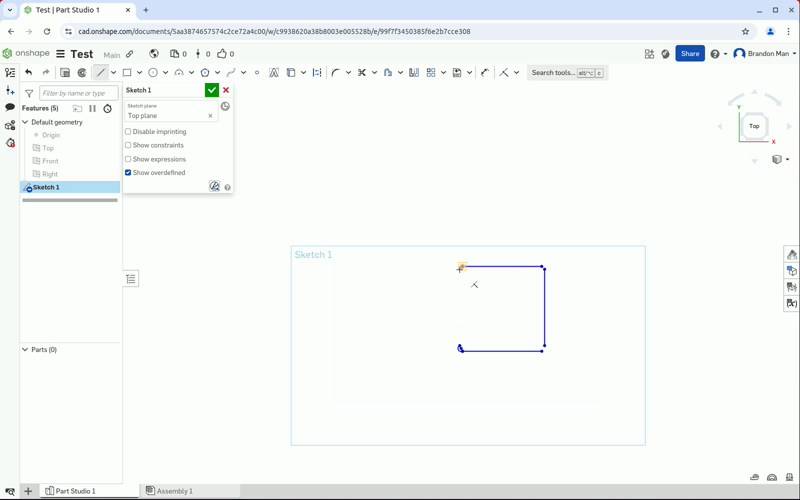
scroll(6)
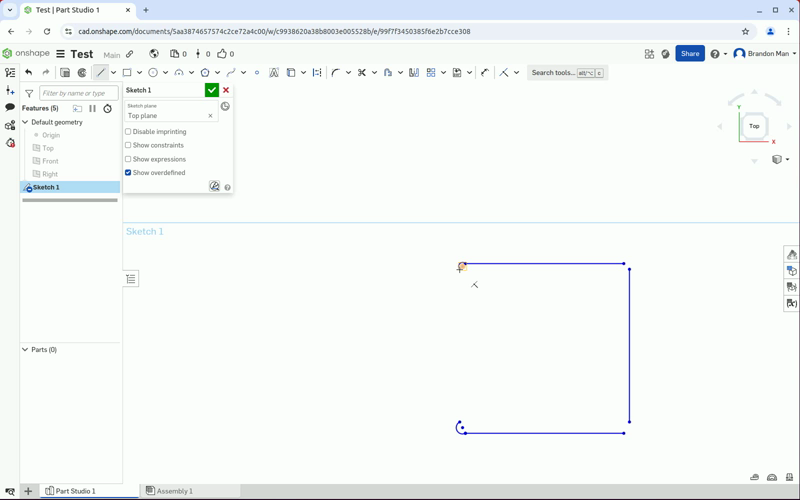
click(459, 269)
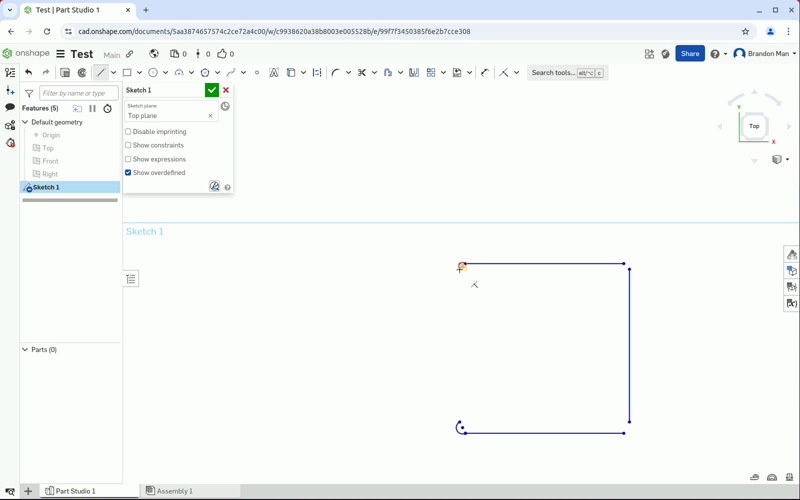
scroll(-6)
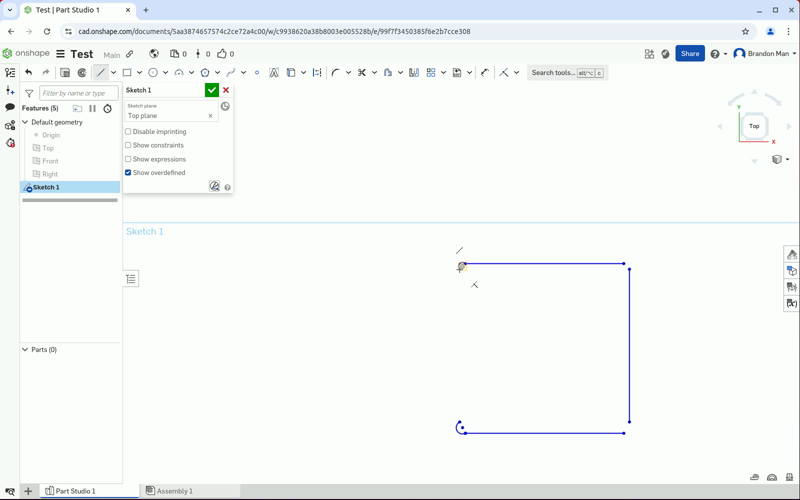
scroll(-6)
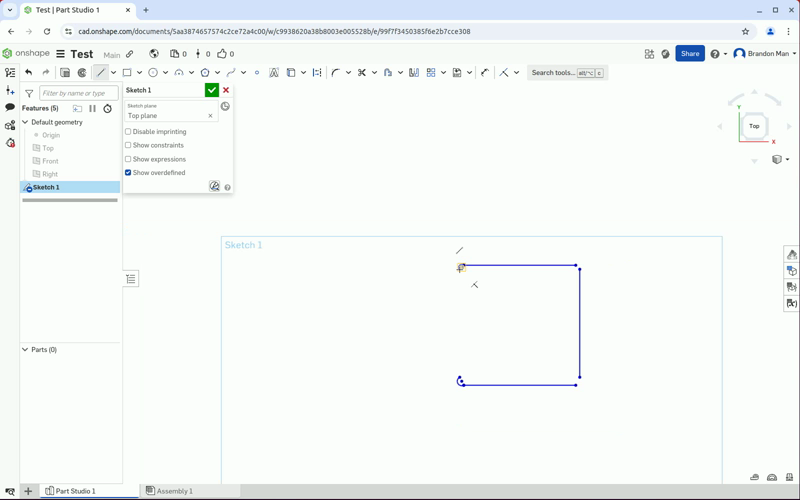
scroll(-6)
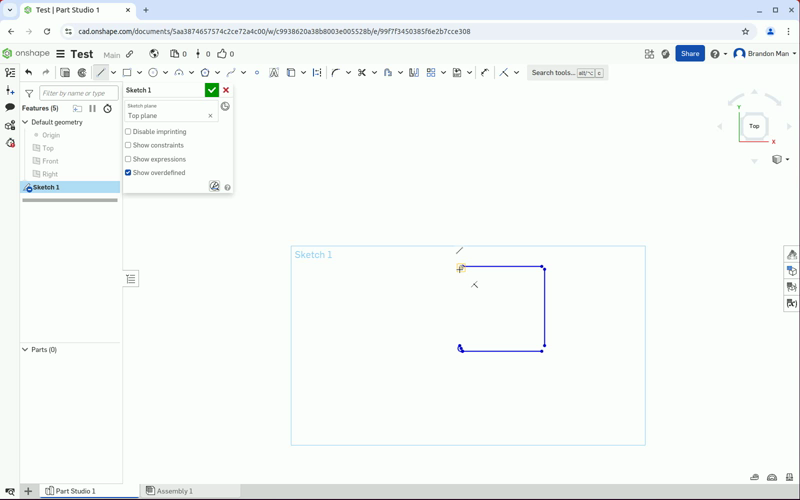
scroll(-6)
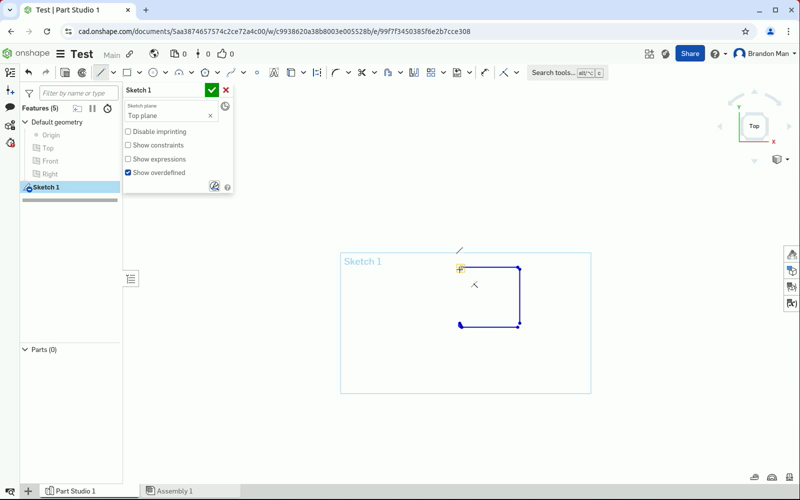
scroll(-6)
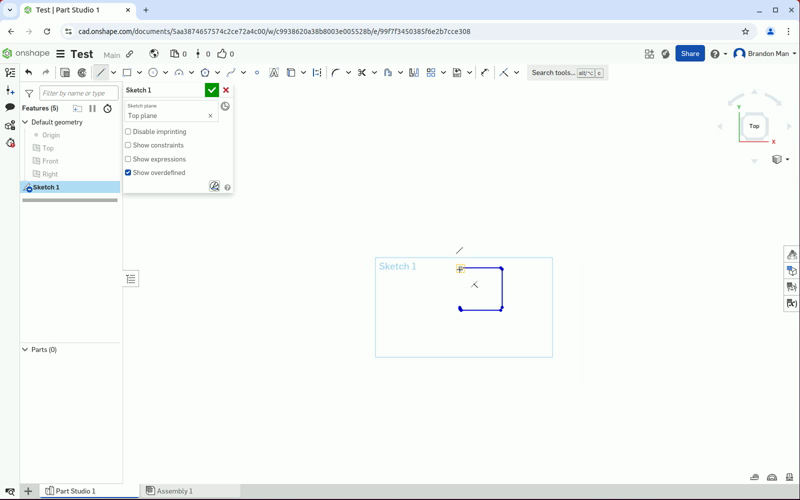
scroll(-6)
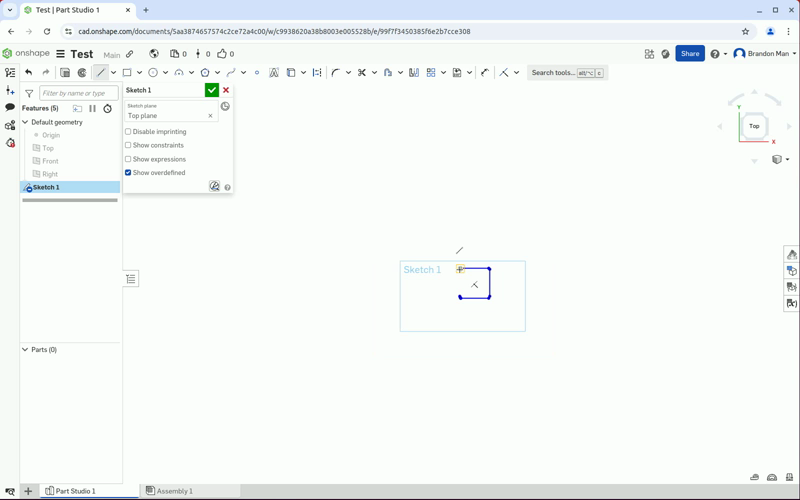
scroll(-6)
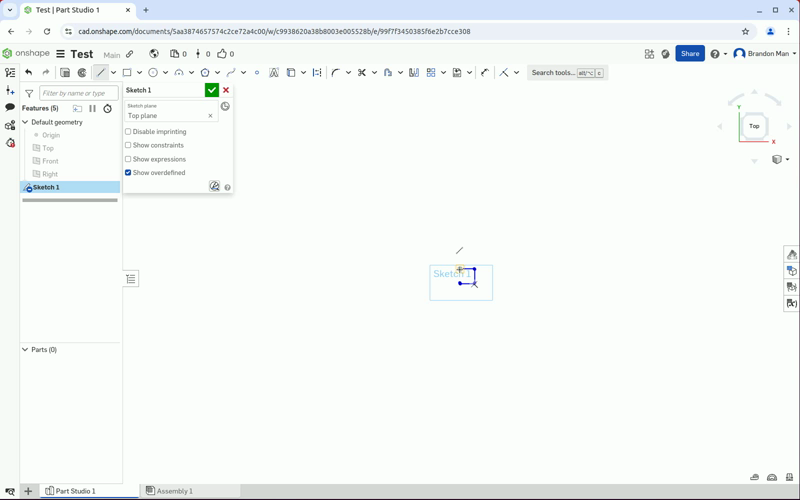
mouse_move(489, 269)
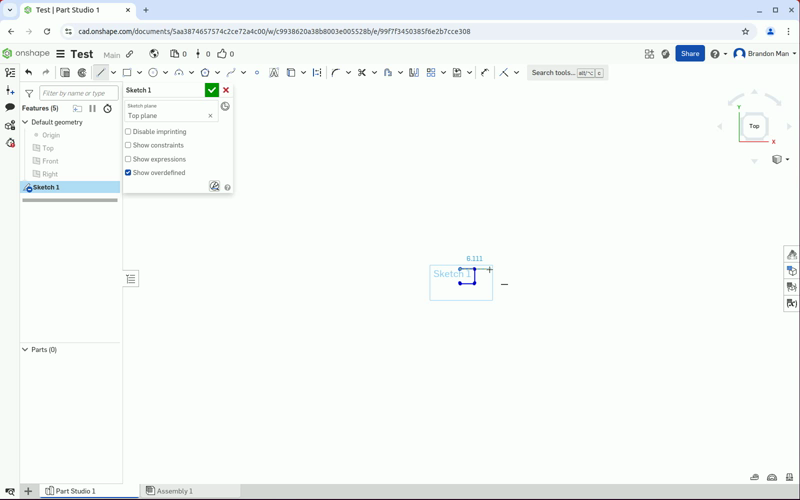
key_down(shift)
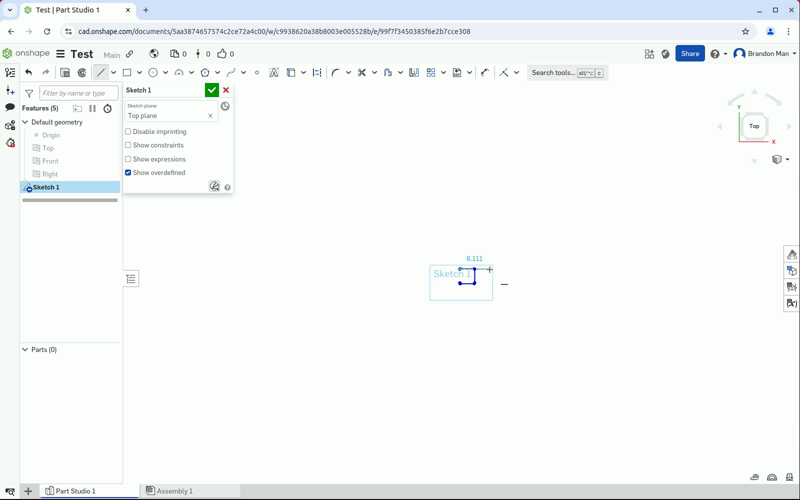
mouse_move(459, 282)
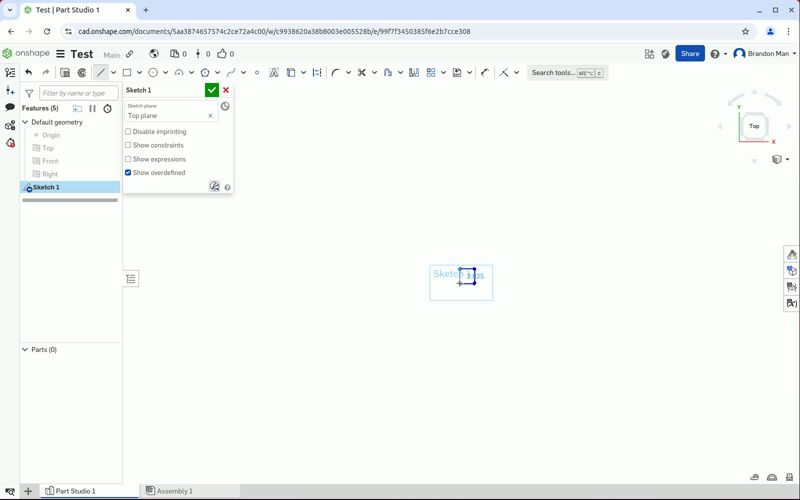
scroll(6)
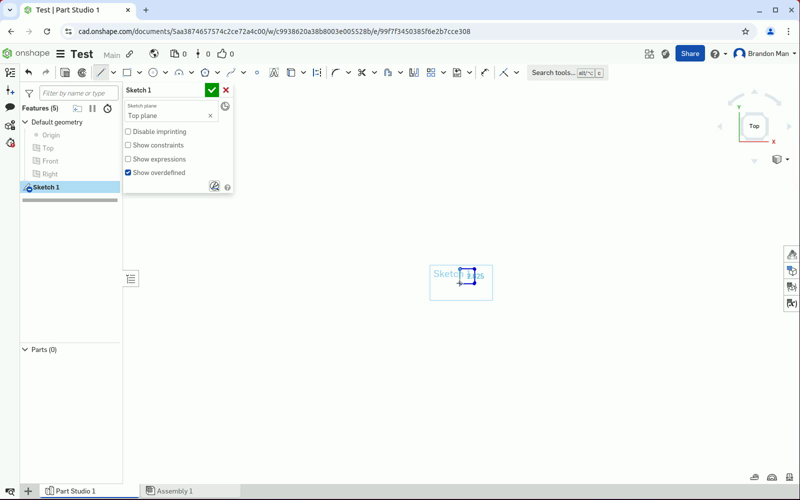
scroll(6)
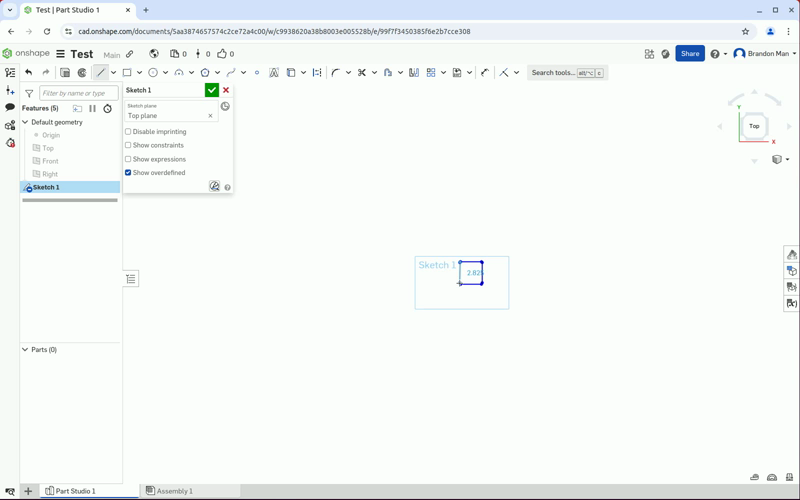
scroll(6)
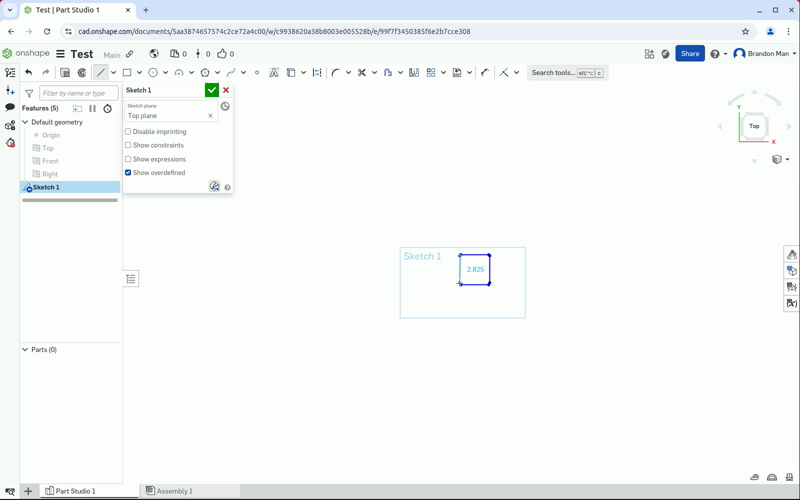
scroll(6)
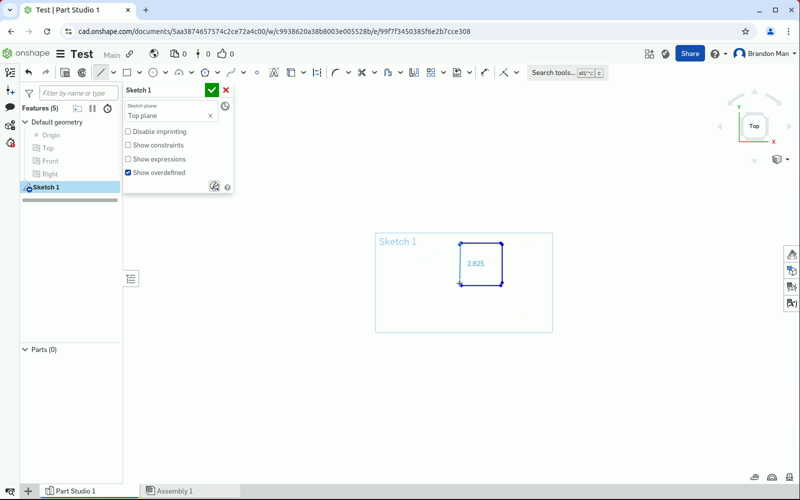
scroll(6)
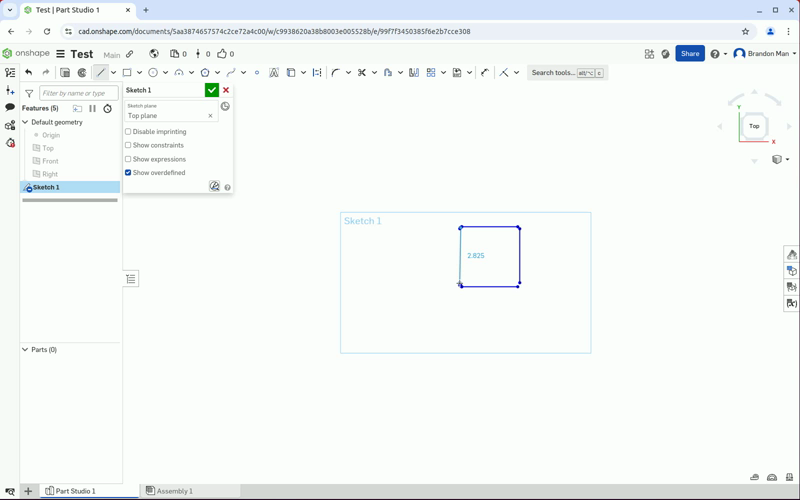
scroll(6)
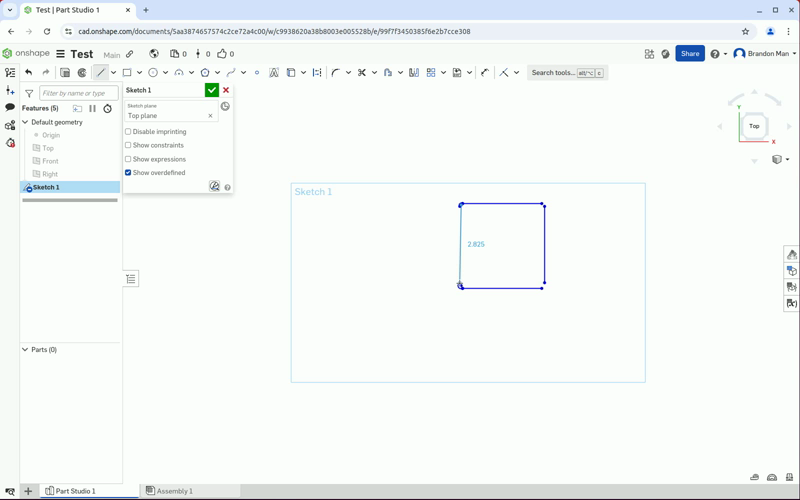
scroll(6)
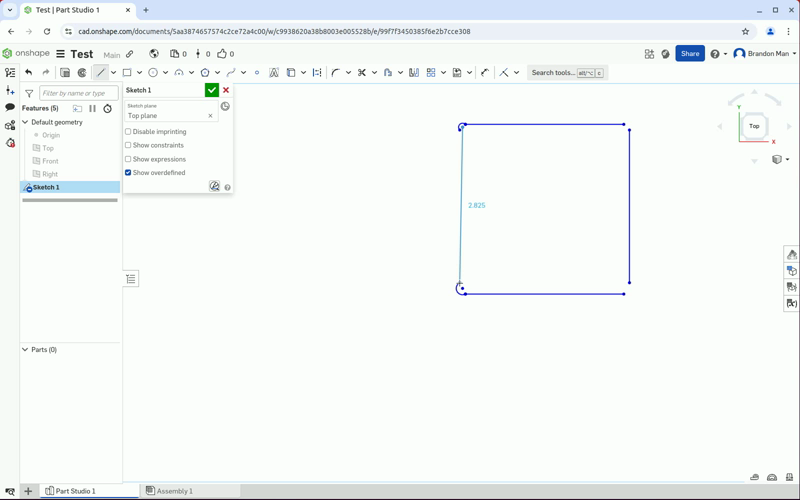
key_up(shift)
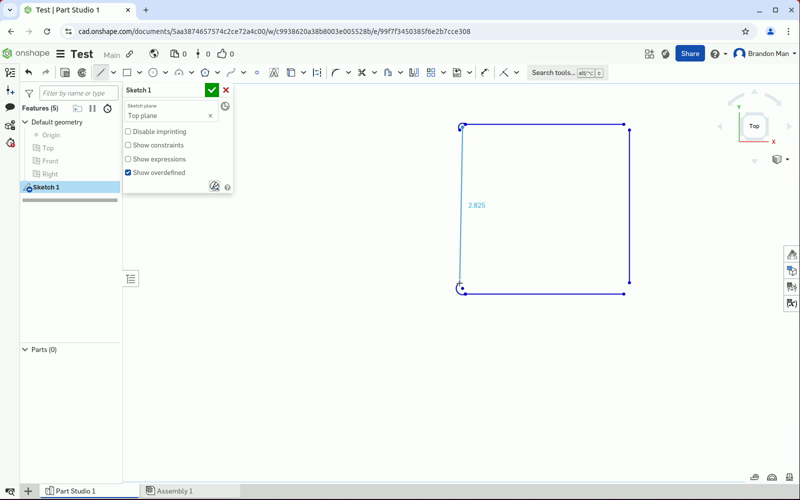
click(459, 282)
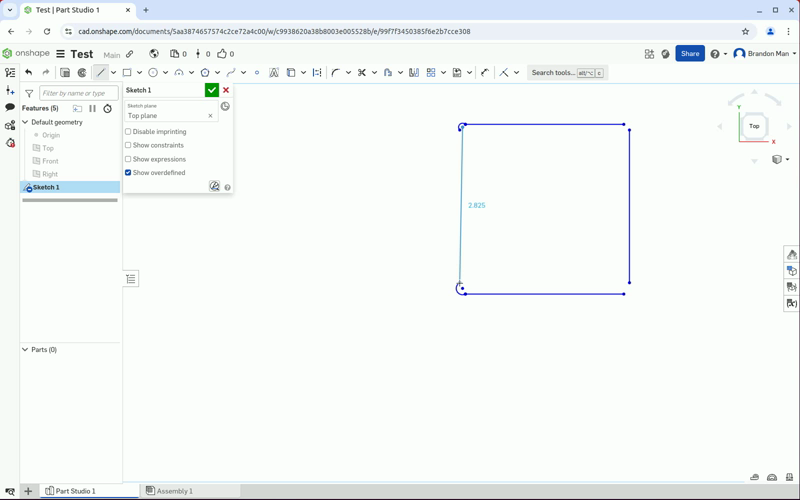
scroll(-6)
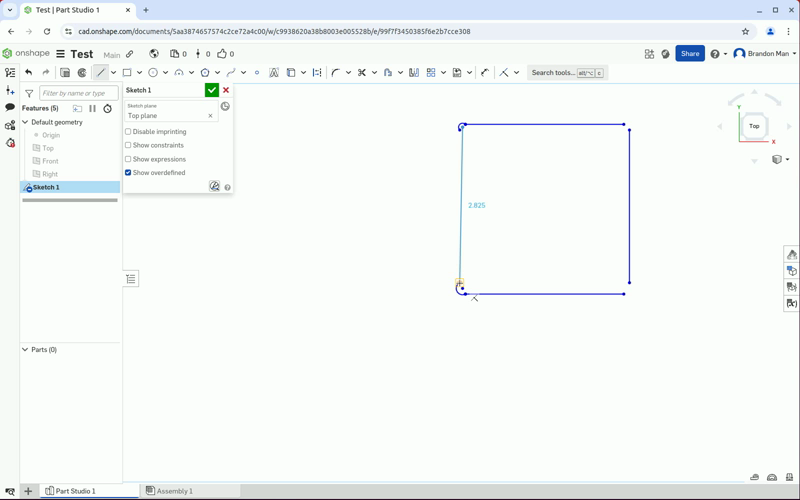
scroll(-6)
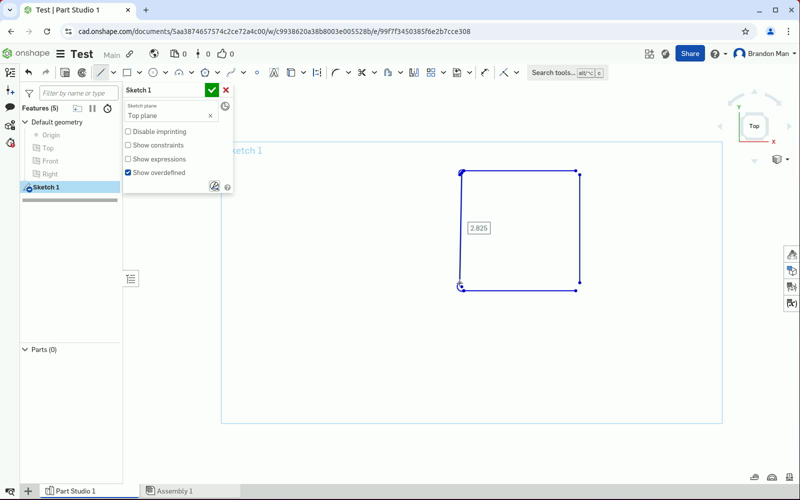
scroll(-6)
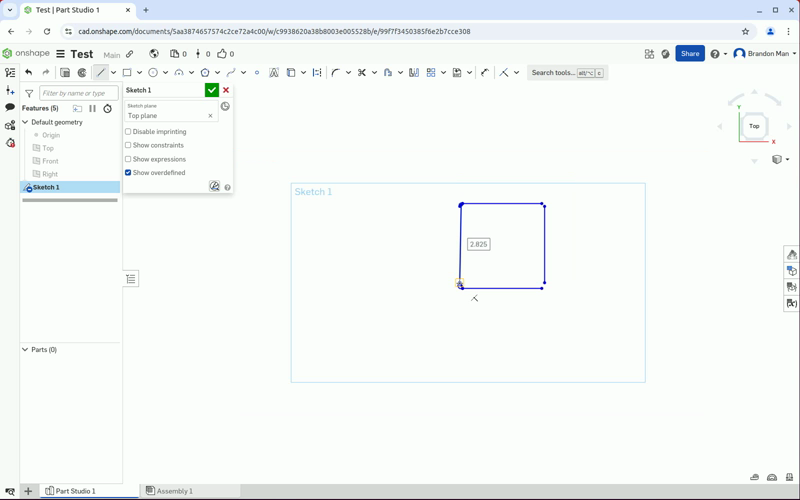
scroll(-6)
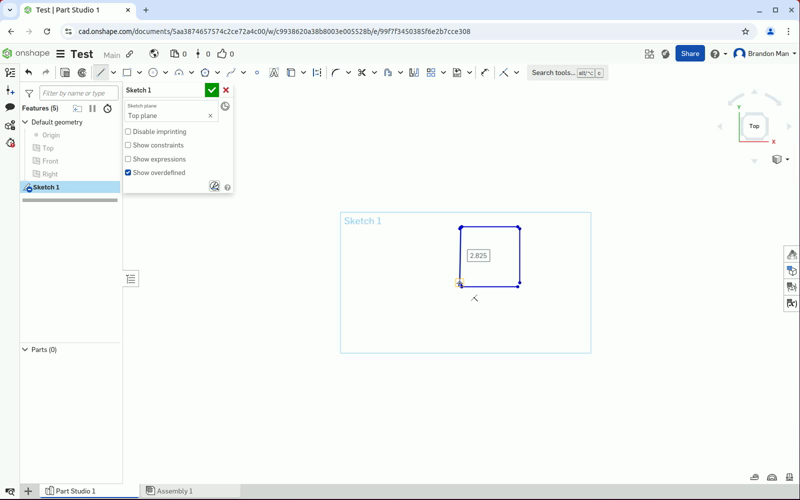
scroll(-6)
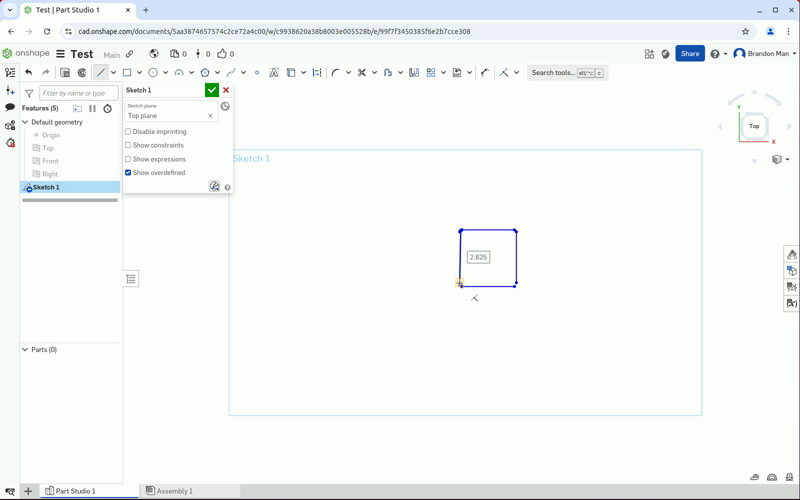
scroll(-6)
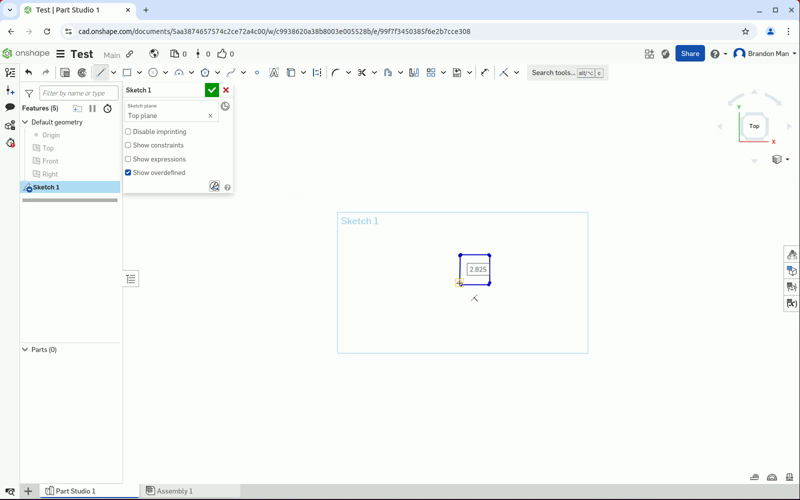
scroll(-6)
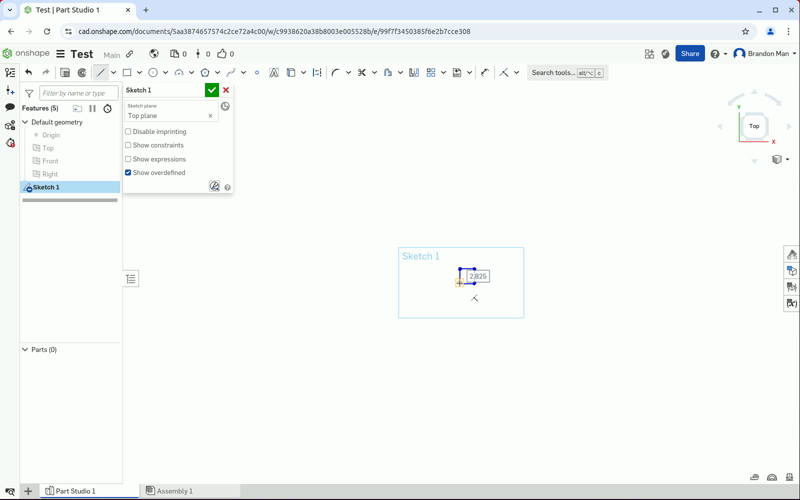
key(esc)
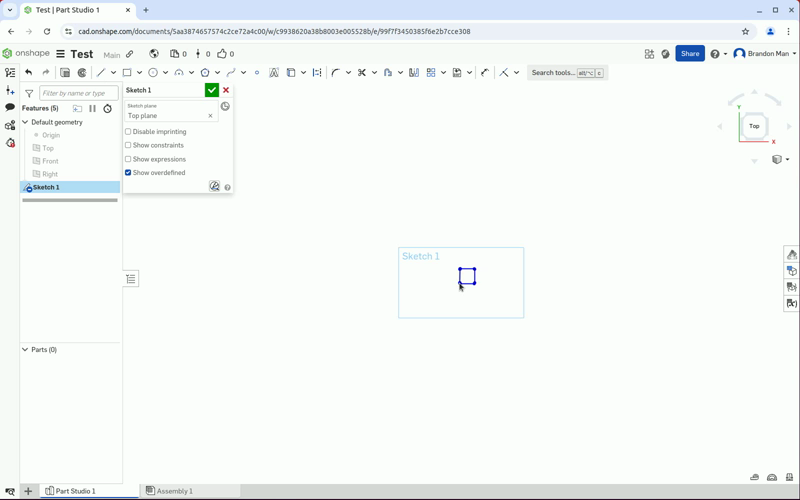
key(l)
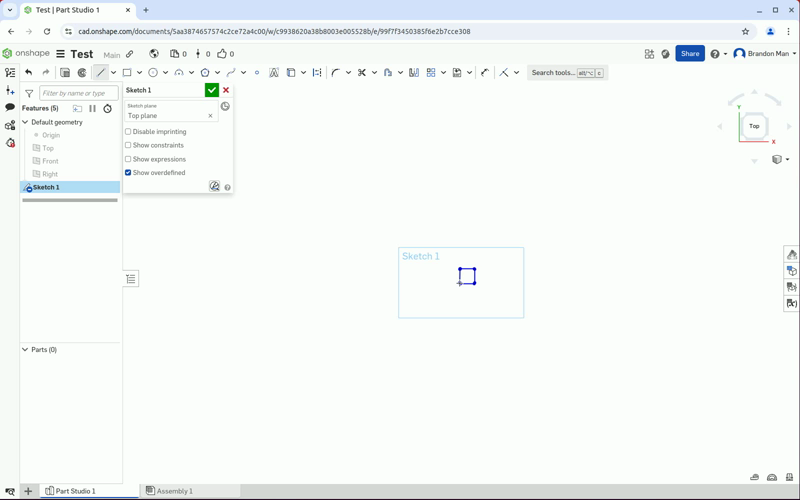
key_down(shift)
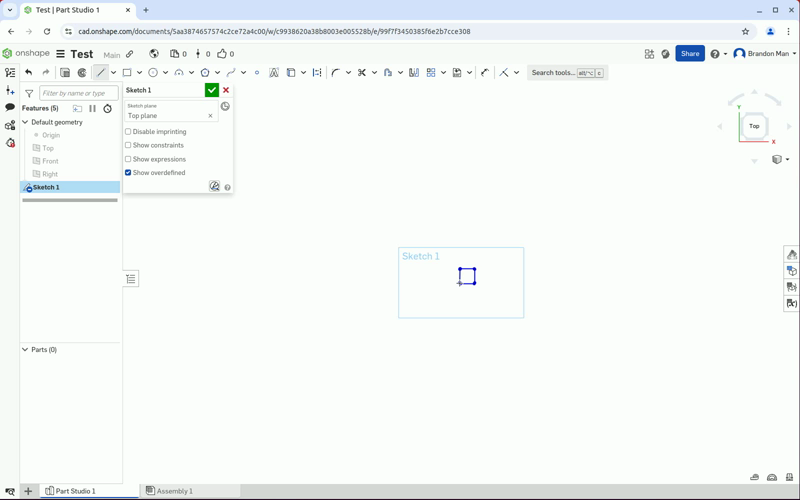
mouse_move(460, 282)
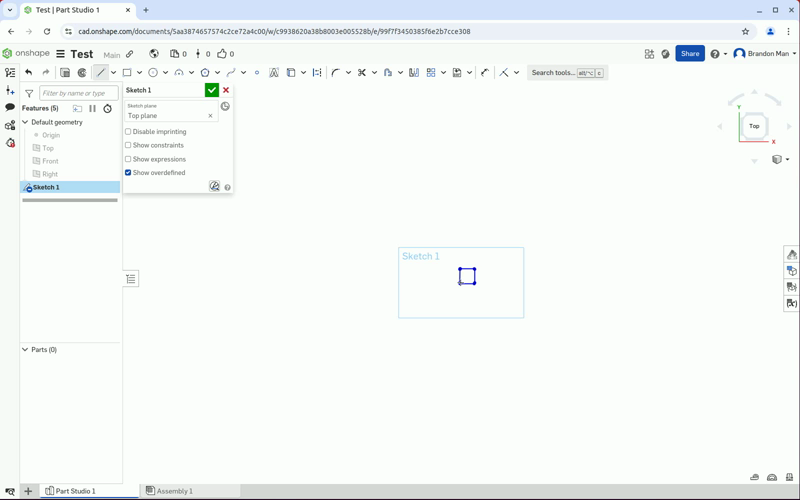
scroll(6)
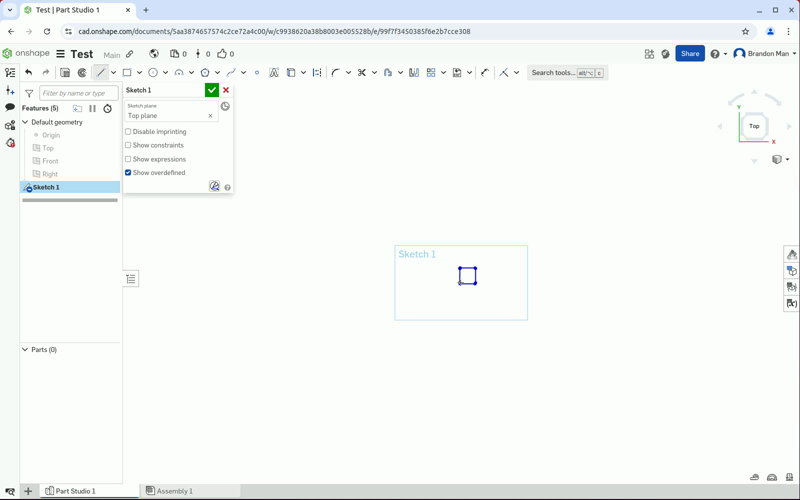
scroll(6)
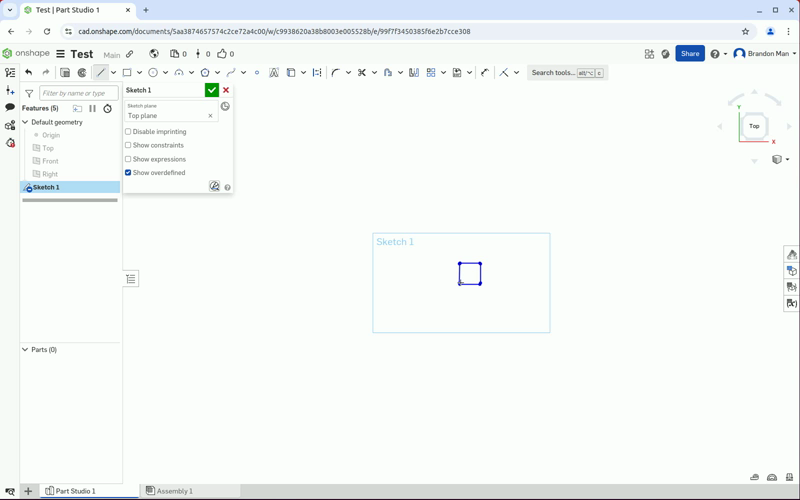
scroll(6)
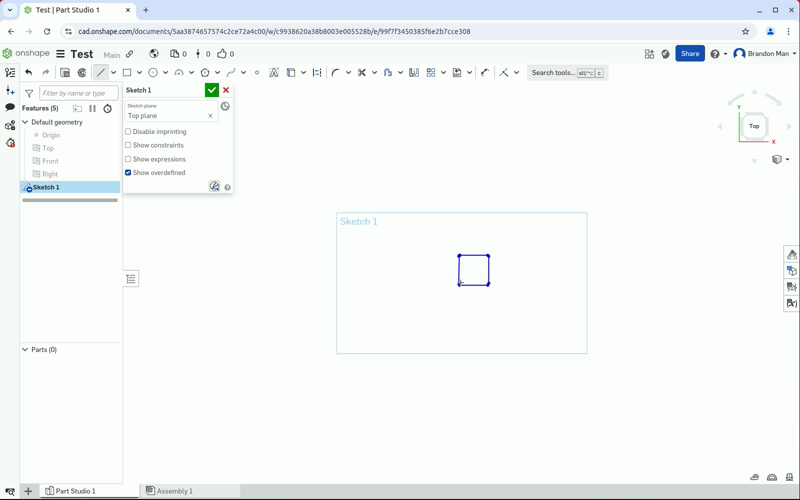
scroll(6)
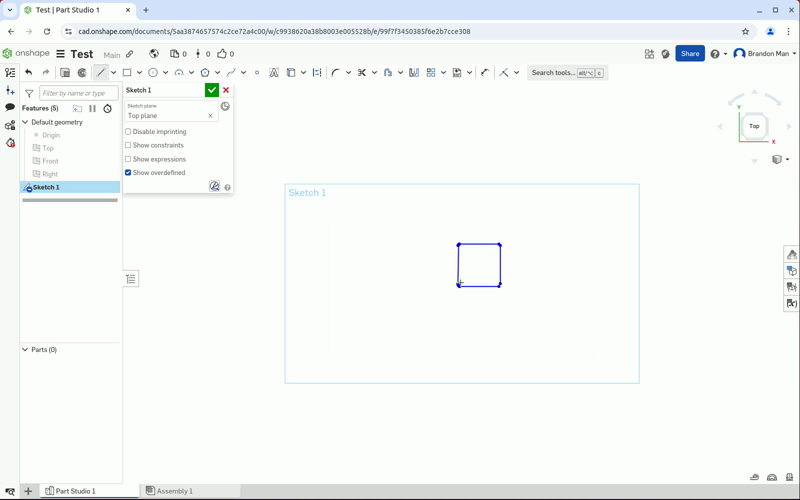
scroll(6)
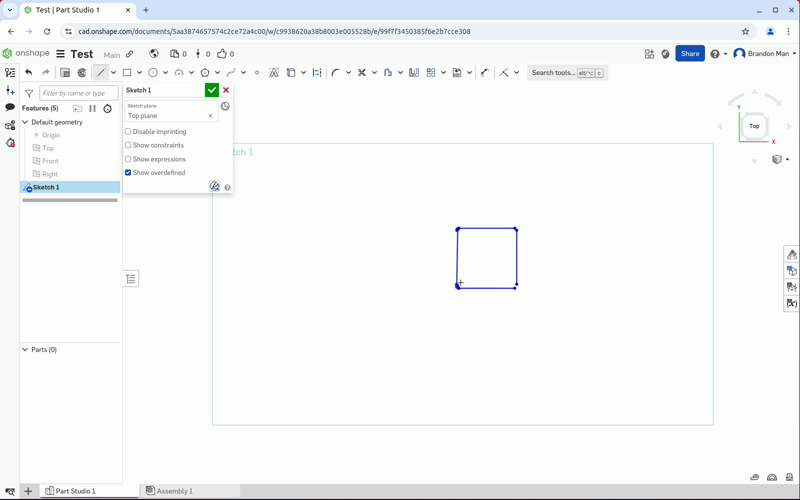
scroll(6)
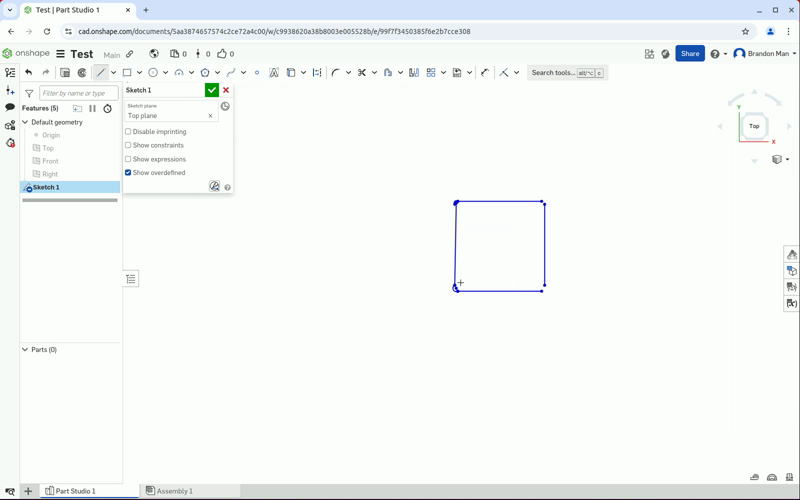
scroll(6)
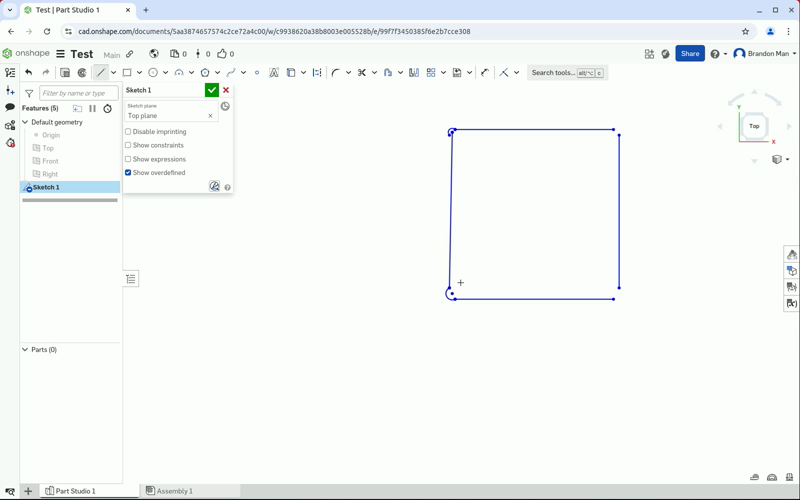
click(460, 282)
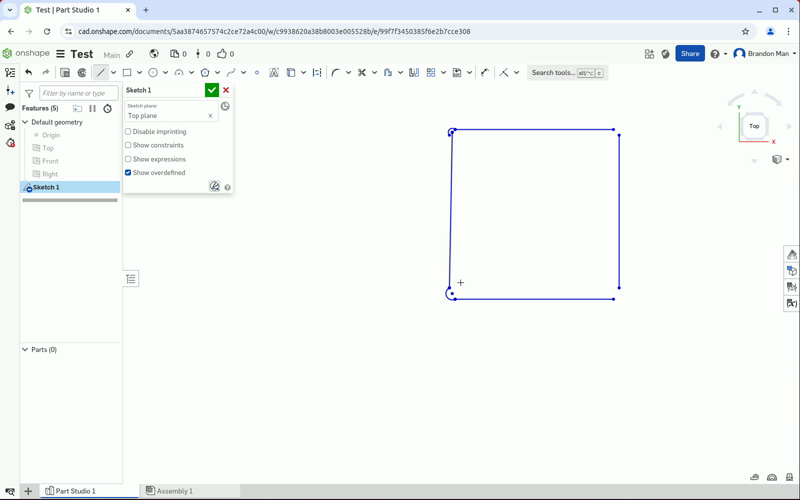
scroll(-6)
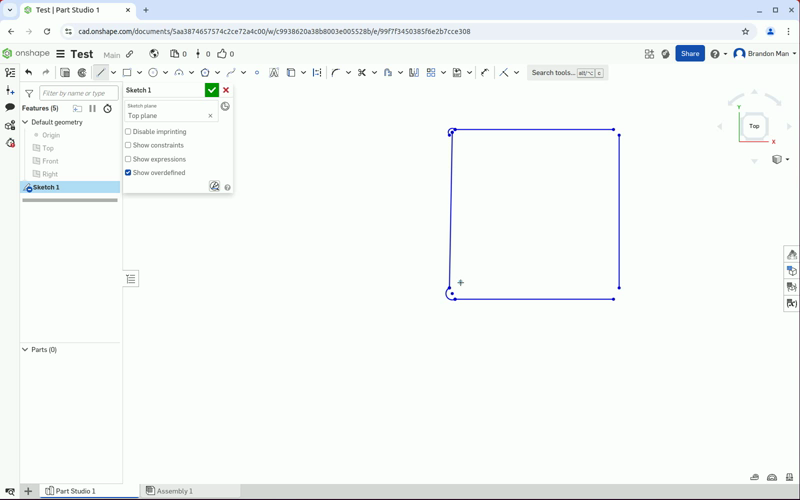
scroll(-6)
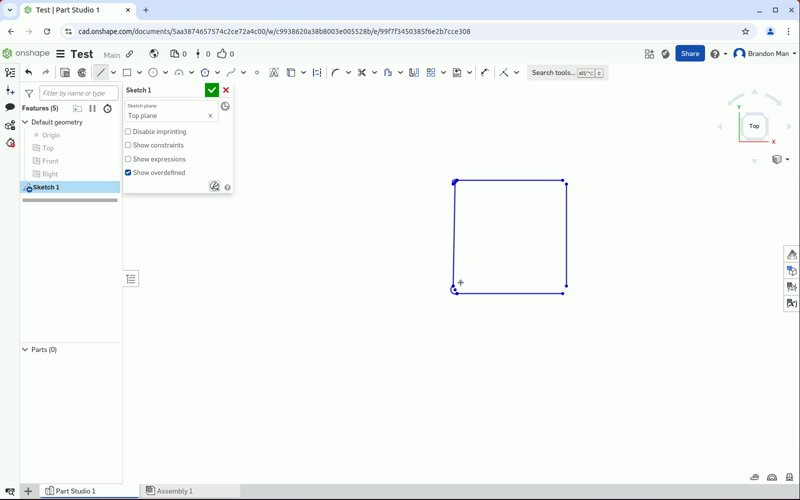
scroll(-6)
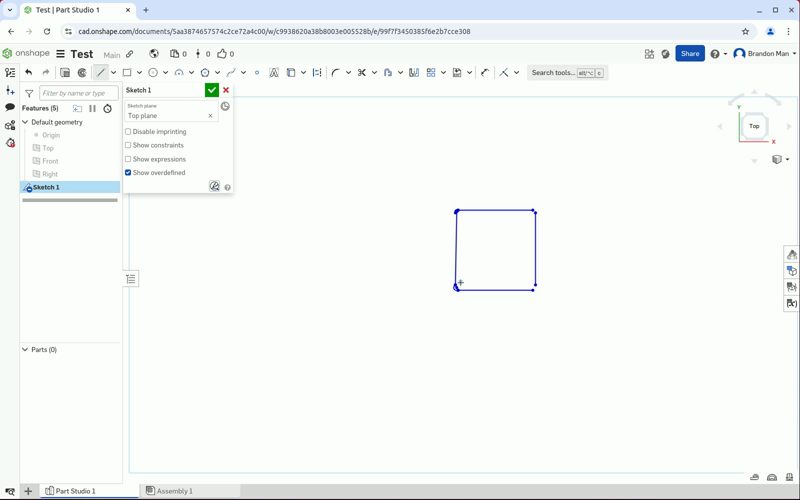
scroll(-6)
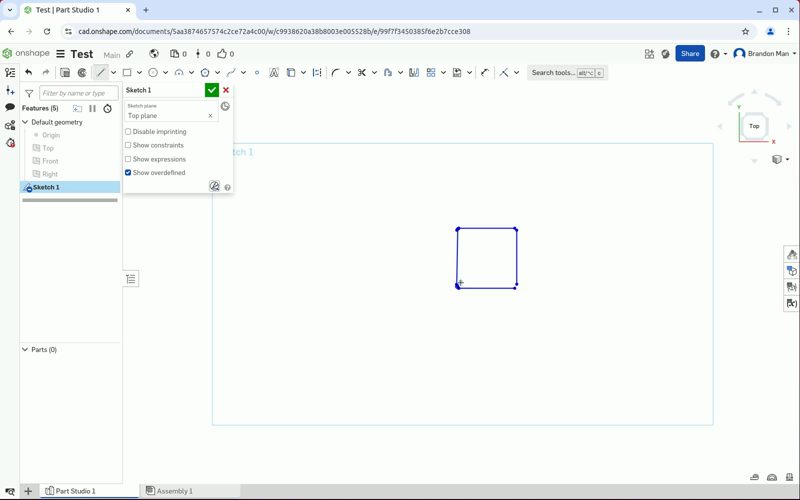
scroll(-6)
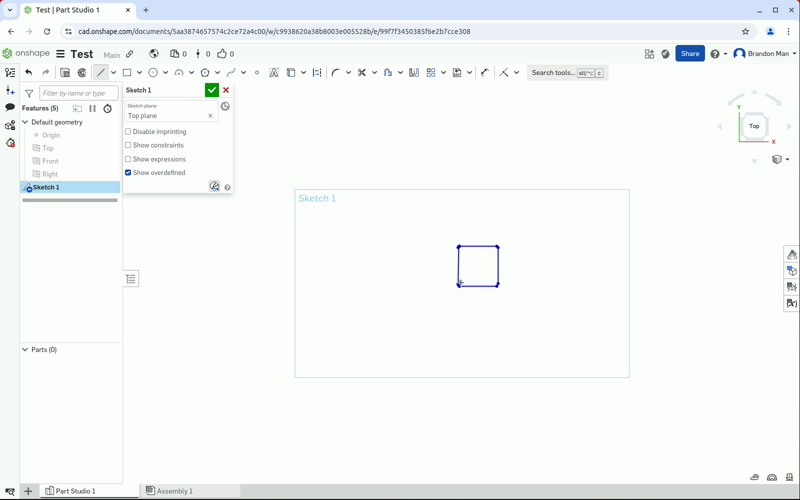
scroll(-6)
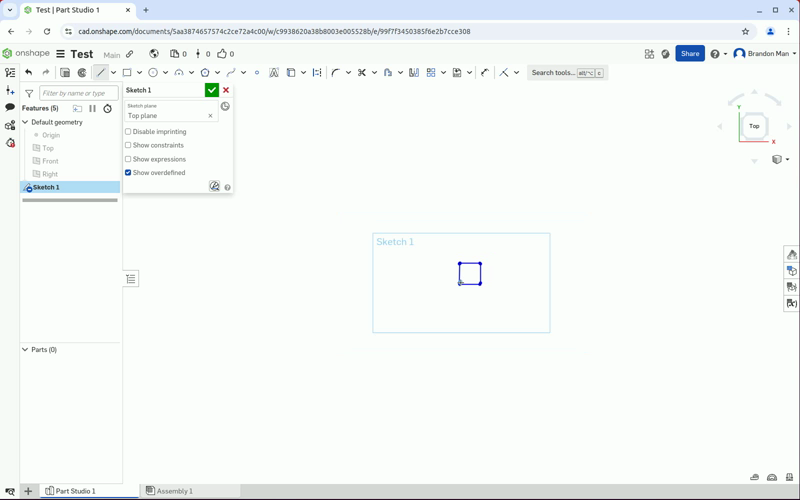
scroll(-6)
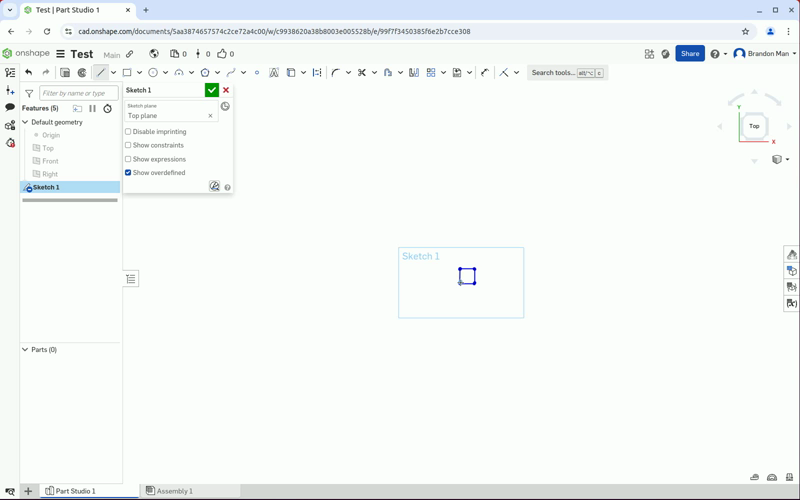
key_up(shift)
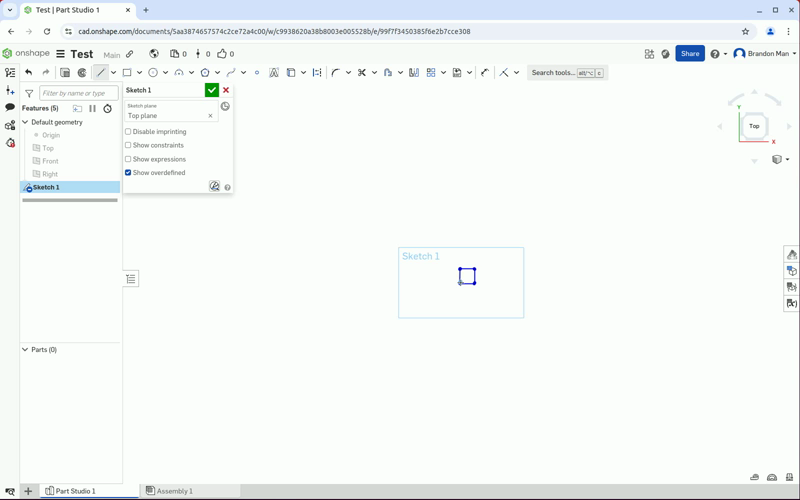
key_down(shift)
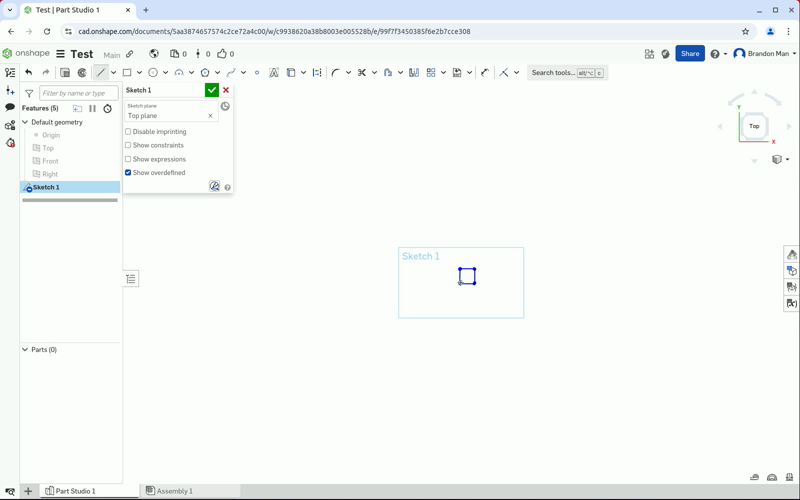
mouse_move(490, 282)
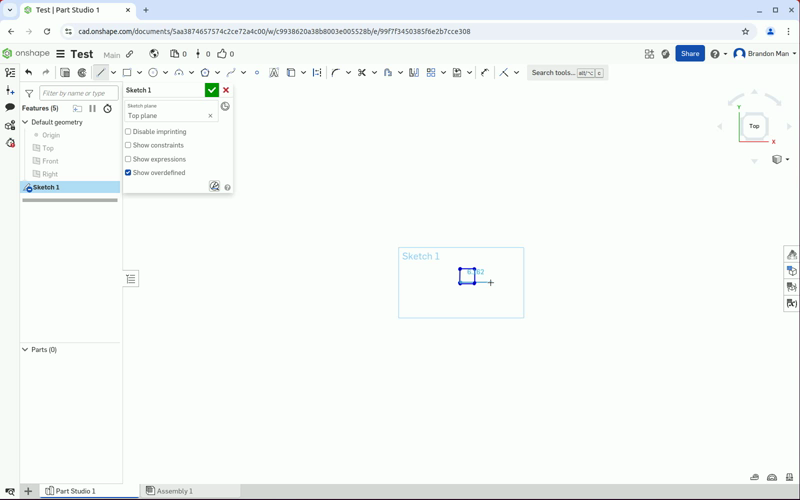
mouse_move(473, 282)
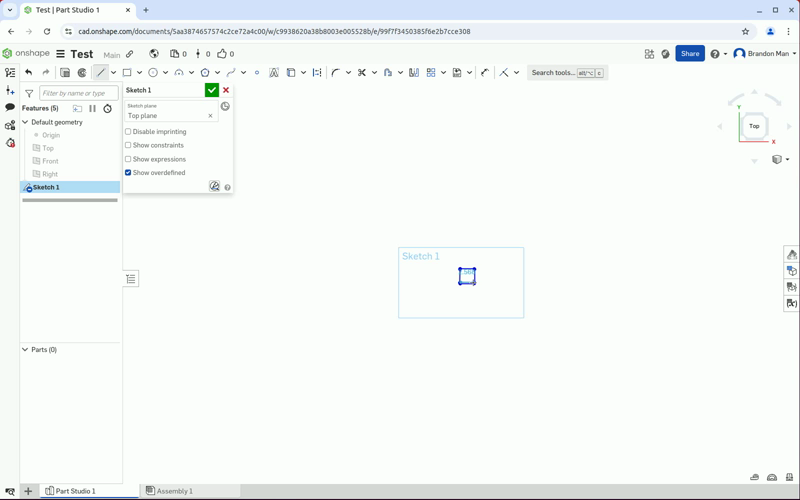
scroll(6)
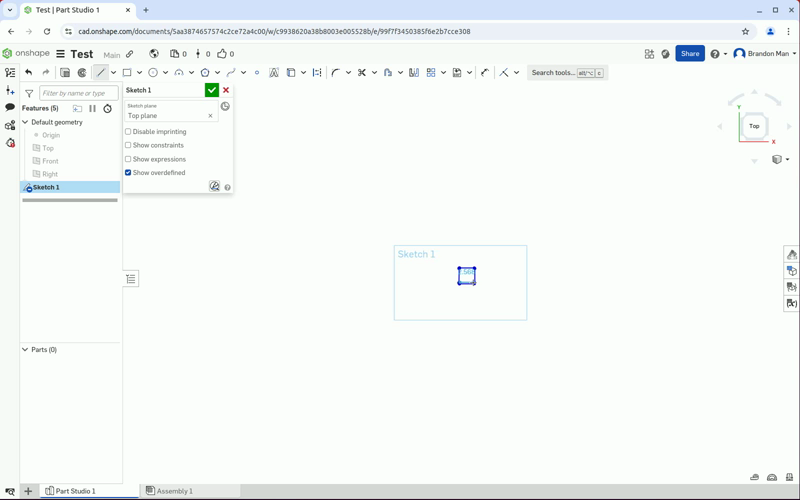
scroll(6)
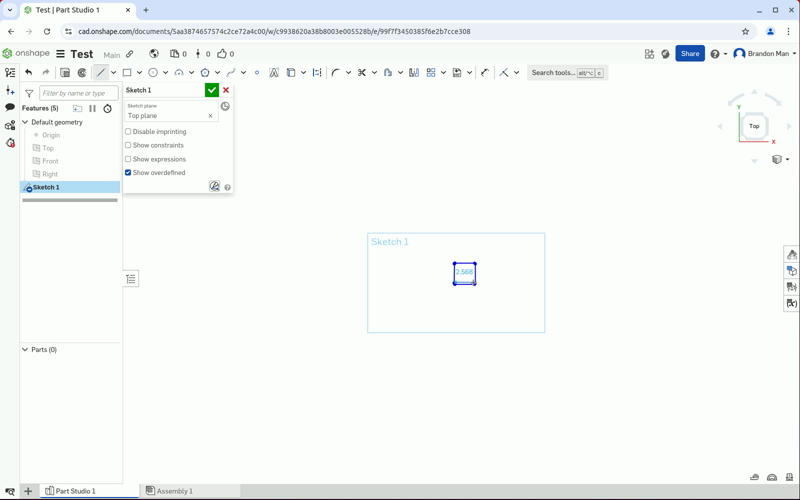
scroll(6)
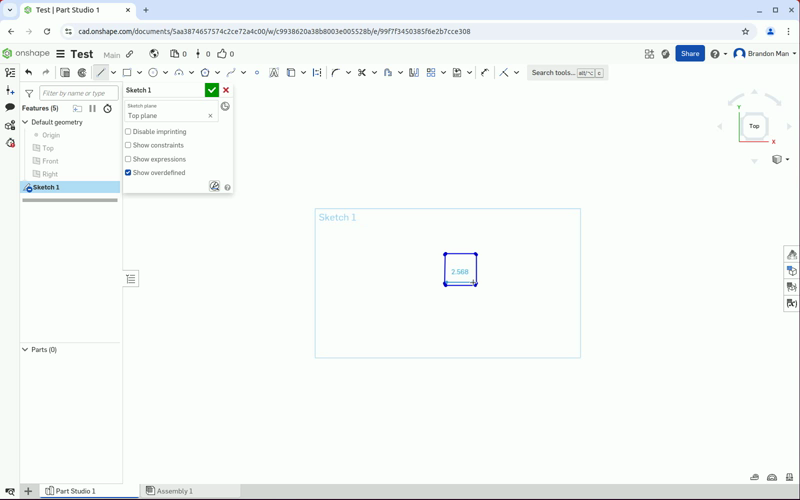
scroll(6)
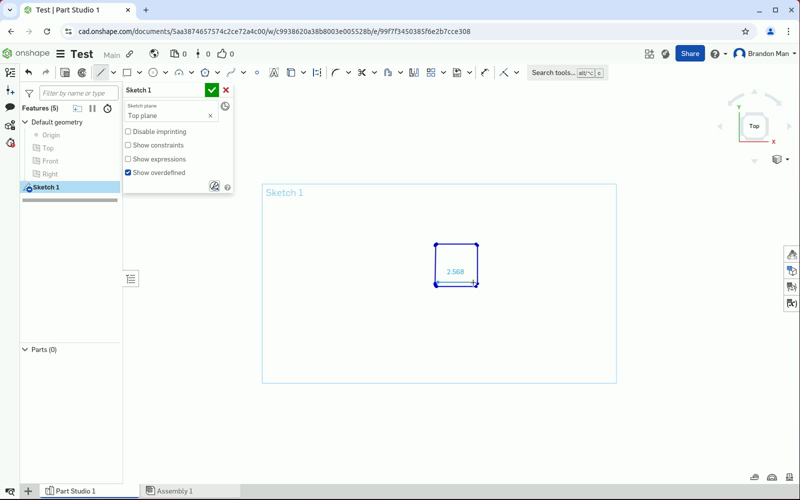
scroll(6)
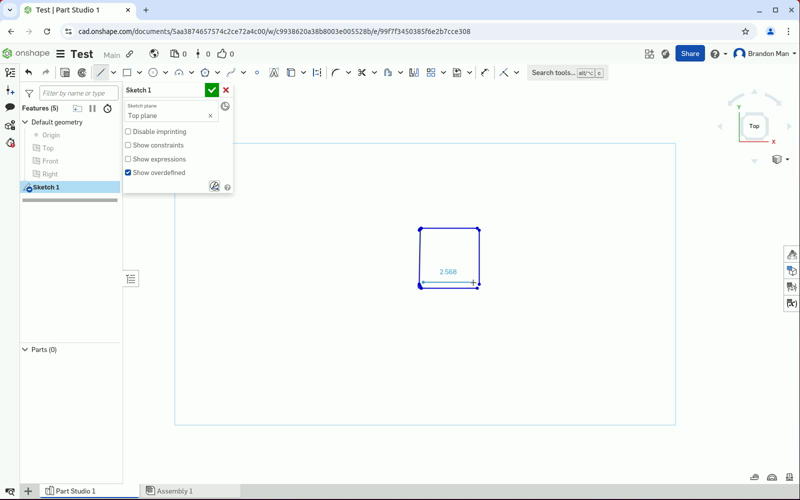
scroll(6)
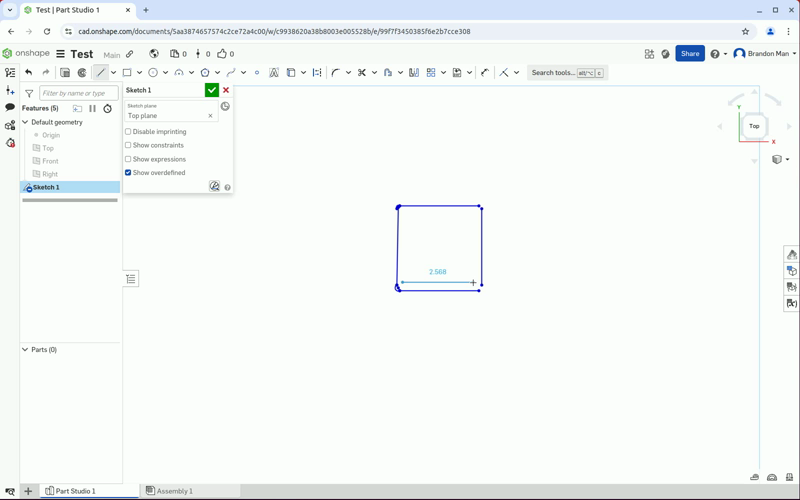
scroll(6)
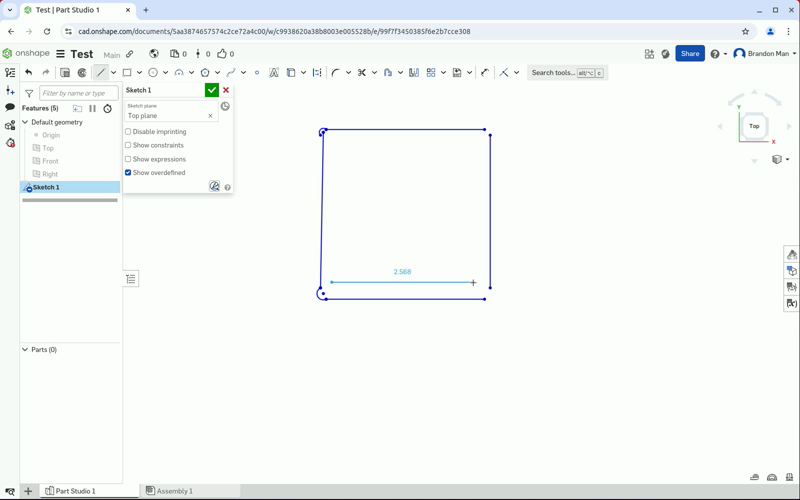
click(473, 282)
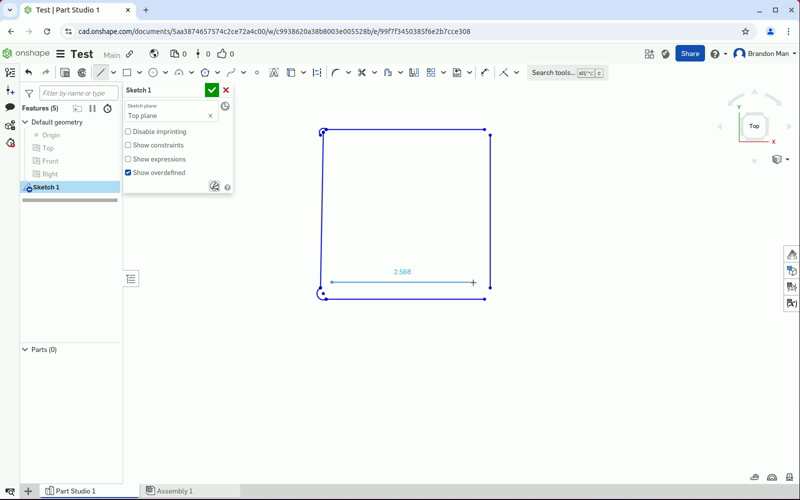
scroll(-6)
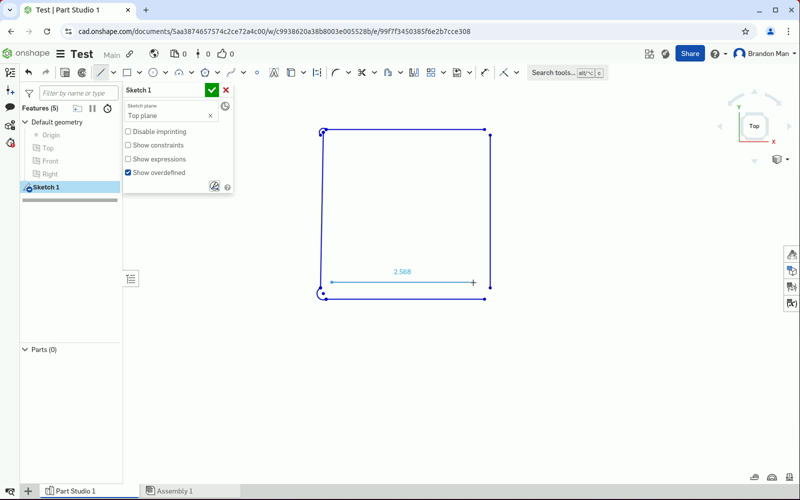
scroll(-6)
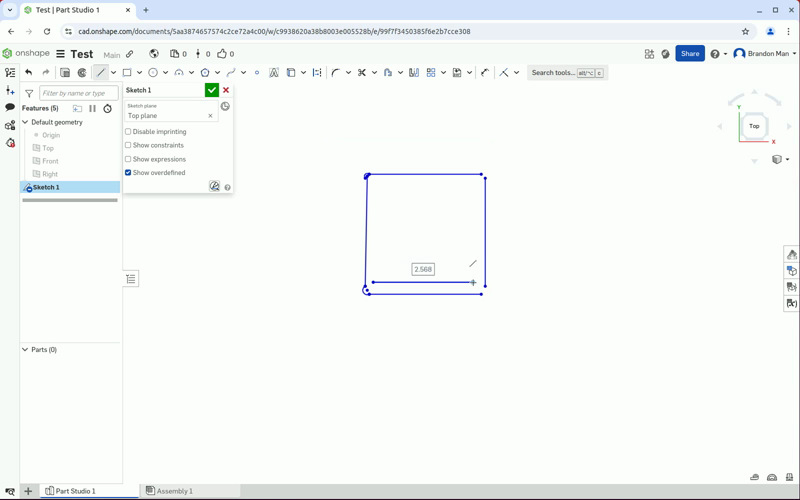
scroll(-6)
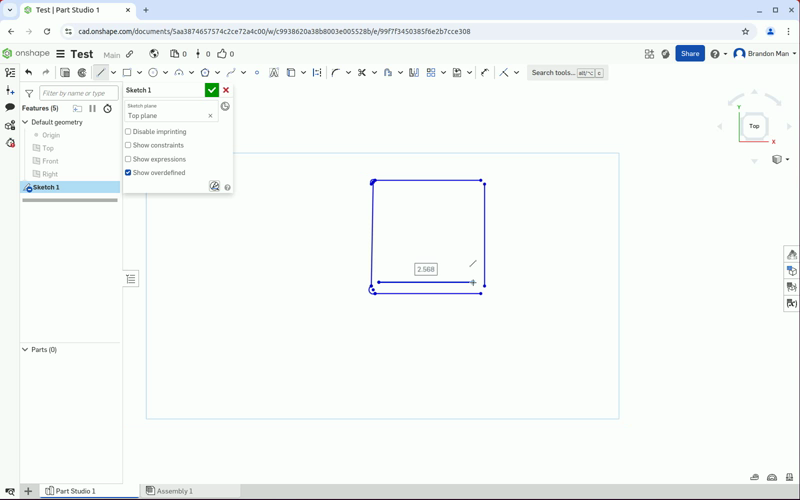
scroll(-6)
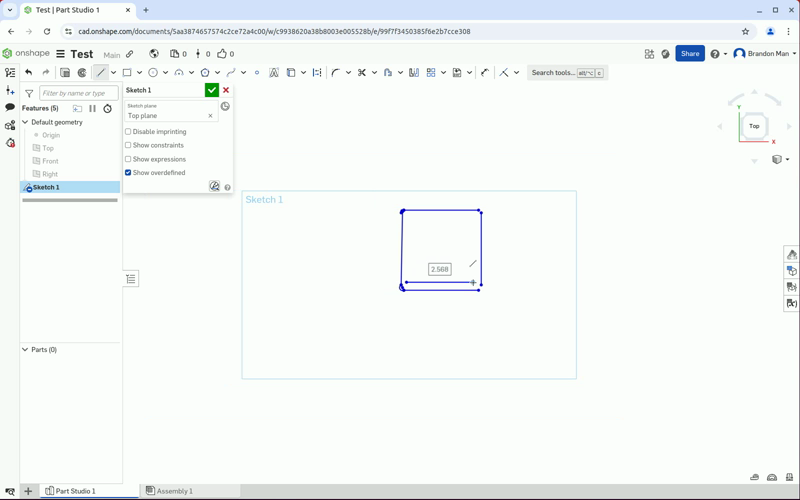
scroll(-6)
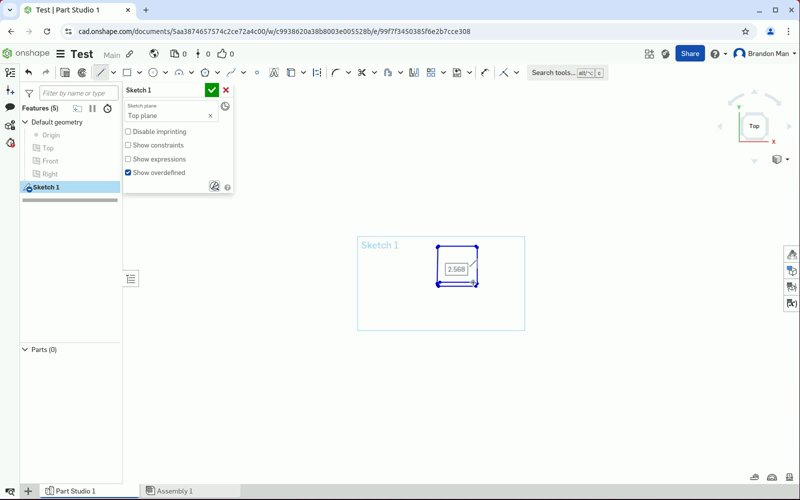
scroll(-6)
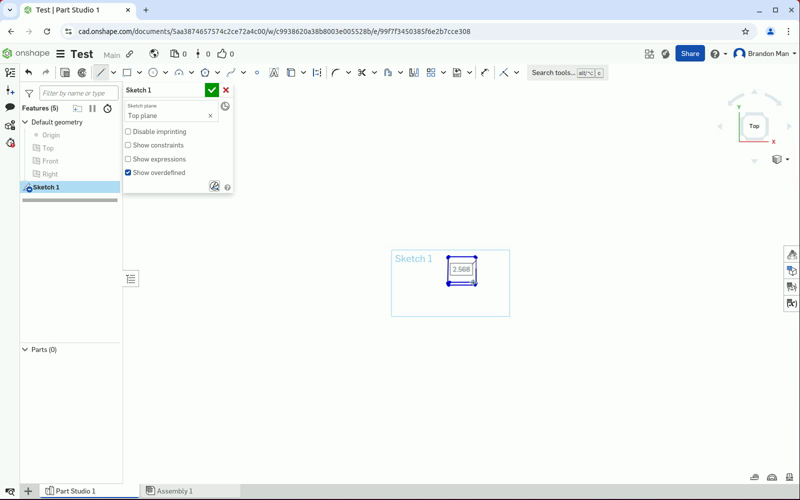
scroll(-6)
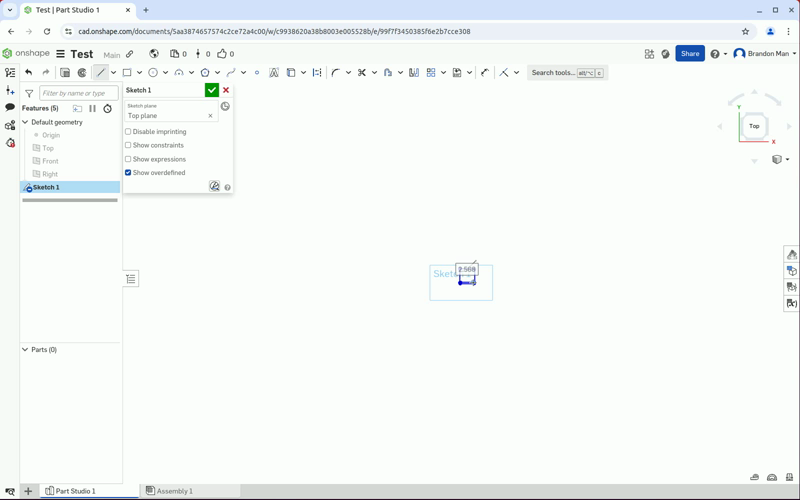
key_up(shift)
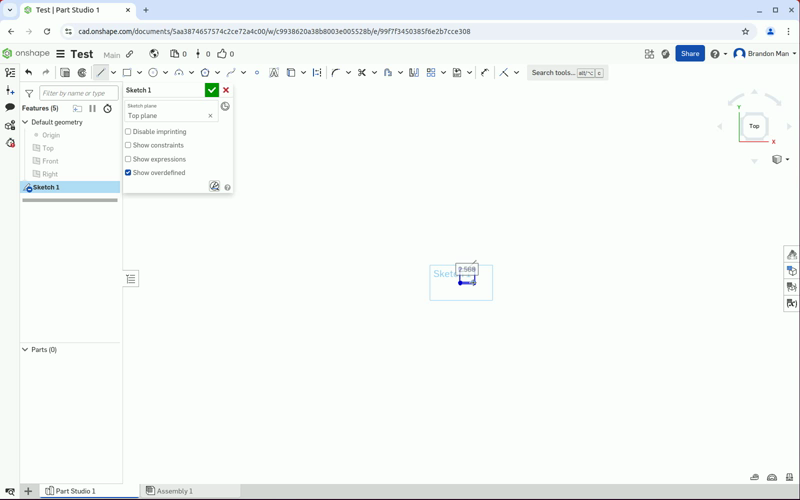
key_down(shift)
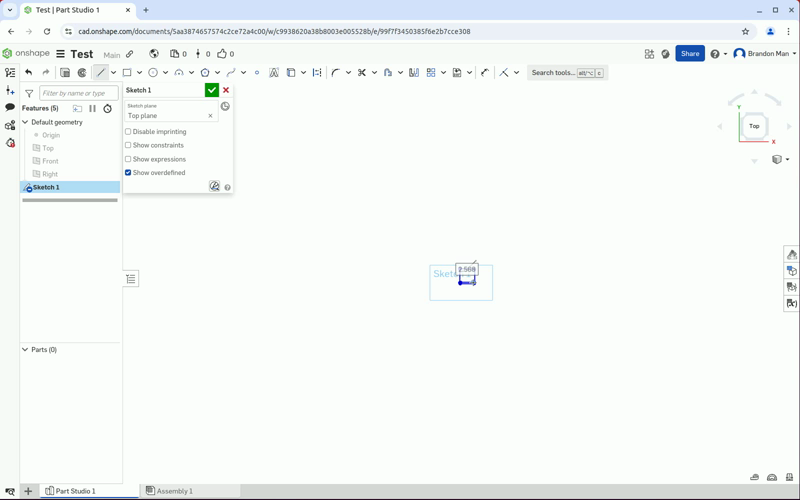
mouse_move(503, 282)
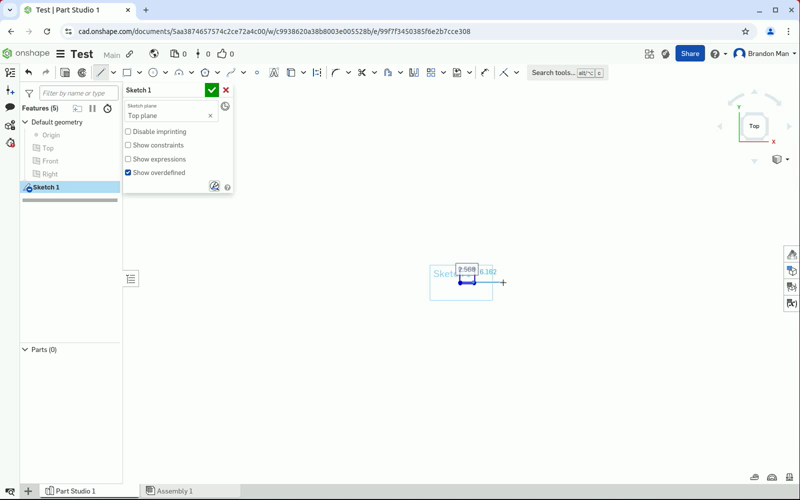
mouse_move(473, 269)
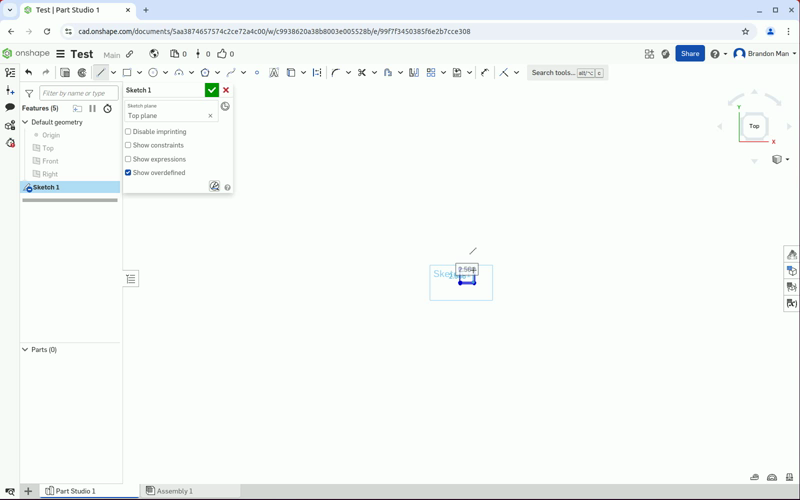
scroll(6)
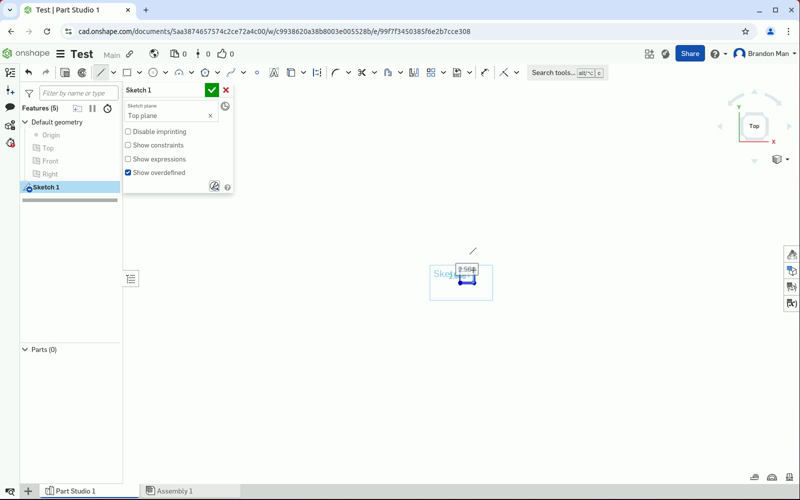
scroll(6)
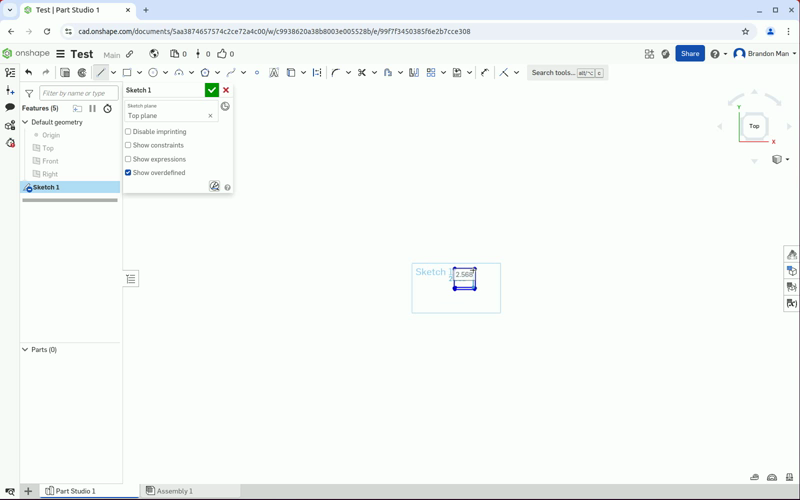
scroll(6)
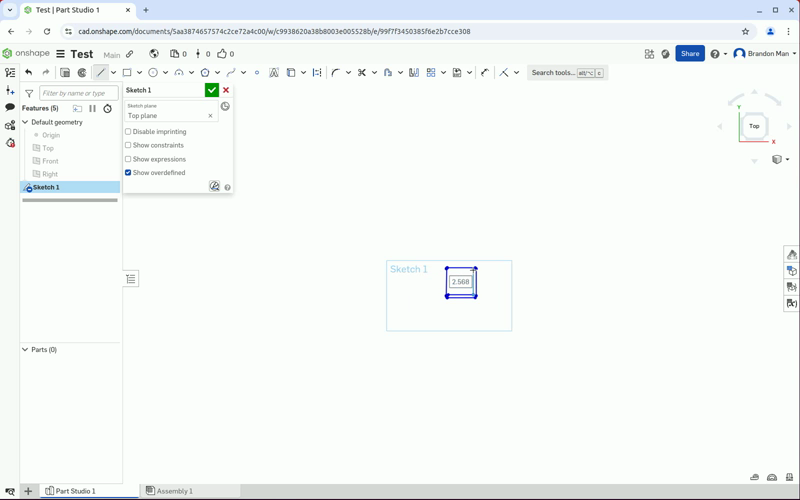
scroll(6)
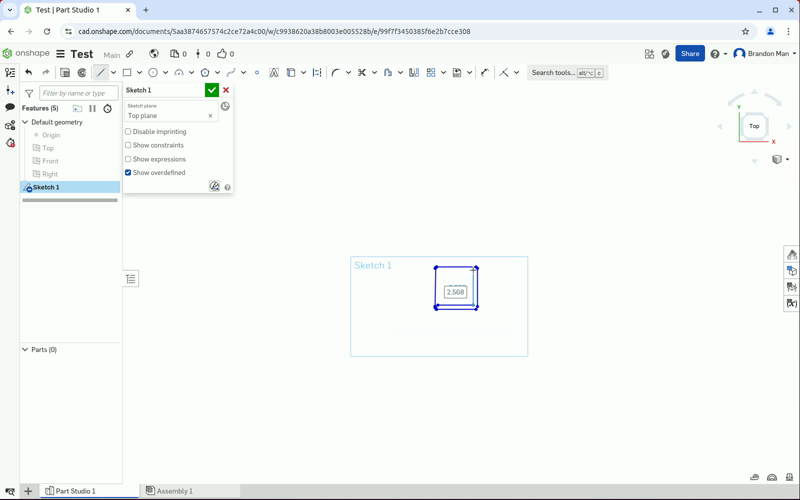
scroll(6)
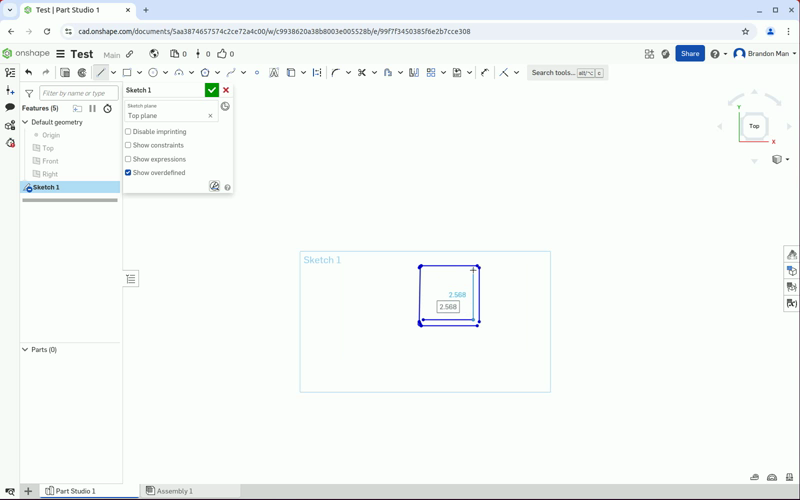
scroll(6)
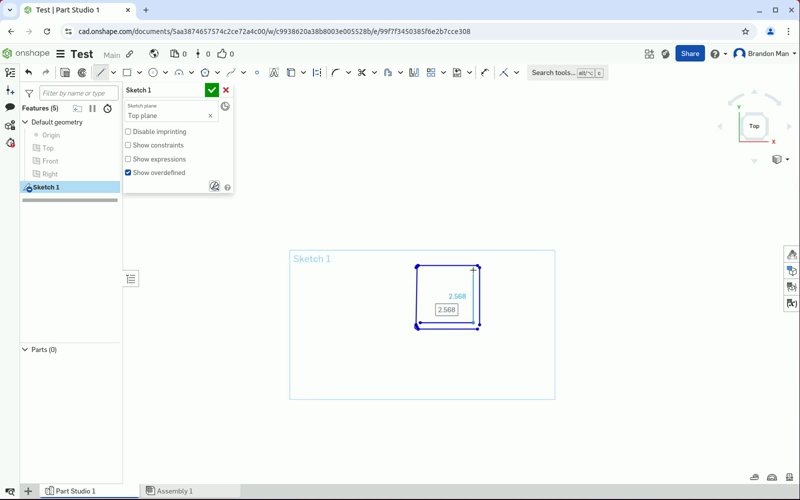
scroll(6)
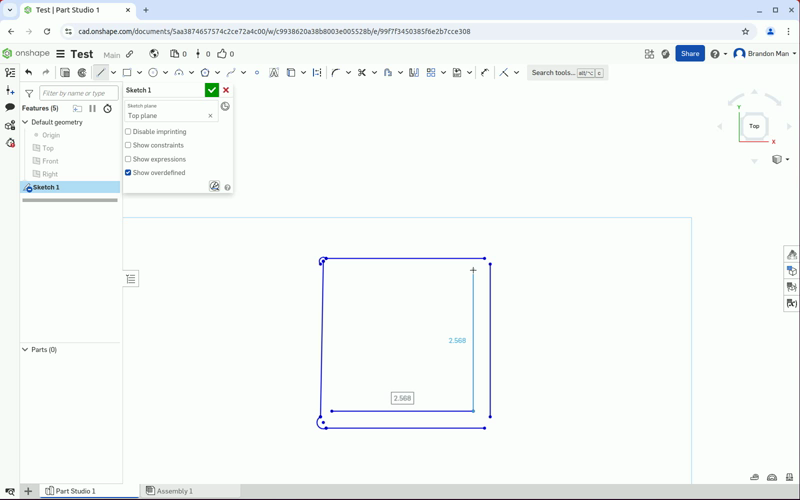
click(473, 269)
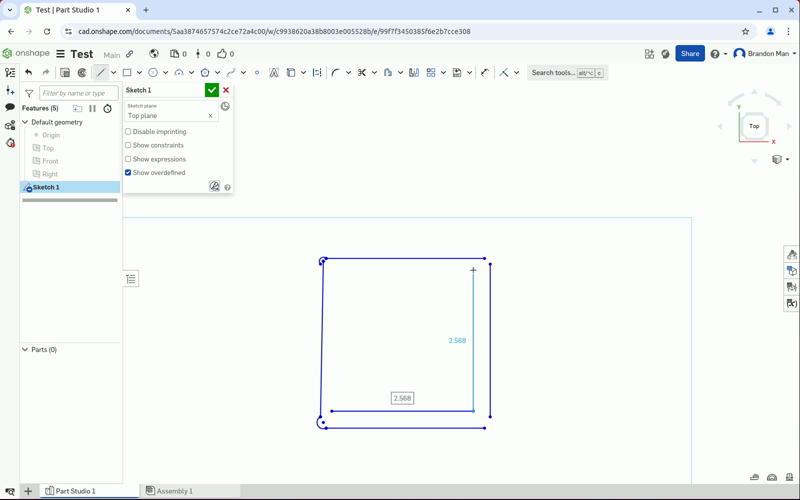
scroll(-6)
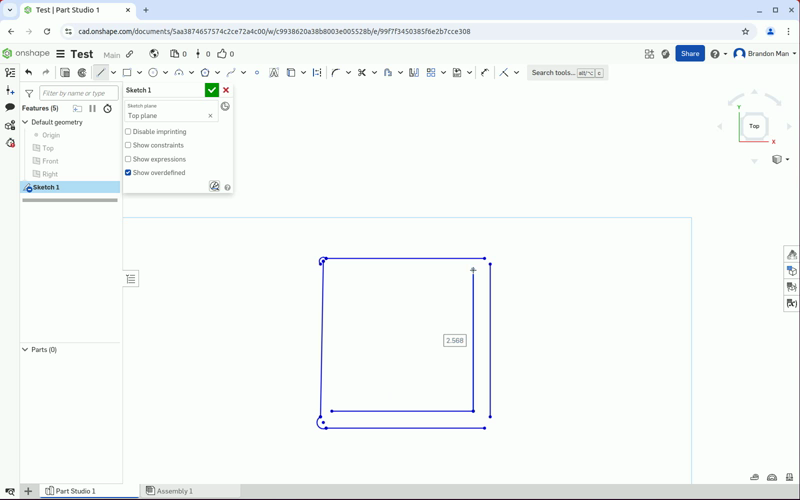
scroll(-6)
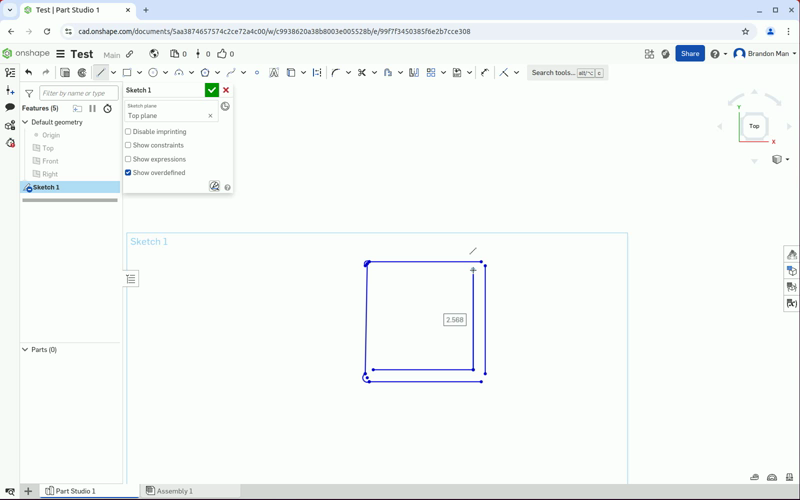
scroll(-6)
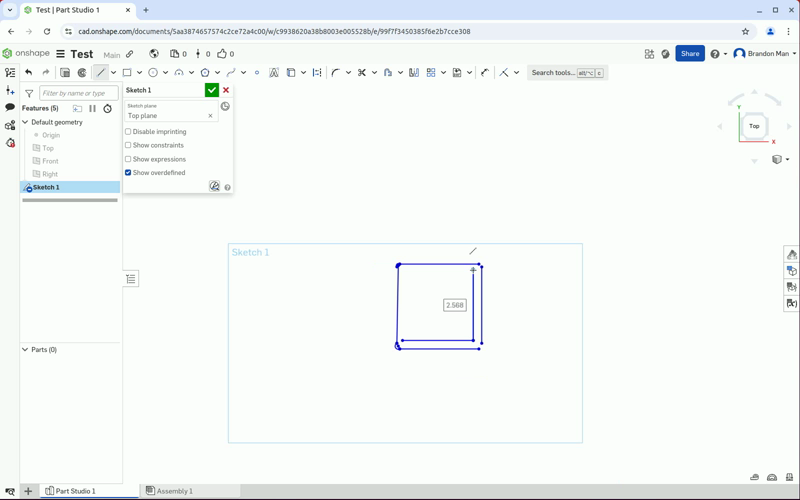
scroll(-6)
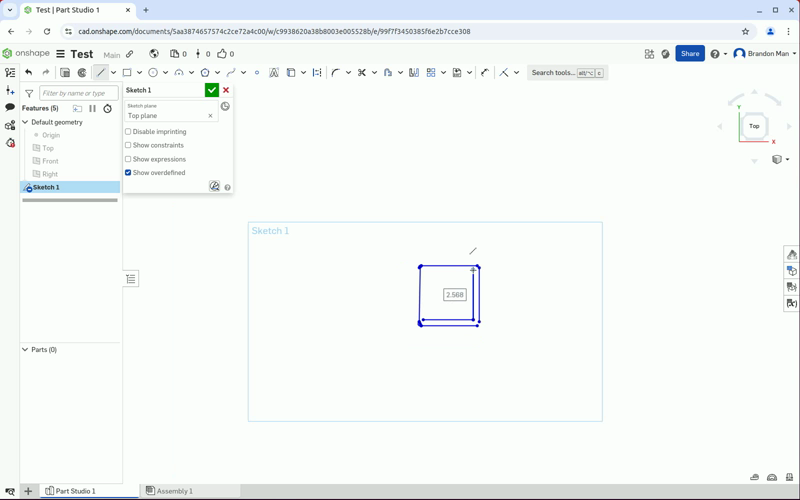
scroll(-6)
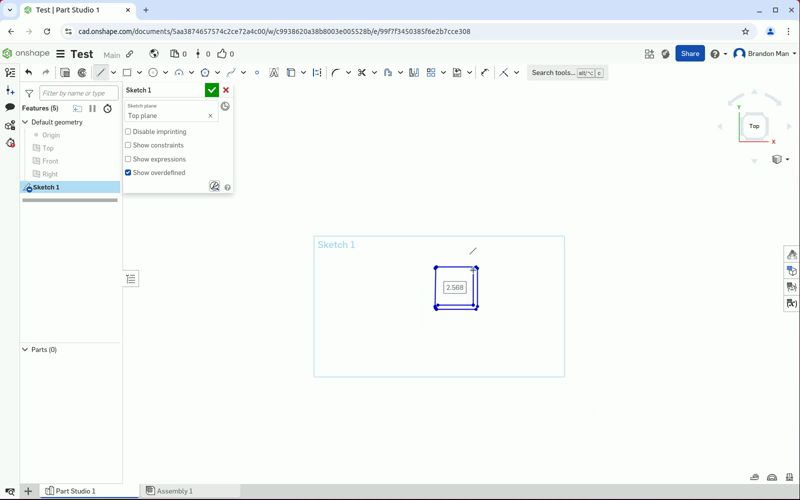
scroll(-6)
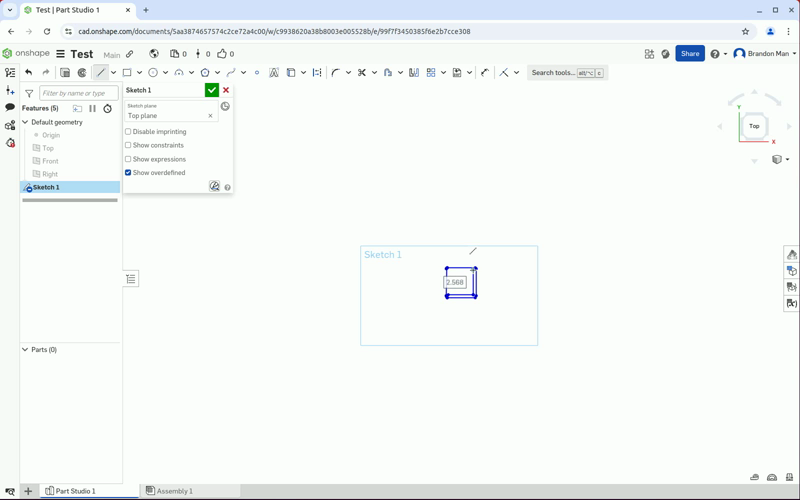
scroll(-6)
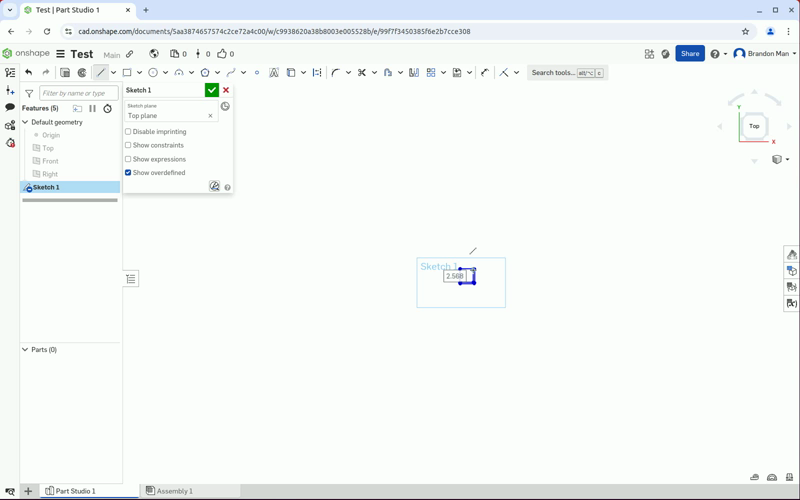
key_up(shift)
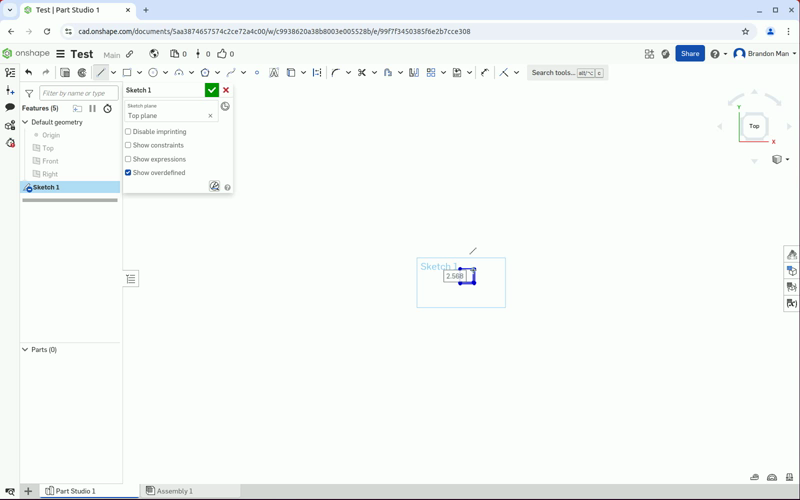
key_down(shift)
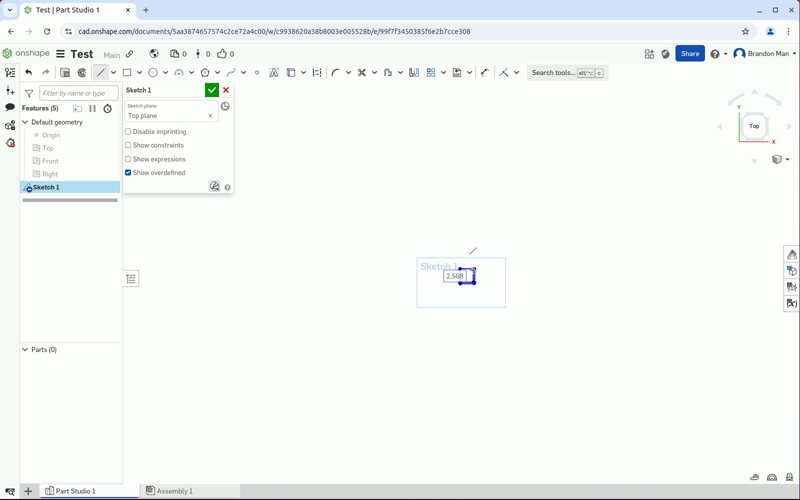
mouse_move(503, 269)
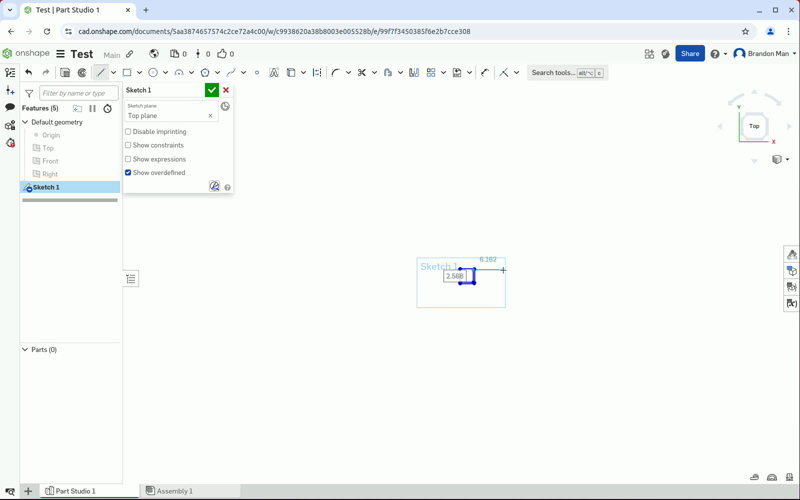
mouse_move(460, 269)
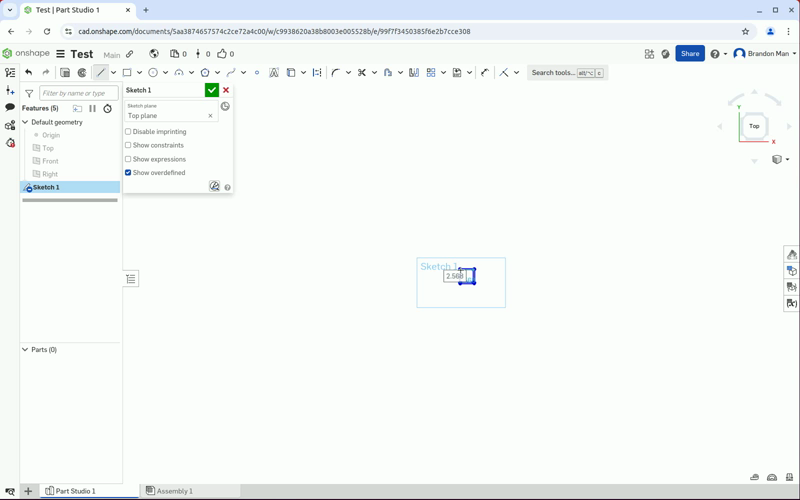
scroll(6)
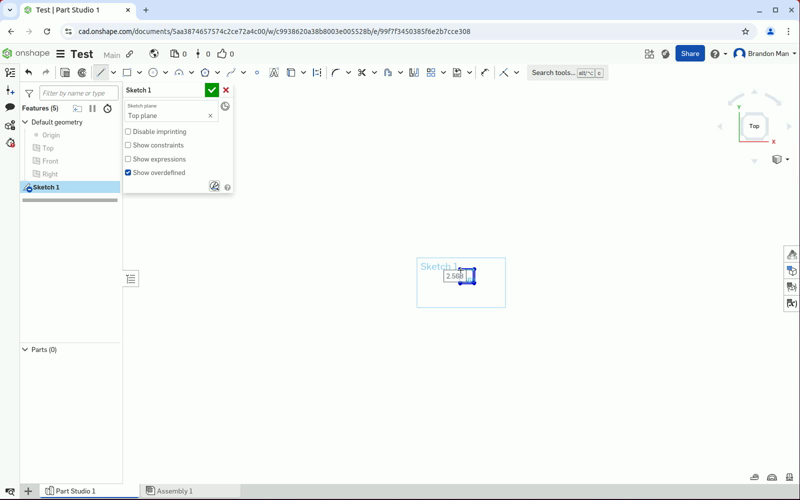
scroll(6)
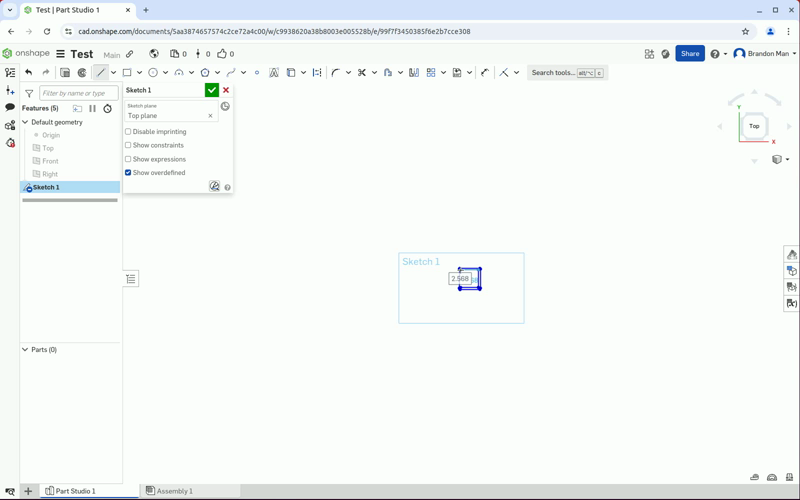
scroll(6)
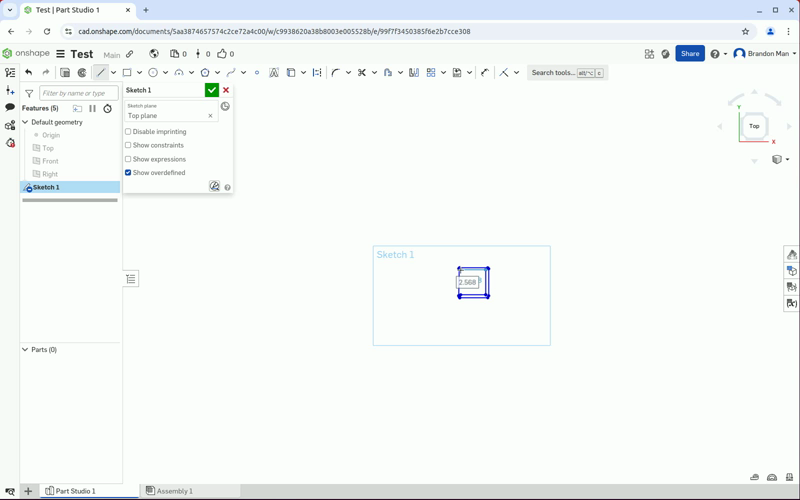
scroll(6)
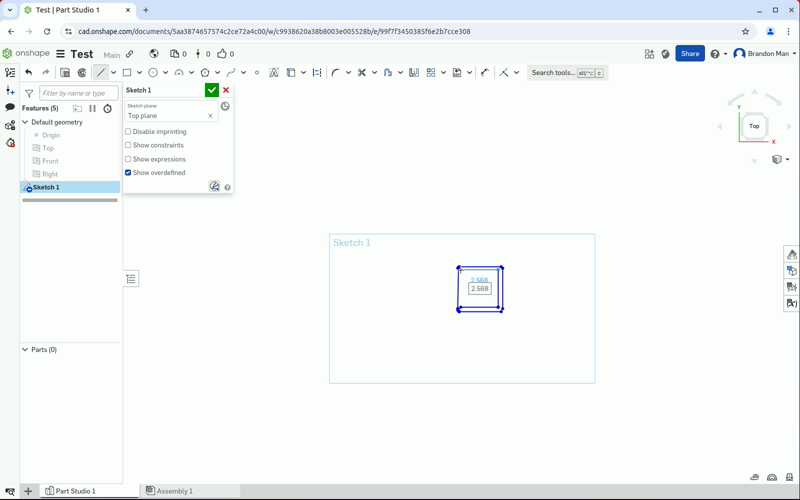
scroll(6)
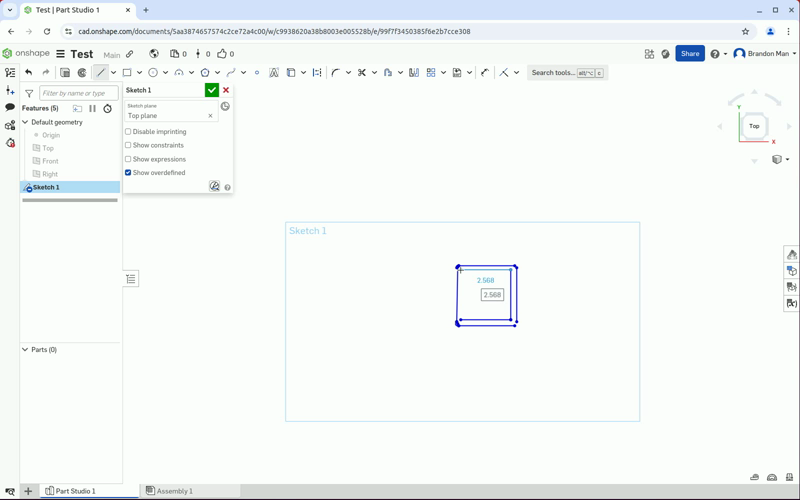
scroll(6)
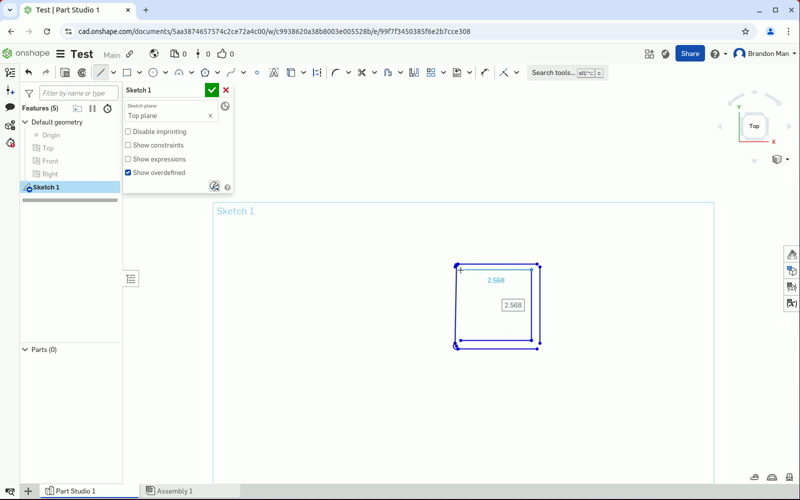
scroll(6)
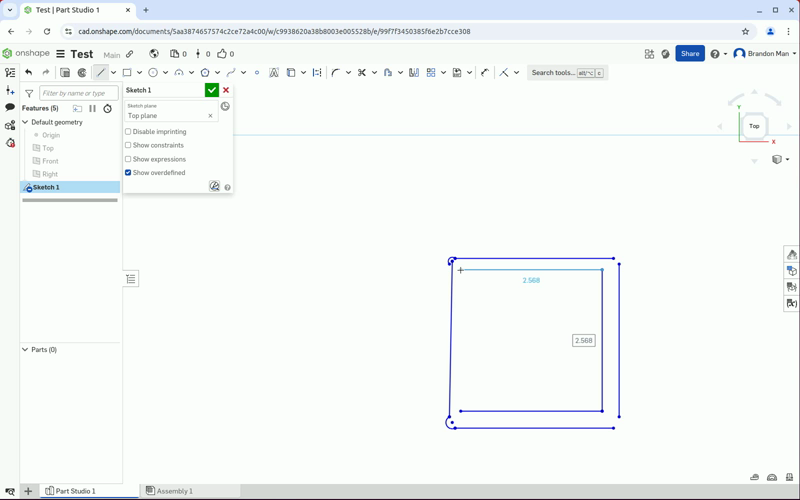
click(460, 269)
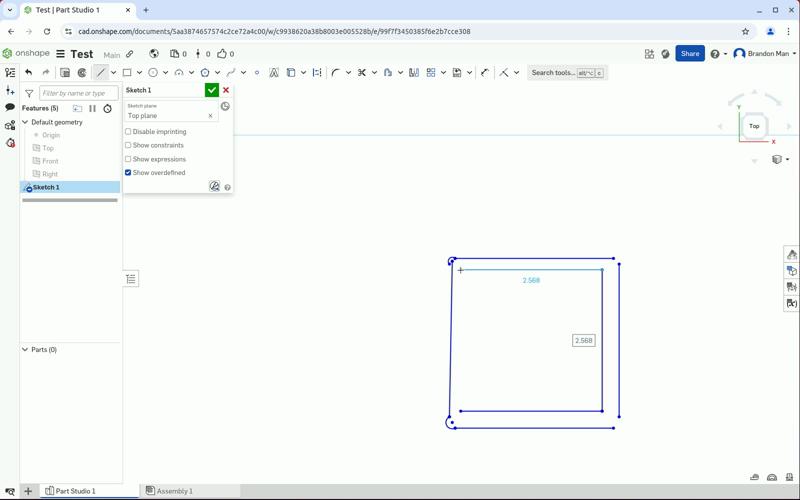
scroll(-6)
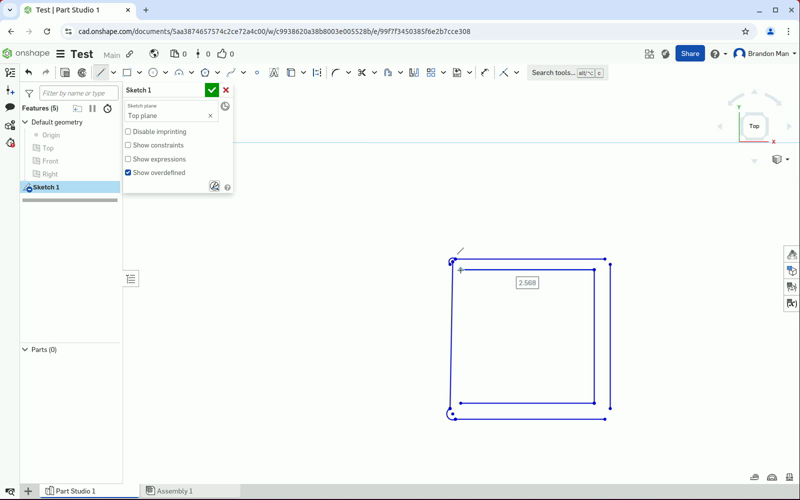
scroll(-6)
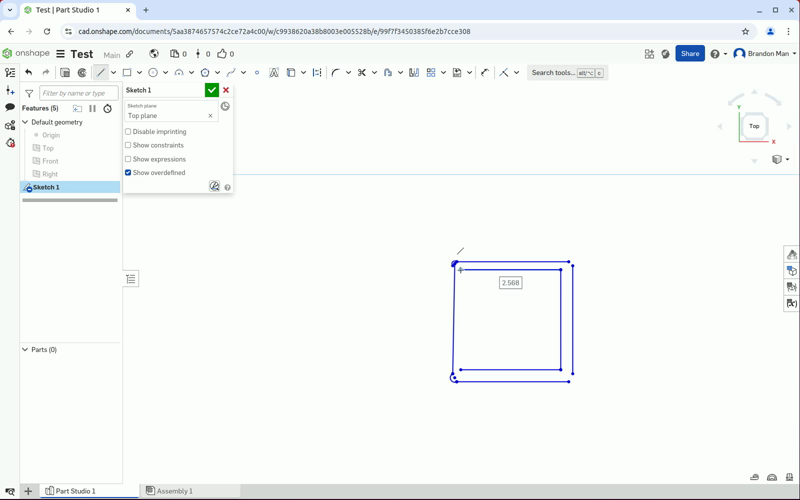
scroll(-6)
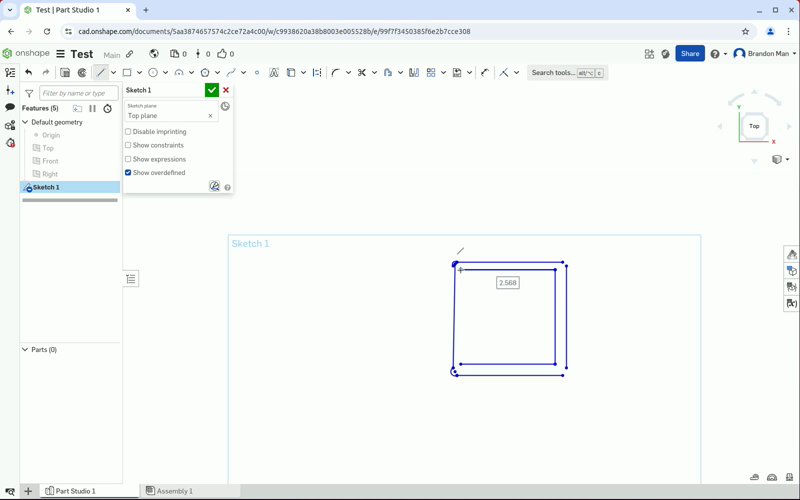
scroll(-6)
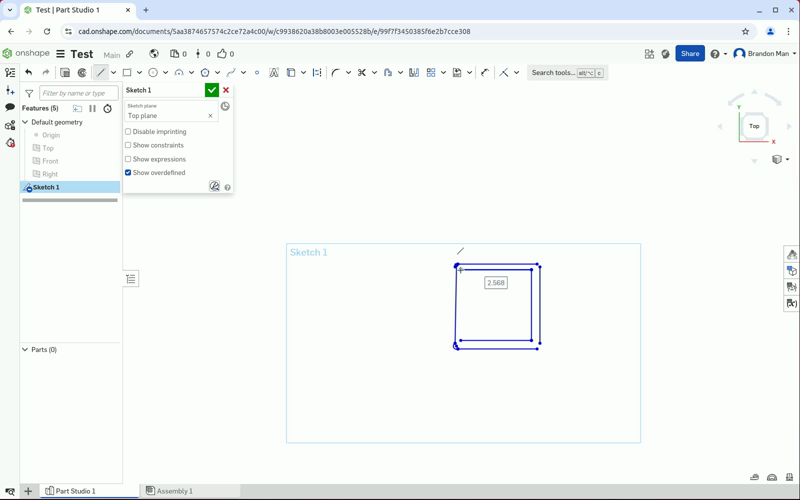
scroll(-6)
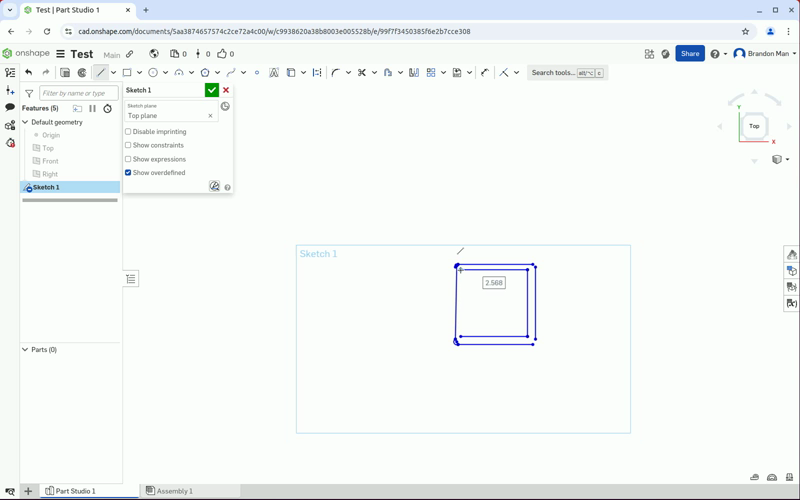
scroll(-6)
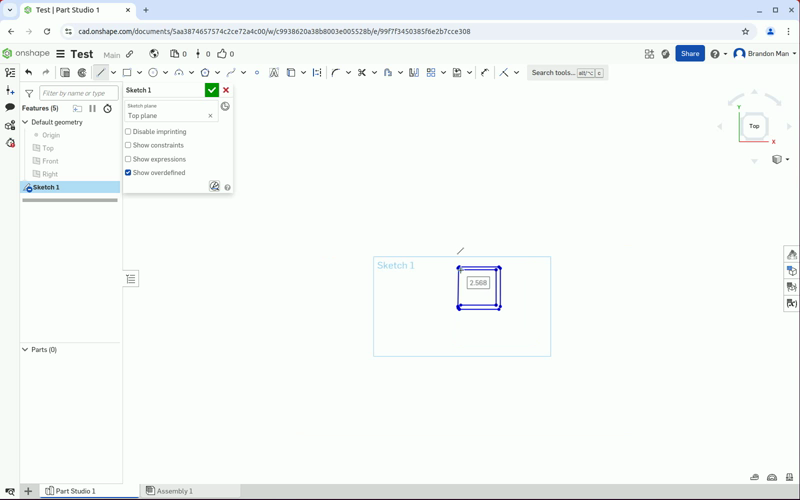
scroll(-6)
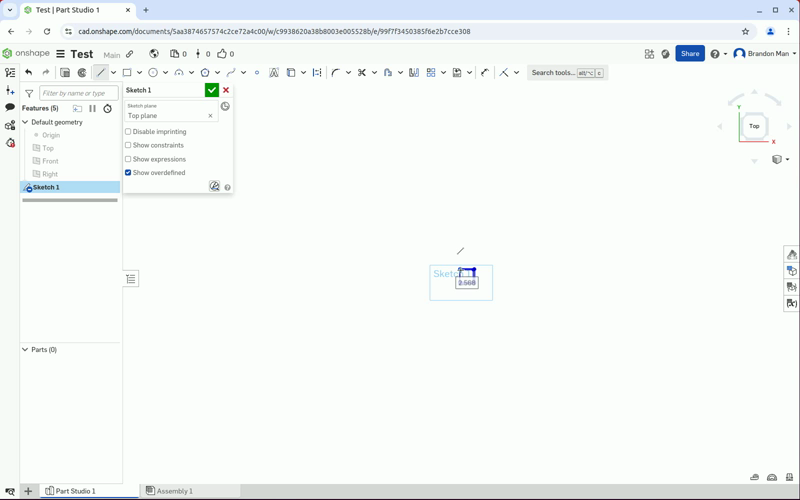
key_up(shift)
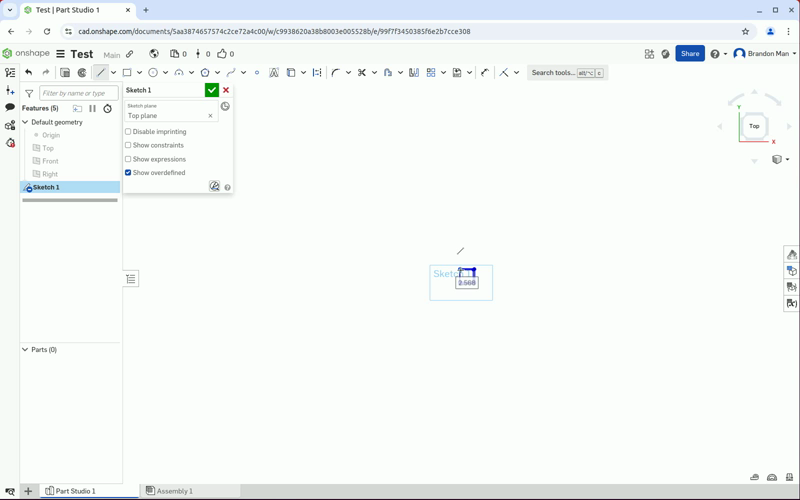
mouse_move(490, 269)
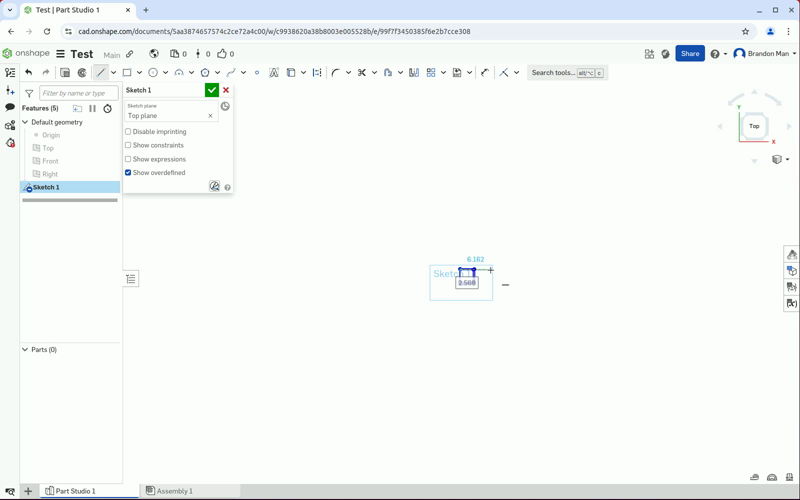
key_down(shift)
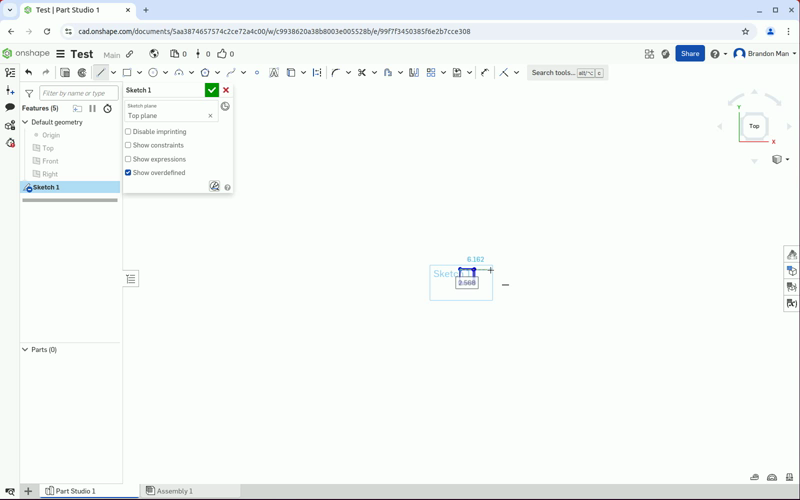
mouse_move(460, 282)
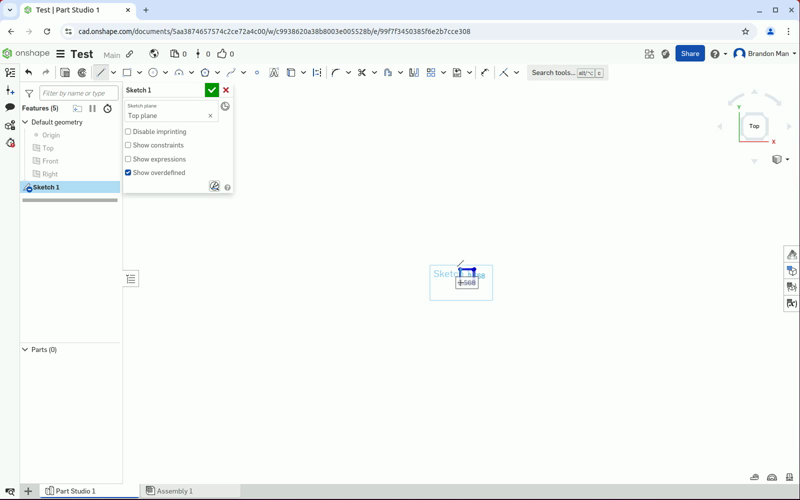
scroll(6)
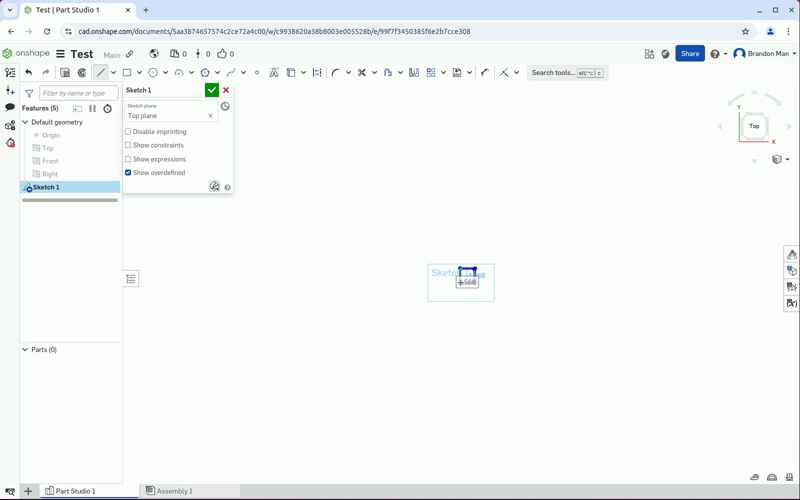
scroll(6)
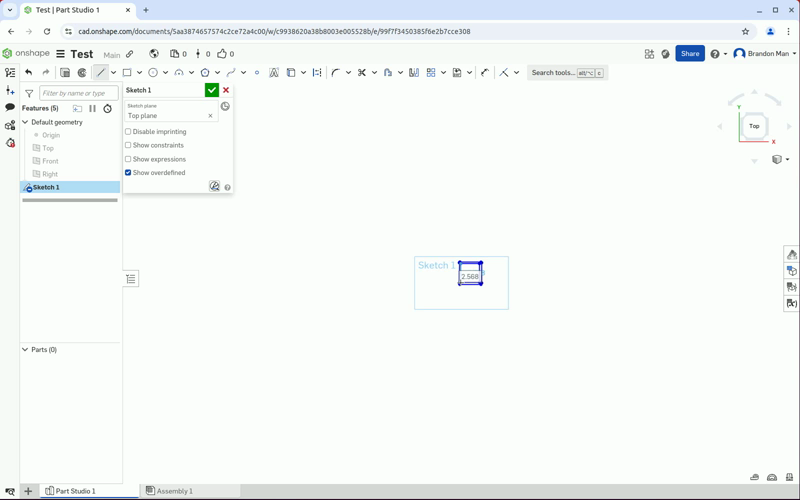
scroll(6)
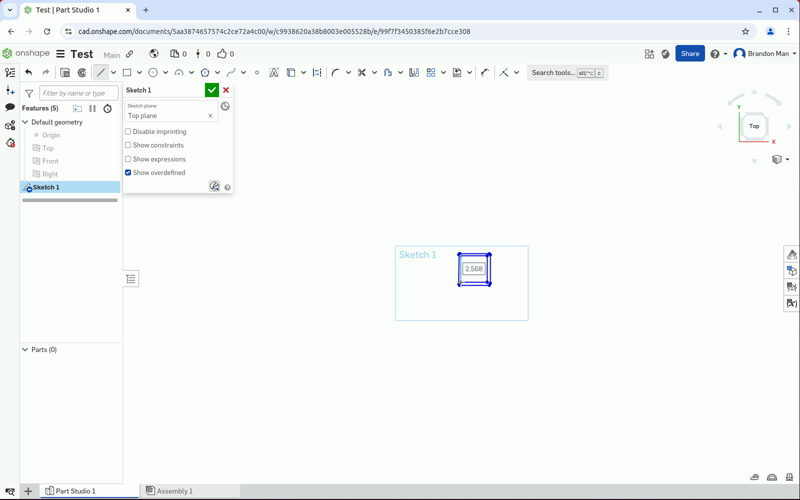
scroll(6)
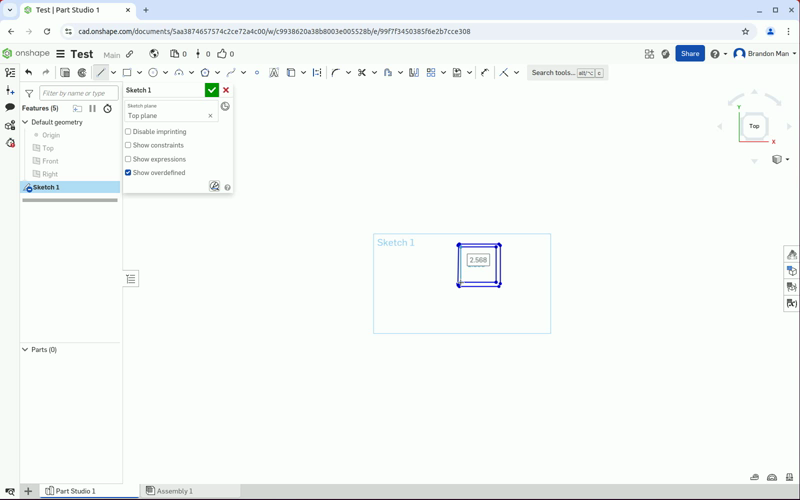
scroll(6)
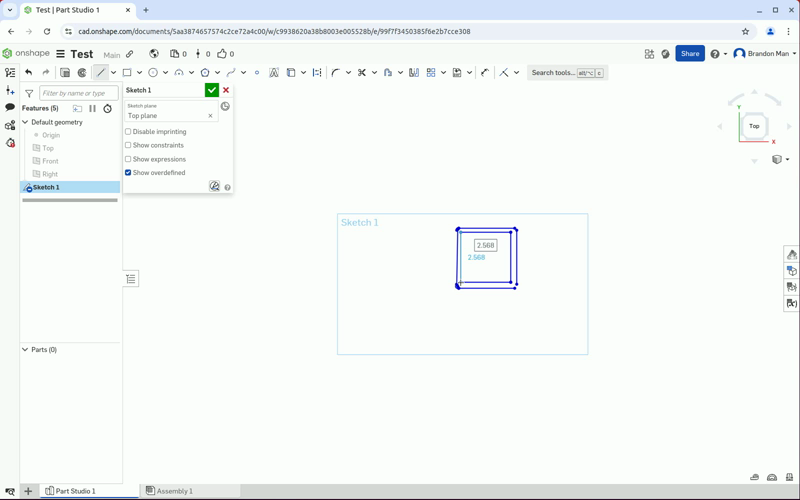
scroll(6)
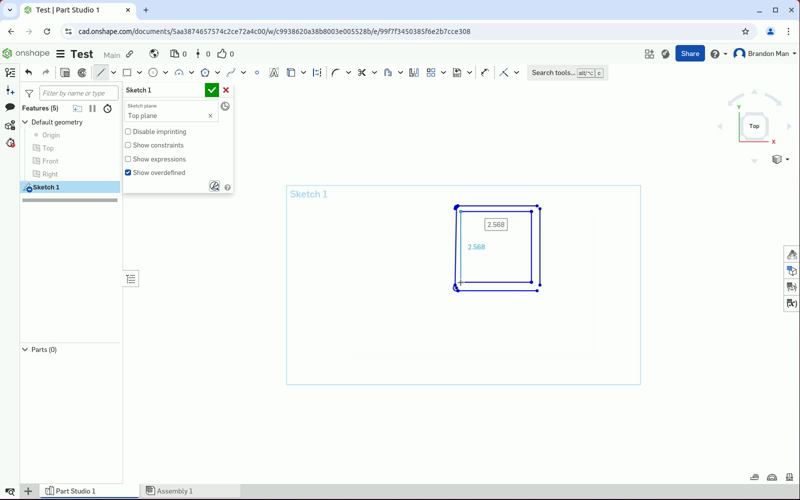
scroll(6)
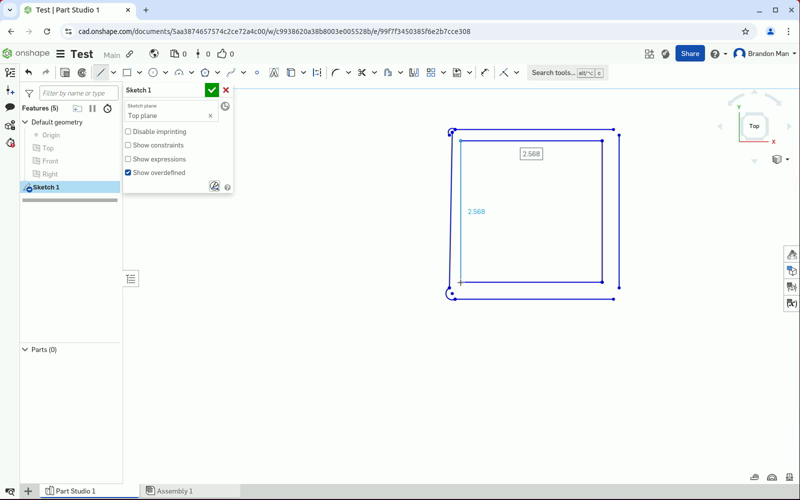
key_up(shift)
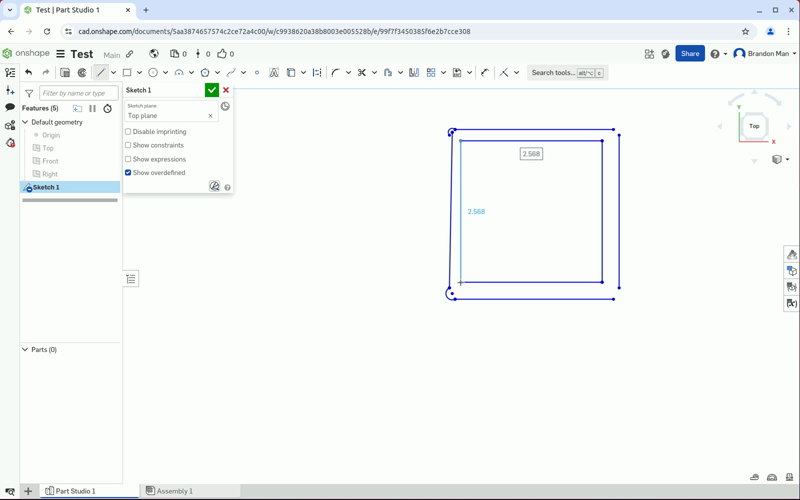
click(460, 282)
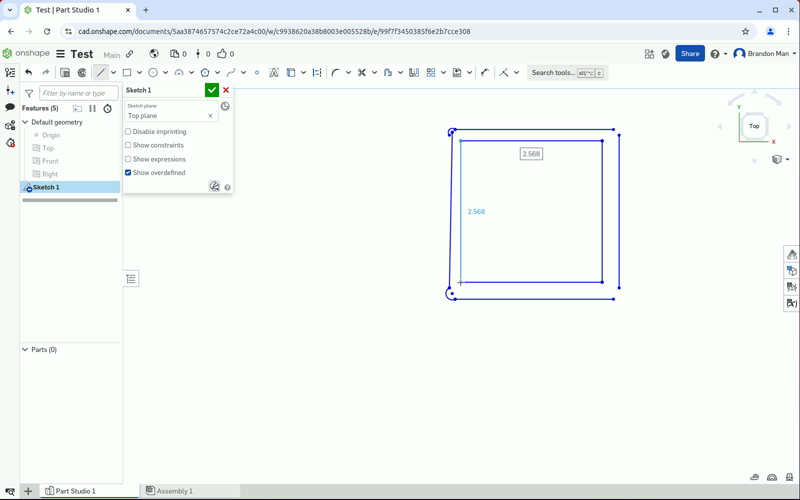
scroll(-6)
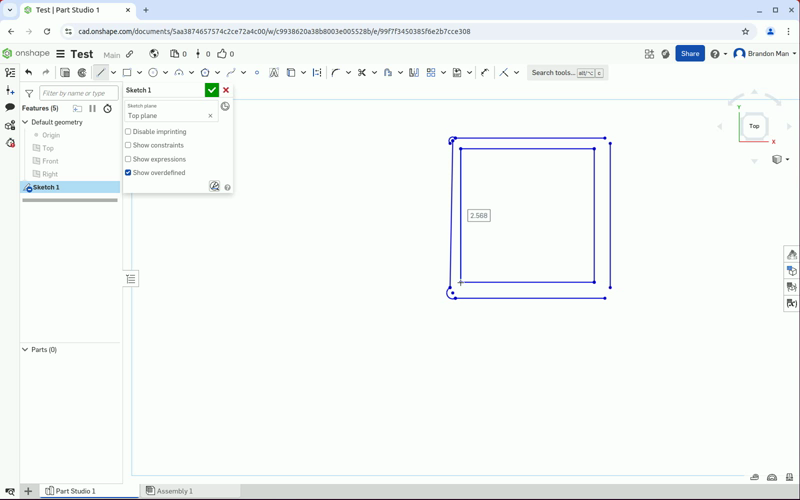
scroll(-6)
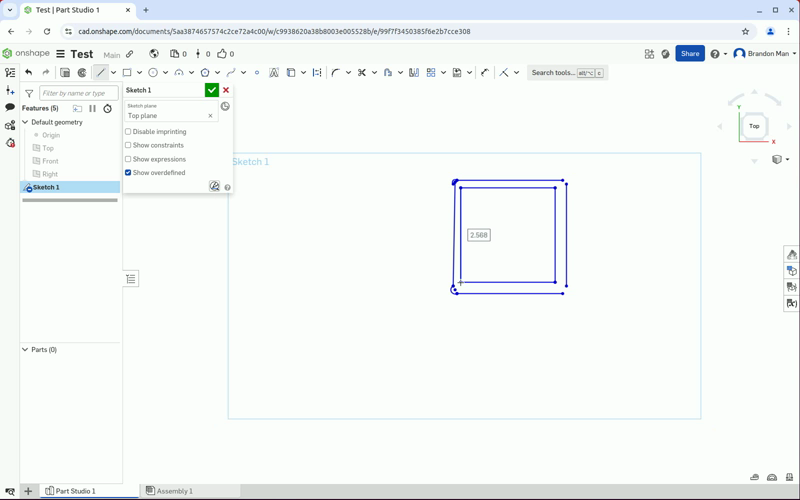
scroll(-6)
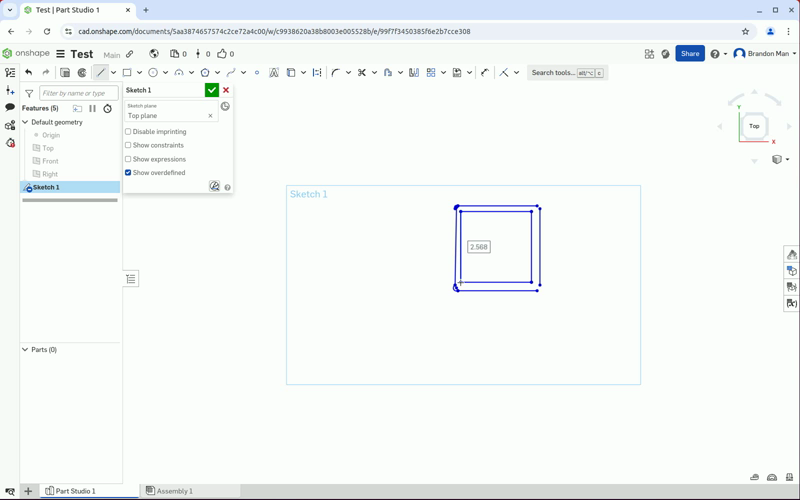
scroll(-6)
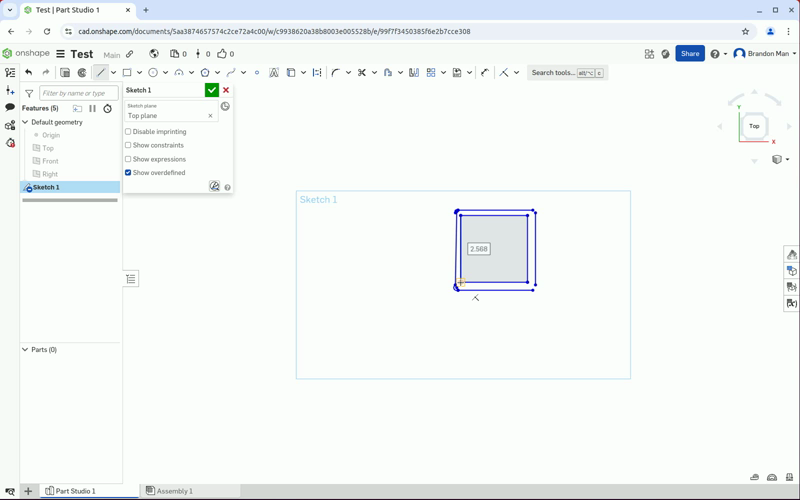
scroll(-6)
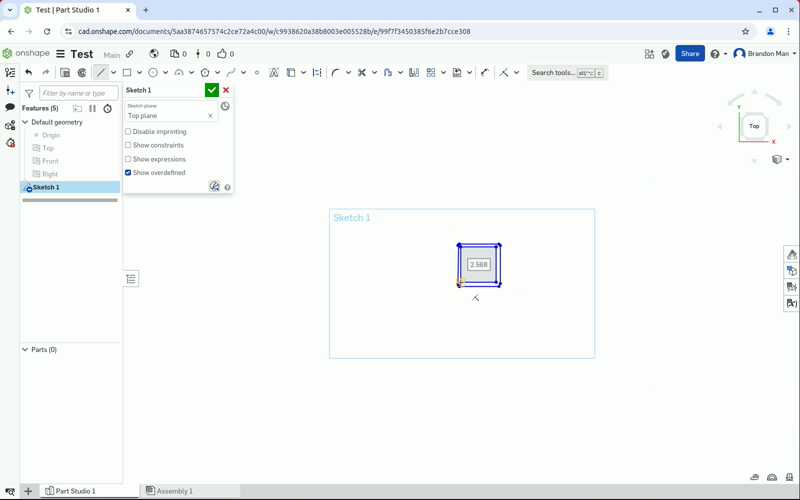
scroll(-6)
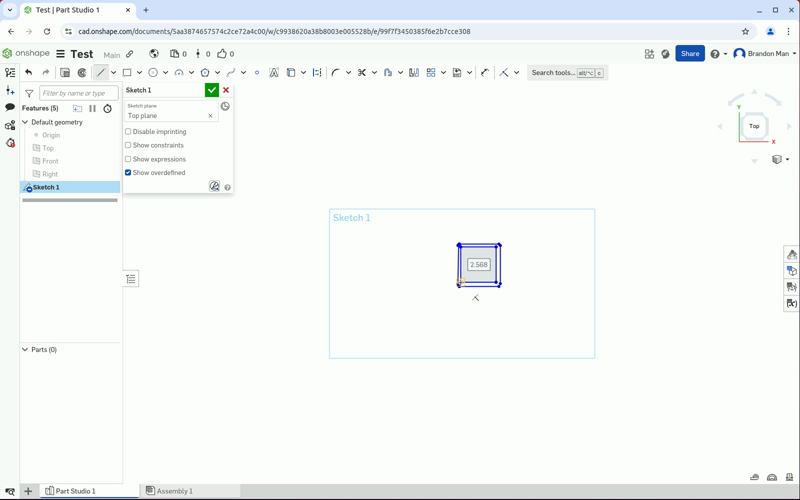
scroll(-6)
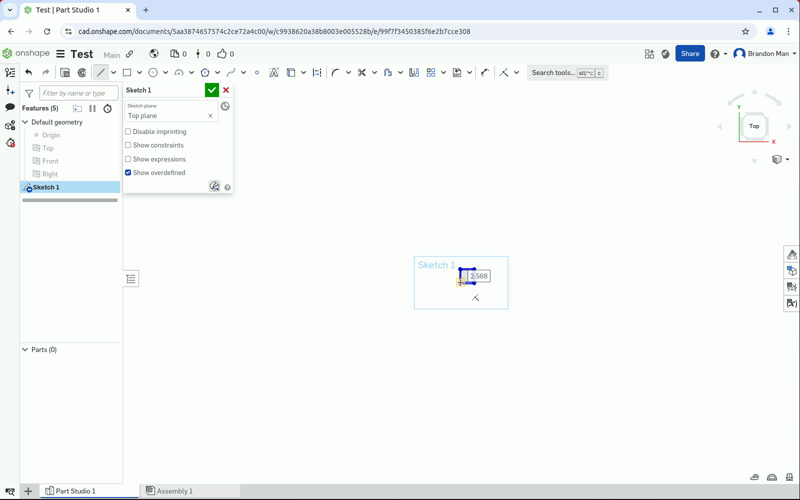
key(esc)
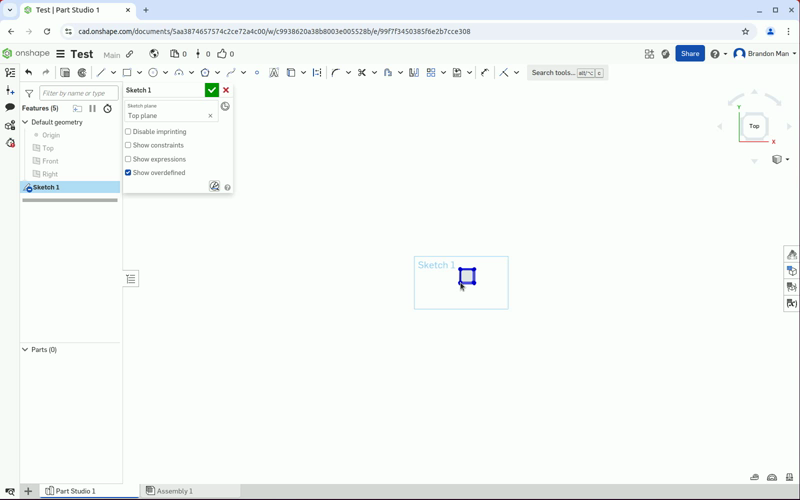
mouse_move(471, 282)
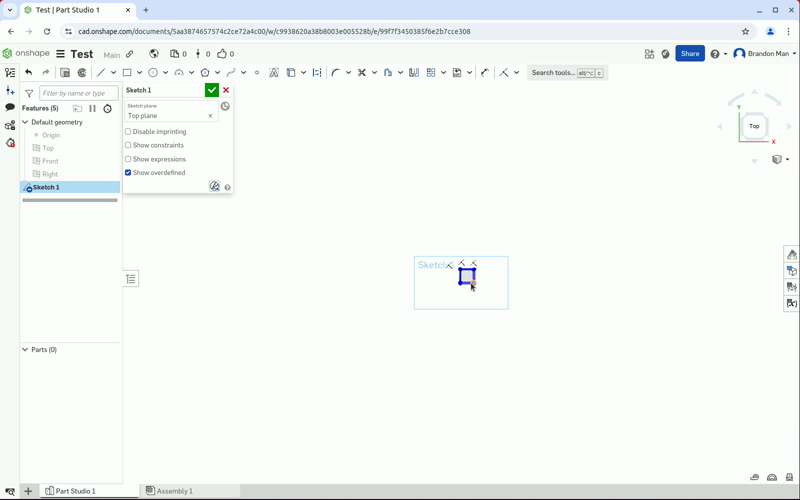
scroll(6)
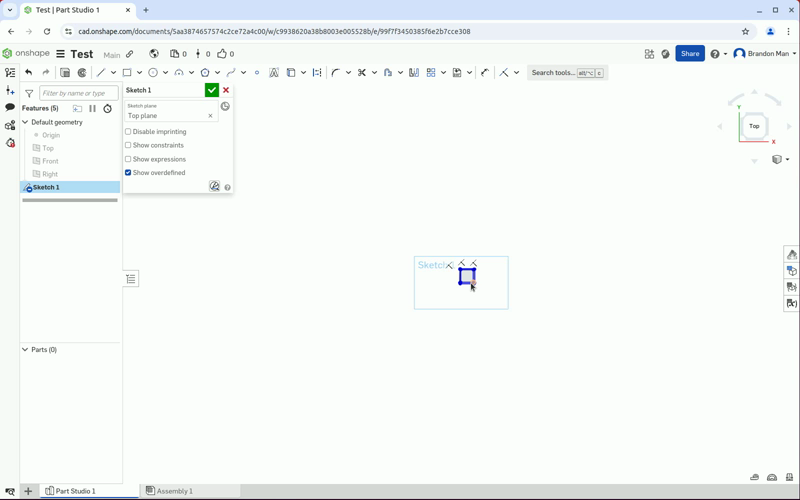
scroll(6)
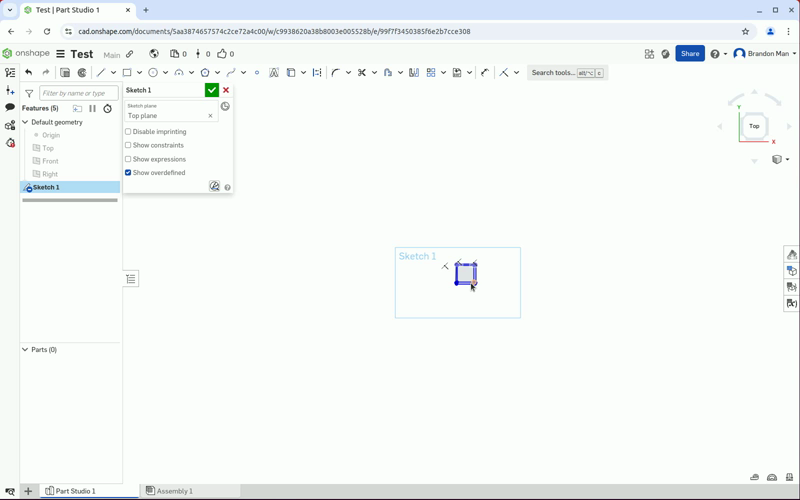
scroll(6)
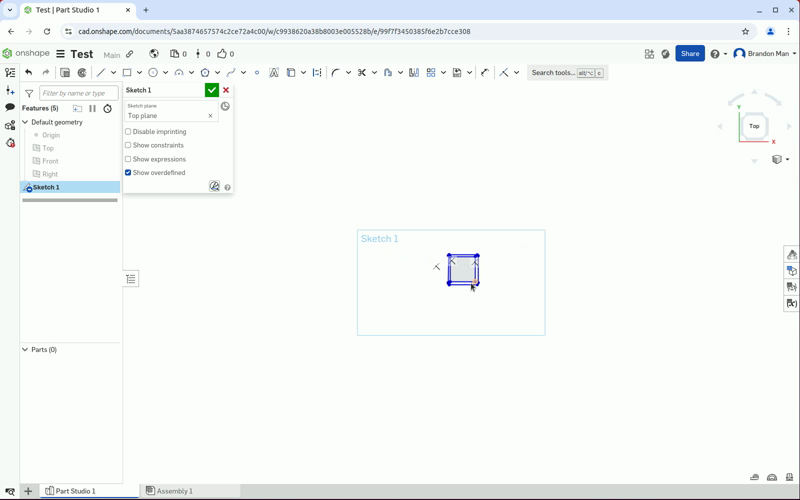
scroll(6)
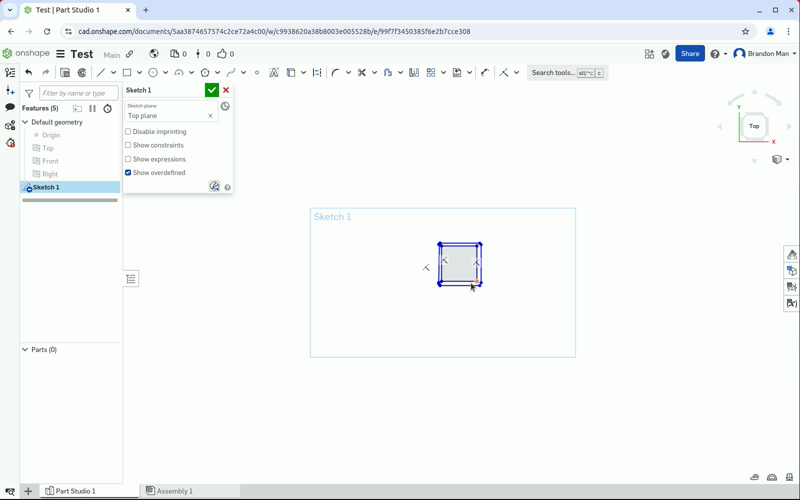
scroll(6)
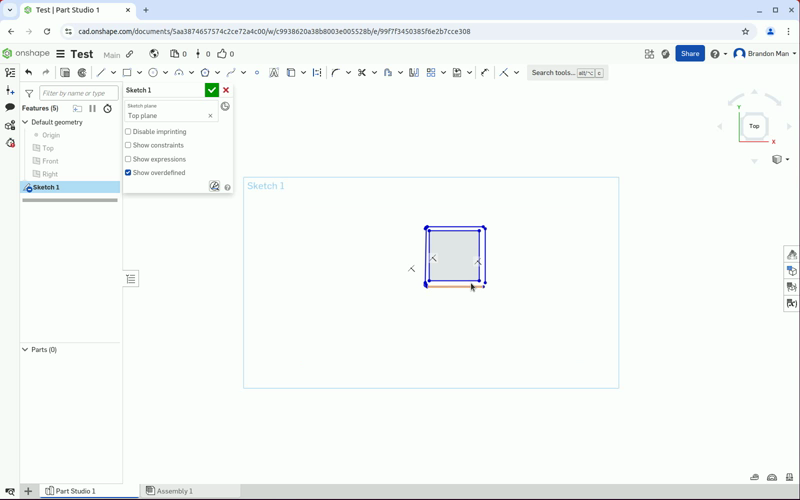
scroll(6)
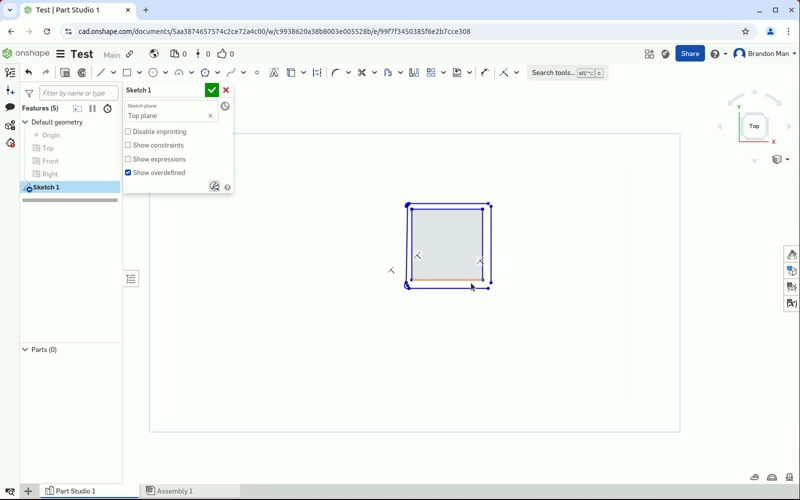
scroll(6)
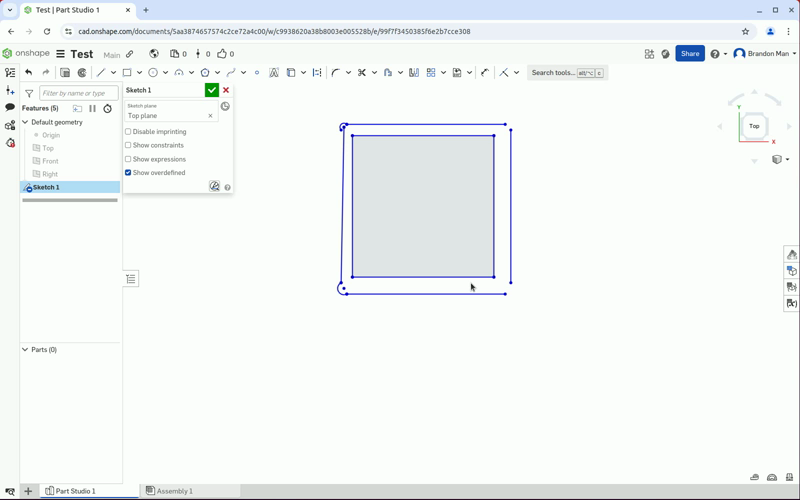
click(471, 282)
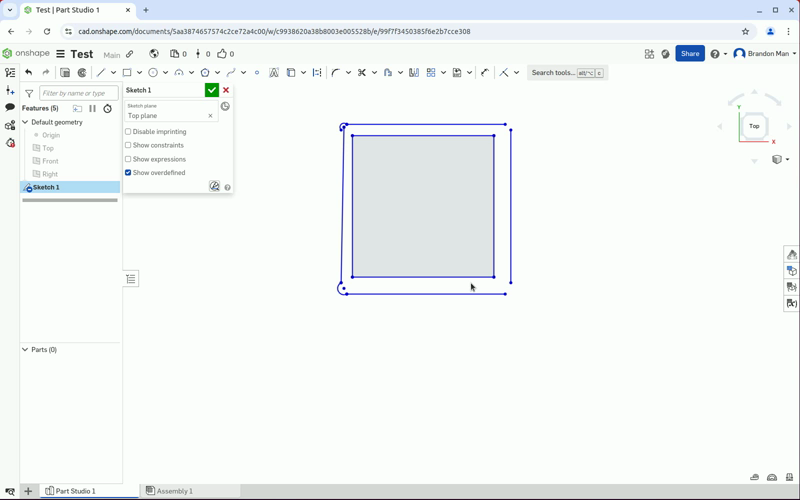
scroll(-6)
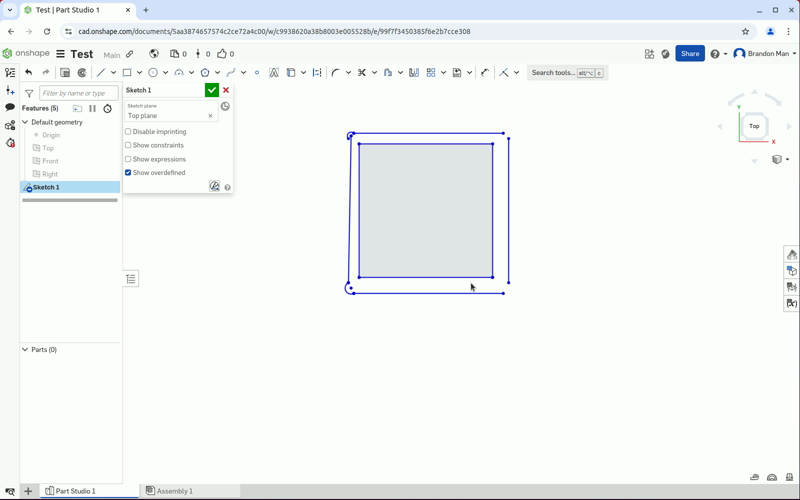
scroll(-6)
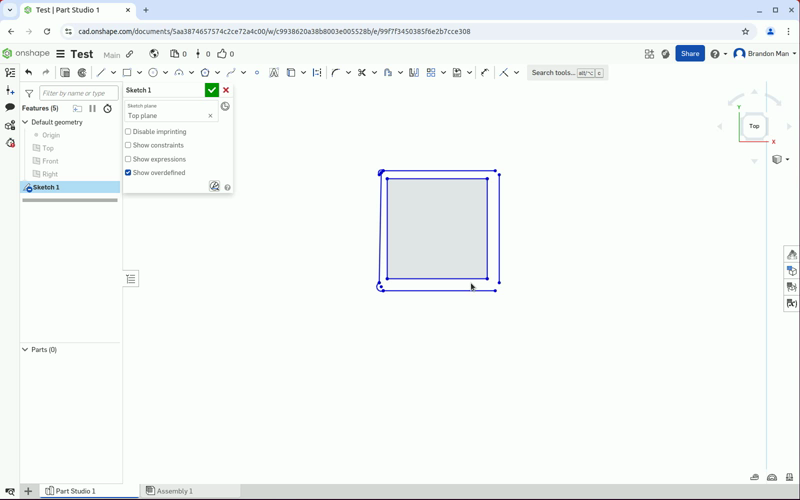
scroll(-6)
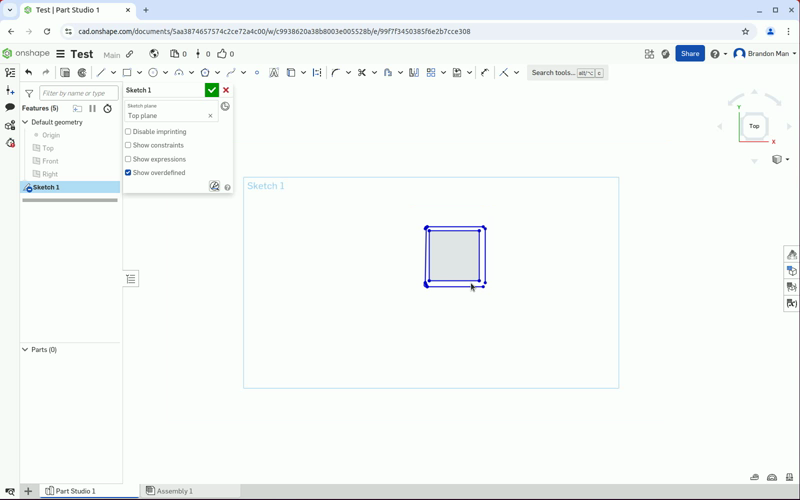
scroll(-6)
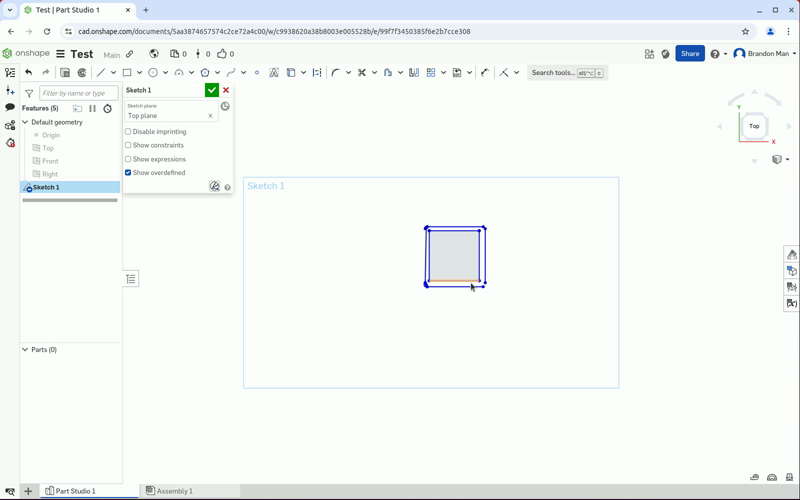
scroll(-6)
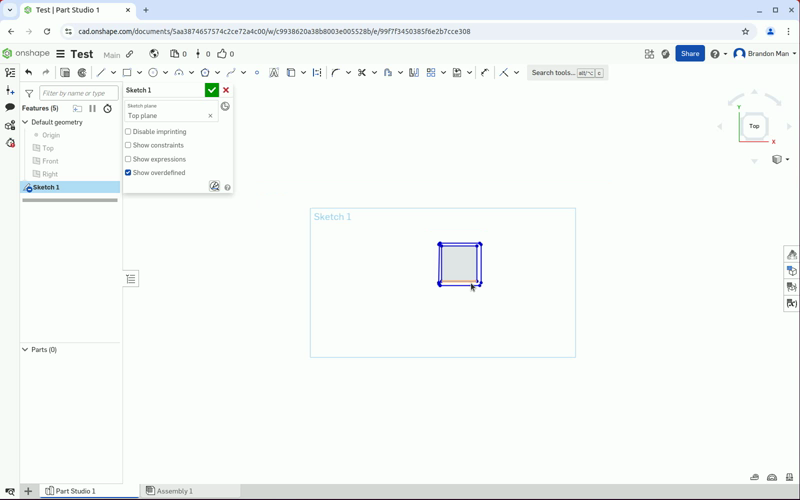
scroll(-6)
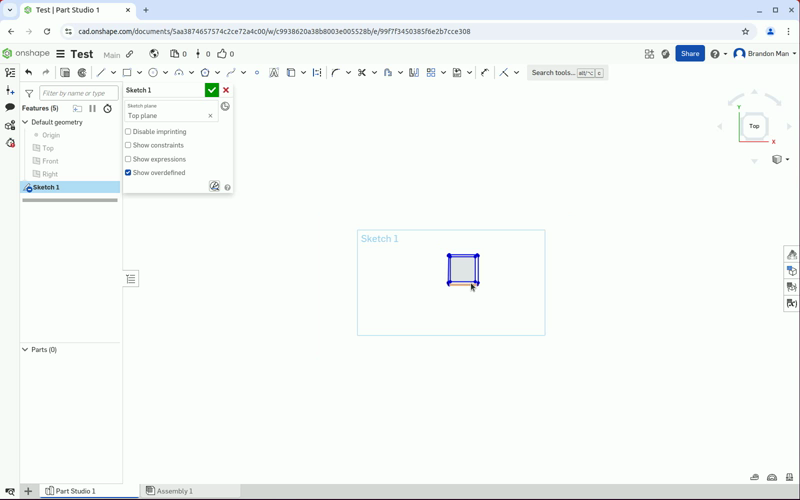
scroll(-6)
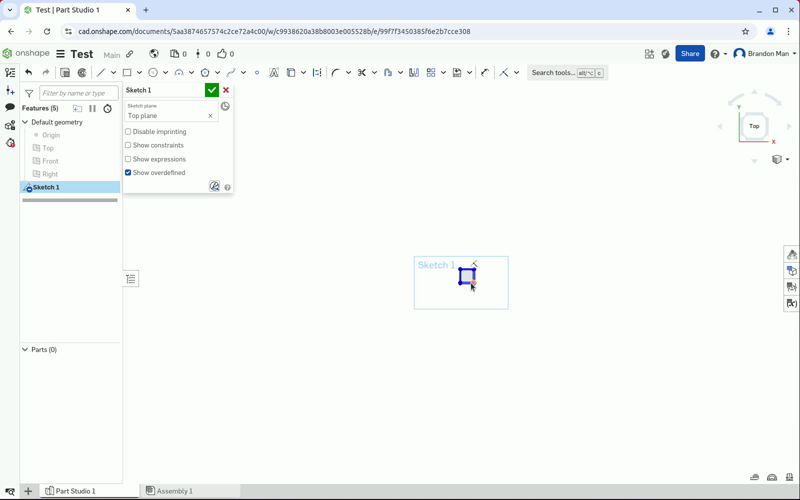
mouse_move(73, 352)
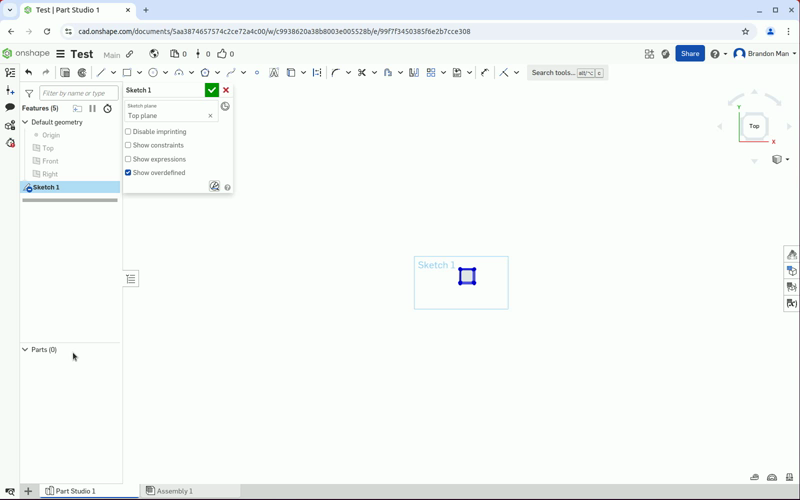
key(shift+y)
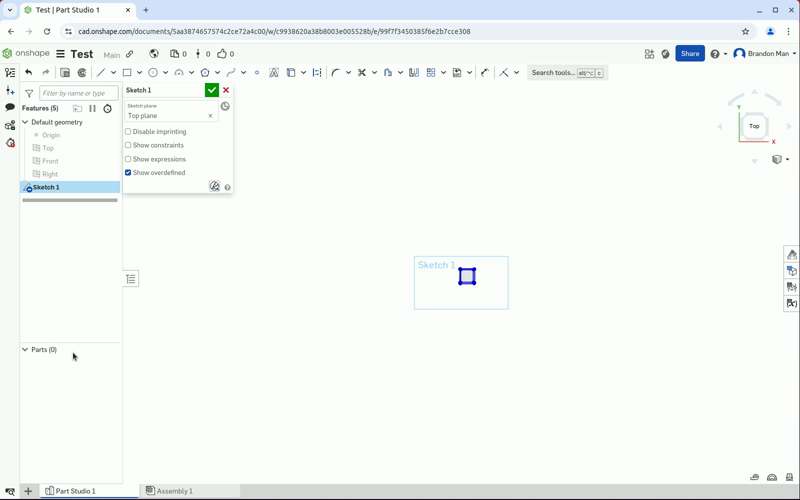
key(shift+e)
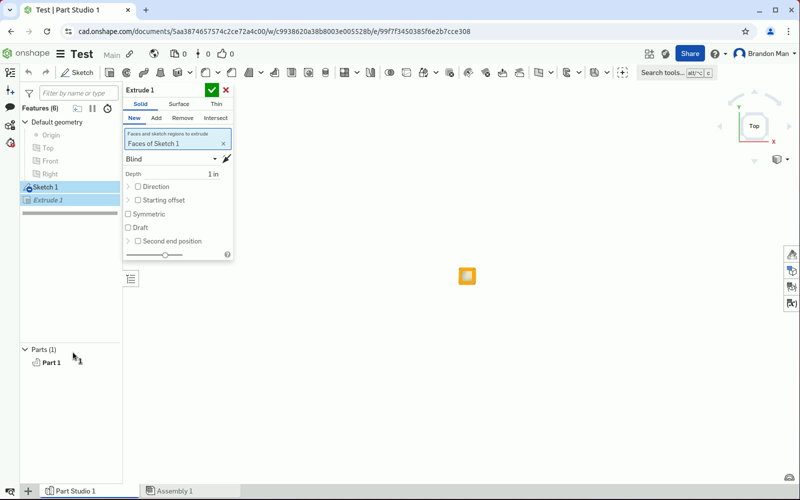
mouse_move(143, 106)
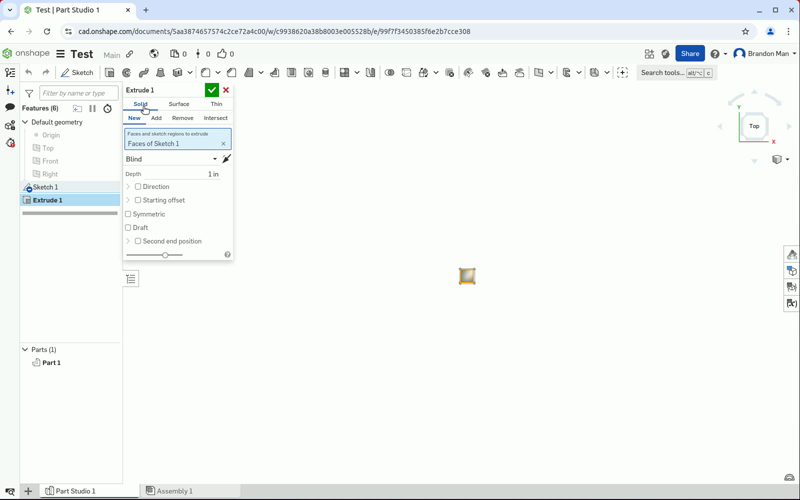
click(143, 106)
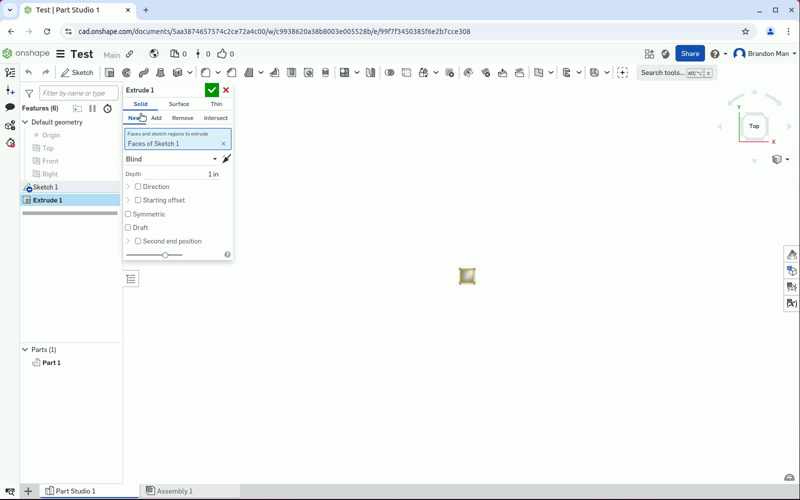
mouse_move(137, 120)
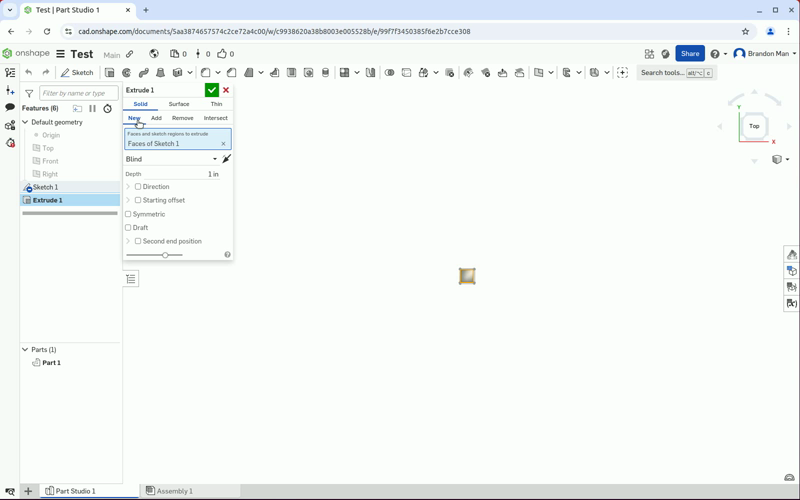
click(137, 120)
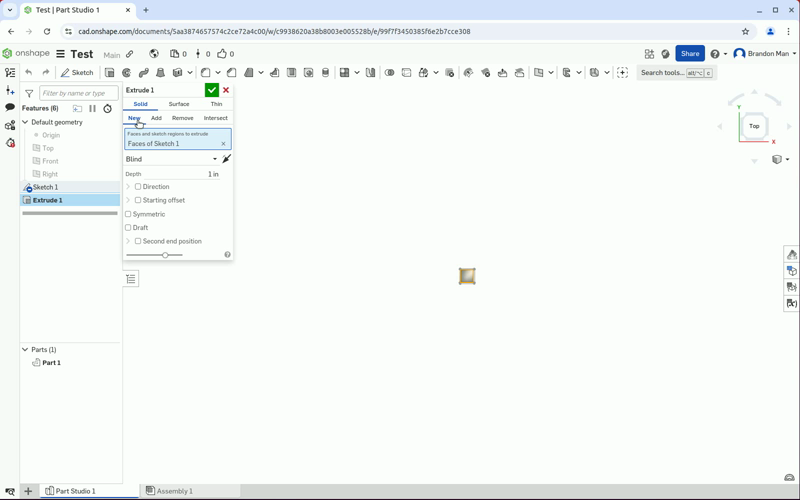
key(tab, 4)
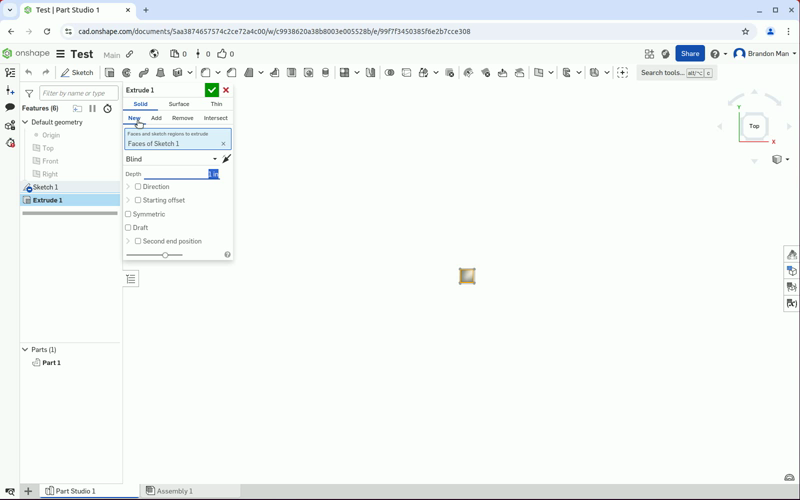
text(23.108)
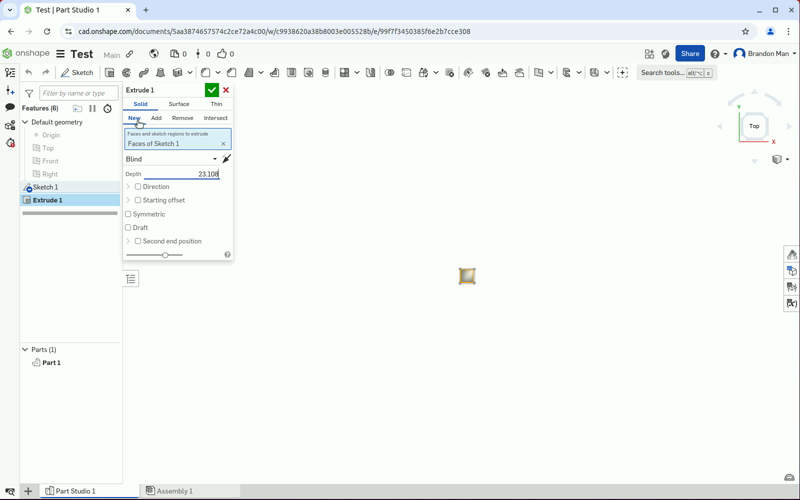
key(enter)
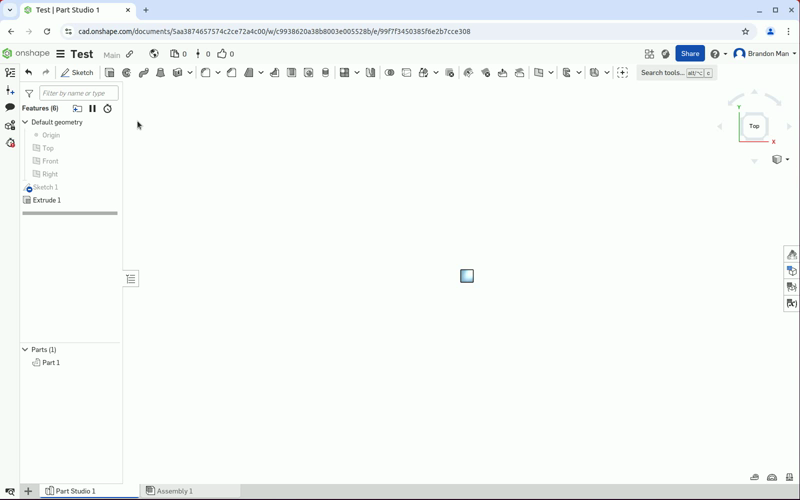
key(shift+h)
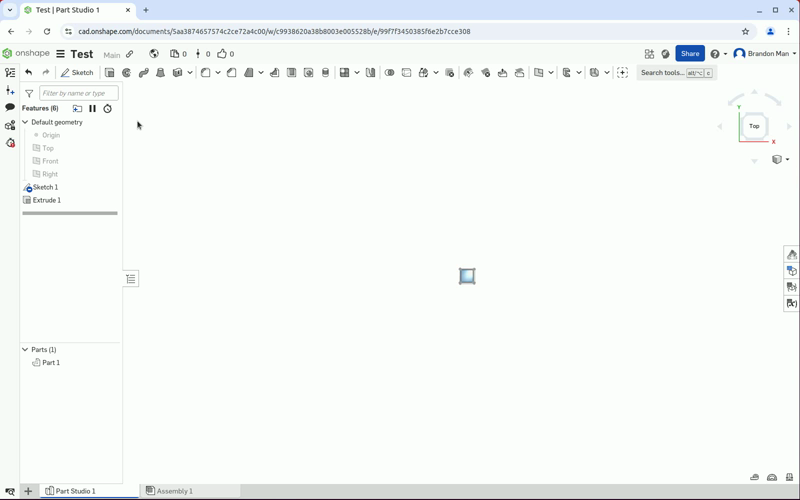
key(shift+h)
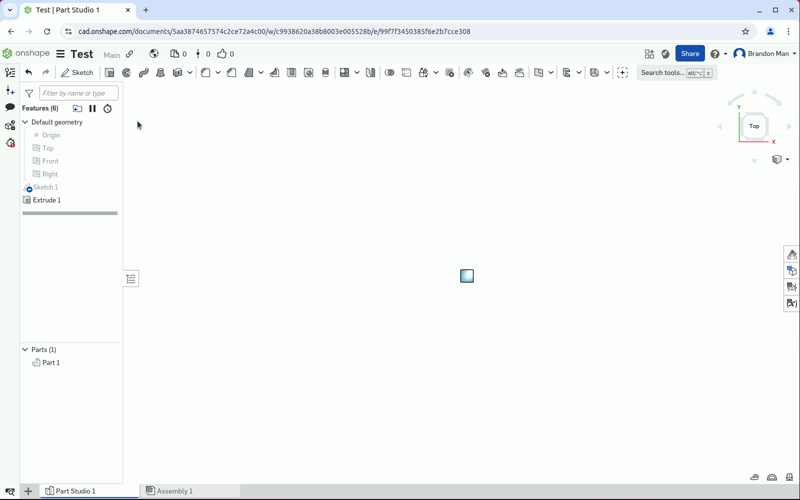
mouse_move(73, 189)
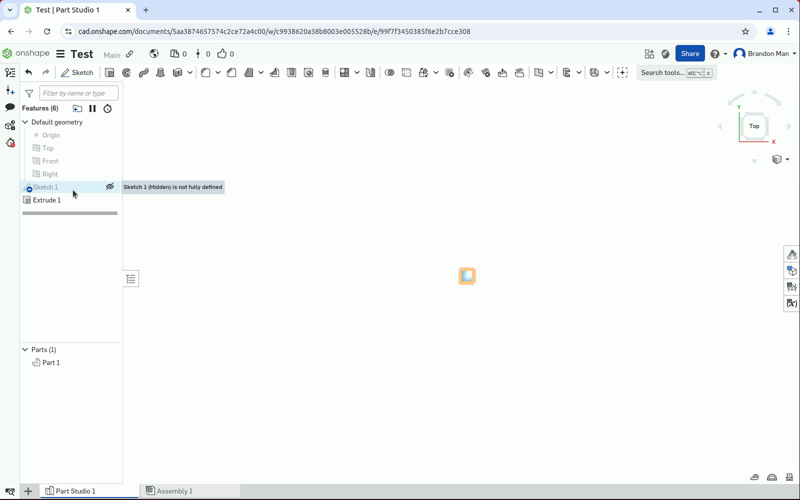
click(73, 189)
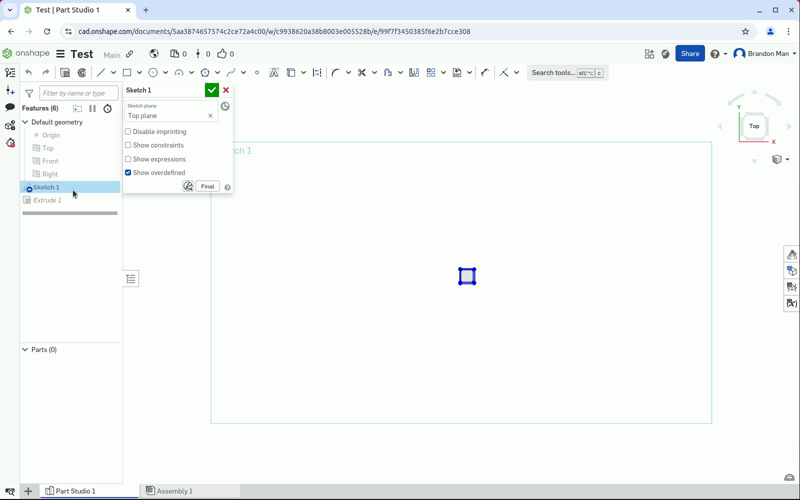
mouse_move(229, 92)
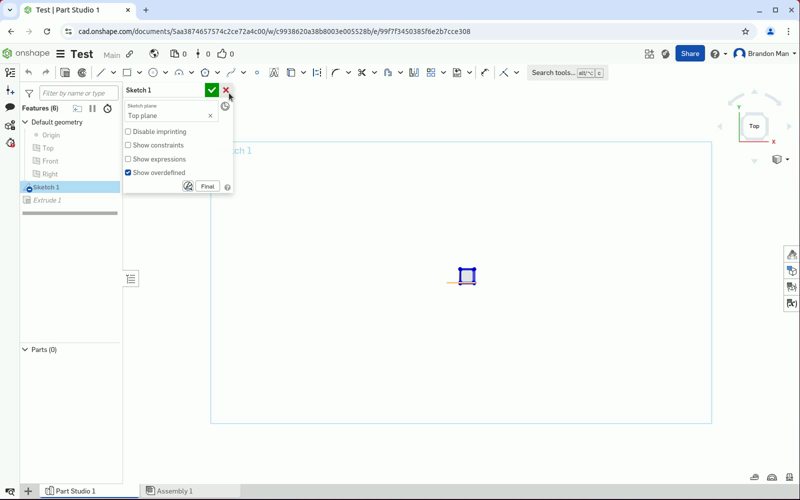
click(229, 92)
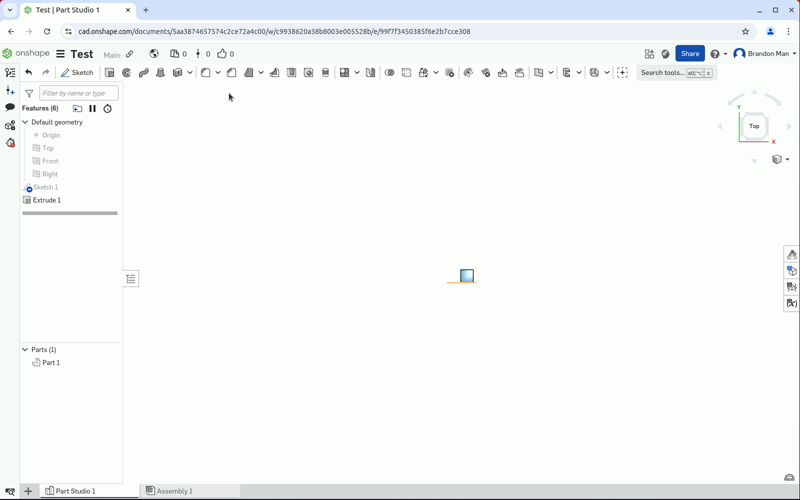
mouse_move(73, 352)
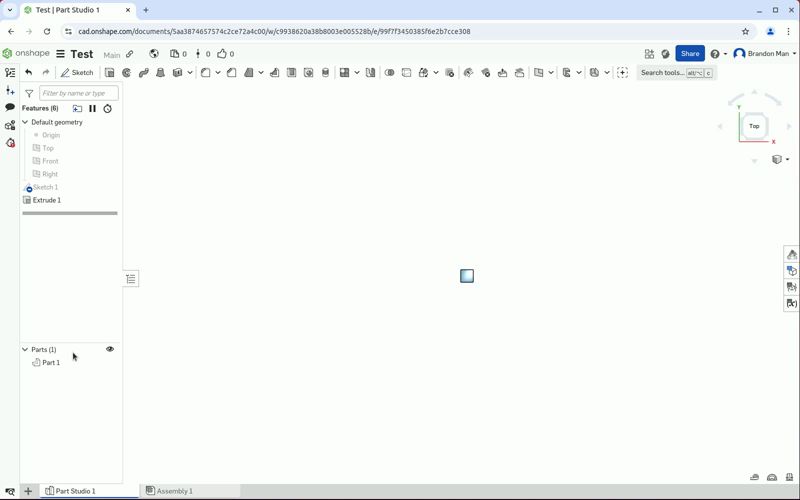
key(y)
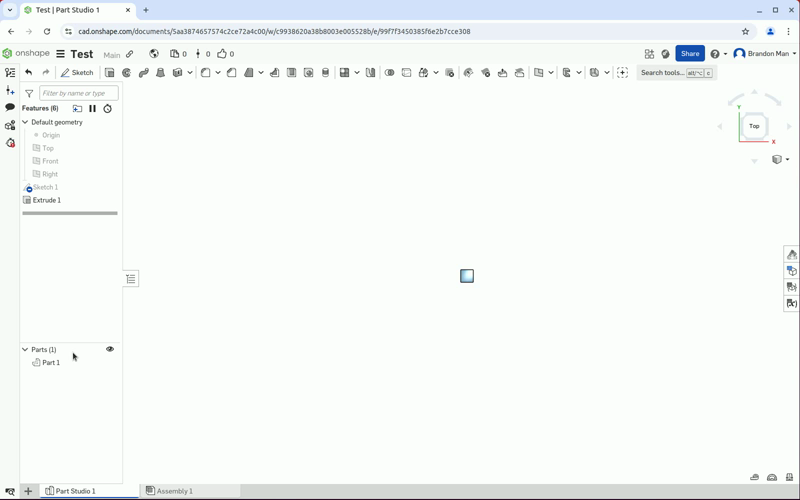
key(shift+p)
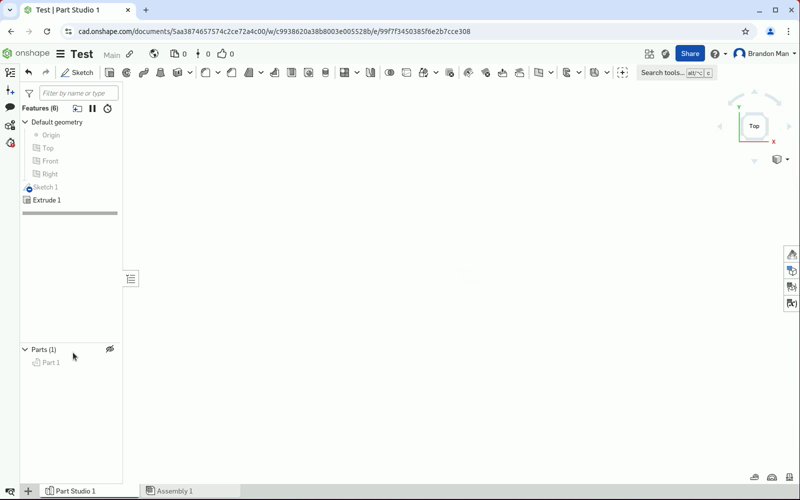
key(space)
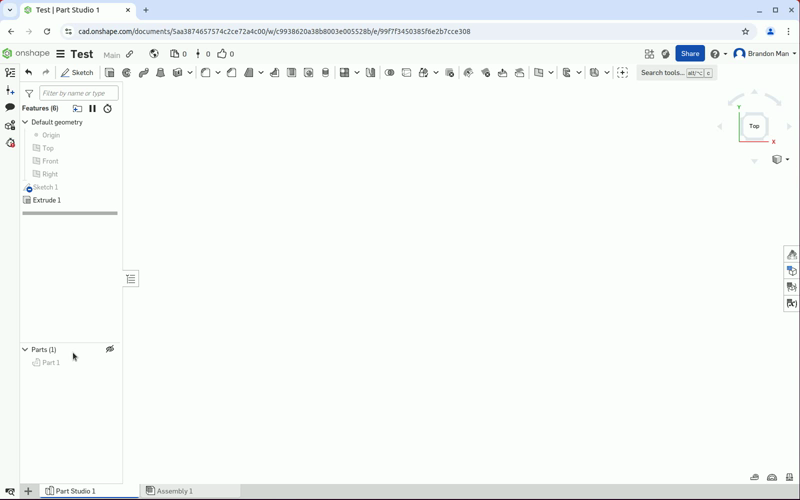
key_down(shift)
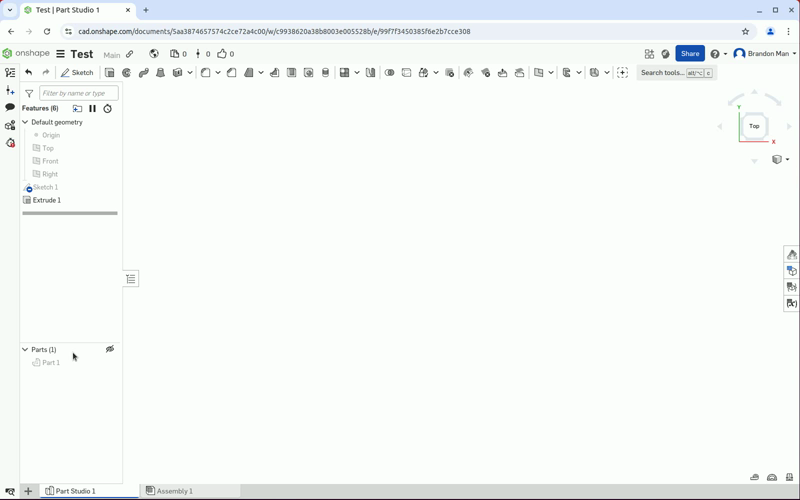
key(up)
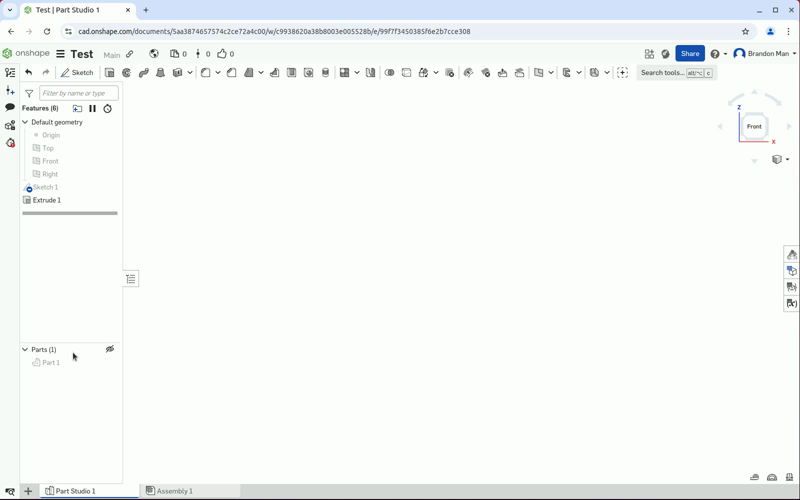
key_up(shift)
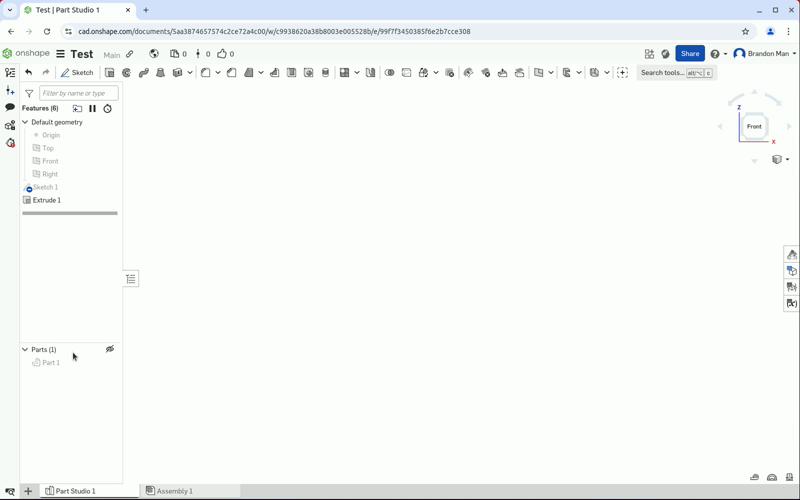
mouse_move(73, 352)
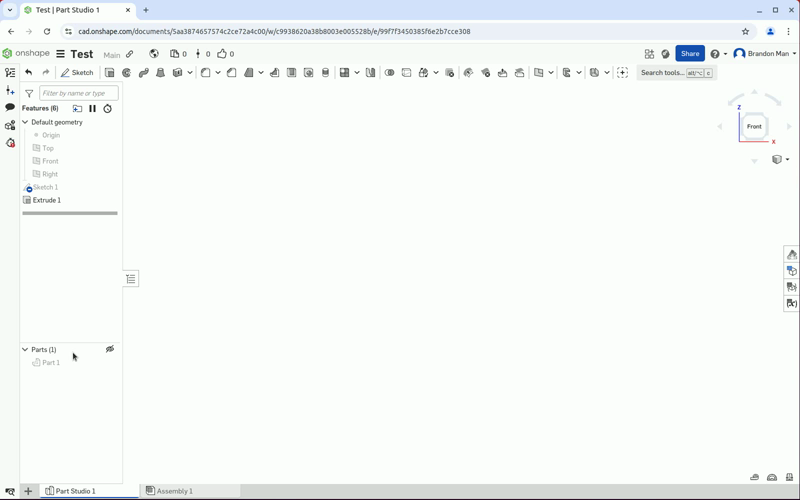
key(shift+y)
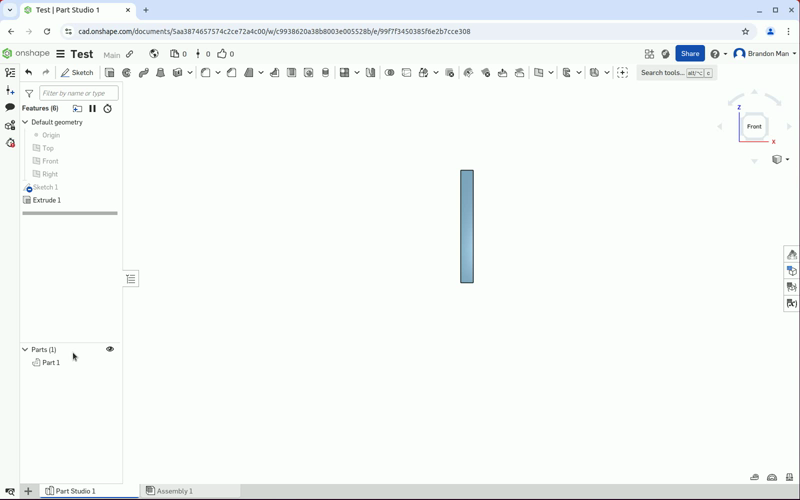
mouse_move(541, 75)
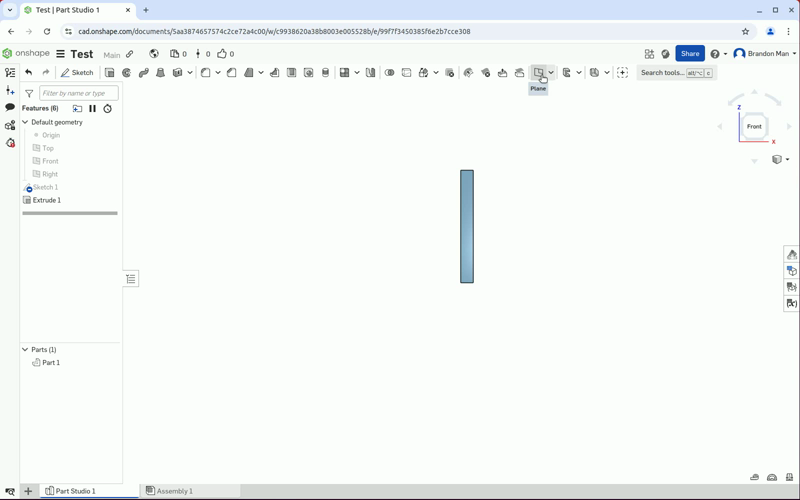
click(541, 75)
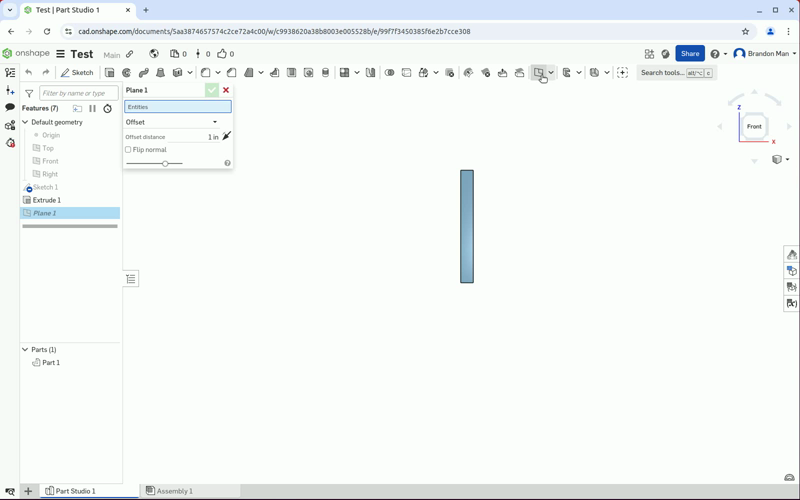
mouse_move(73, 163)
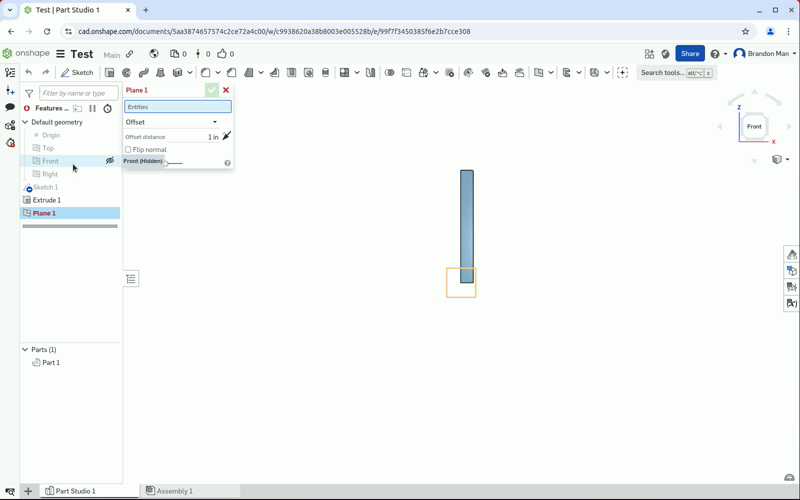
click(73, 163)
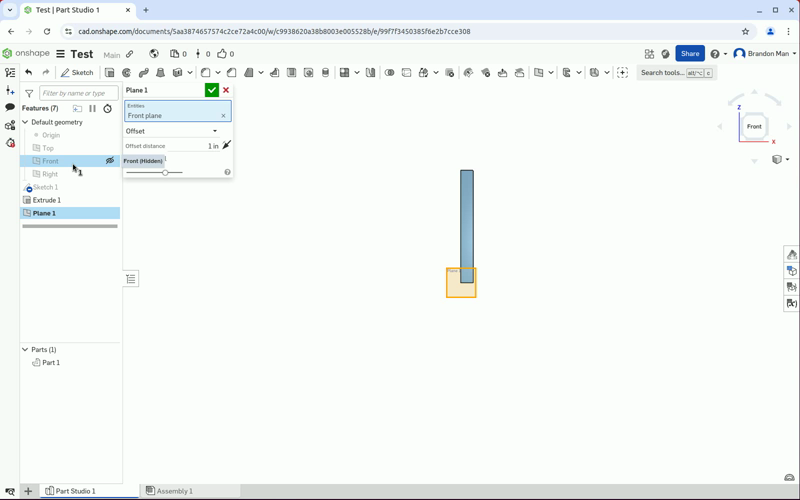
key(tab, 2)
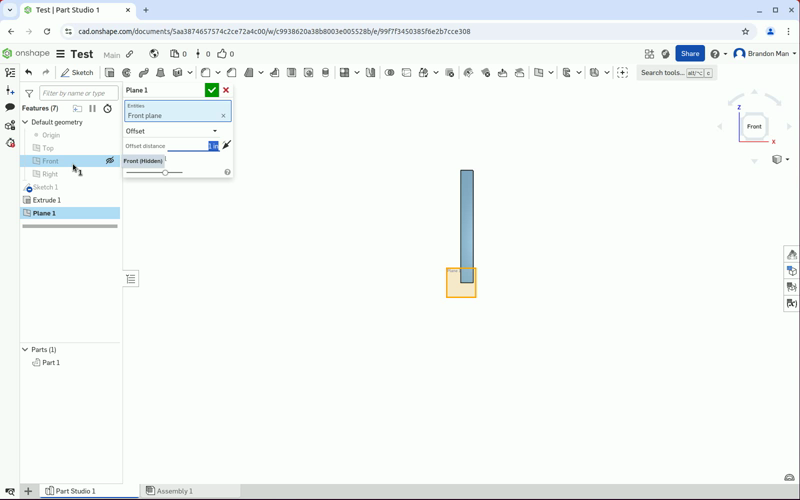
text(0.246)
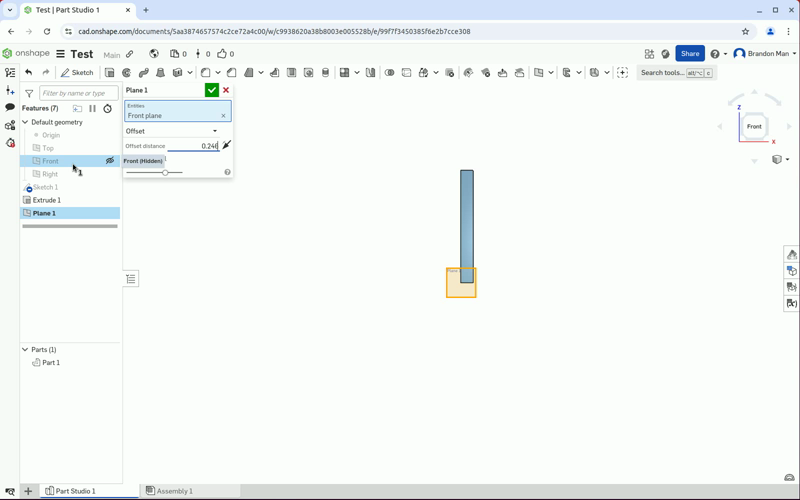
key(enter, 2)
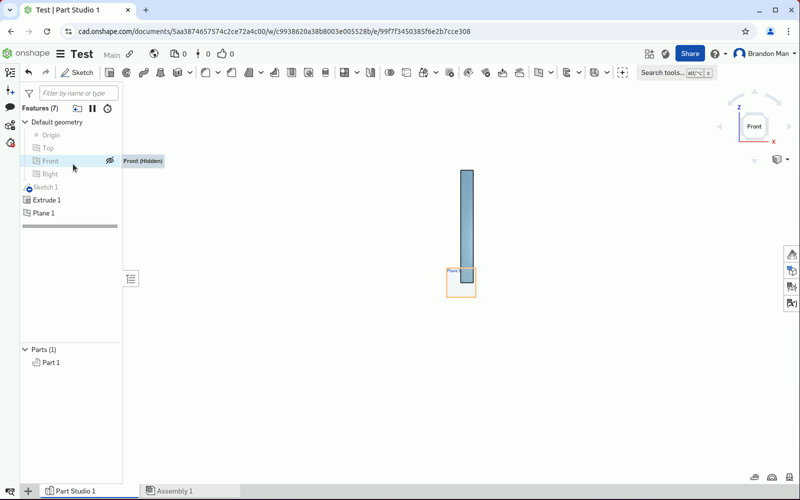
key(shift+s)
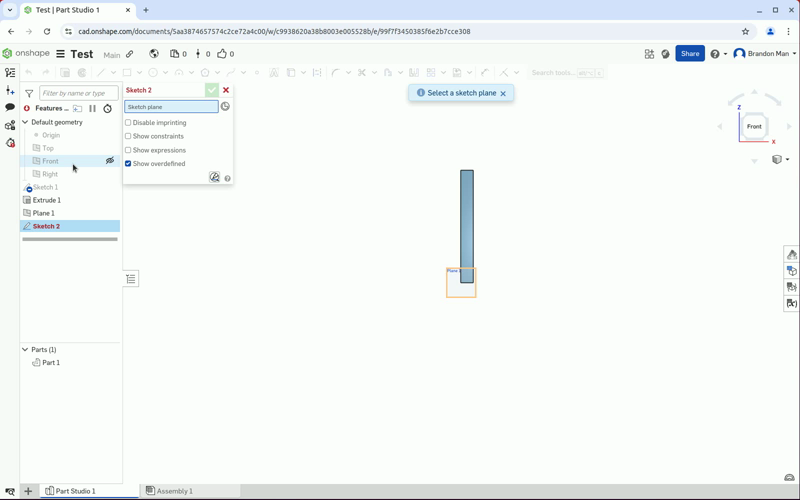
mouse_move(73, 215)
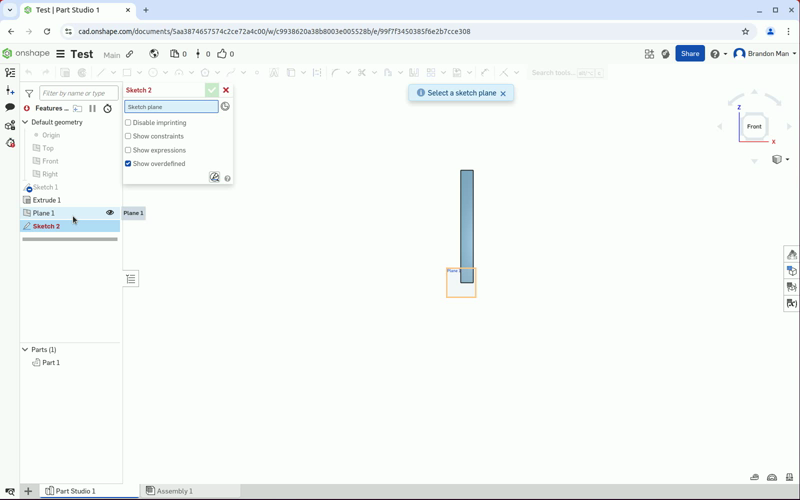
click(73, 215)
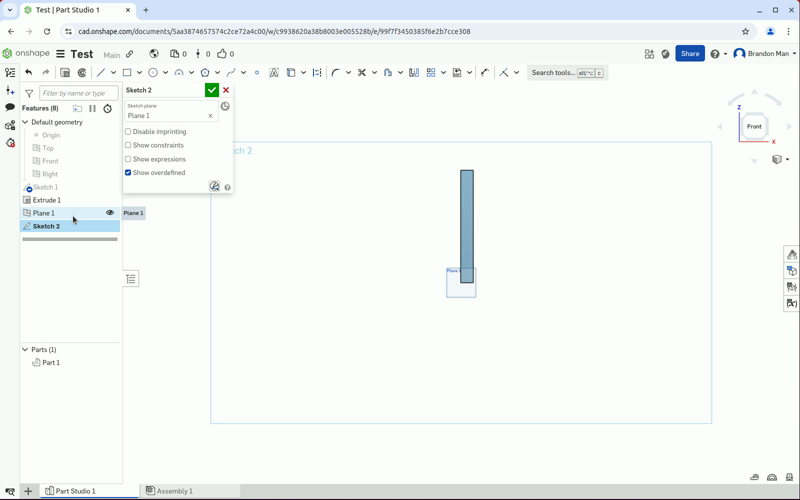
mouse_move(73, 352)
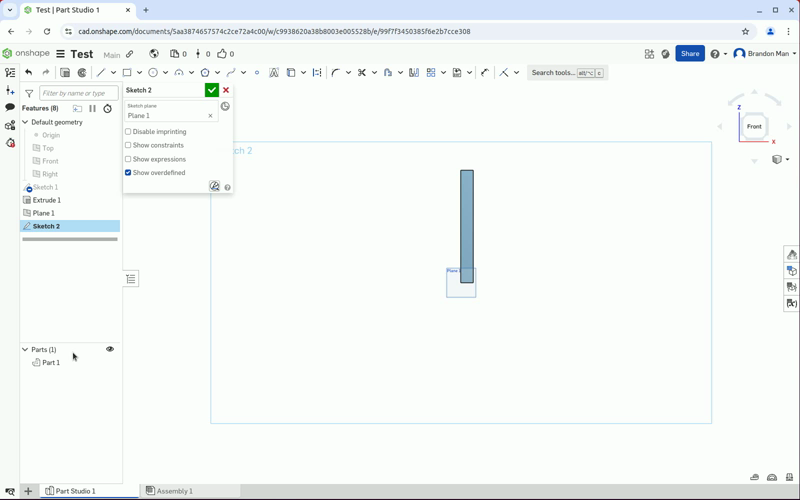
key(y)
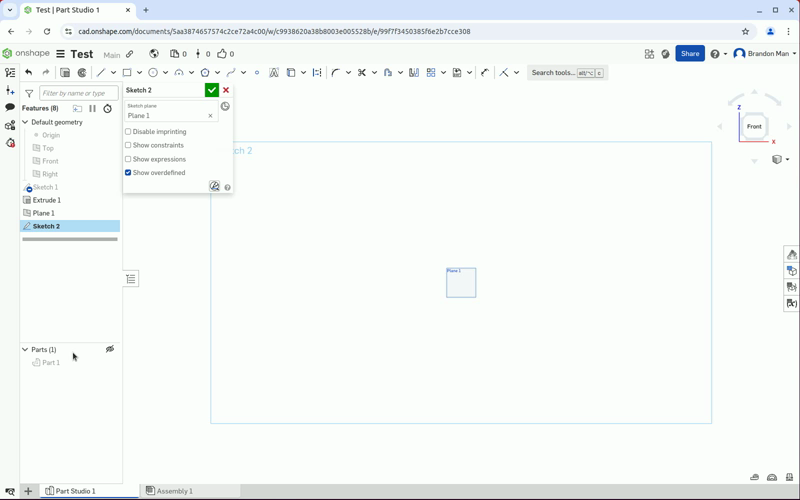
key(c)
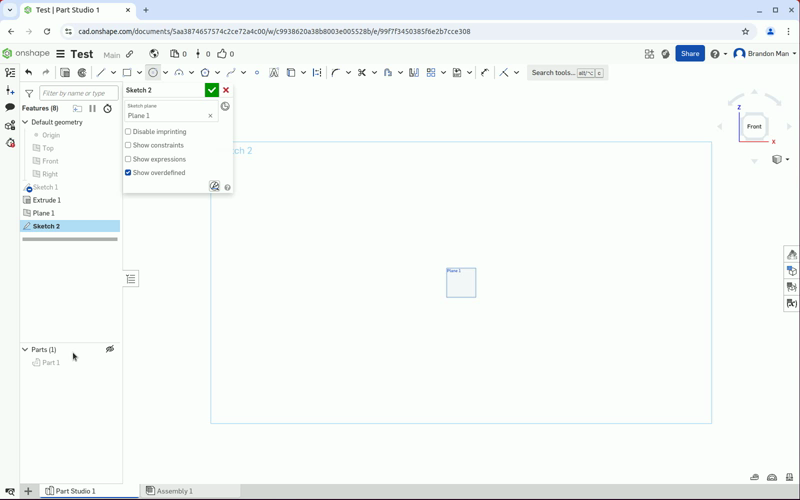
key_down(shift)
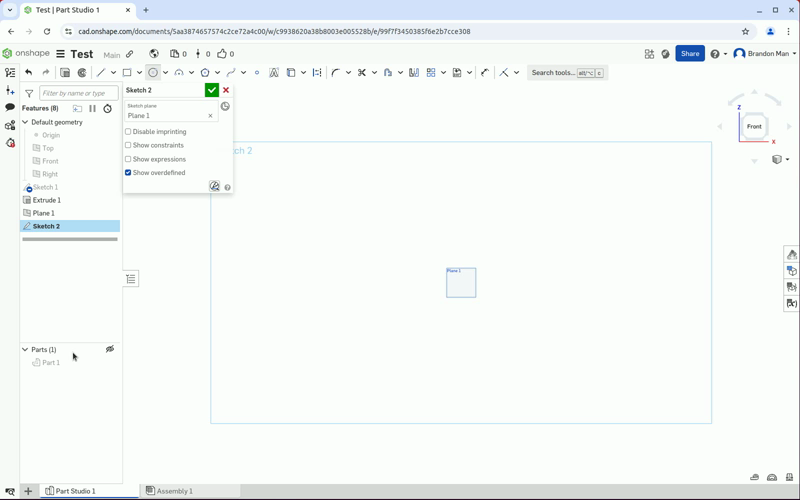
mouse_move(467, 176)
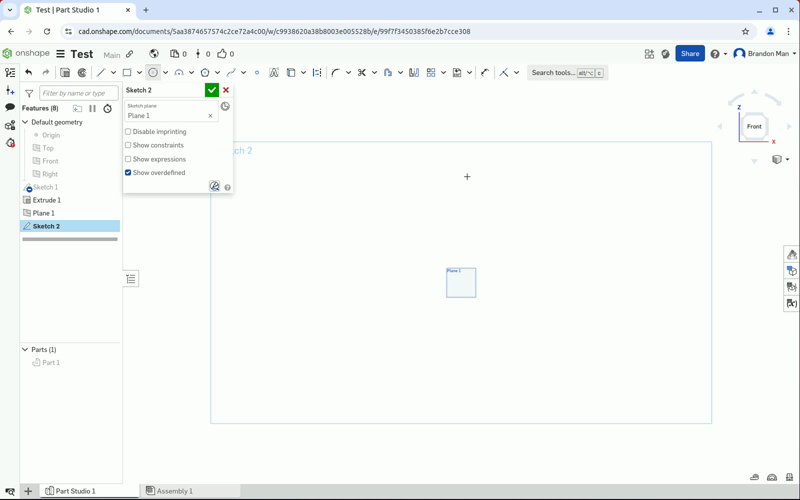
click(467, 176)
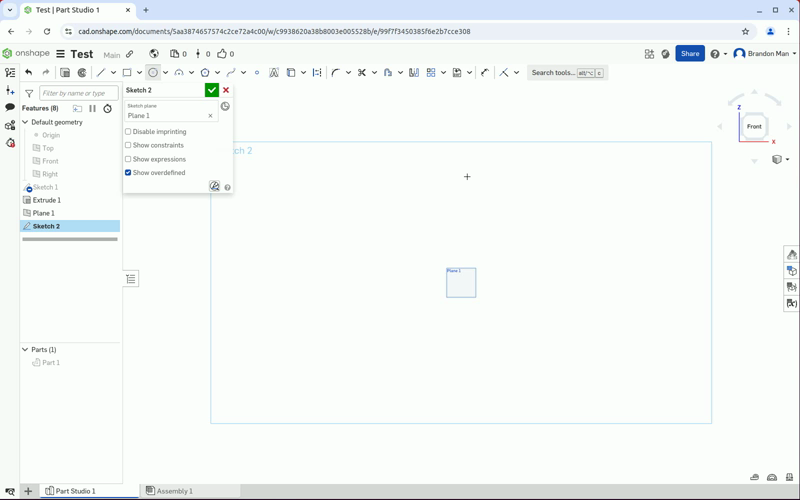
key_up(shift)
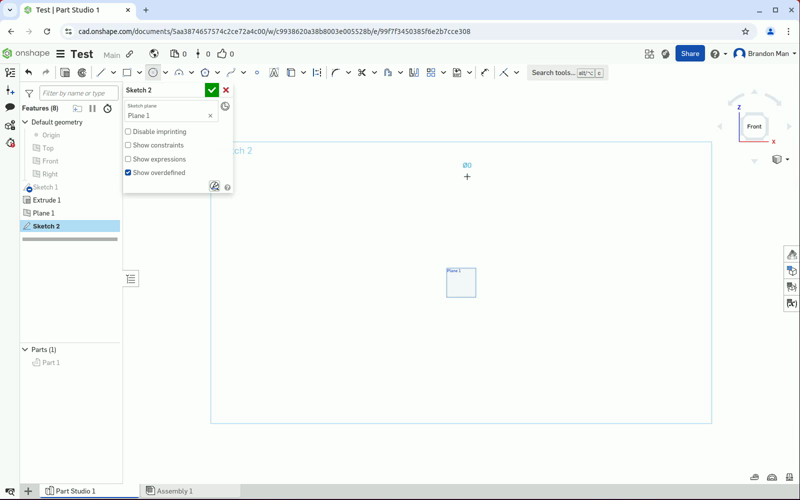
mouse_move(470, 176)
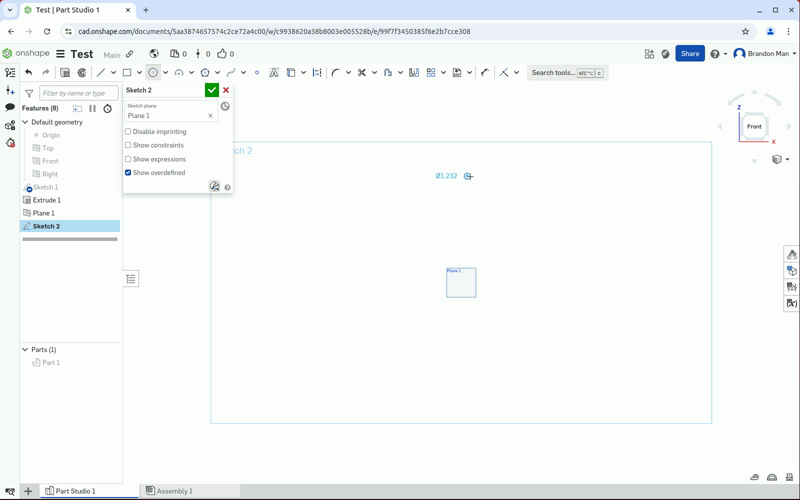
click(470, 176)
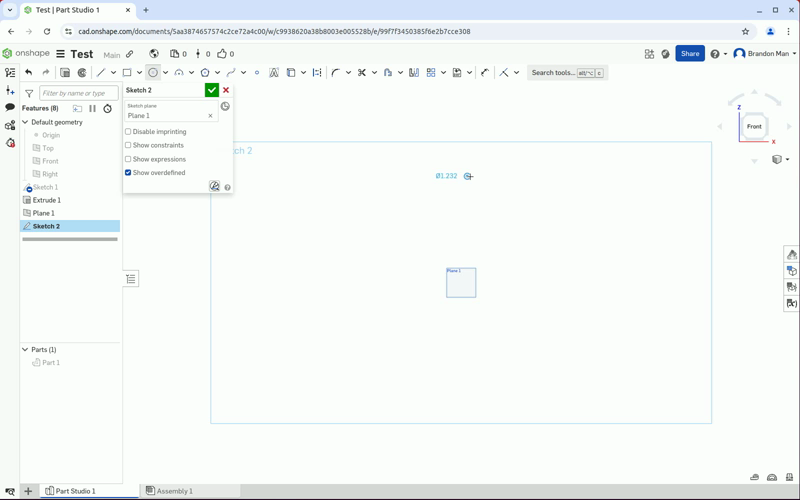
key(esc)
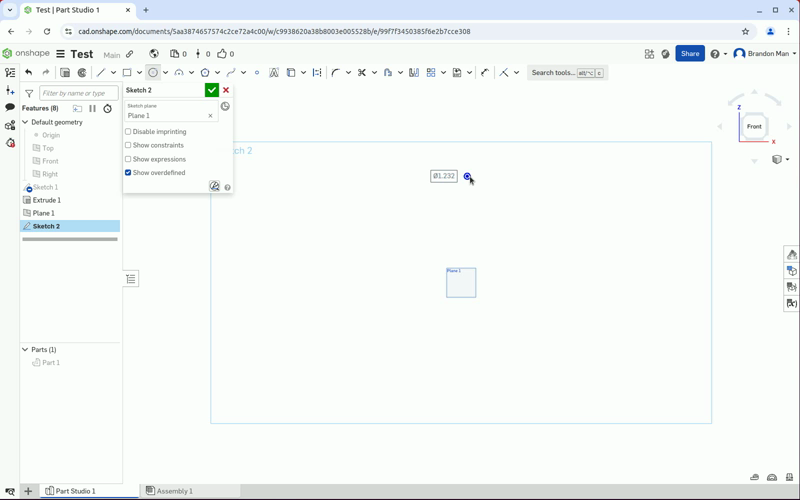
mouse_move(465, 177)
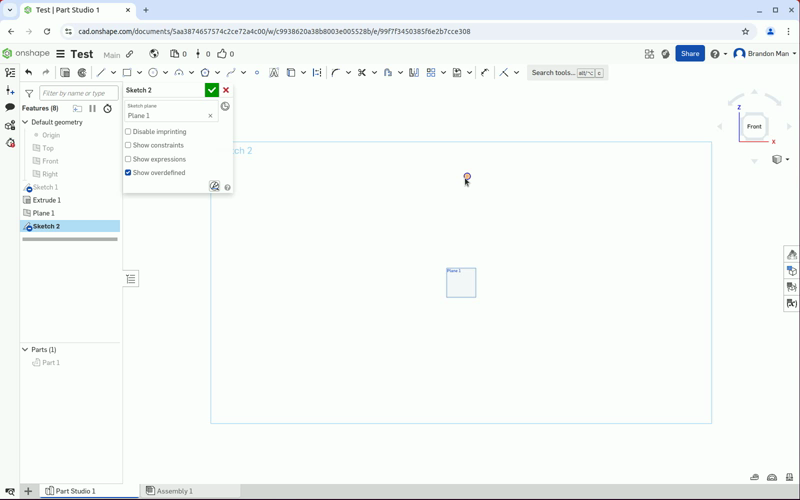
scroll(6)
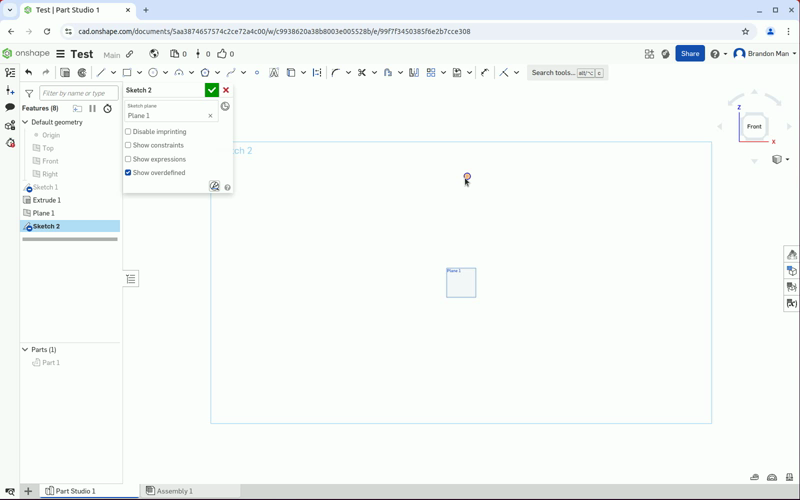
scroll(6)
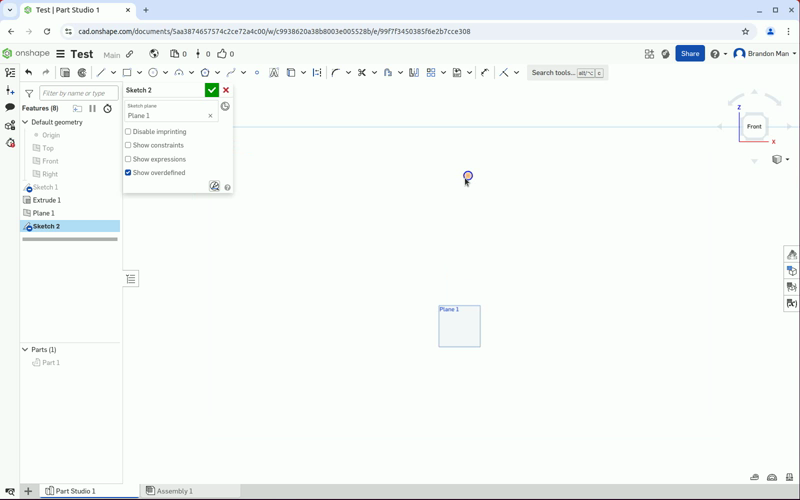
scroll(6)
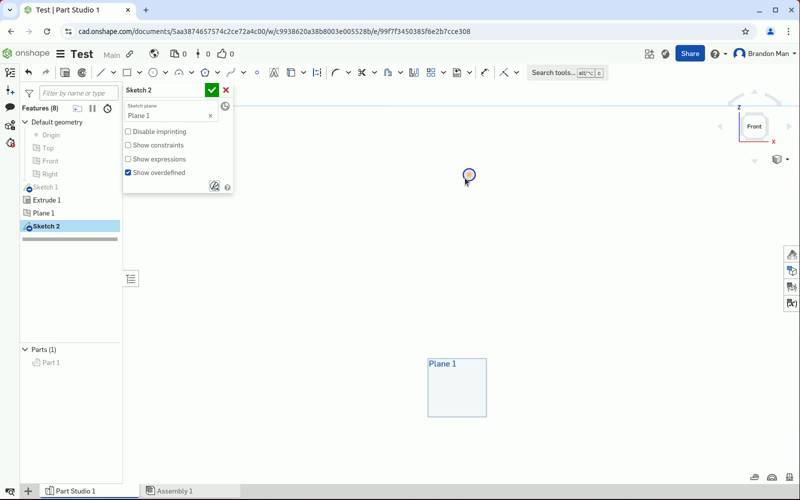
scroll(6)
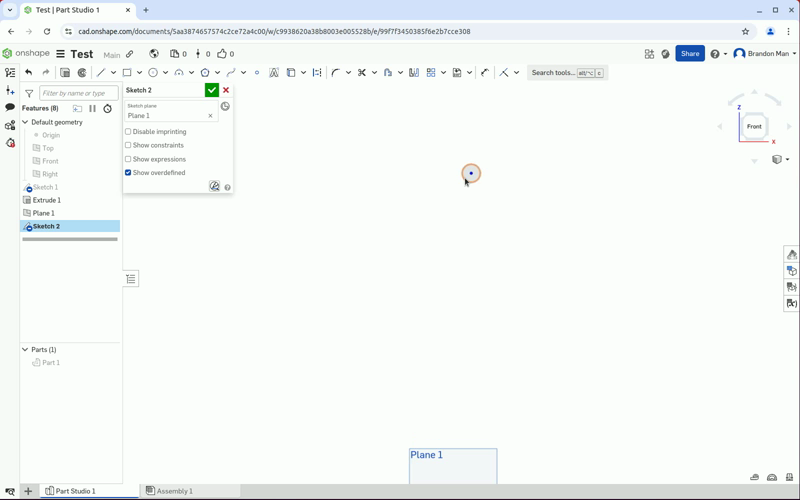
scroll(6)
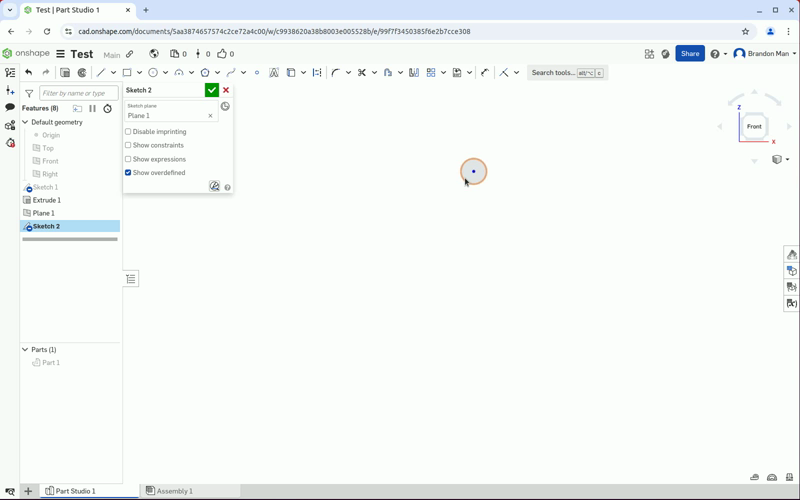
scroll(6)
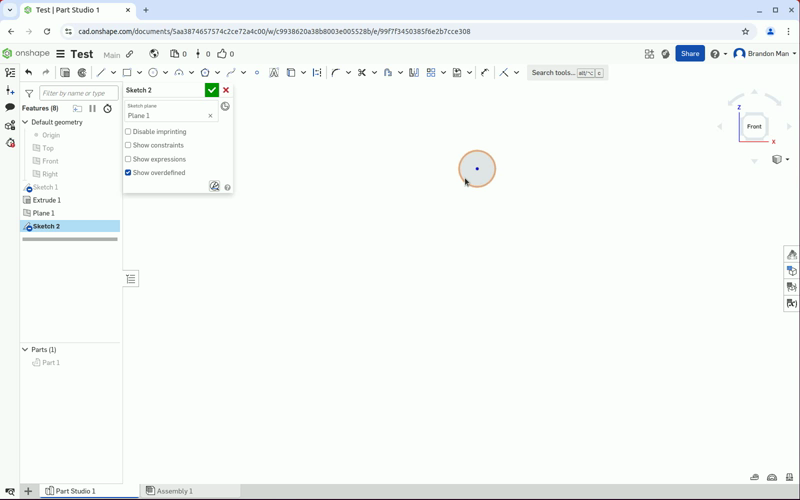
scroll(6)
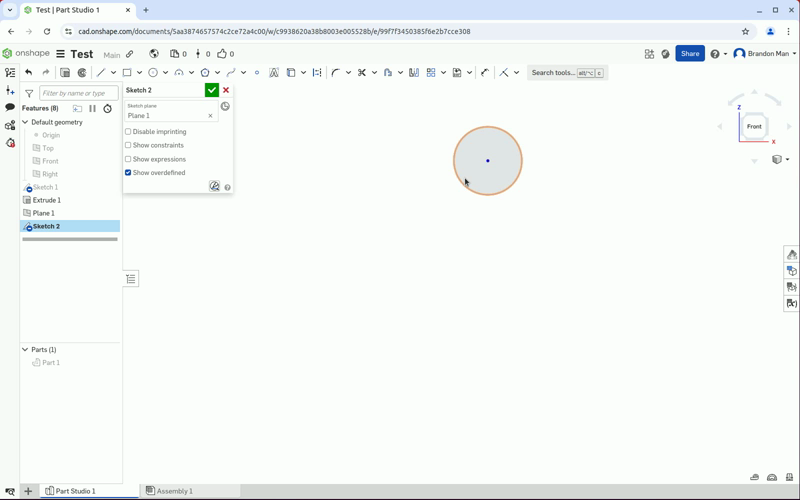
click(465, 177)
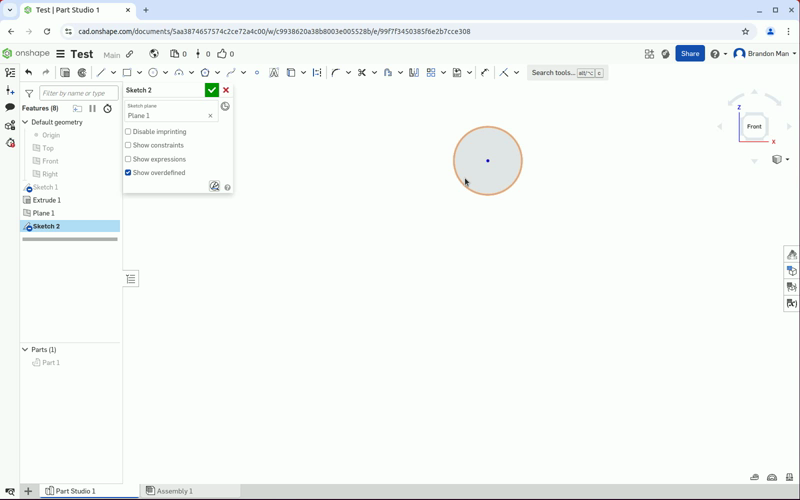
scroll(-6)
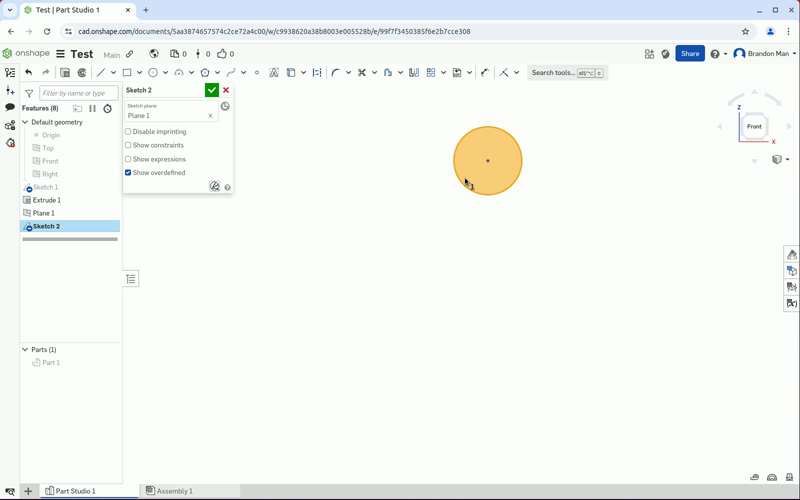
scroll(-6)
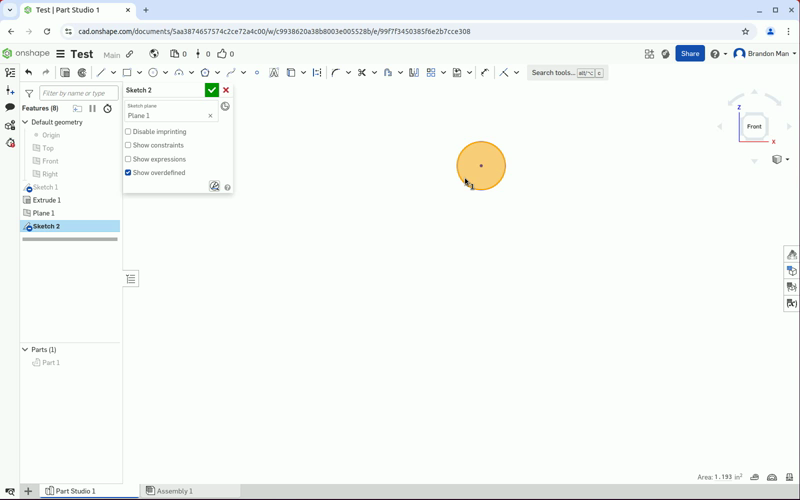
scroll(-6)
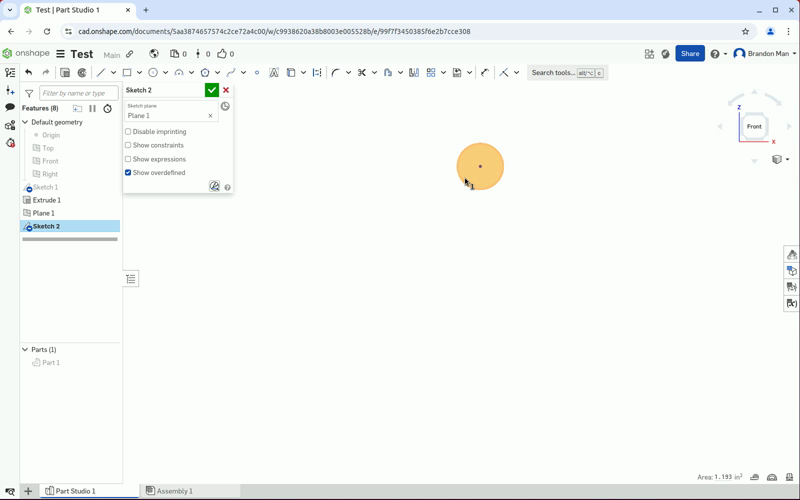
scroll(-6)
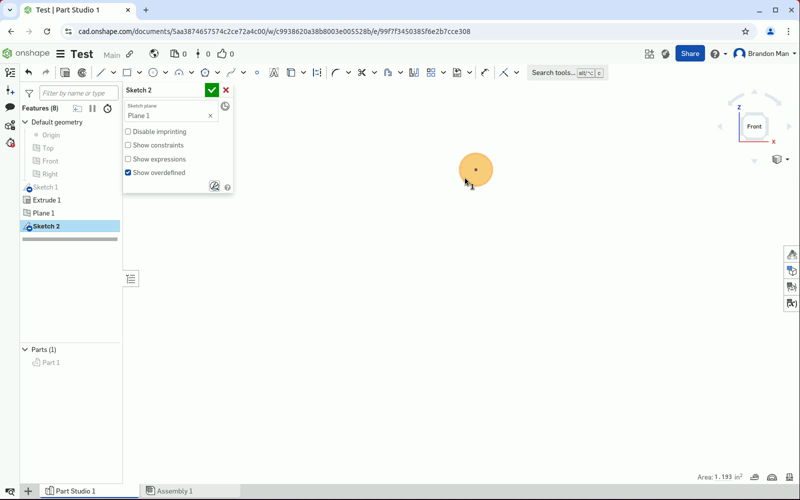
scroll(-6)
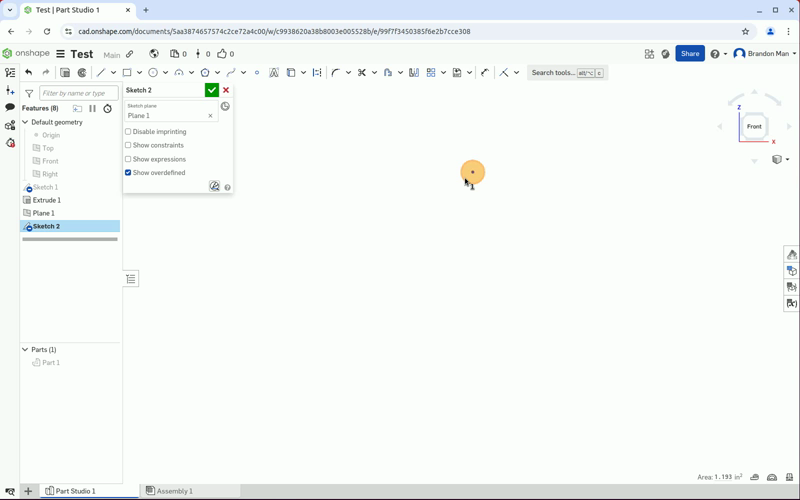
scroll(-6)
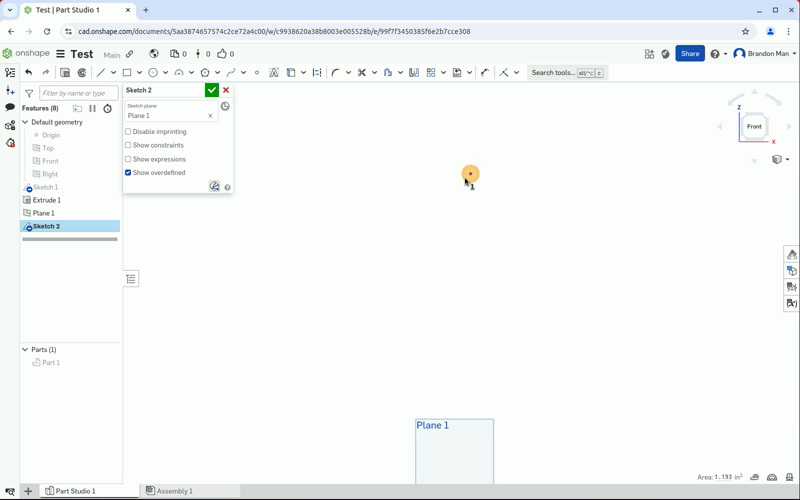
scroll(-6)
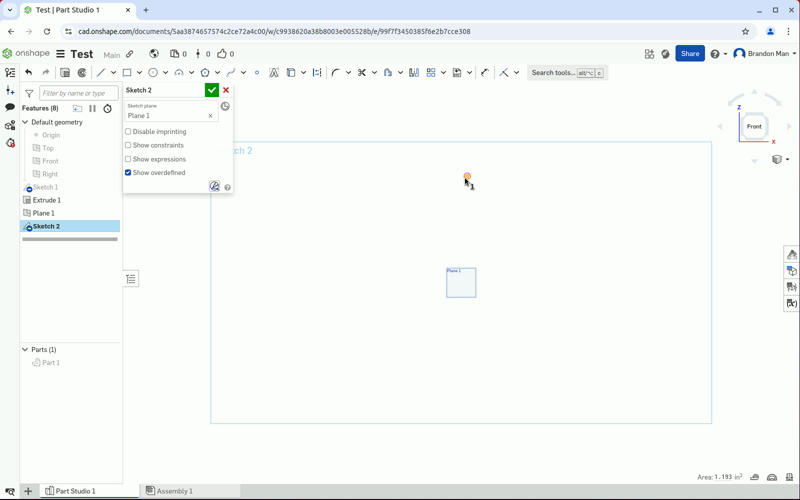
mouse_move(73, 352)
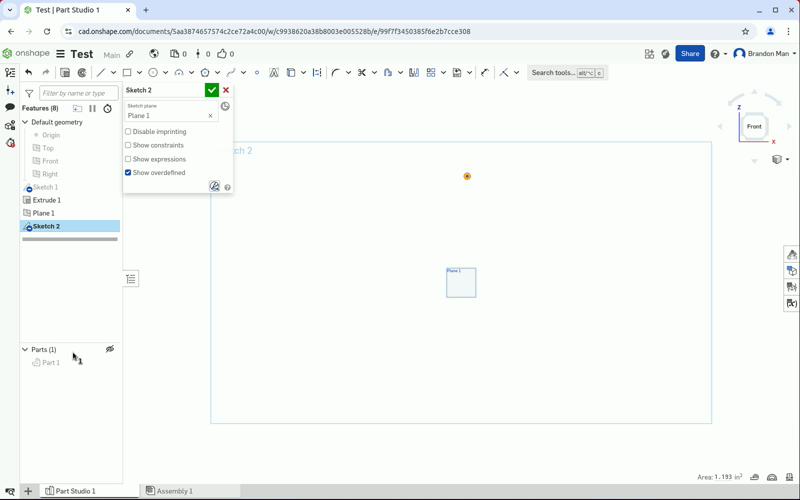
key(shift+y)
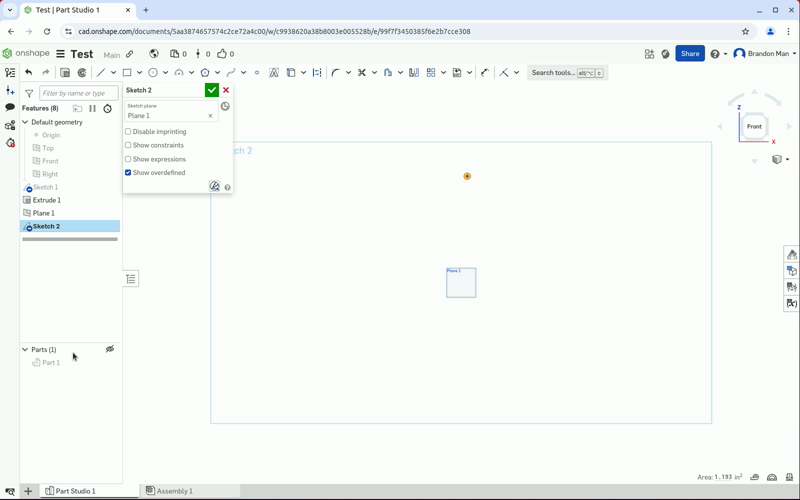
key(shift+e)
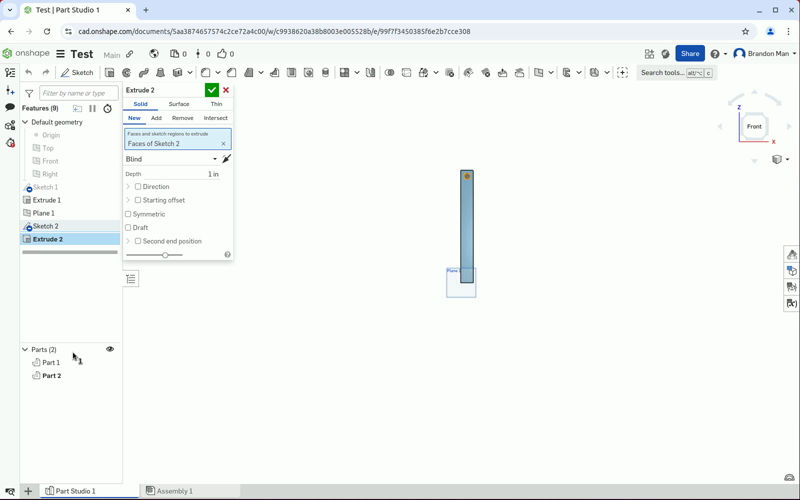
mouse_move(143, 106)
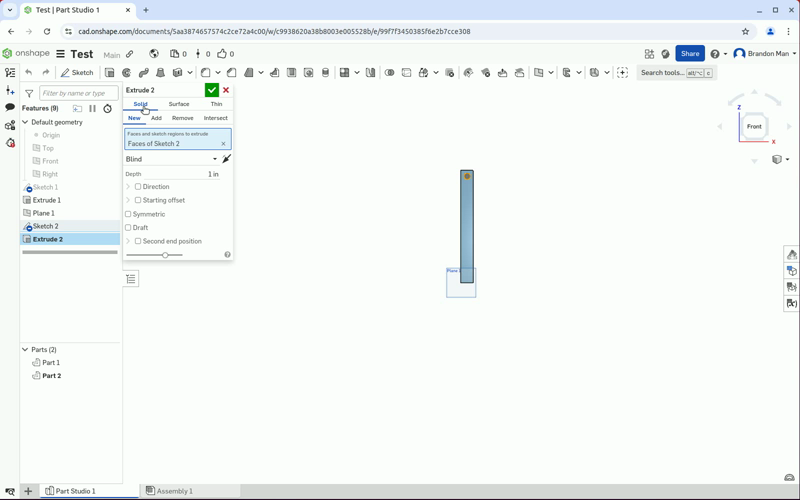
click(143, 106)
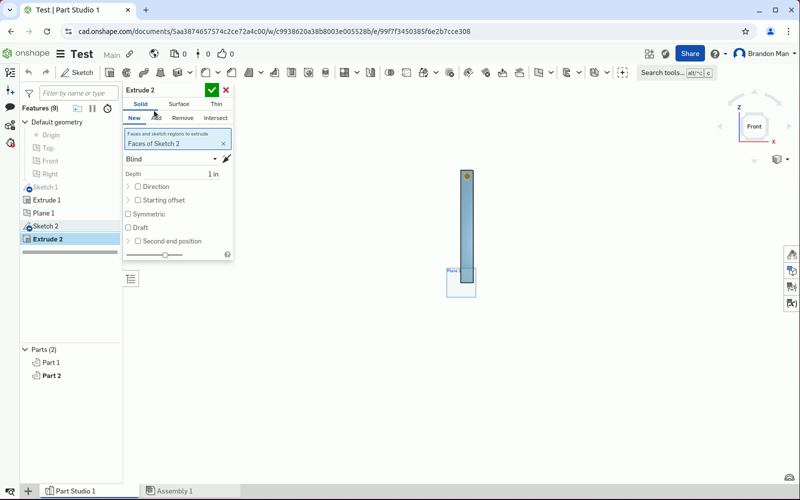
mouse_move(186, 120)
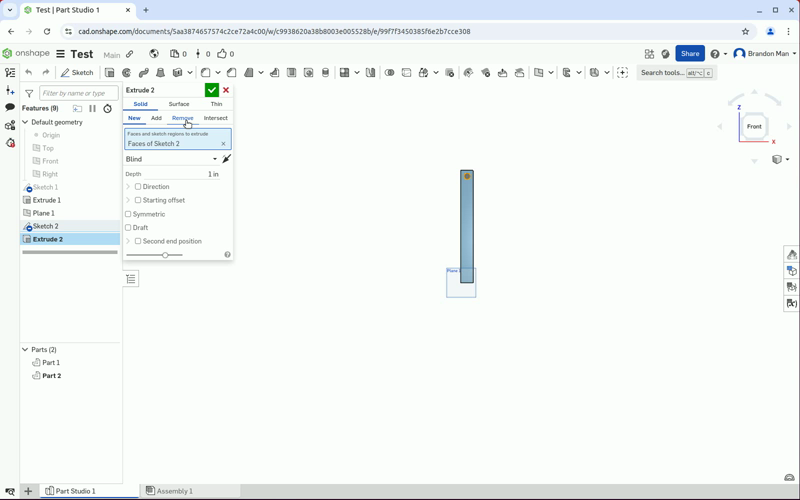
click(186, 120)
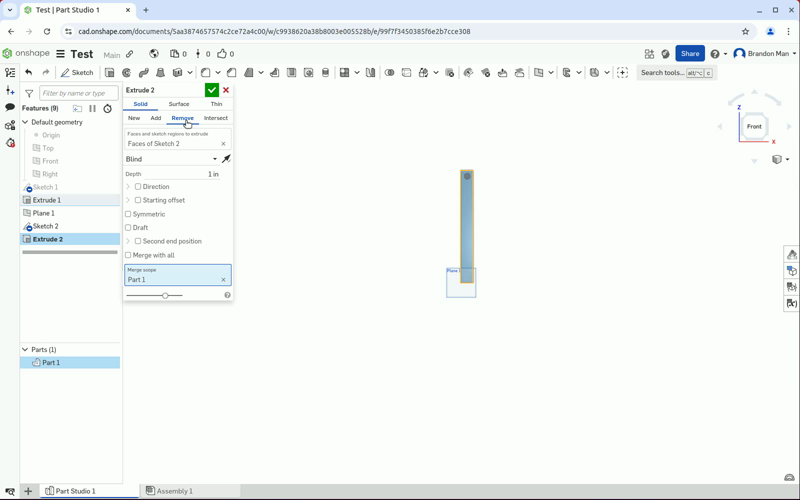
key(tab, 4)
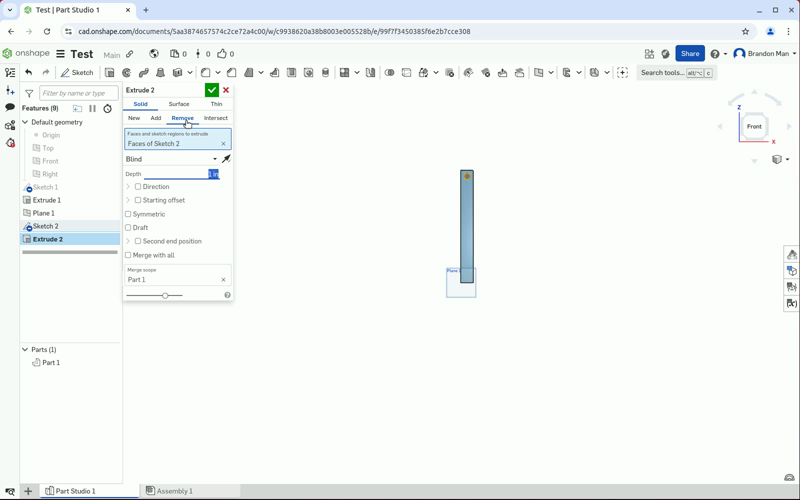
text(2.889)
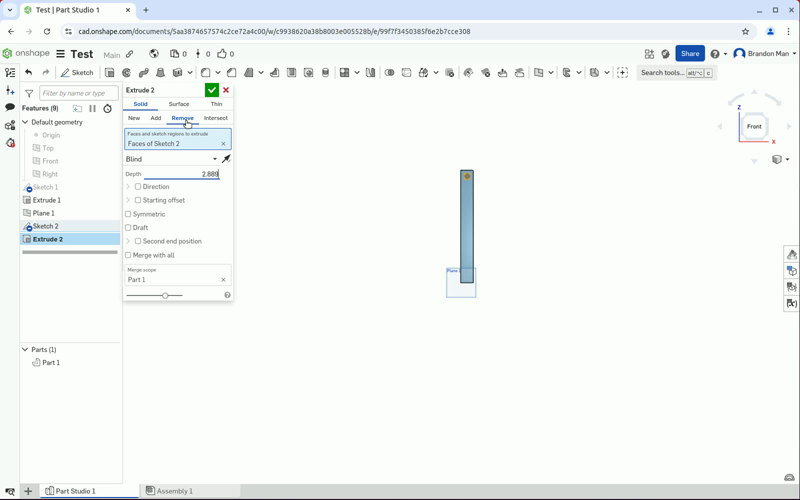
key(tab, 6)
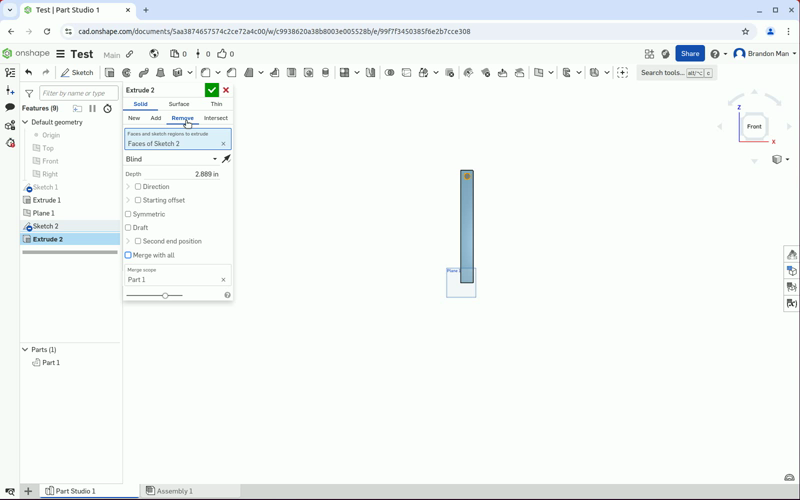
key(space)
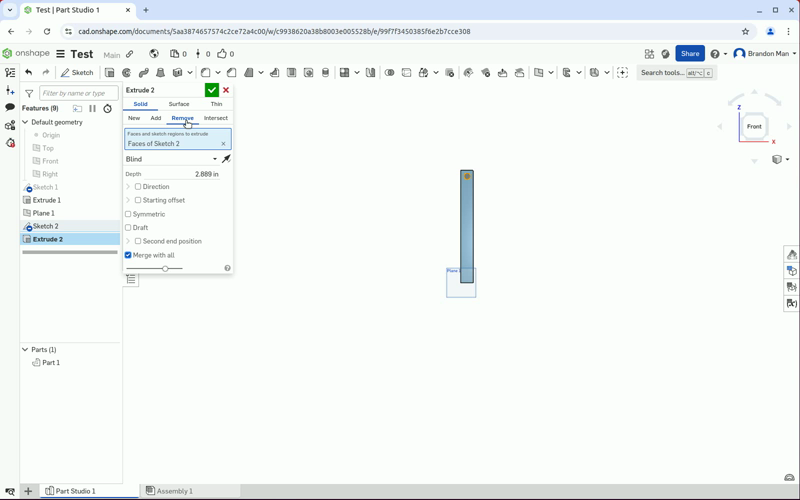
key(enter)
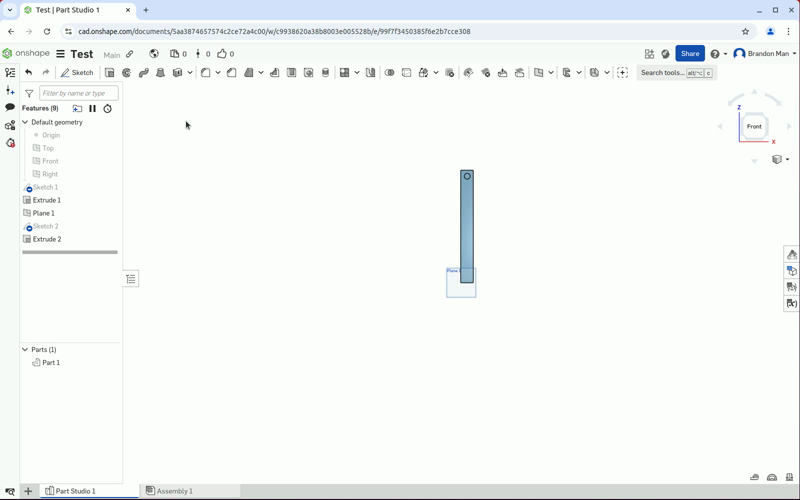
key(shift+h)
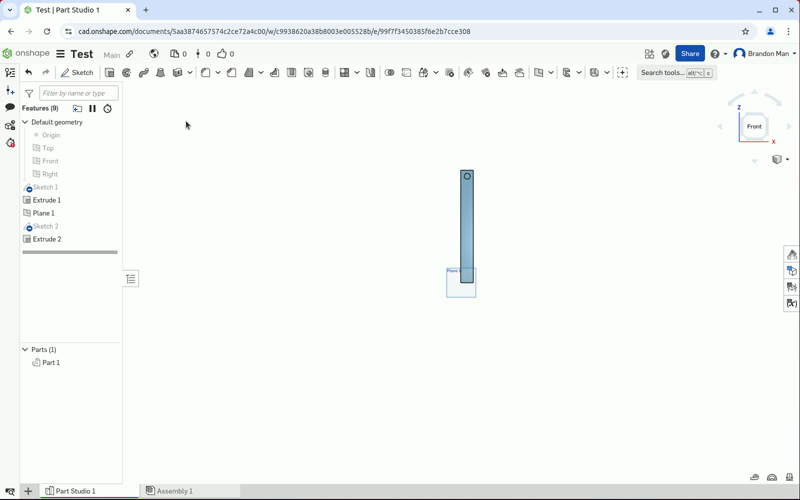
key(shift+h)
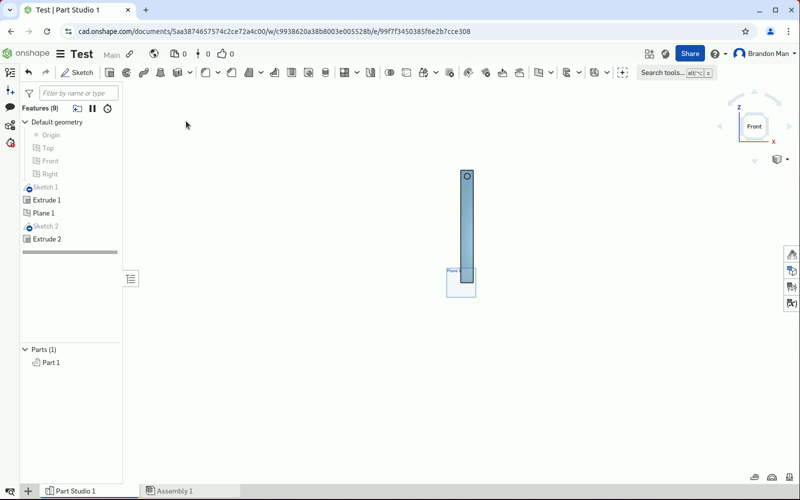
mouse_move(73, 189)
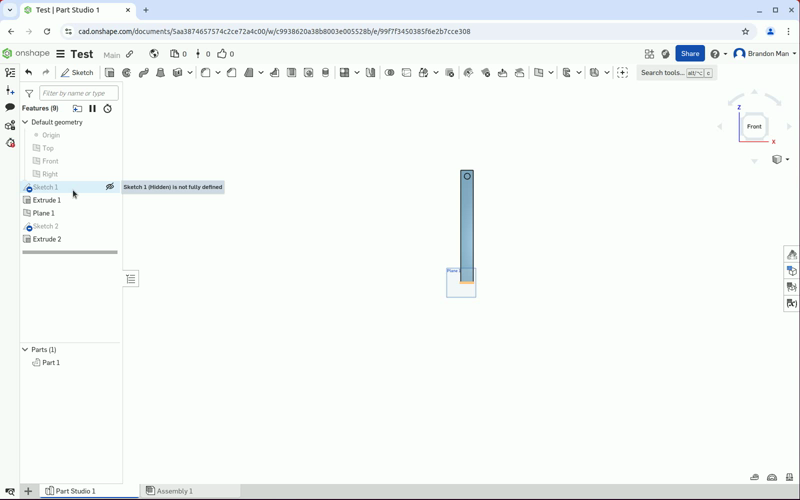
click(73, 189)
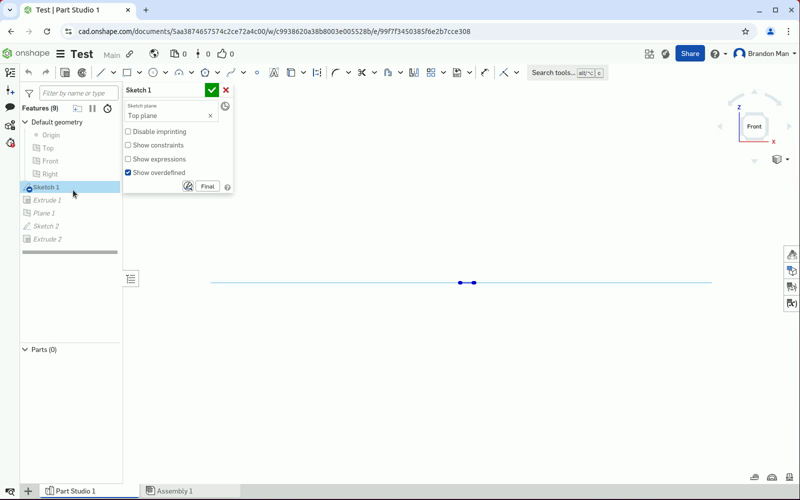
mouse_move(229, 92)
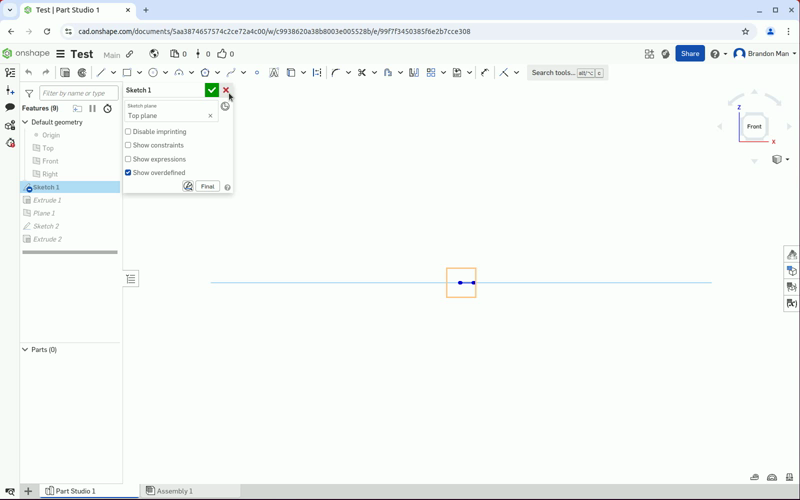
click(229, 92)
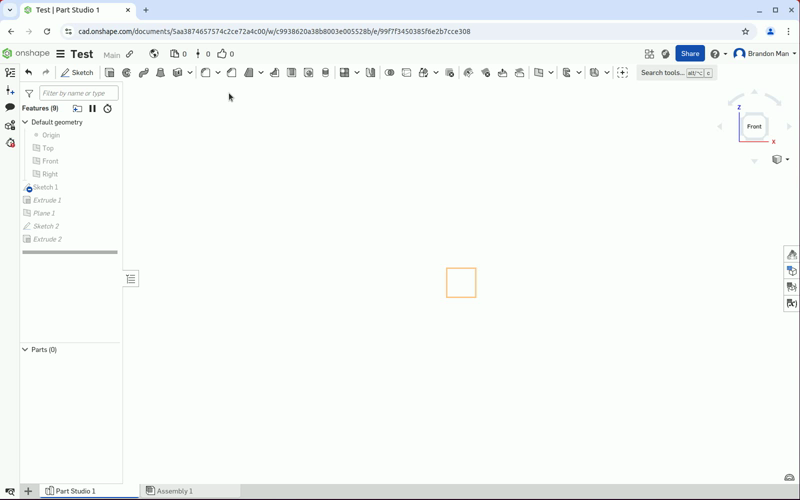
mouse_move(73, 352)
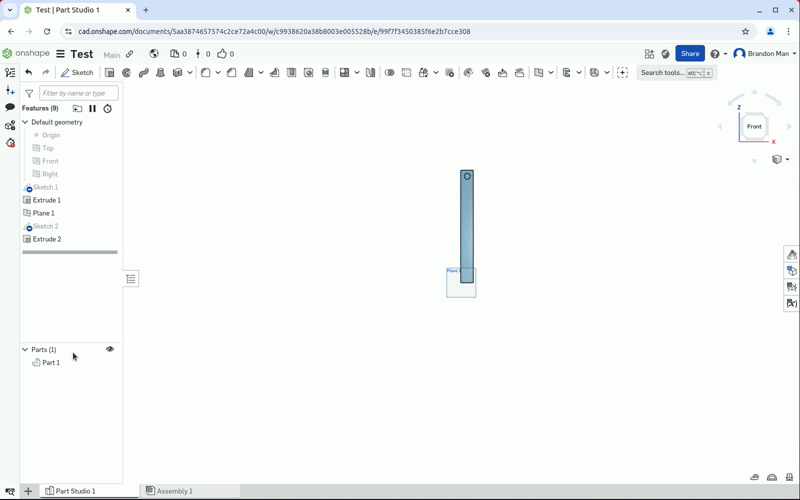
key(y)
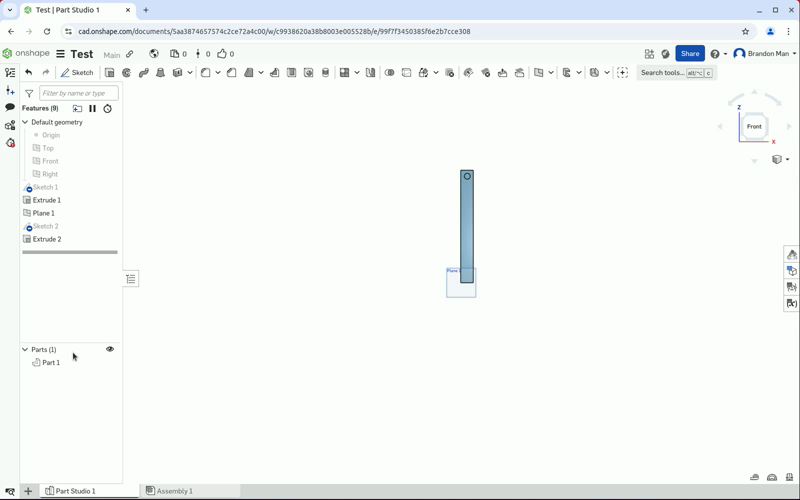
key(shift+p)
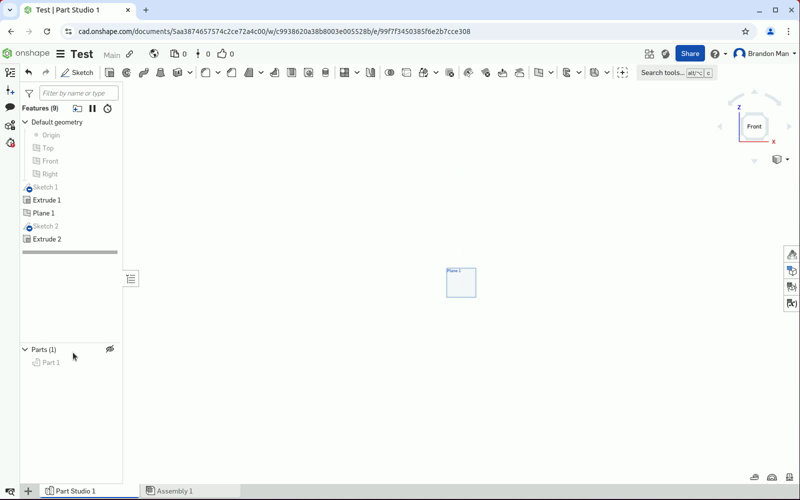
key(space)
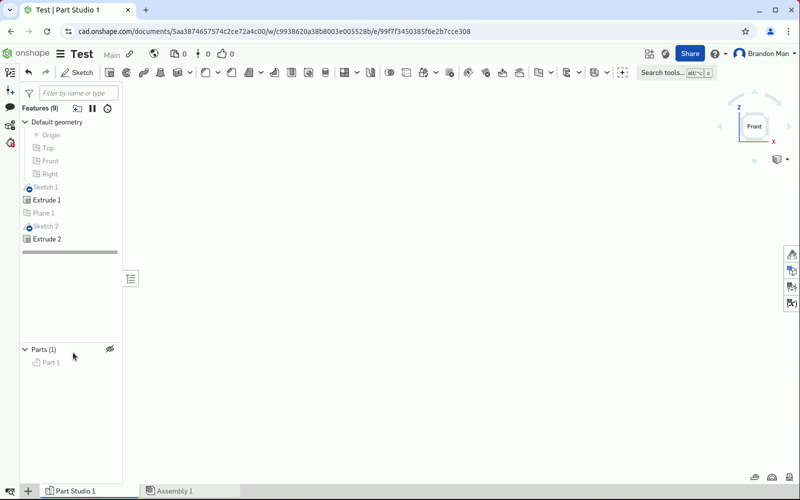
key_down(shift)
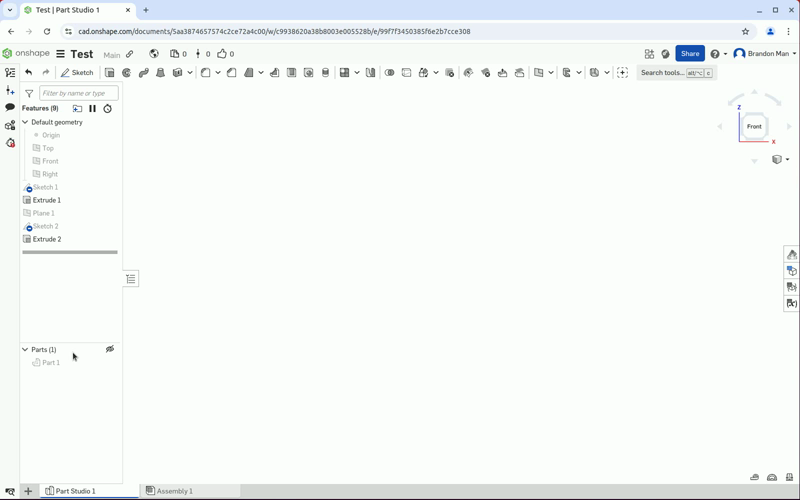
key(down)
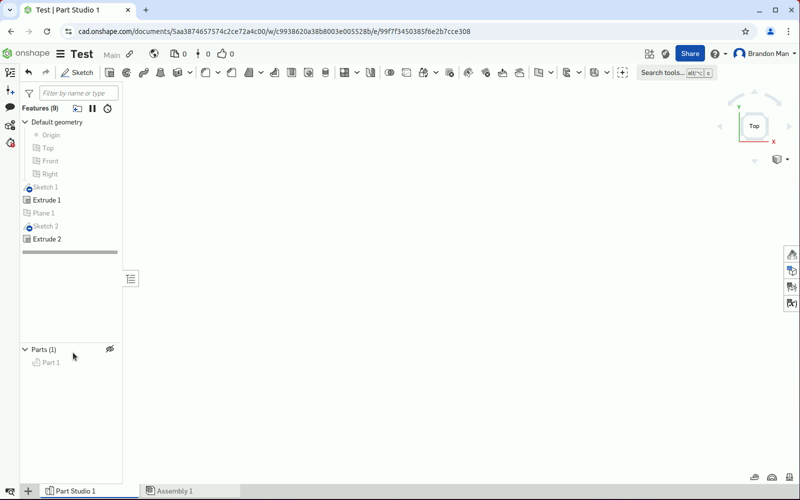
key_up(shift)
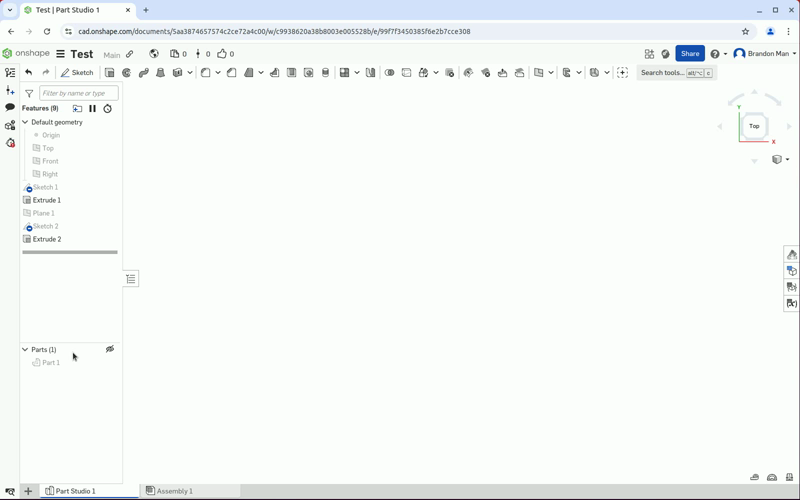
mouse_move(73, 352)
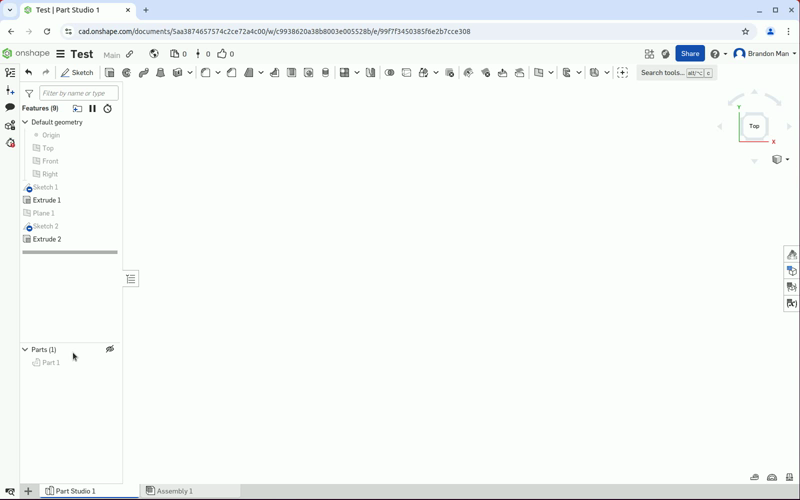
key(shift+y)
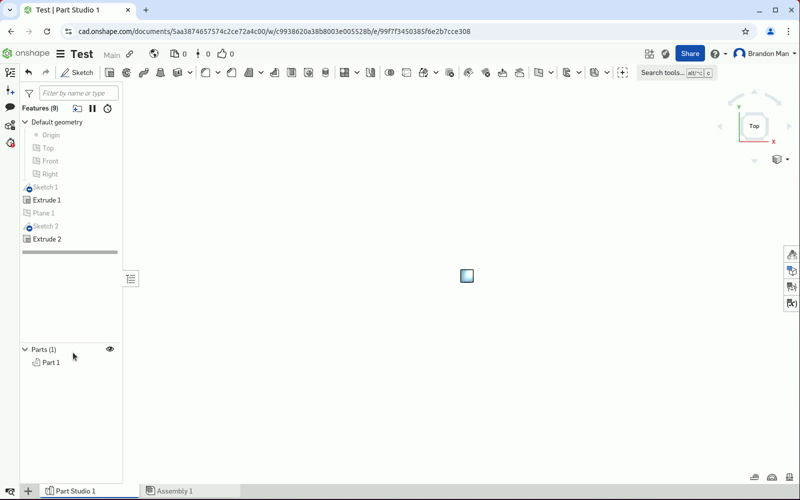
mouse_move(541, 75)
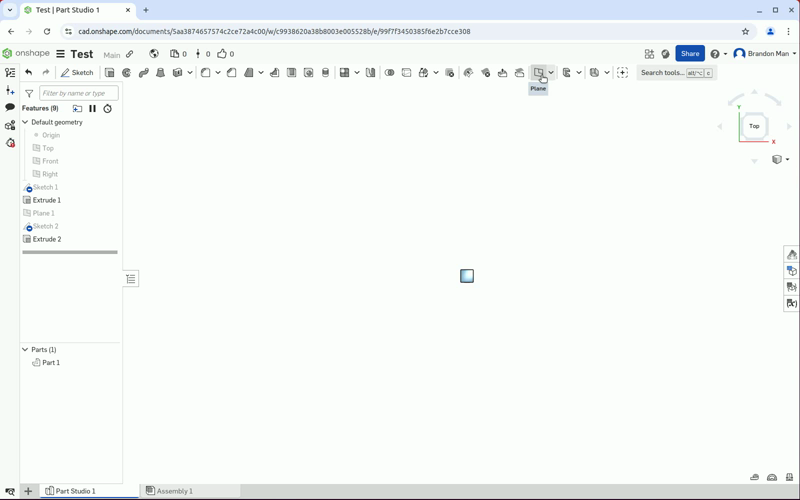
click(541, 75)
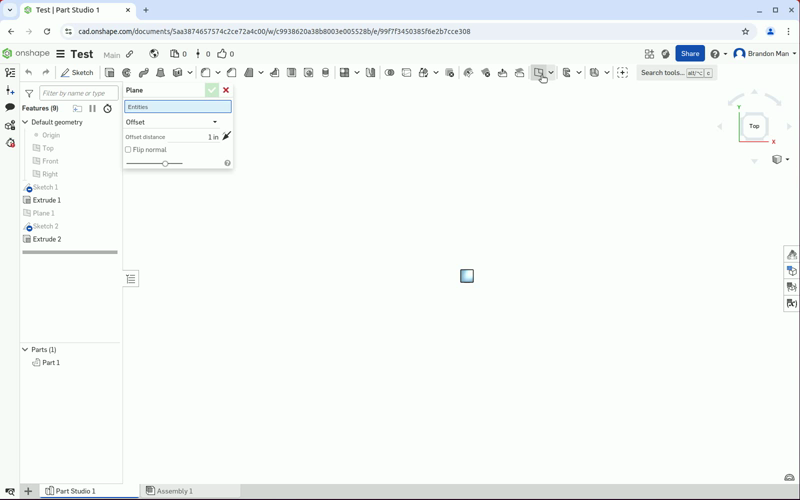
mouse_move(73, 150)
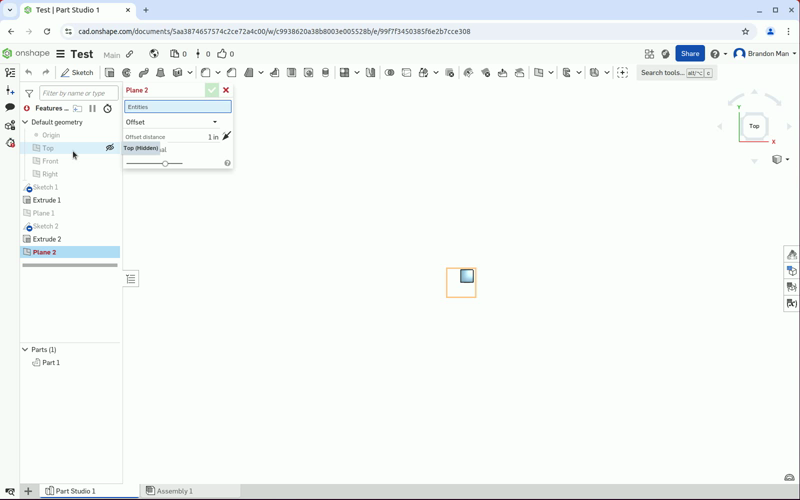
click(73, 150)
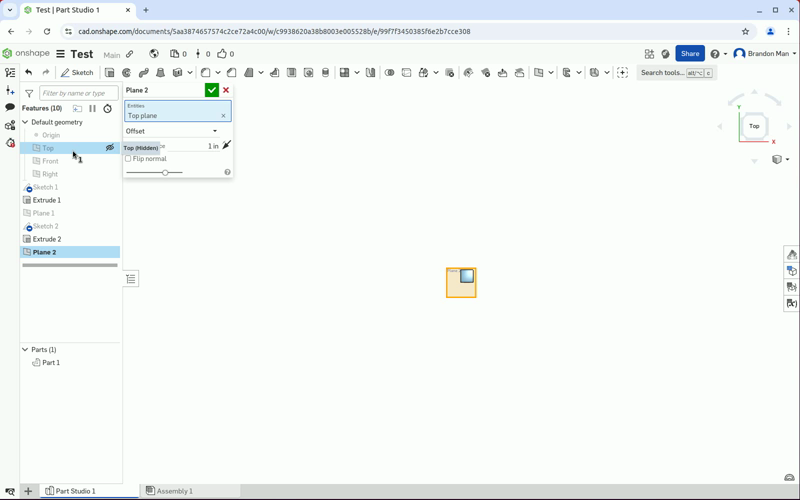
key(tab, 2)
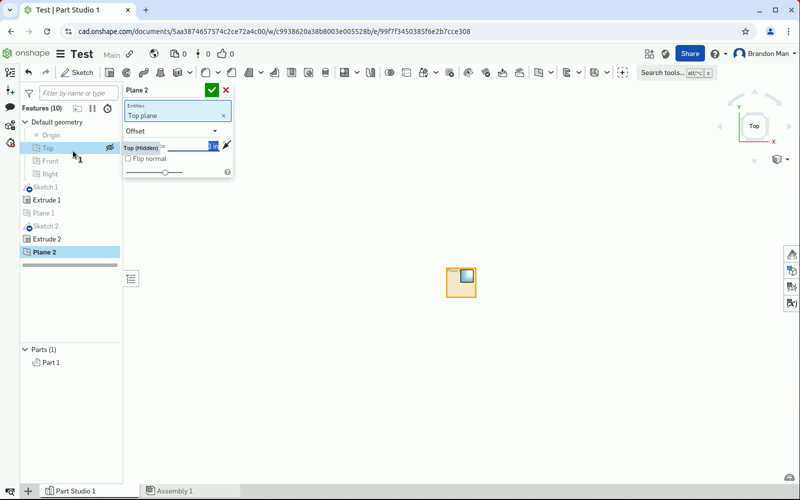
text(23.108)
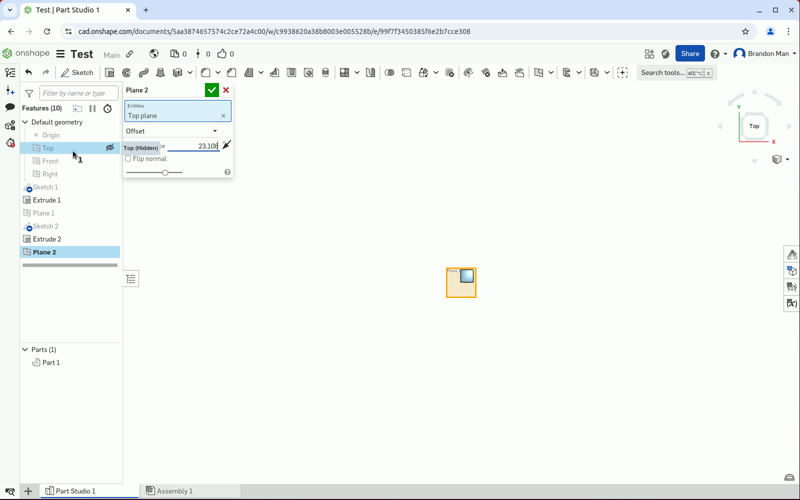
key(enter, 2)
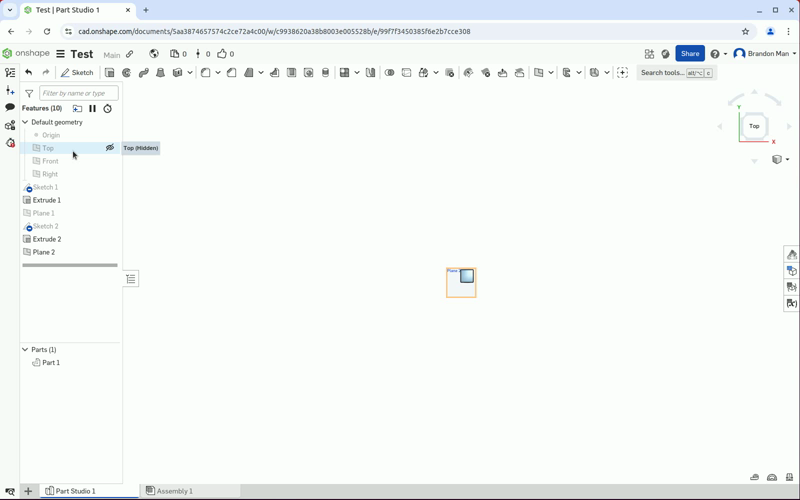
key(shift+s)
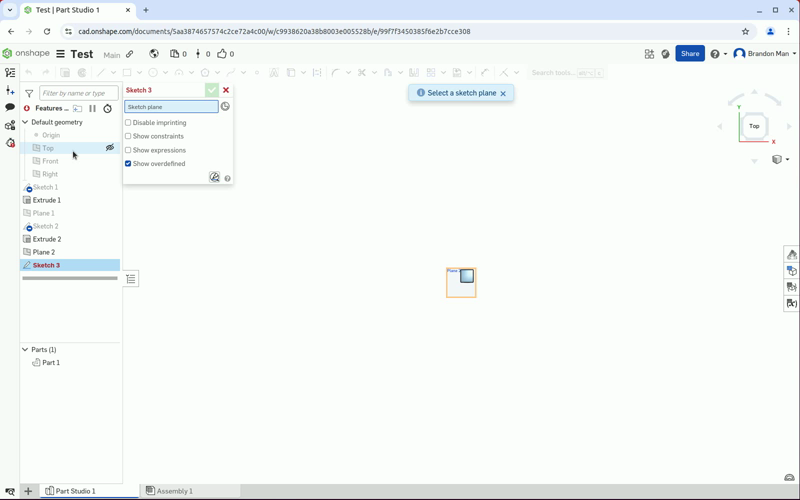
mouse_move(73, 254)
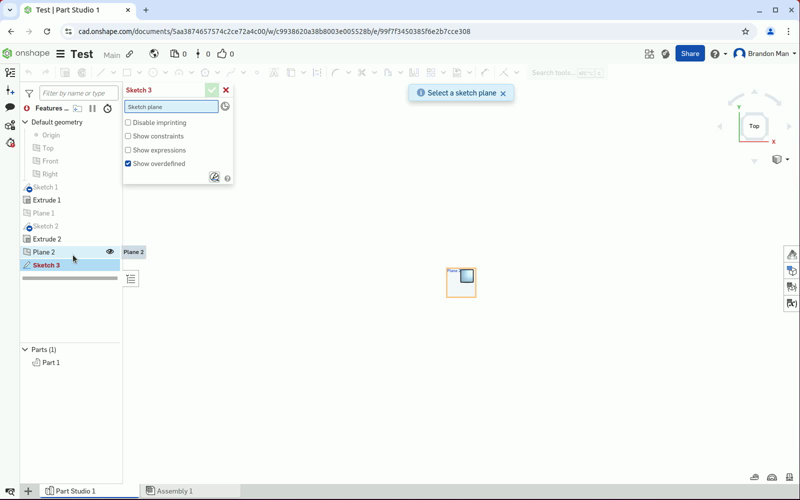
click(73, 254)
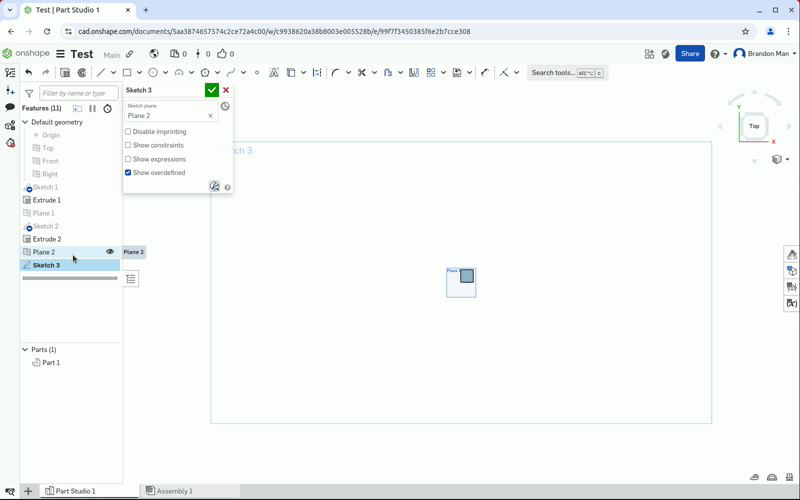
mouse_move(73, 352)
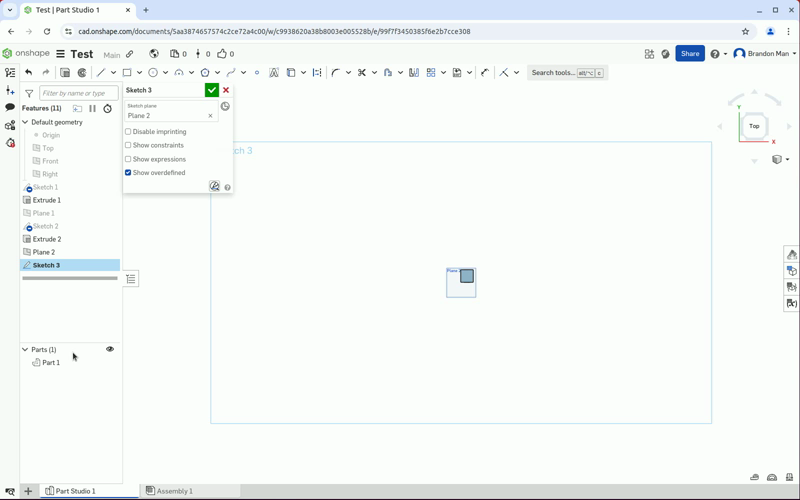
key(y)
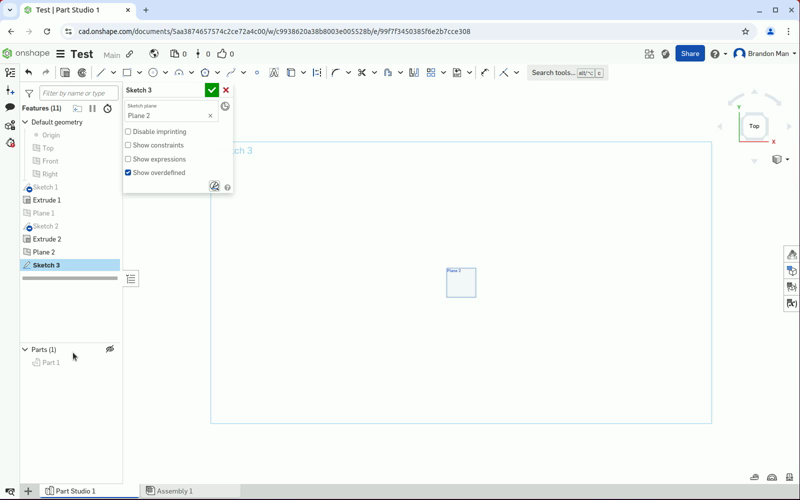
key(l)
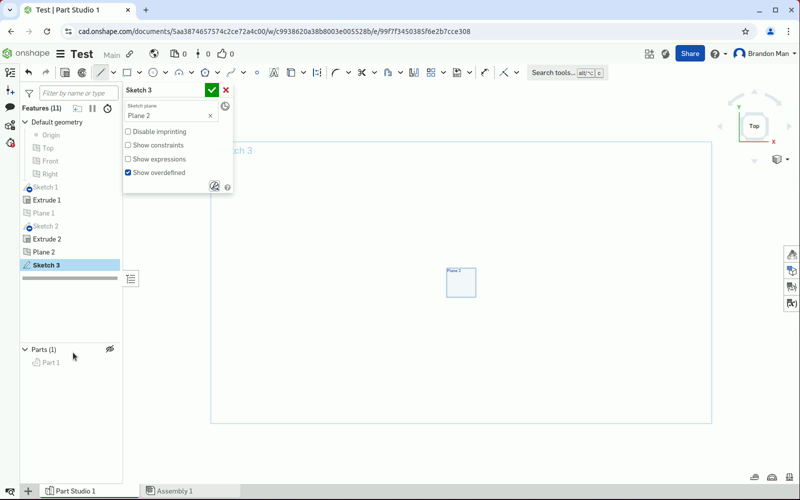
key_down(shift)
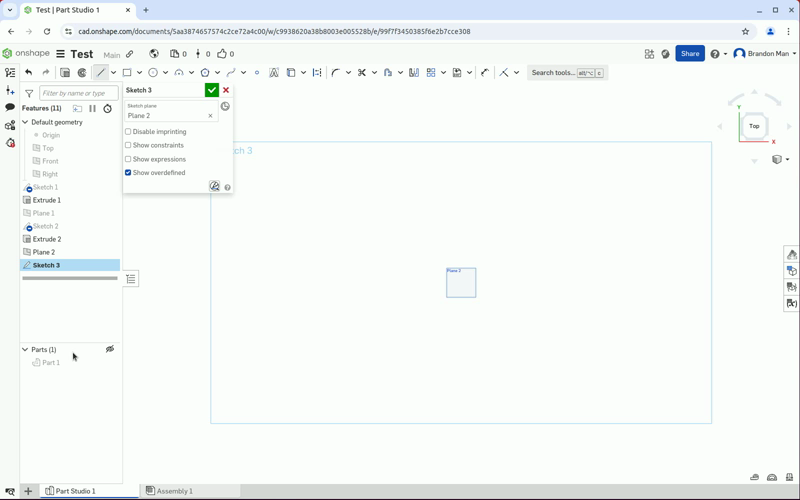
mouse_move(460, 282)
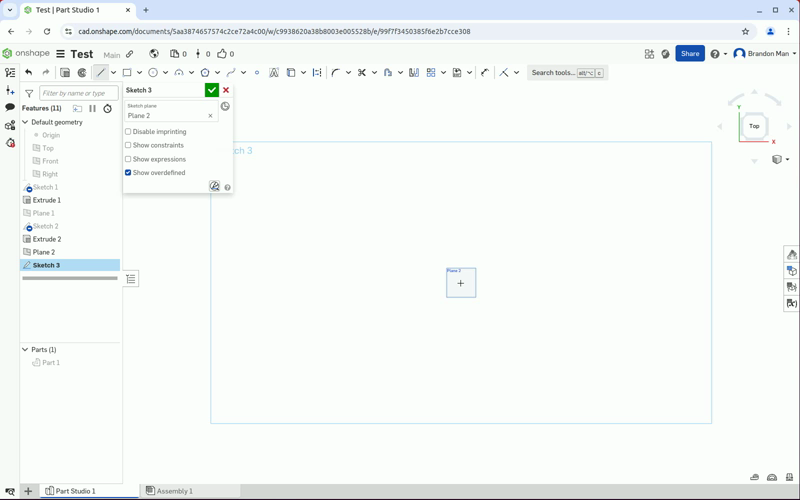
click(460, 282)
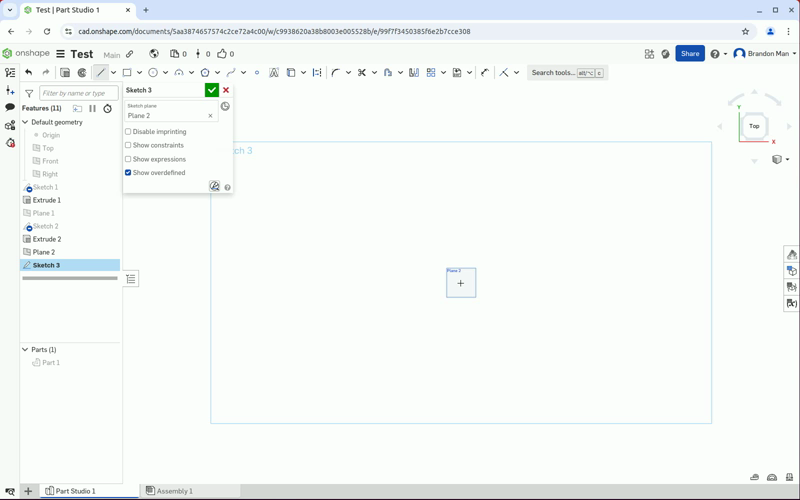
key_up(shift)
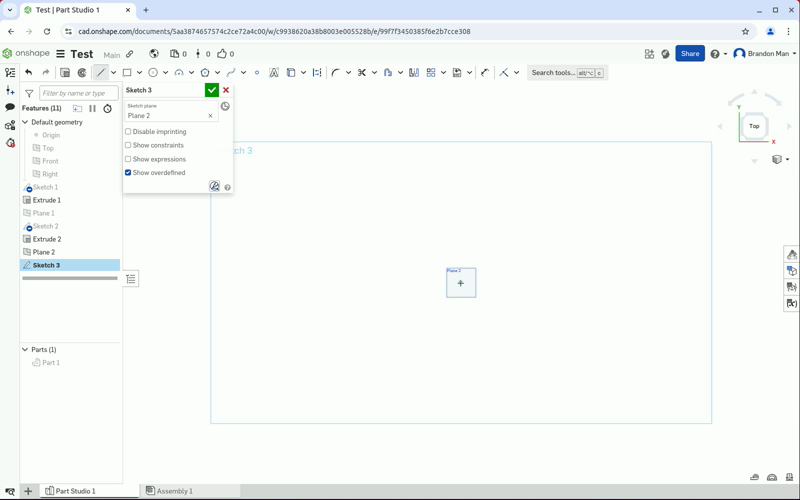
key_down(shift)
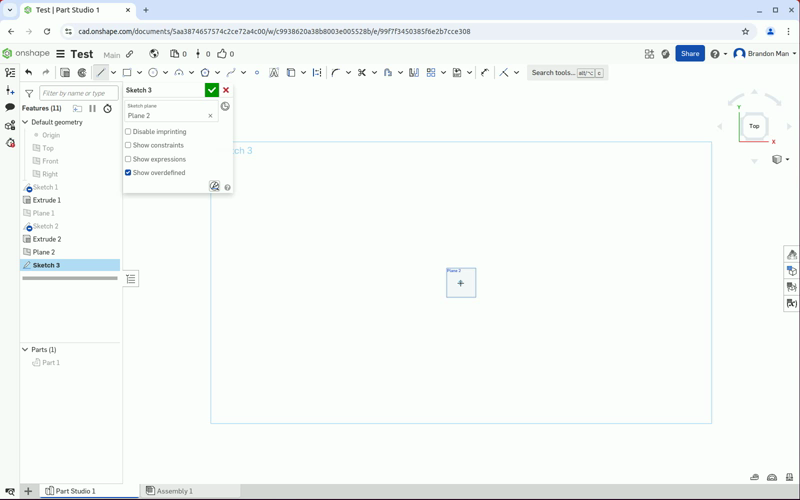
mouse_move(490, 282)
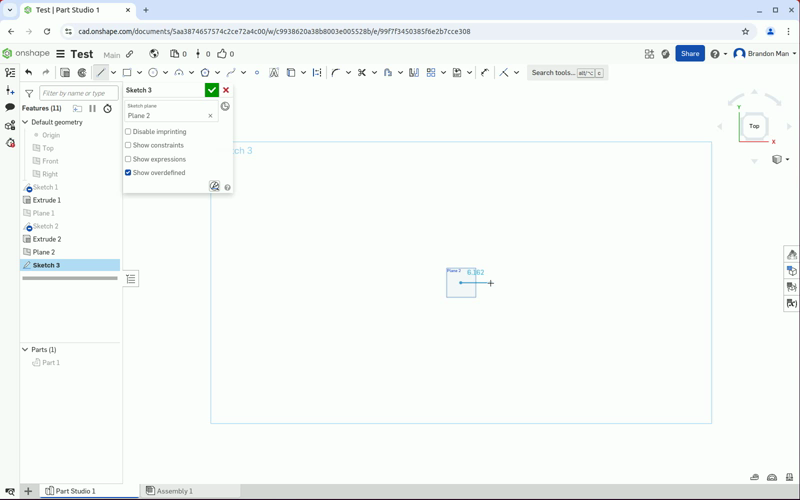
mouse_move(473, 282)
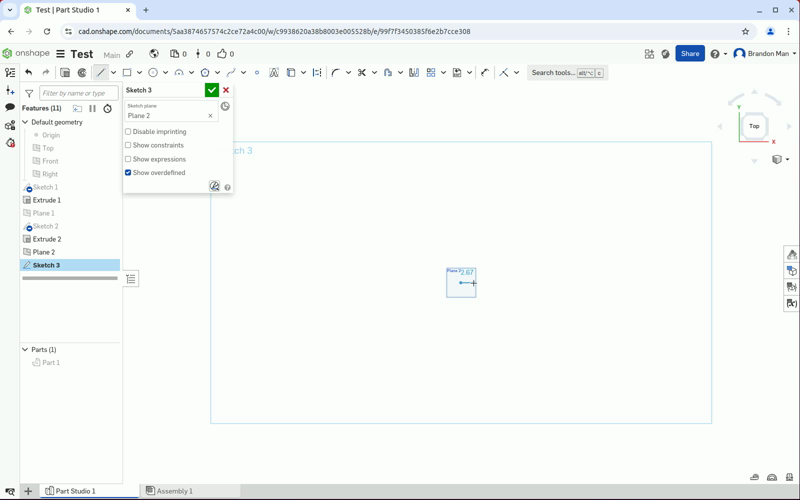
click(473, 282)
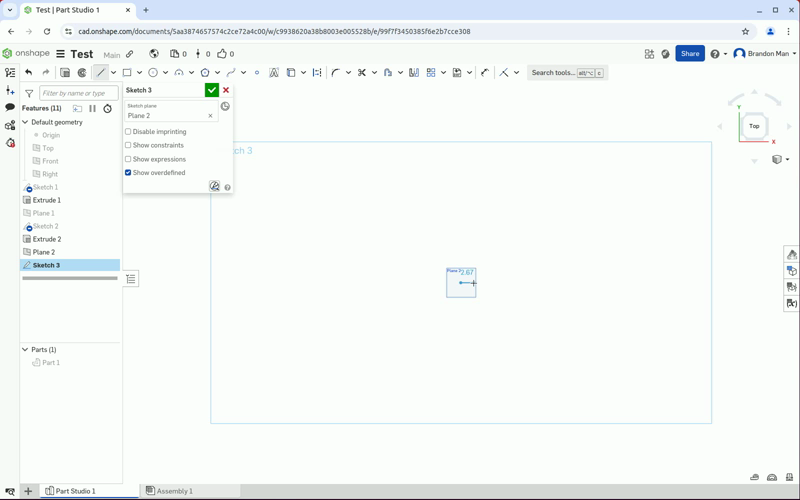
key_up(shift)
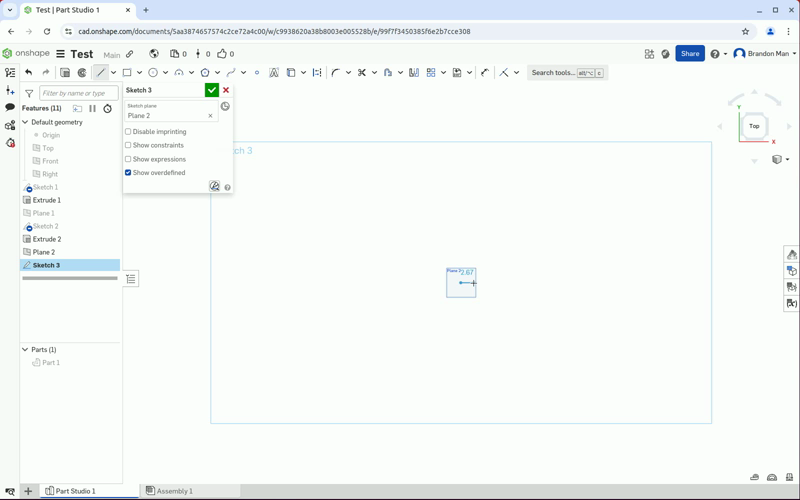
key_down(shift)
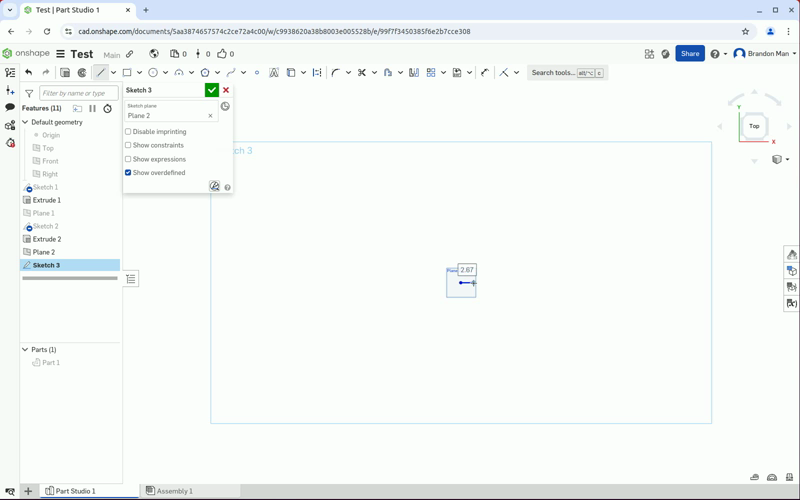
mouse_move(503, 282)
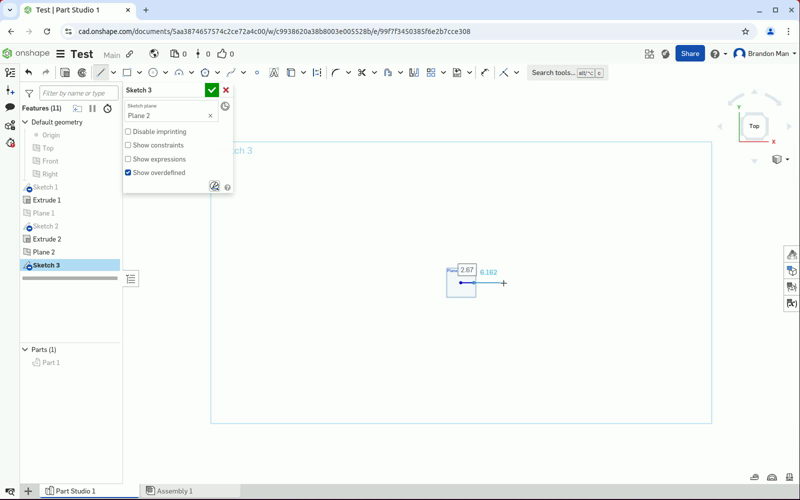
mouse_move(473, 270)
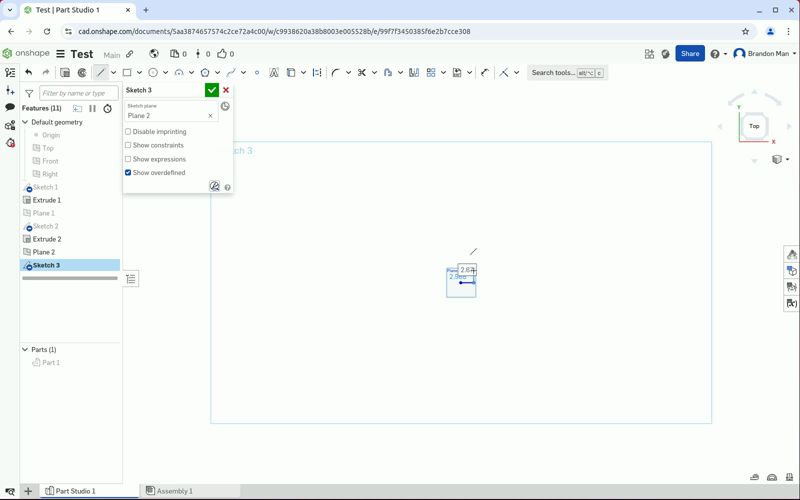
click(473, 270)
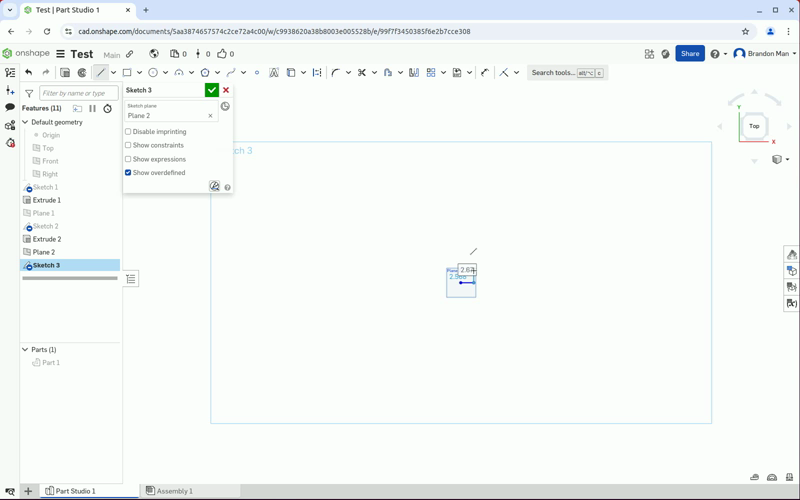
key_up(shift)
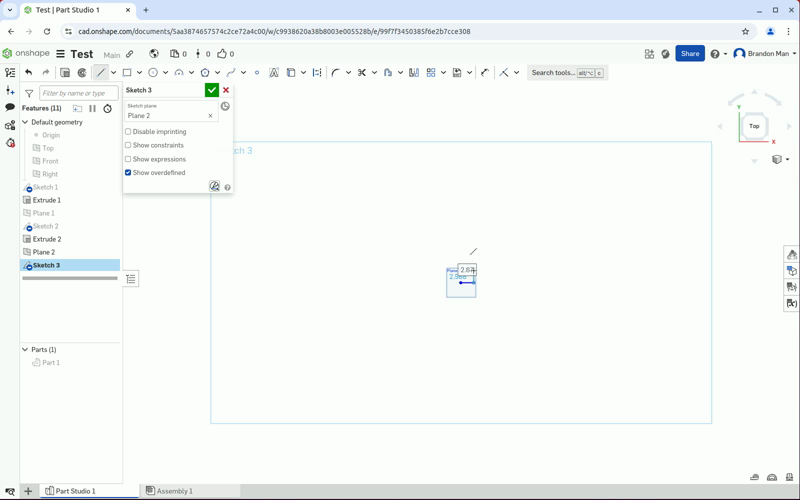
key_down(shift)
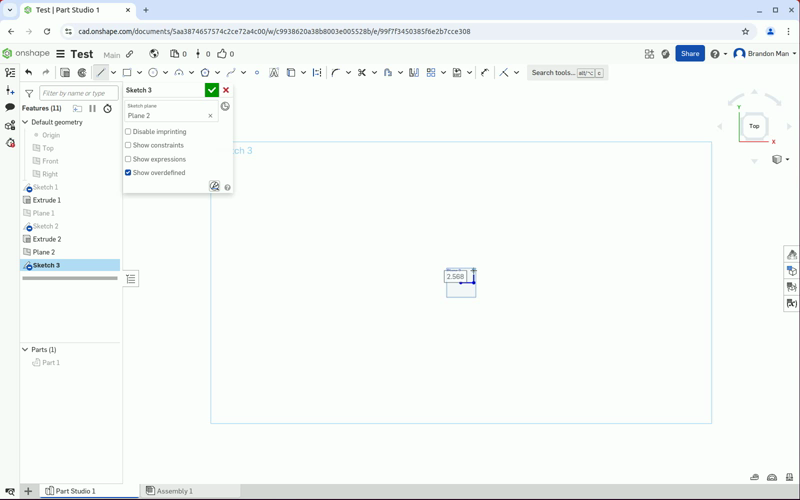
mouse_move(503, 270)
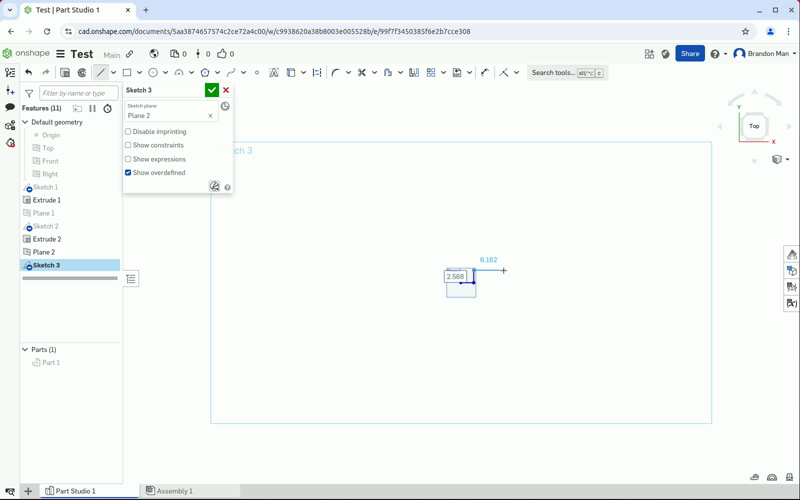
mouse_move(460, 270)
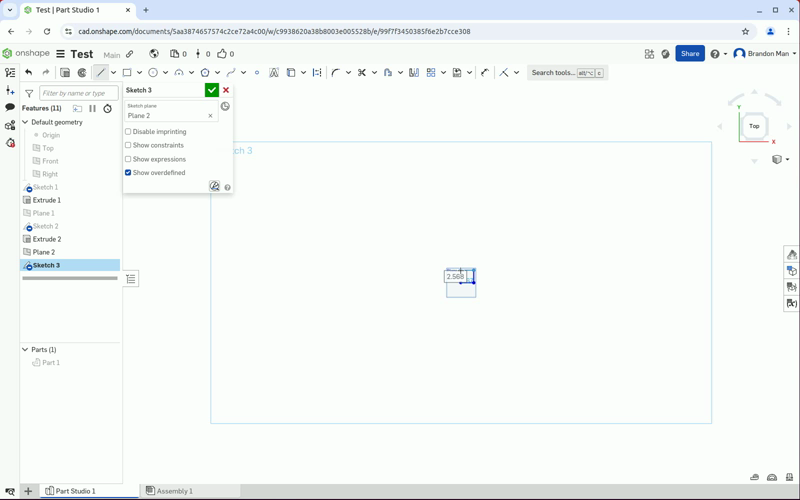
click(460, 270)
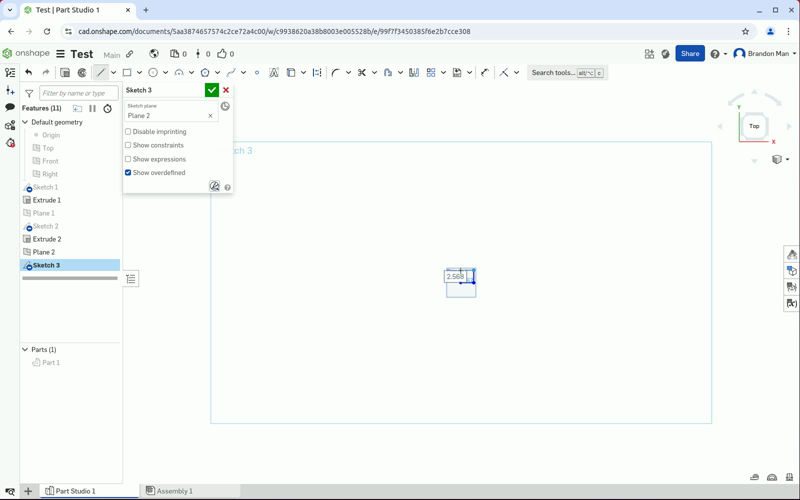
key_up(shift)
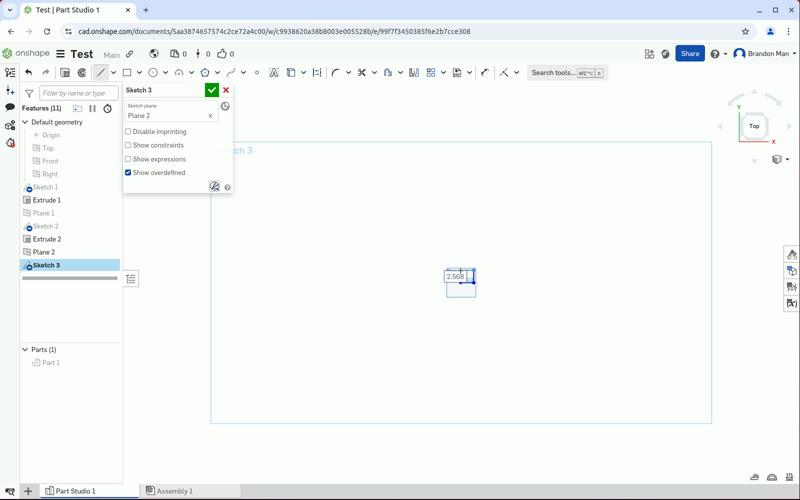
mouse_move(490, 270)
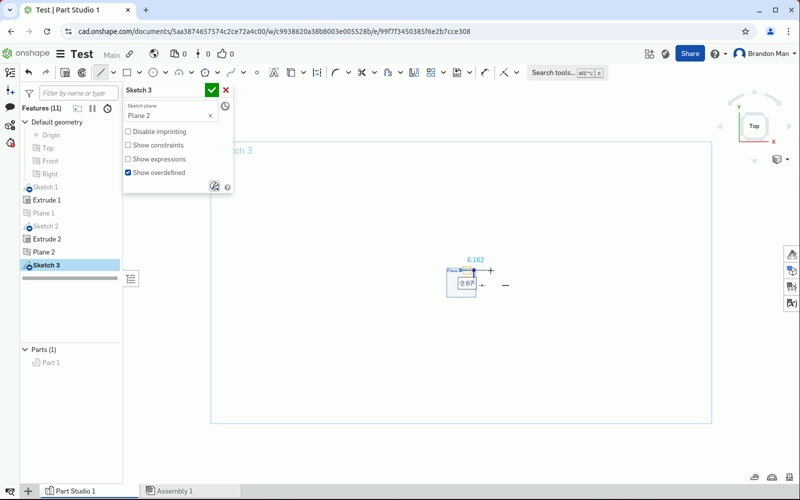
key_down(shift)
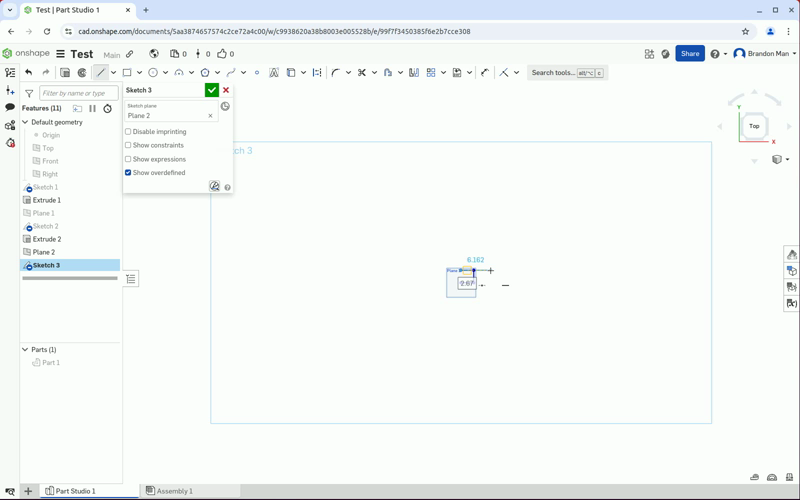
mouse_move(460, 282)
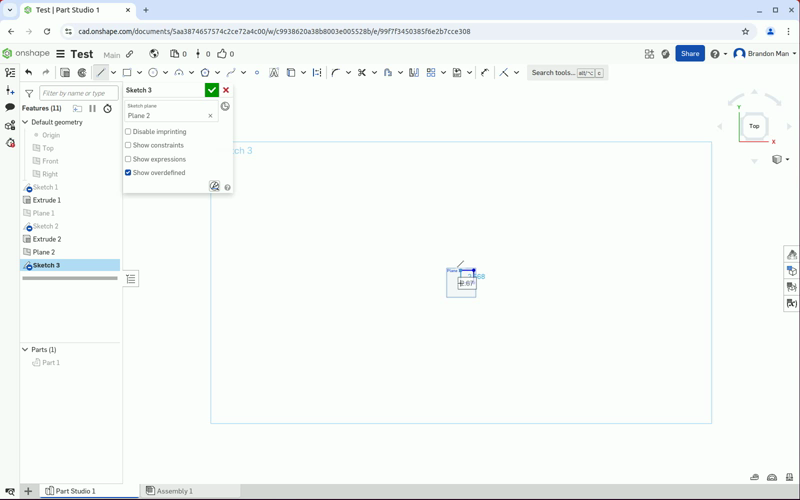
key_up(shift)
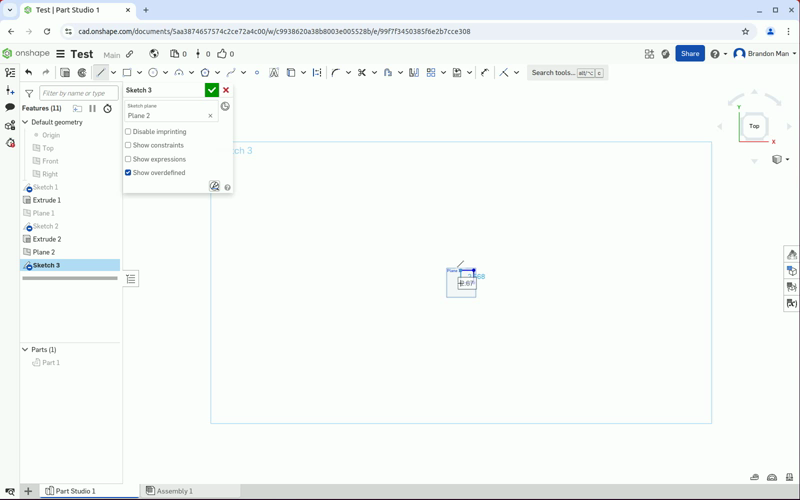
click(460, 282)
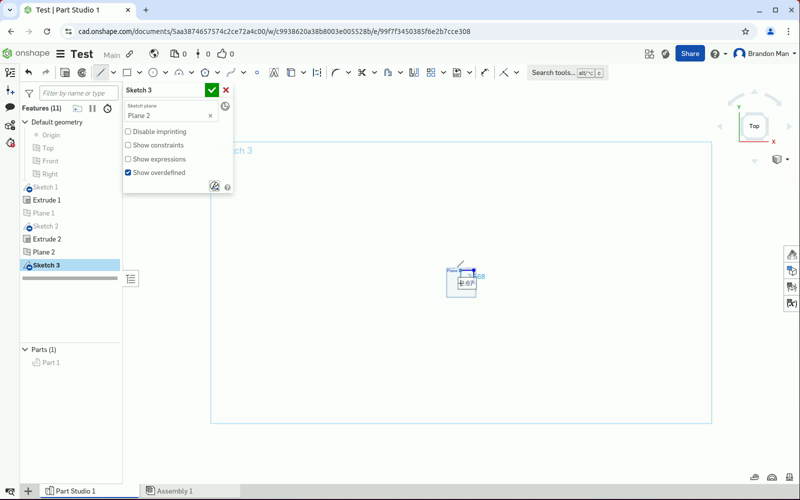
key(esc)
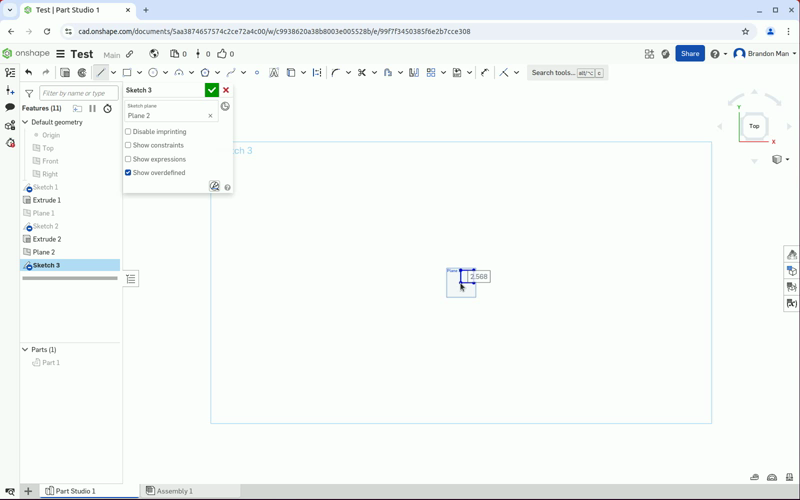
mouse_move(470, 276)
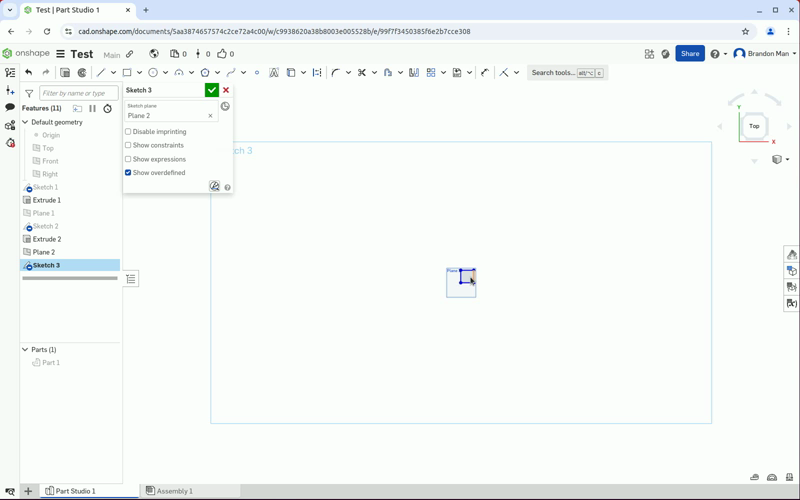
scroll(6)
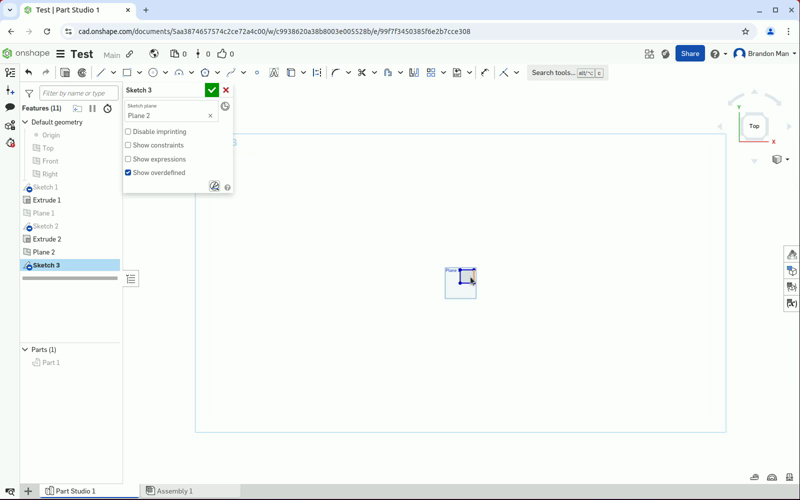
scroll(6)
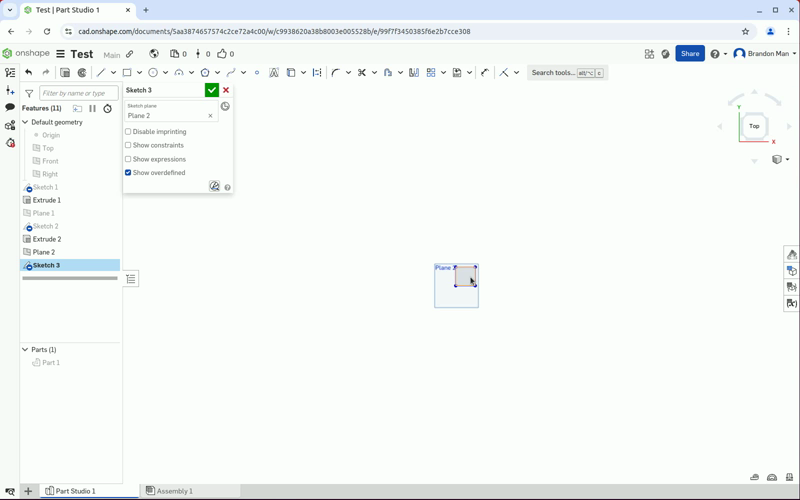
scroll(6)
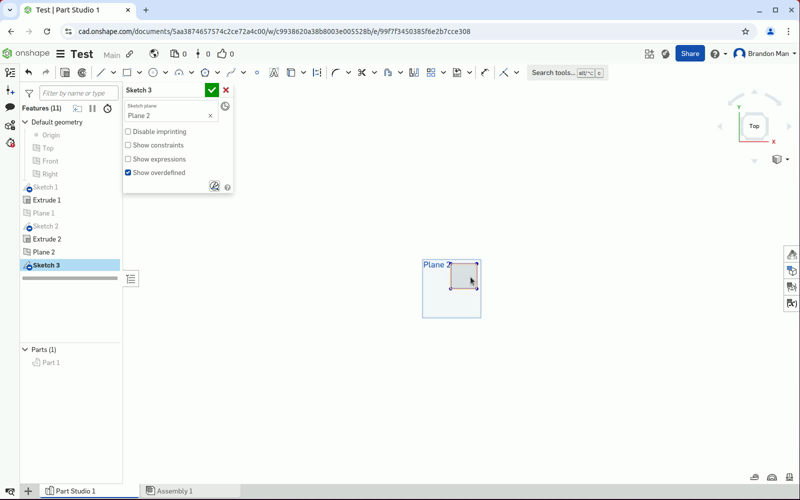
scroll(6)
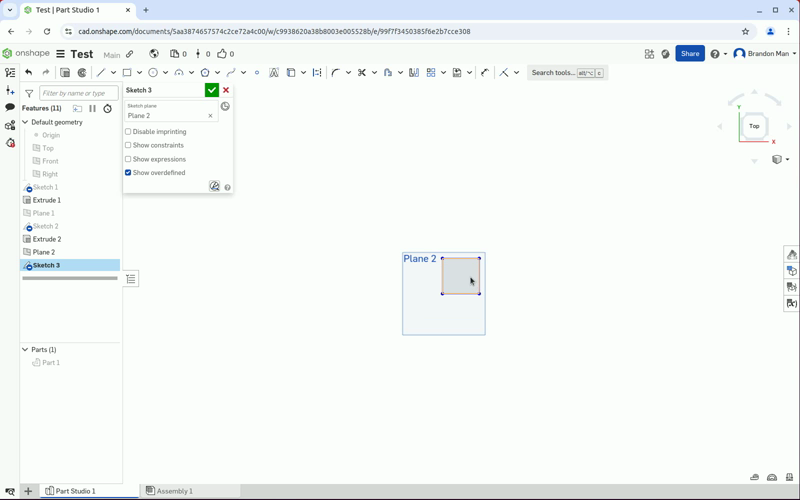
scroll(6)
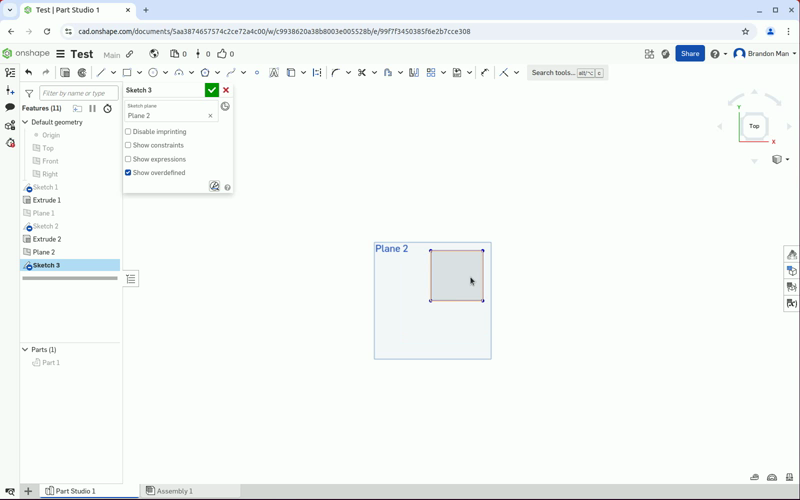
scroll(6)
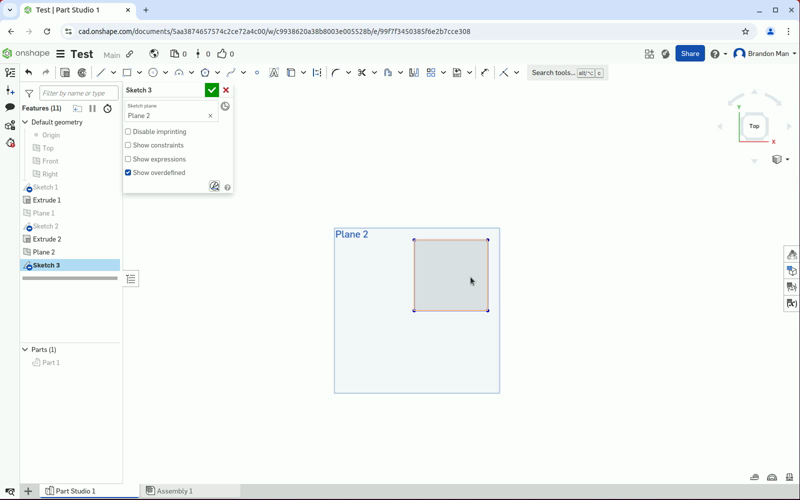
scroll(6)
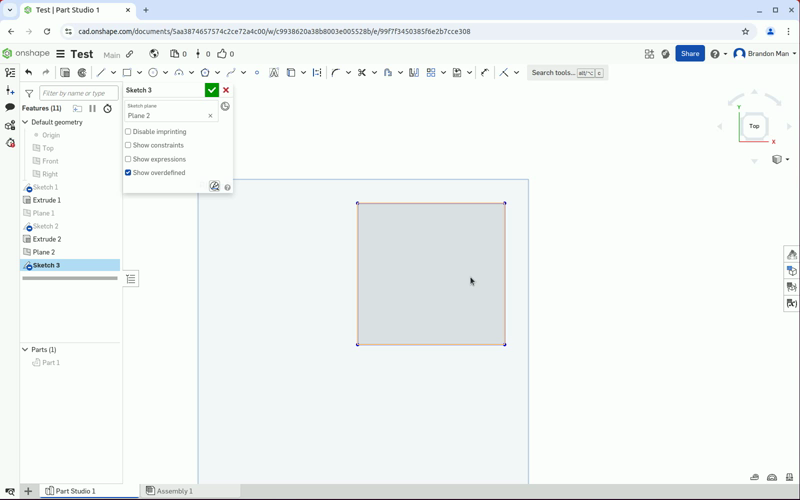
click(470, 276)
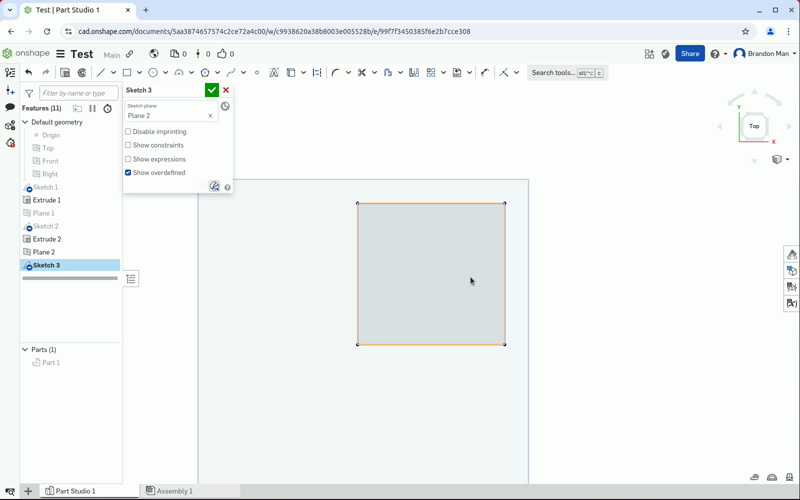
scroll(-6)
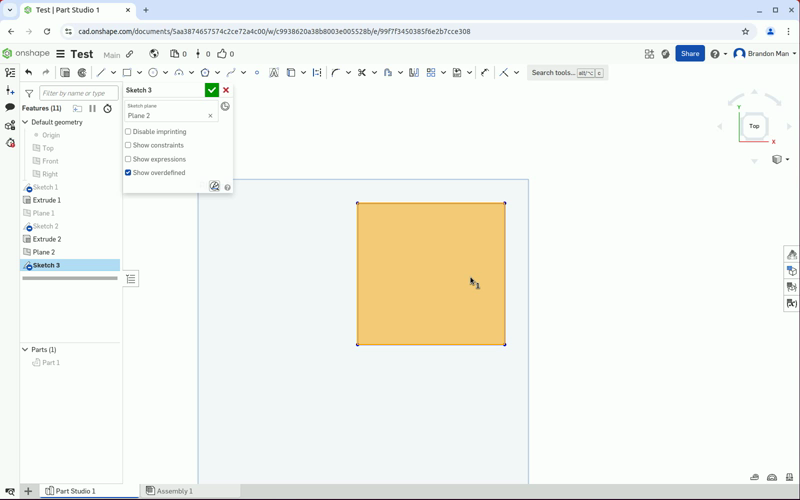
scroll(-6)
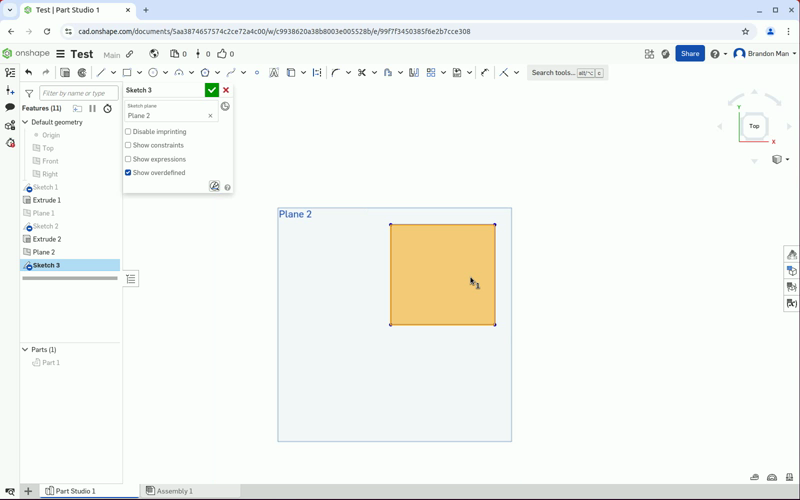
scroll(-6)
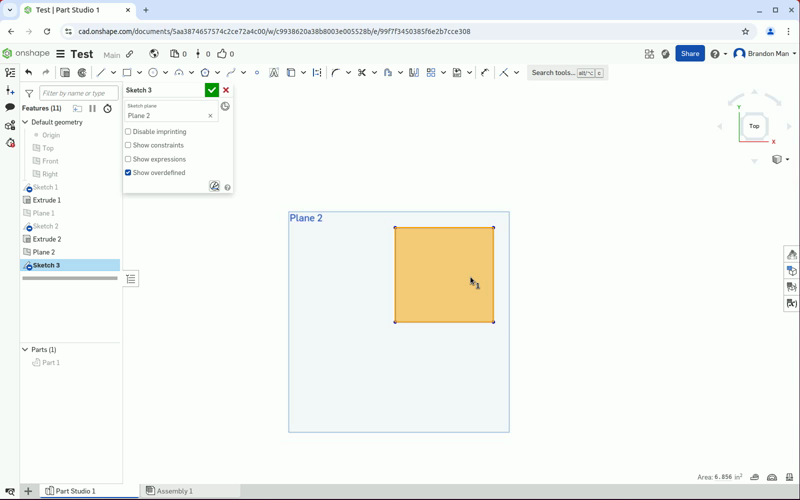
scroll(-6)
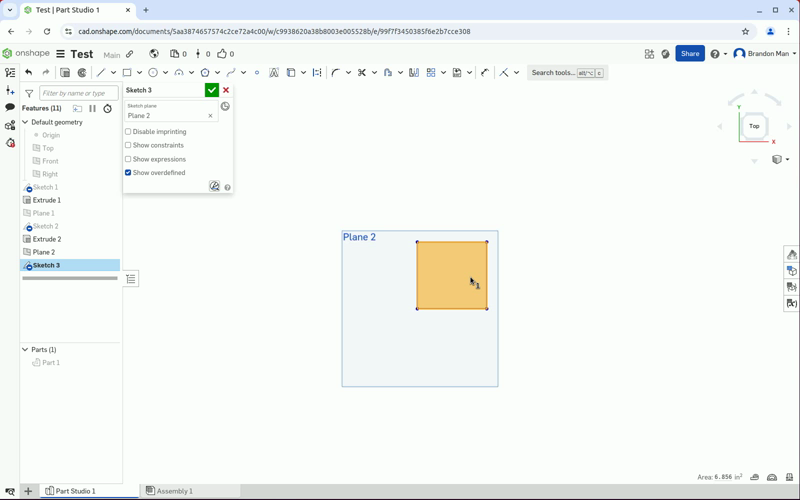
scroll(-6)
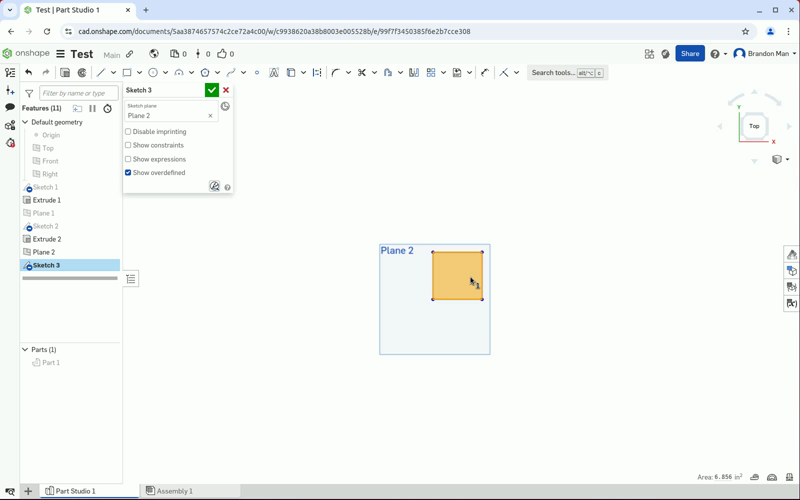
scroll(-6)
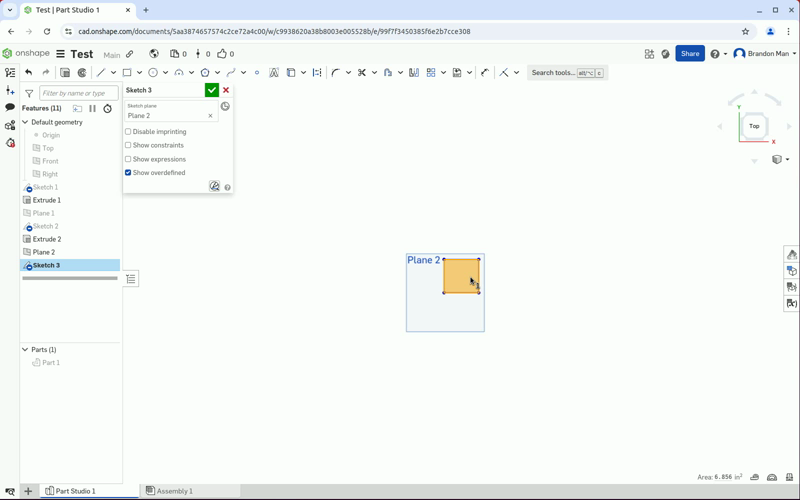
scroll(-6)
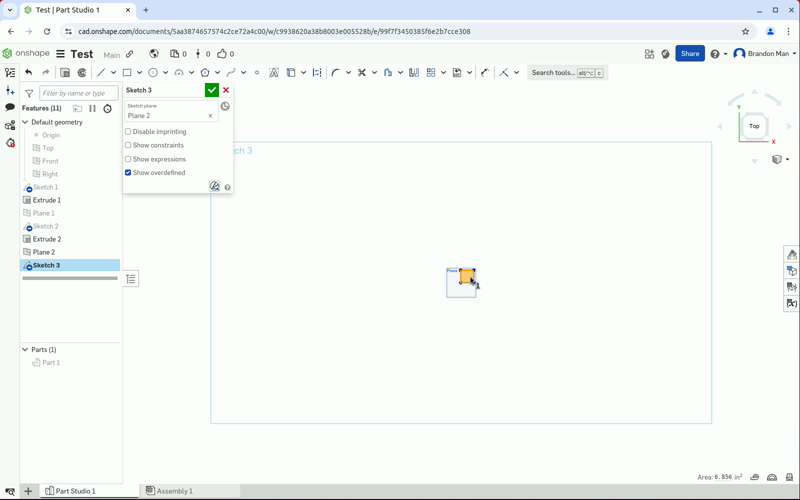
mouse_move(73, 352)
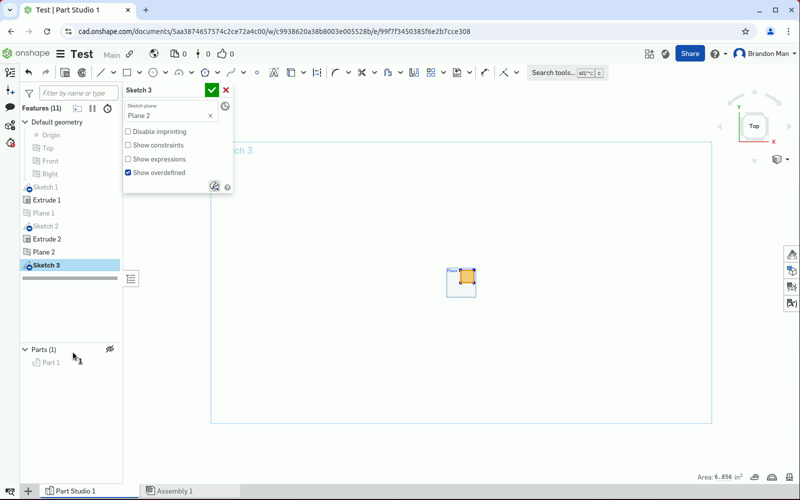
key(shift+y)
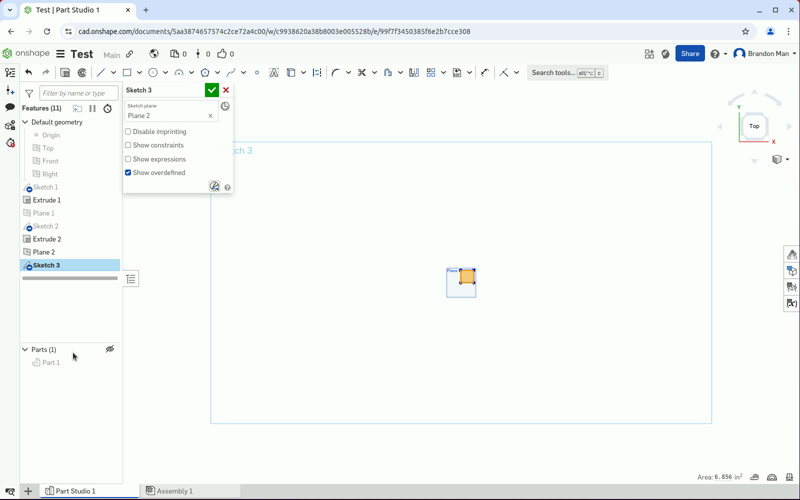
key(shift+e)
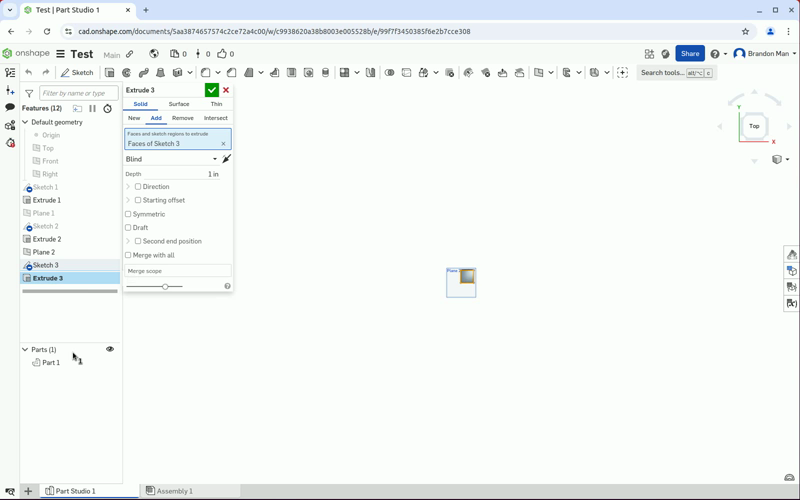
mouse_move(143, 106)
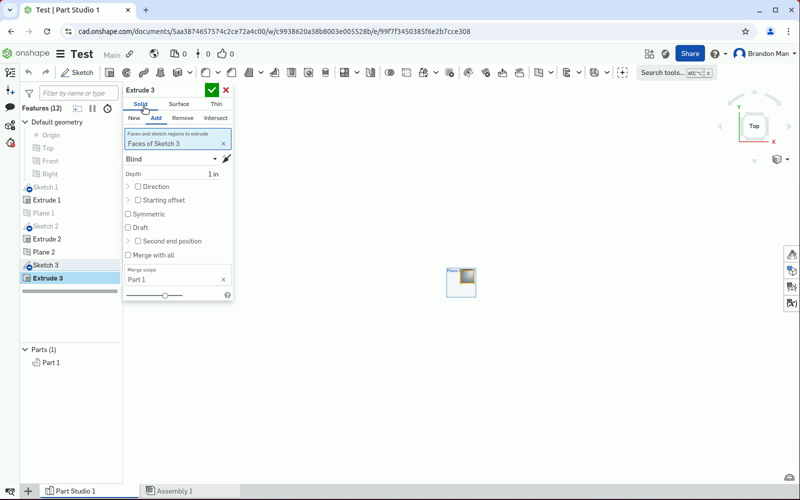
click(143, 106)
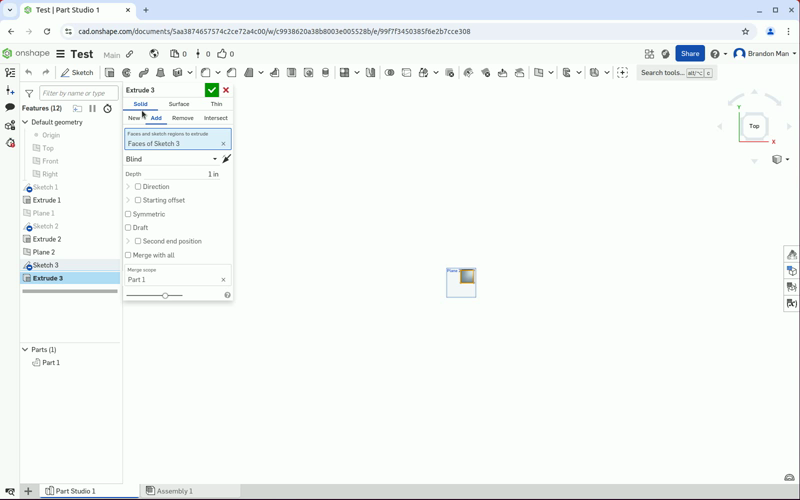
mouse_move(137, 120)
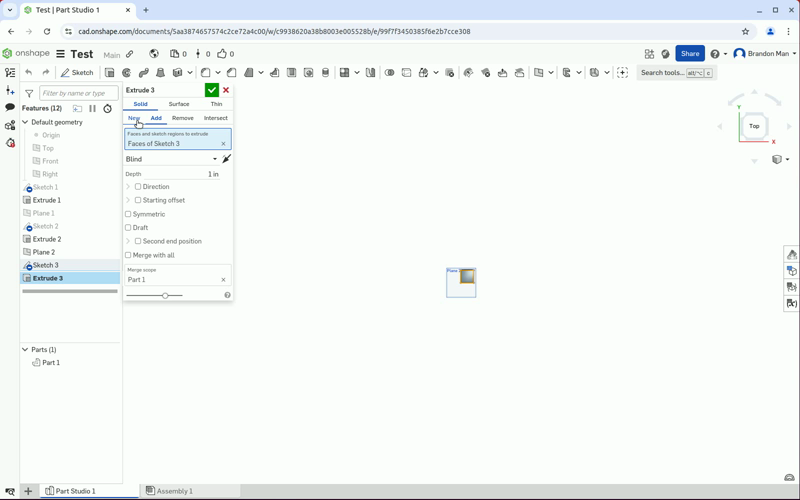
click(137, 120)
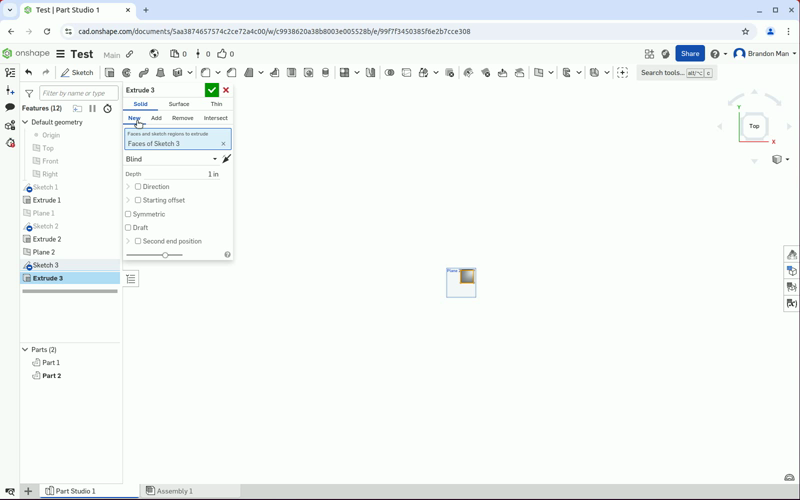
key(tab, 4)
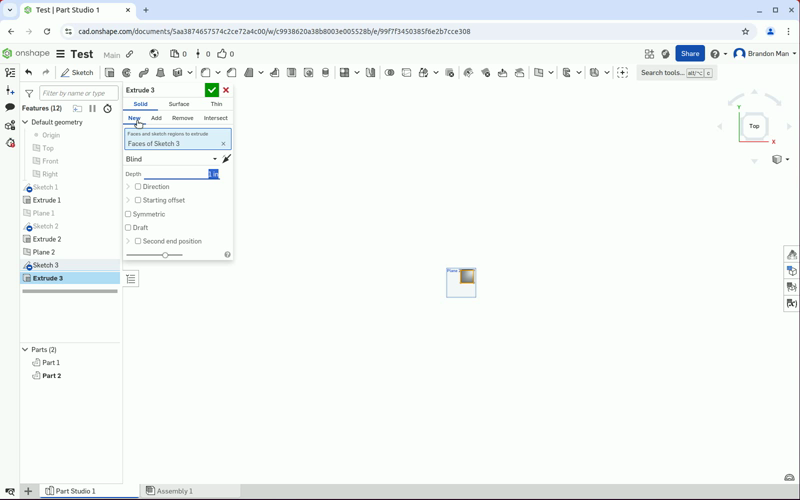
text(-0.241)
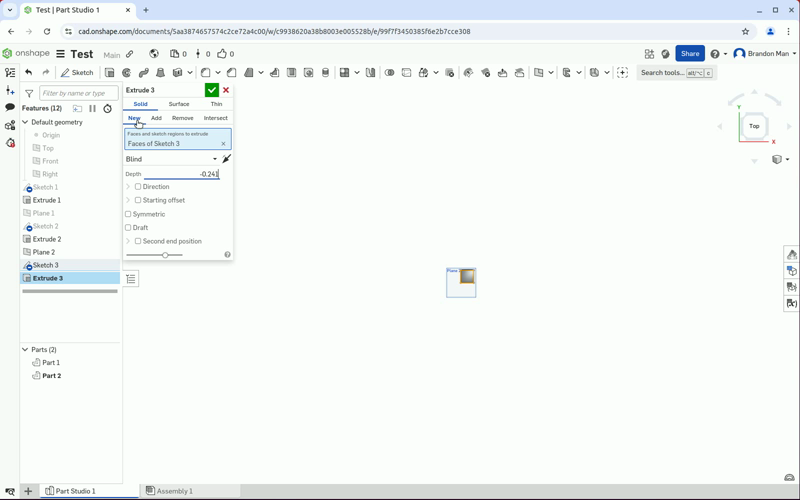
key(enter)
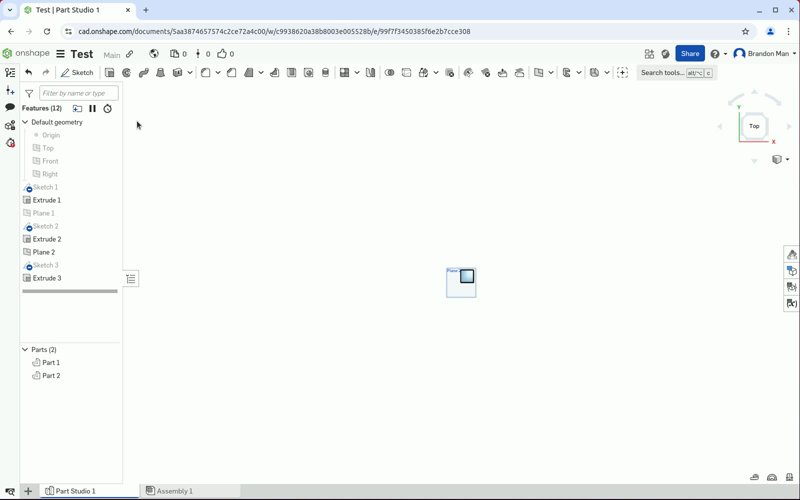
key(shift+h)
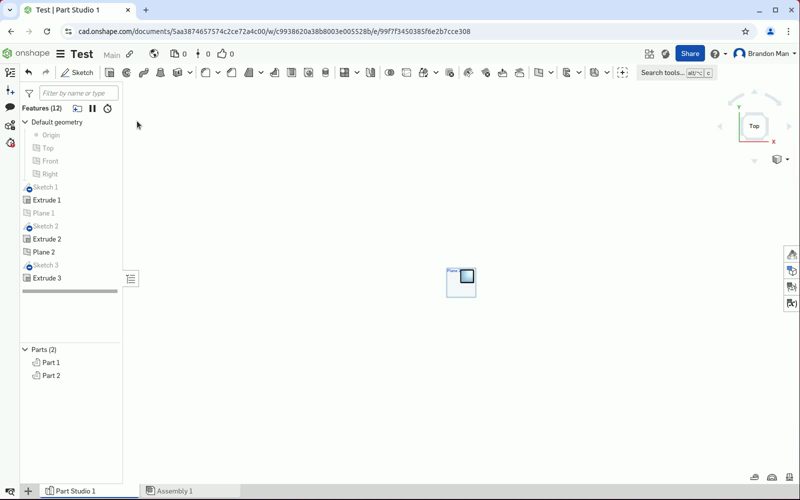
key(shift+h)
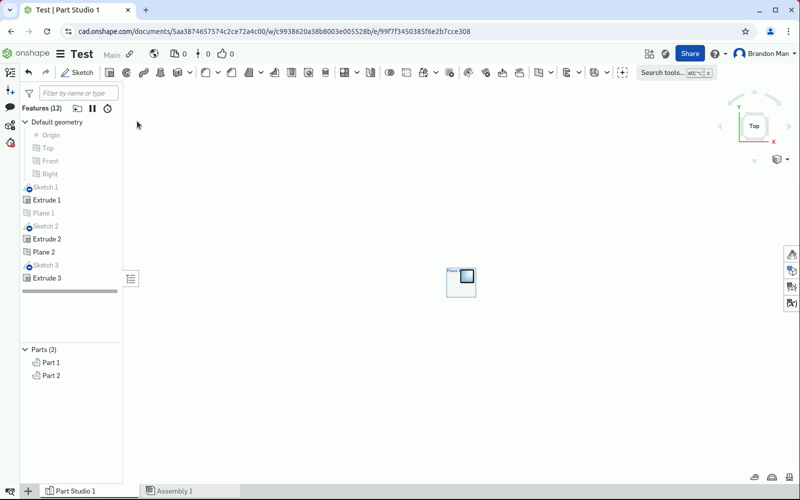
mouse_move(73, 189)
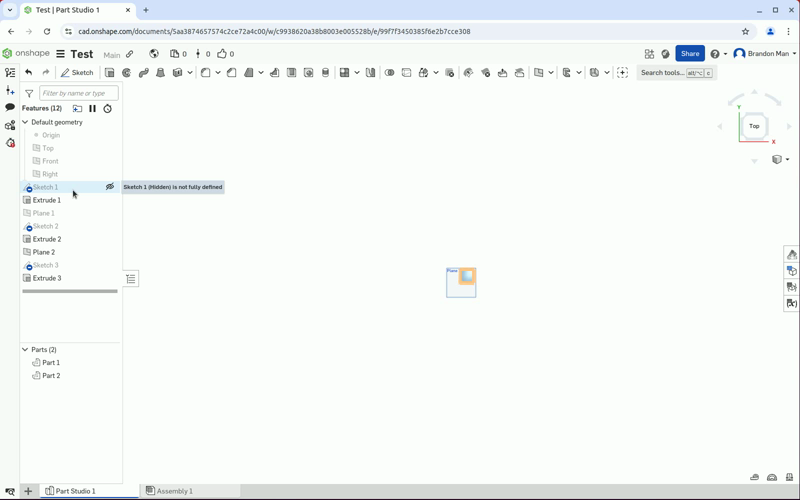
click(73, 189)
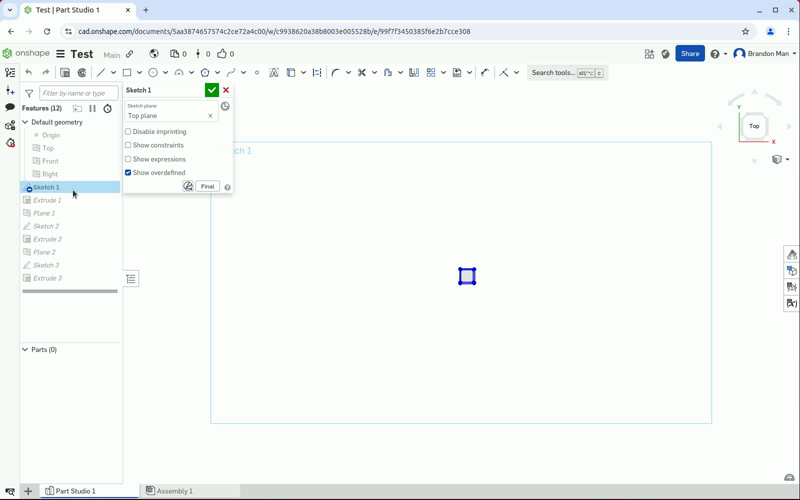
mouse_move(229, 92)
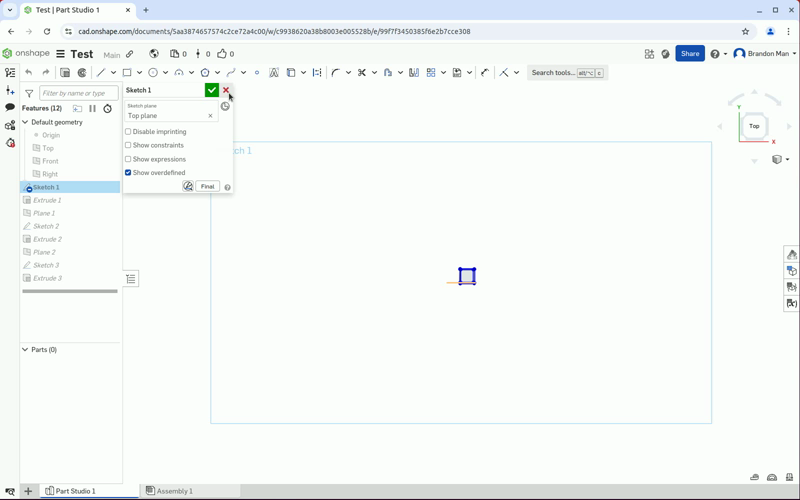
click(229, 92)
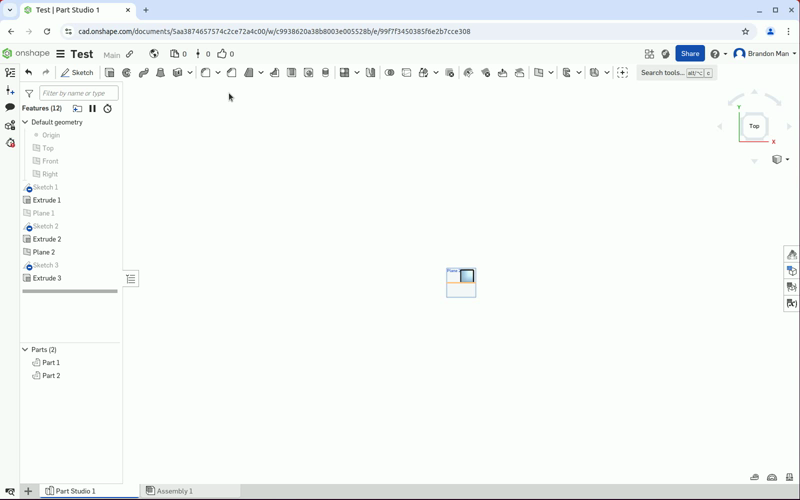
mouse_move(73, 352)
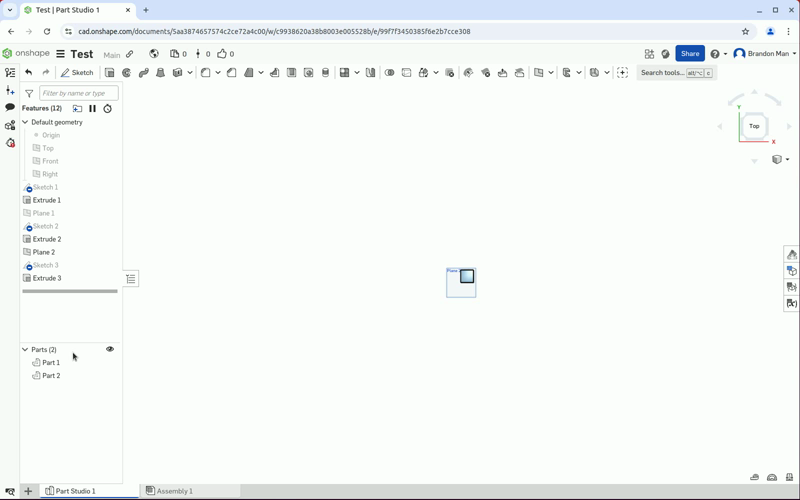
key(y)
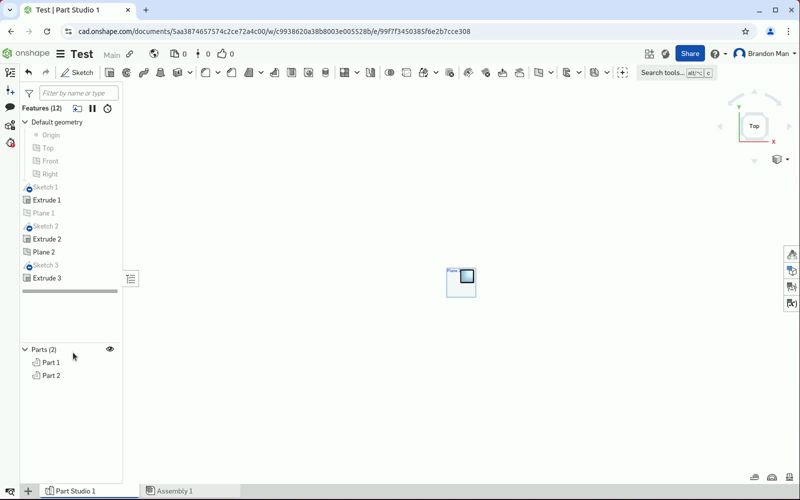
key(shift+p)
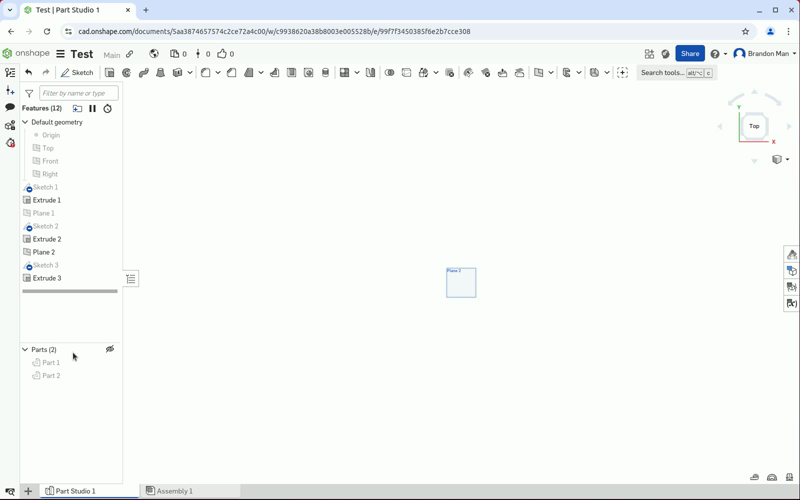
key(space)
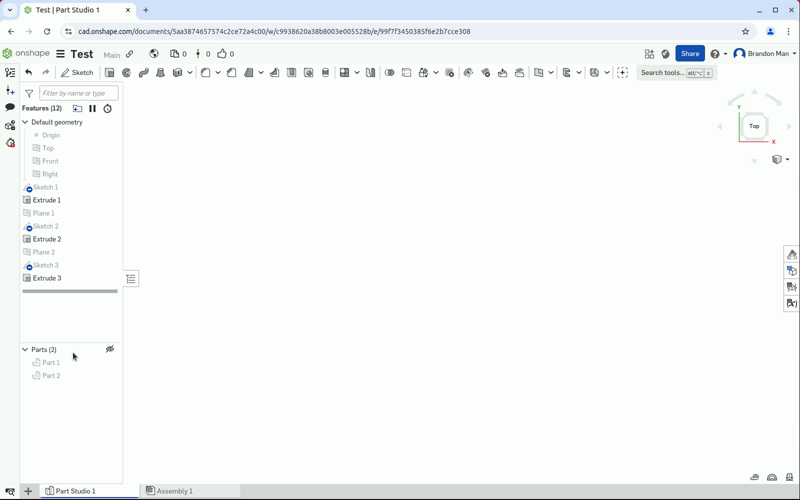
key_down(shift)
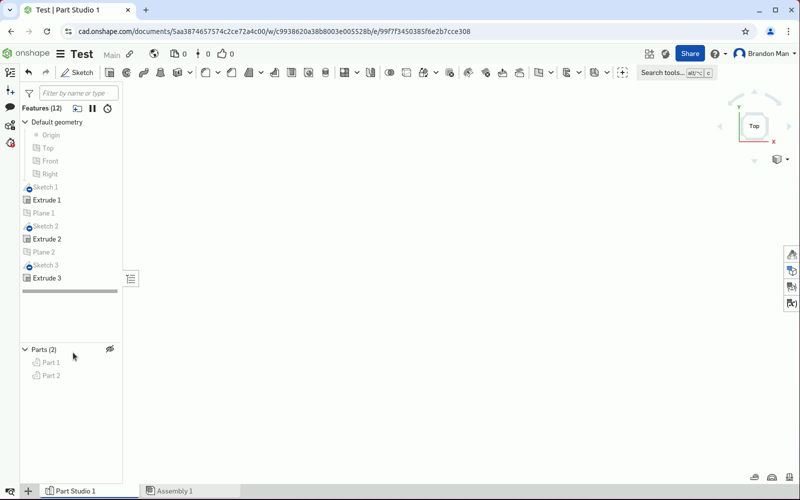
key(up)
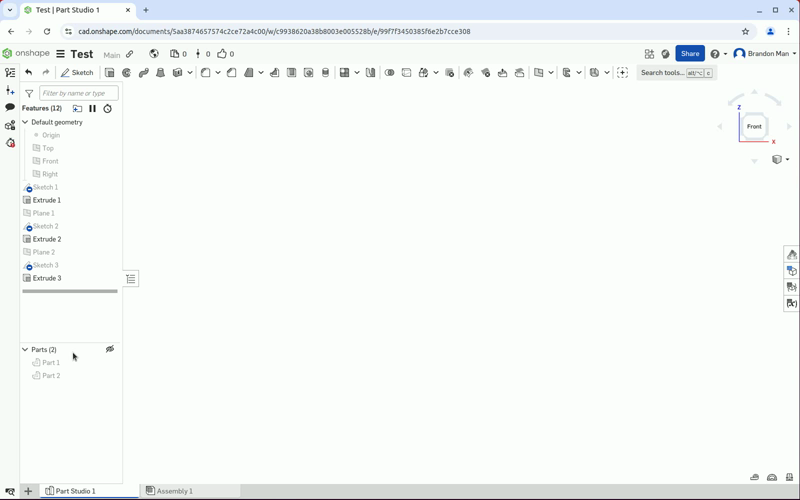
key_up(shift)
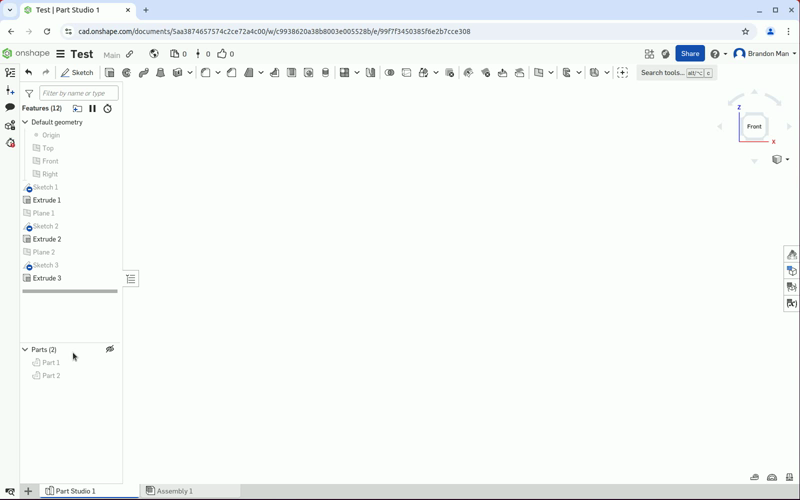
mouse_move(73, 352)
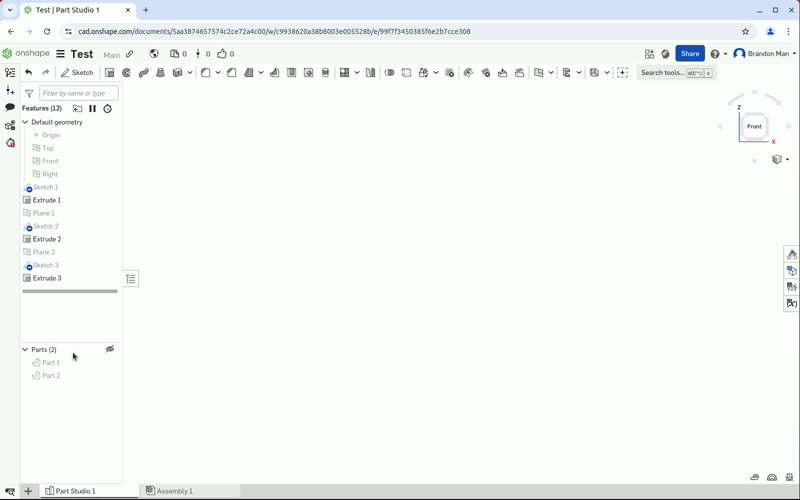
key(shift+y)
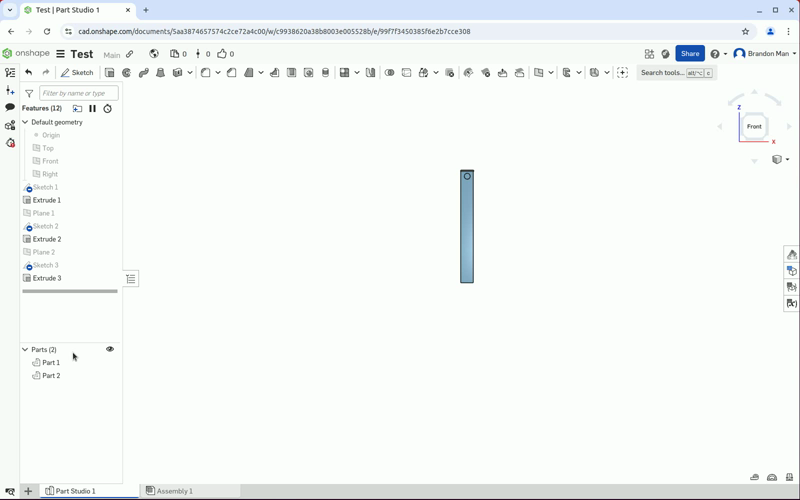
key(shift+s)
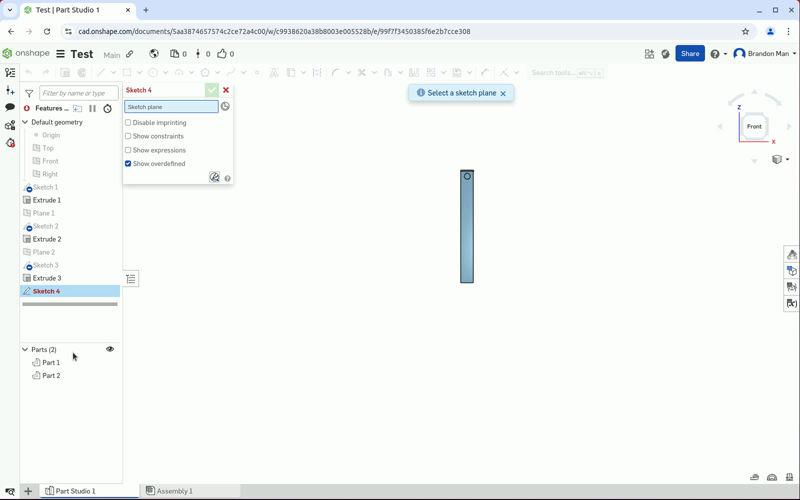
mouse_move(73, 215)
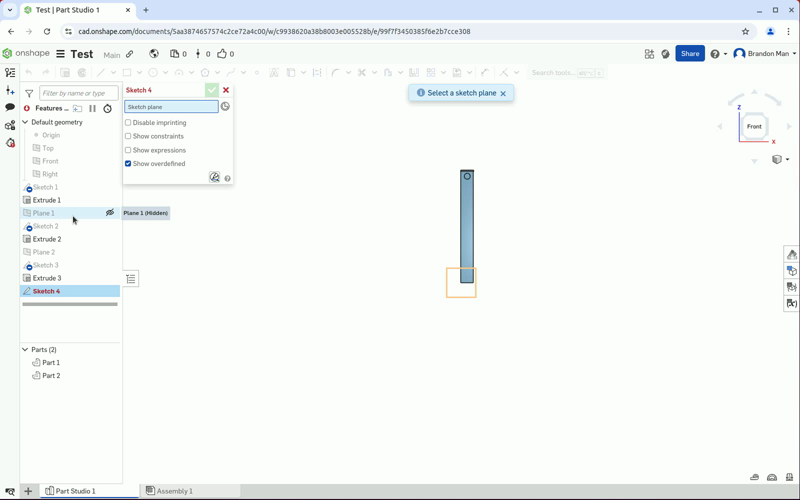
click(73, 215)
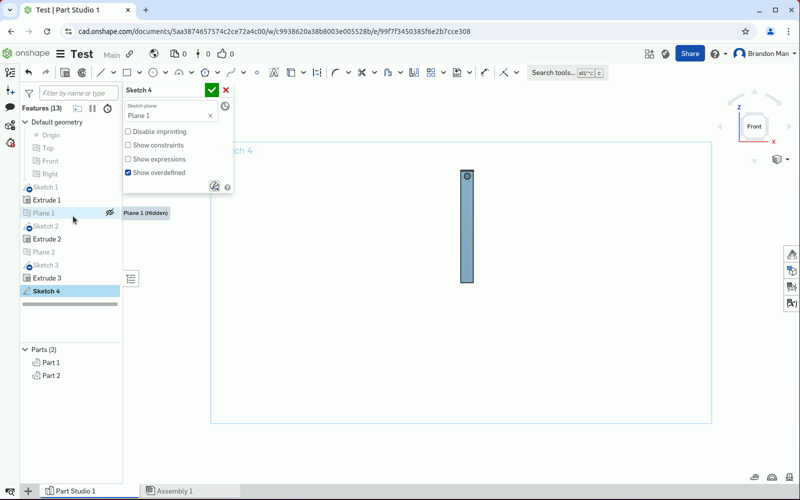
mouse_move(73, 352)
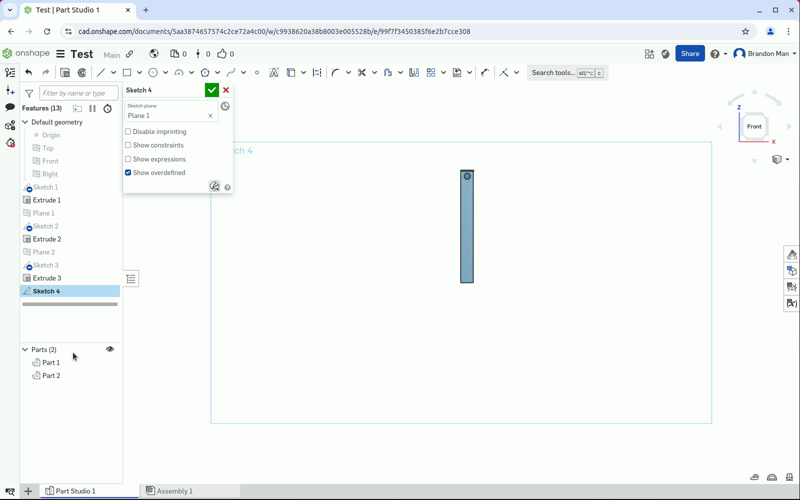
key(y)
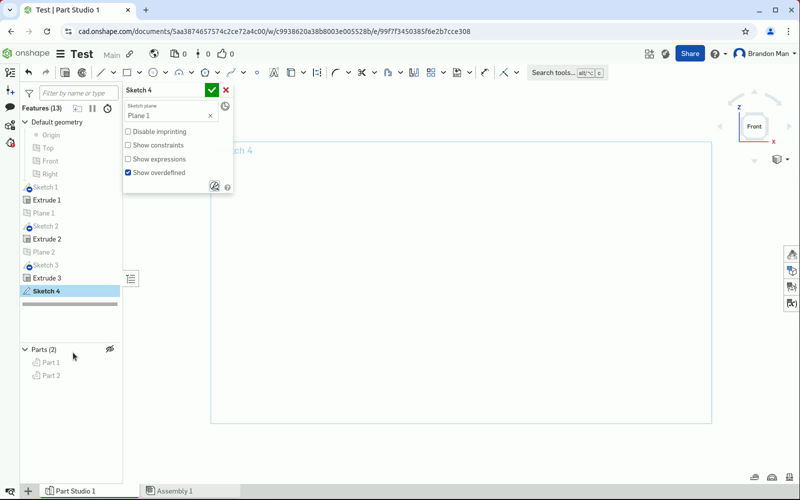
key(c)
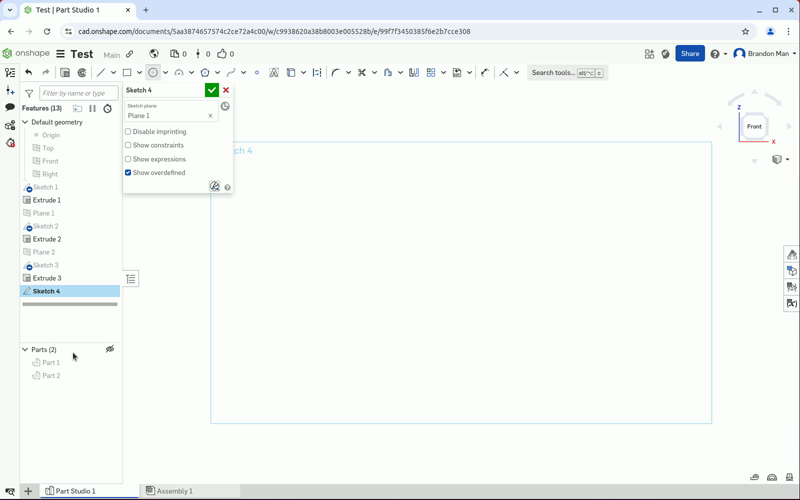
key_down(shift)
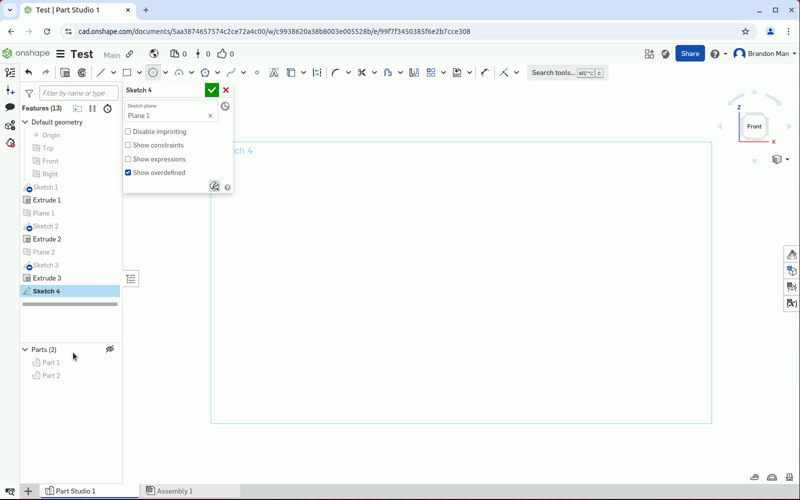
mouse_move(466, 191)
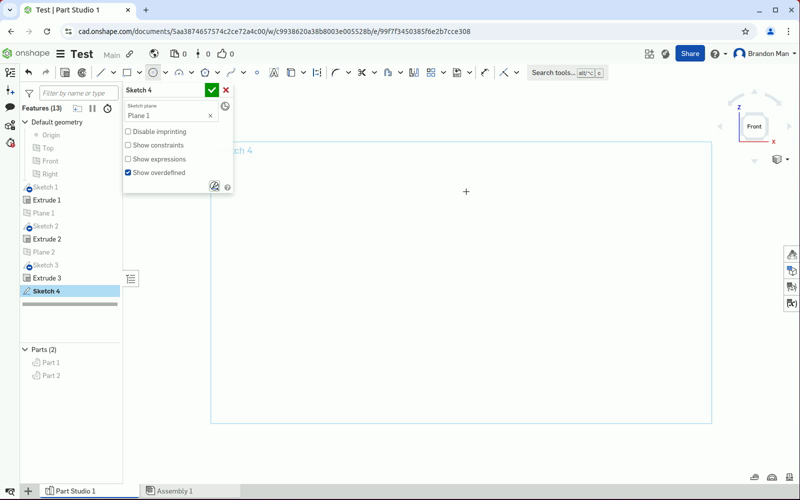
click(466, 191)
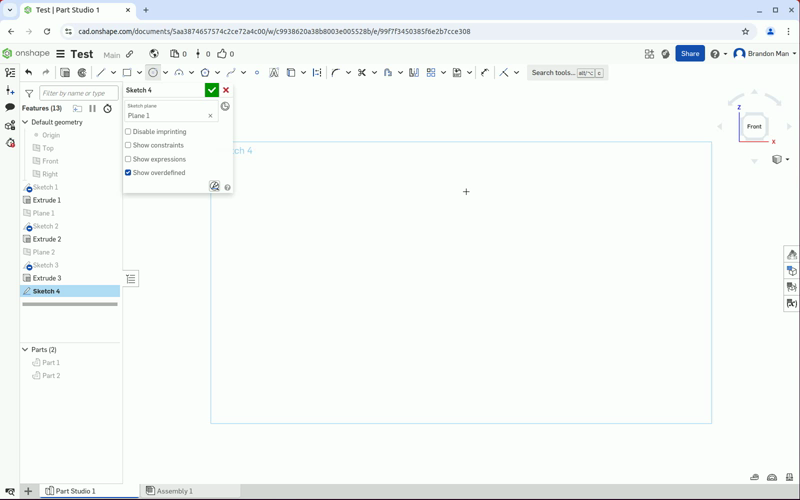
key_up(shift)
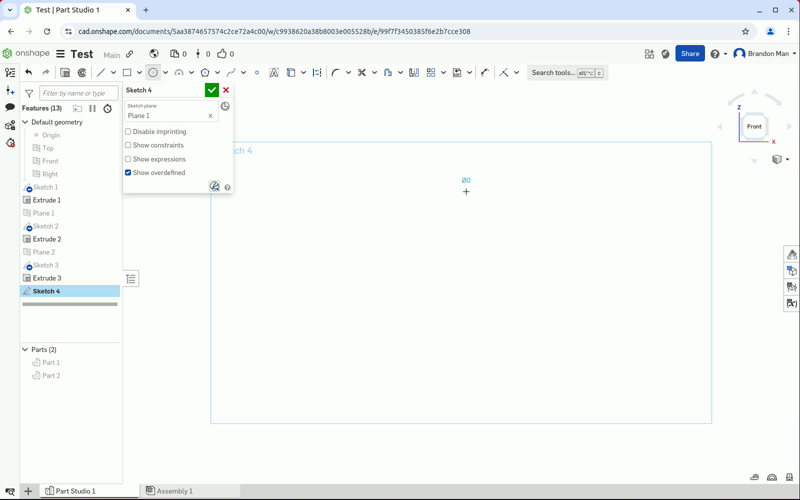
mouse_move(467, 191)
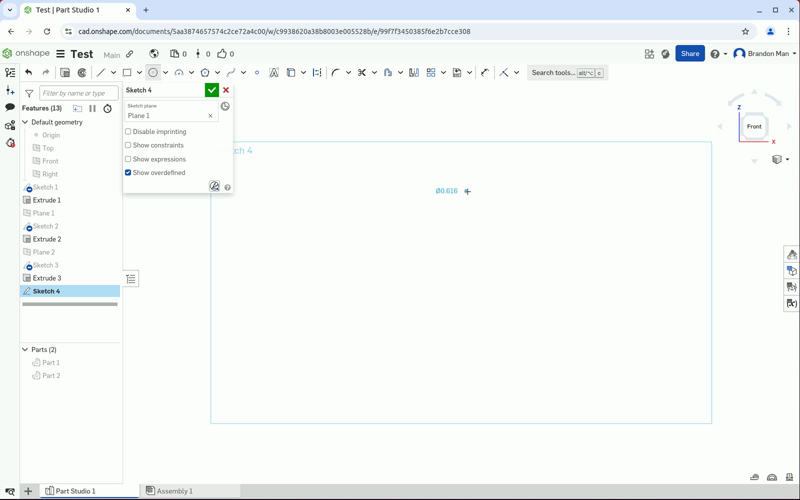
scroll(6)
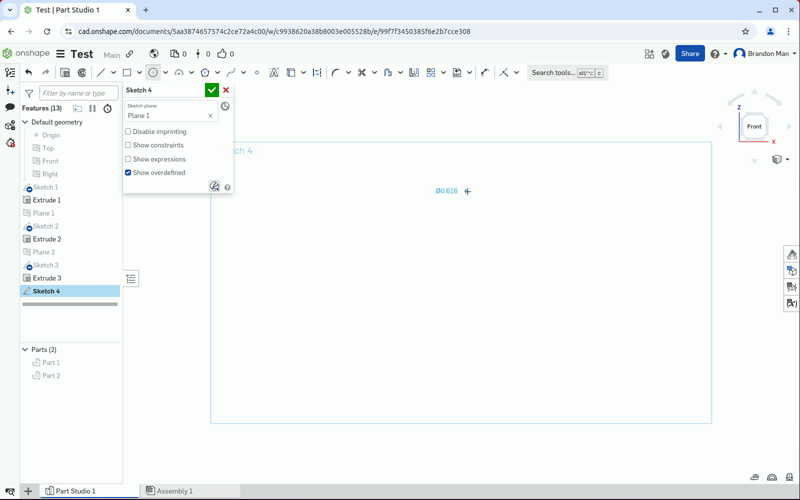
scroll(6)
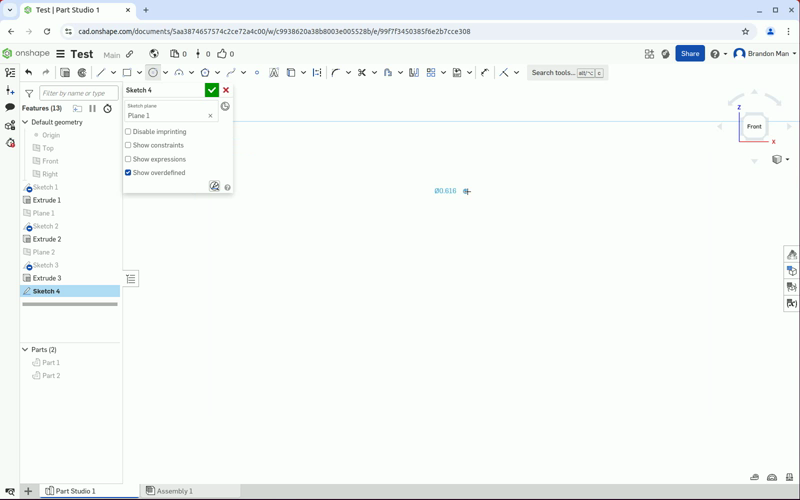
scroll(6)
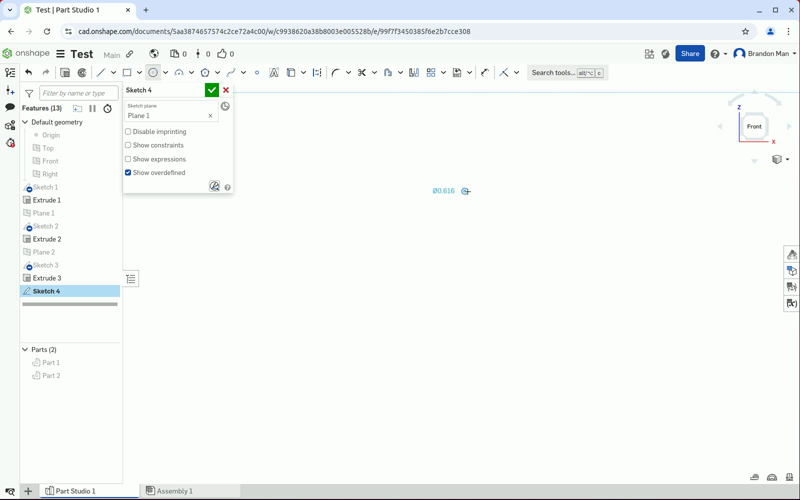
scroll(6)
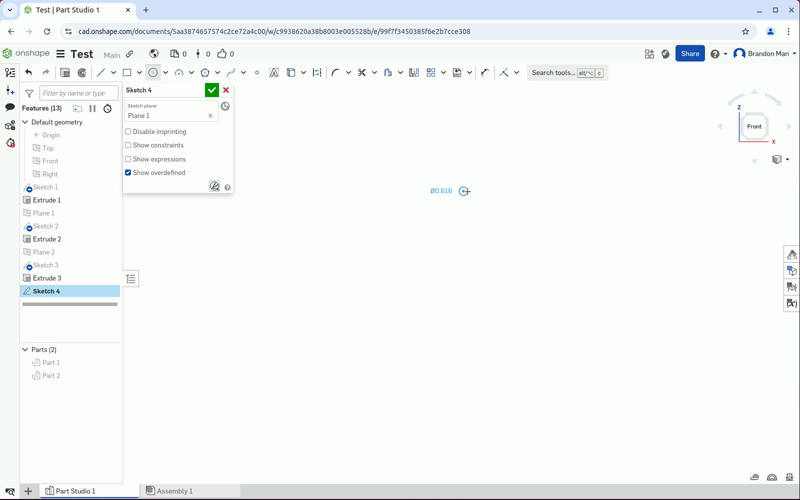
scroll(6)
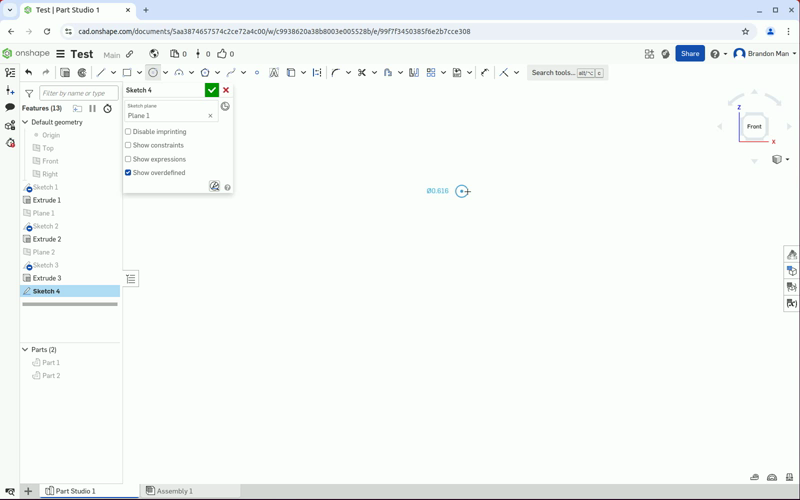
scroll(6)
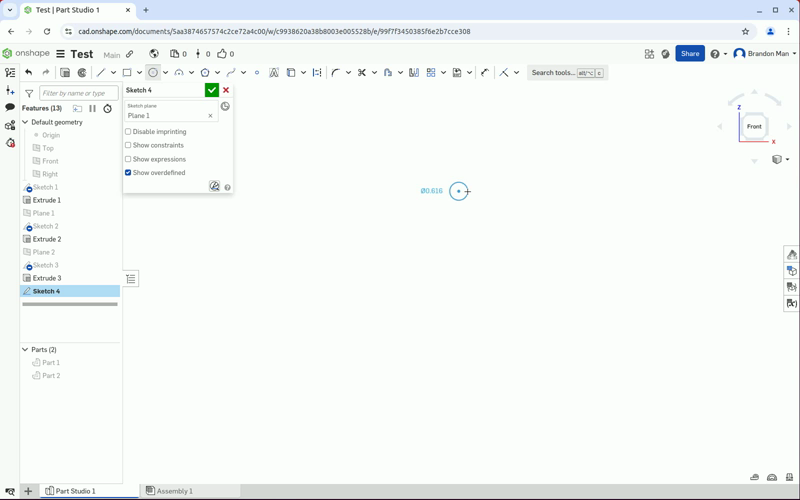
scroll(6)
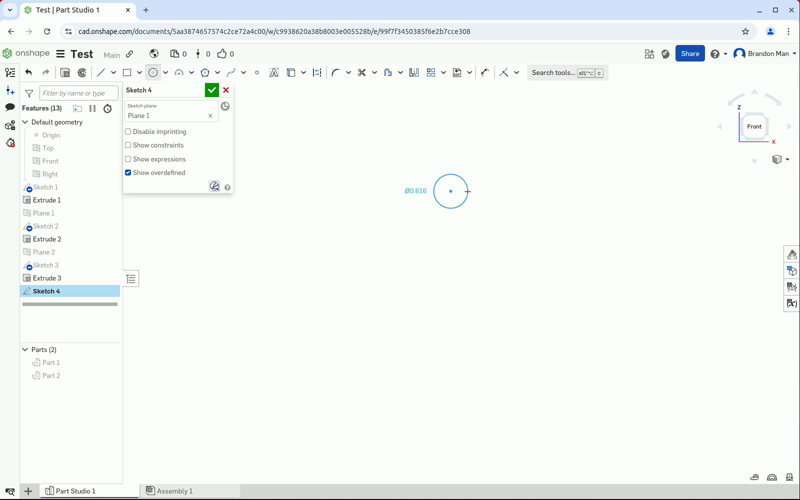
click(467, 191)
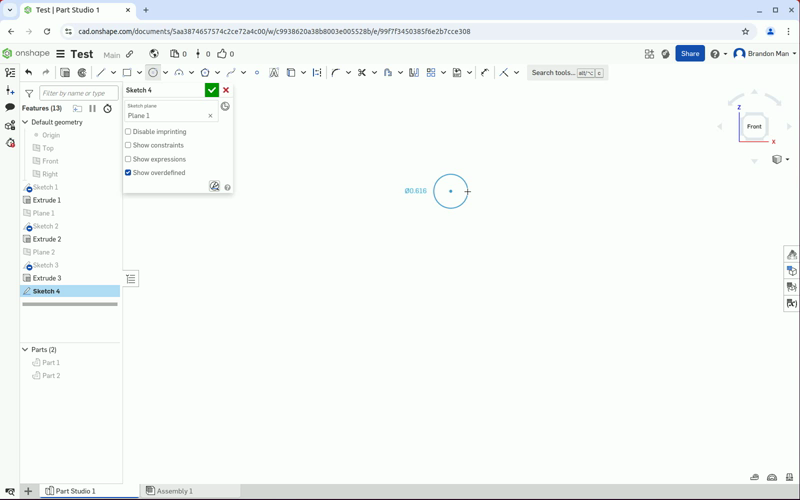
scroll(-6)
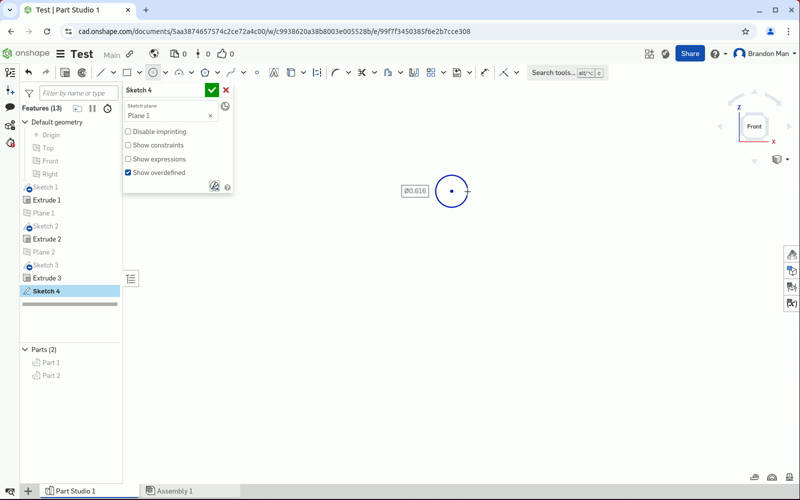
scroll(-6)
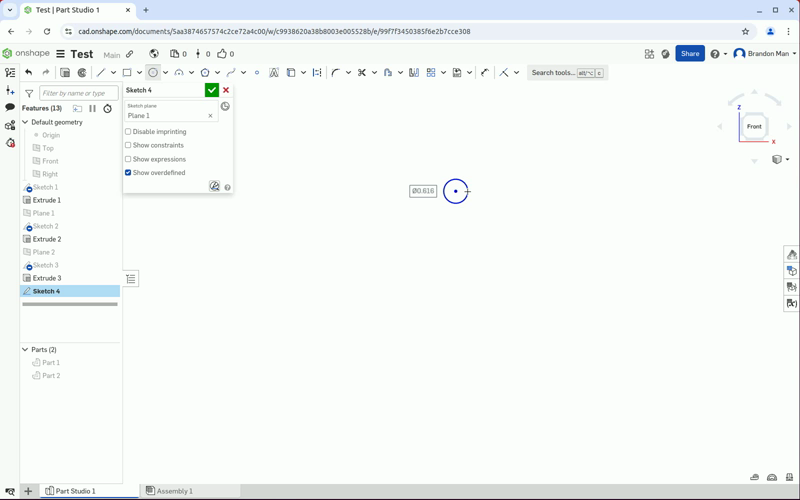
scroll(-6)
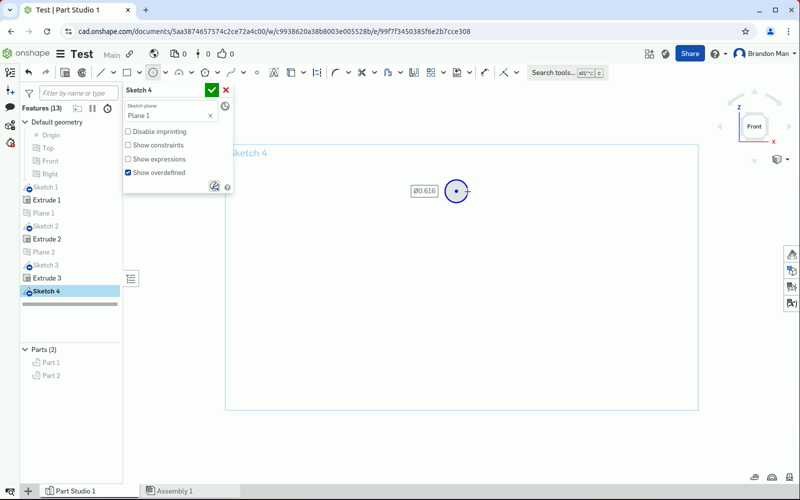
scroll(-6)
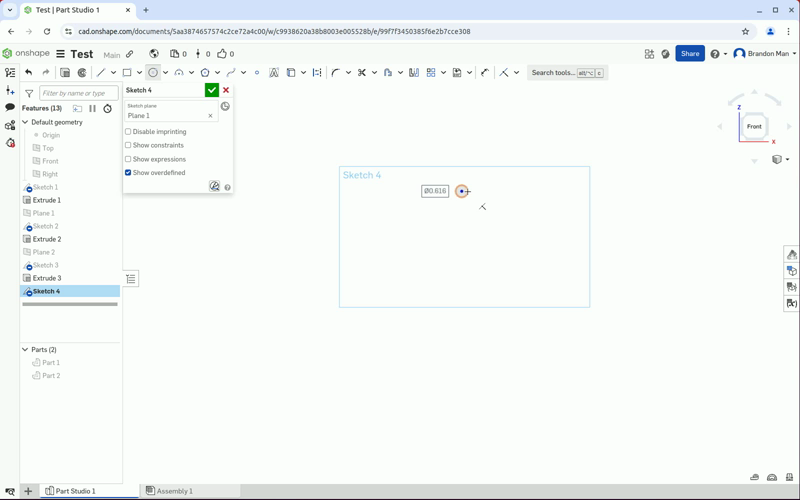
scroll(-6)
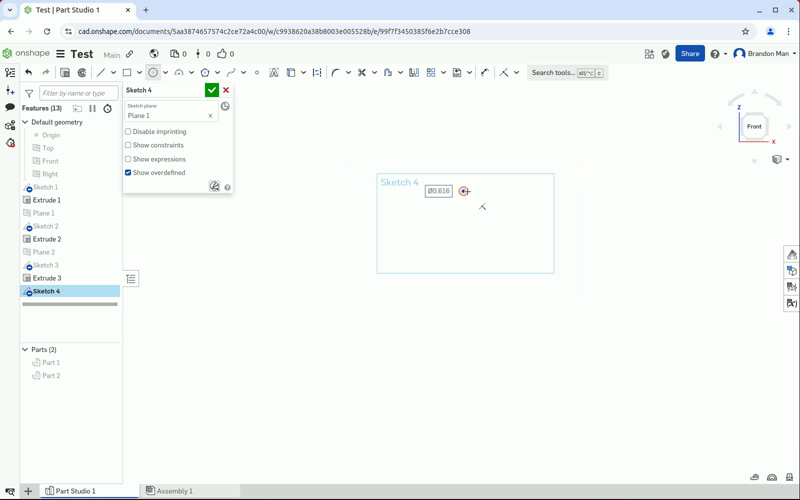
scroll(-6)
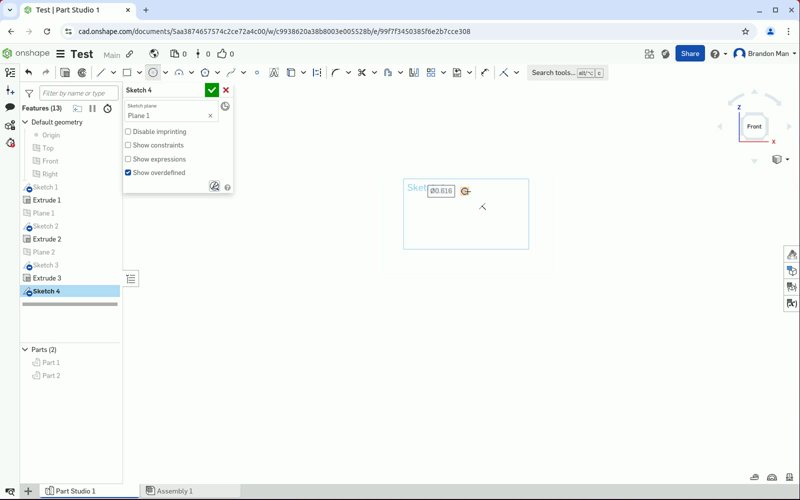
scroll(-6)
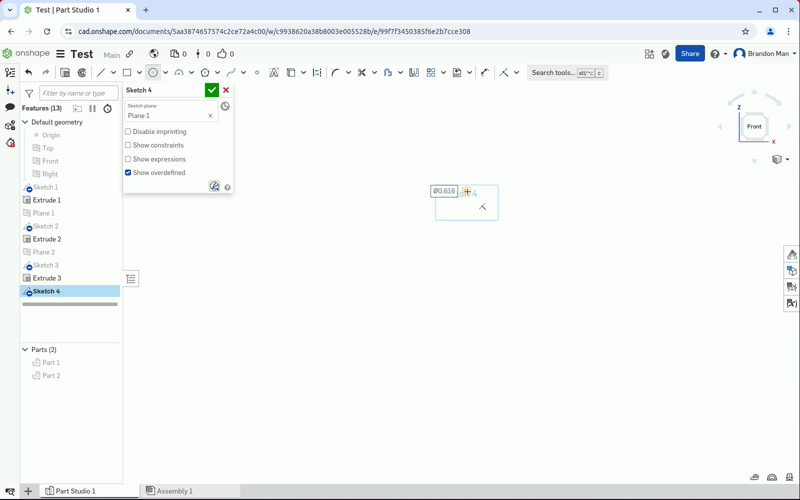
key(esc)
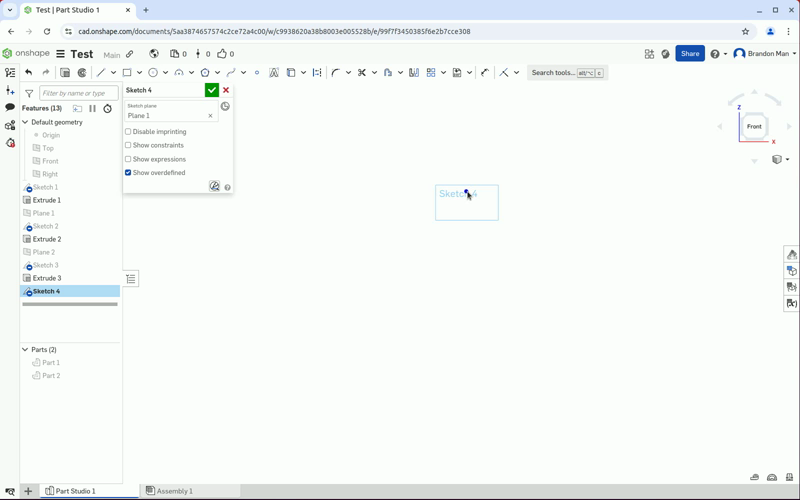
mouse_move(465, 192)
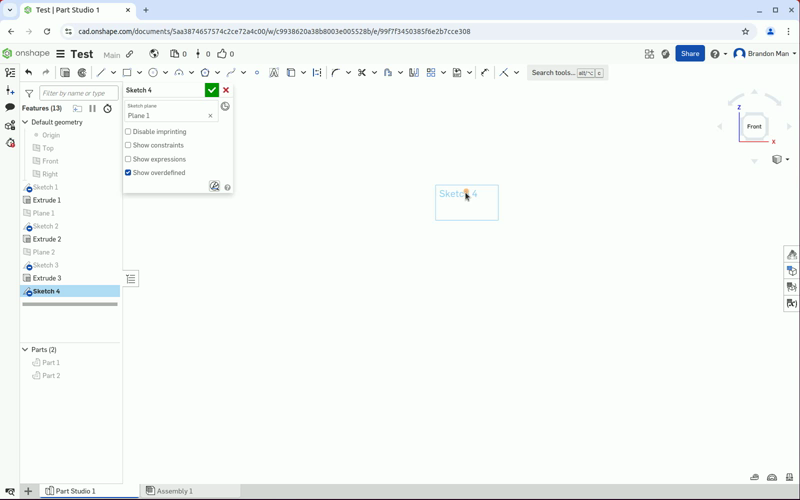
scroll(6)
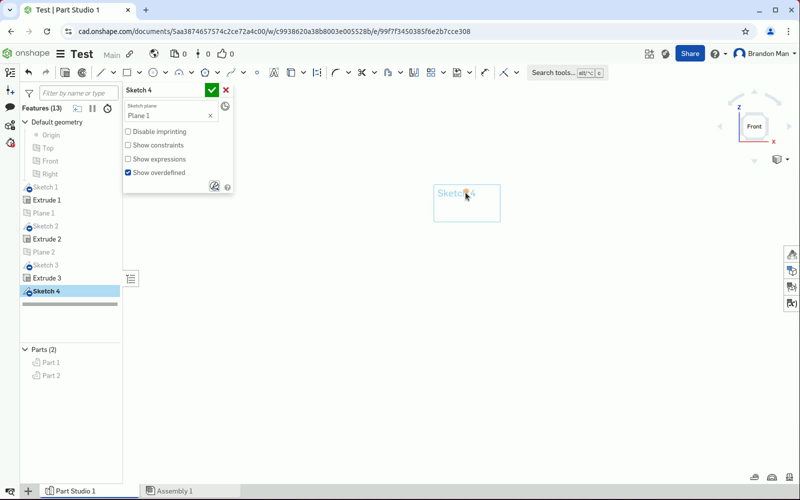
scroll(6)
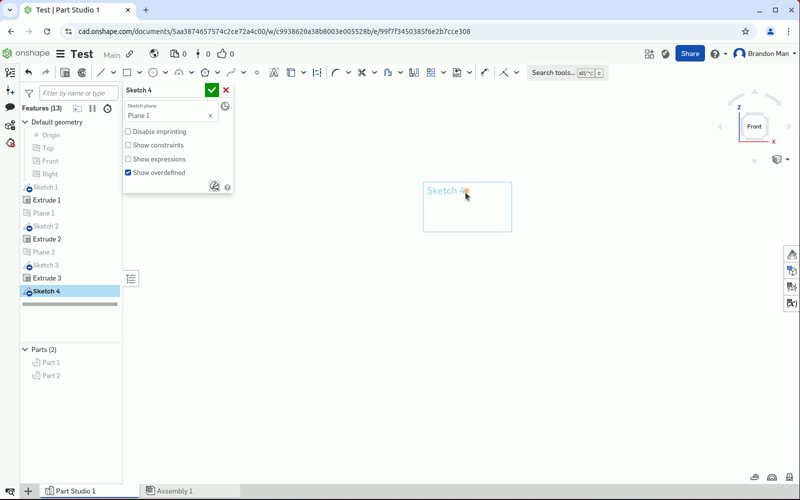
scroll(6)
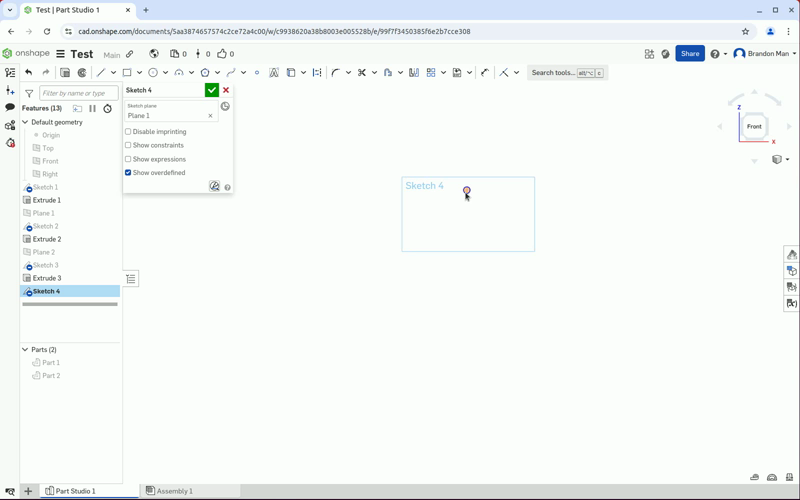
scroll(6)
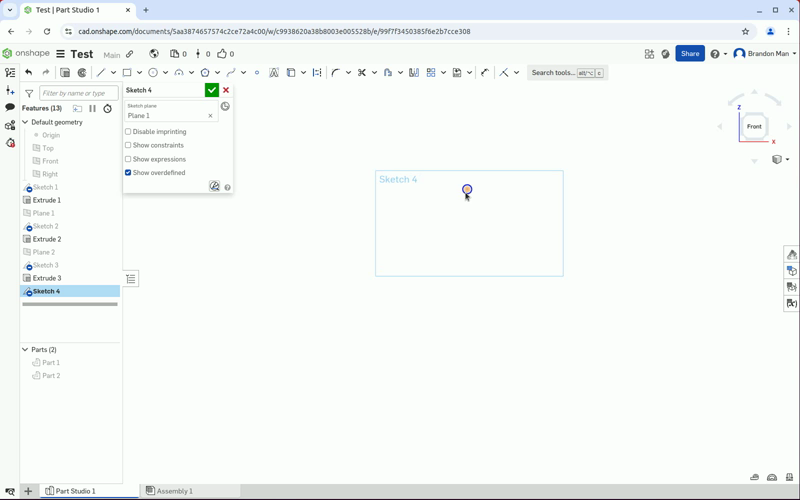
scroll(6)
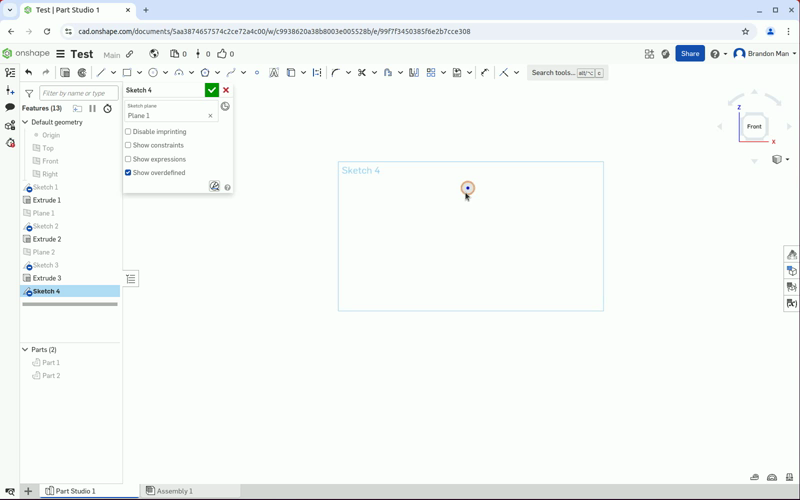
scroll(6)
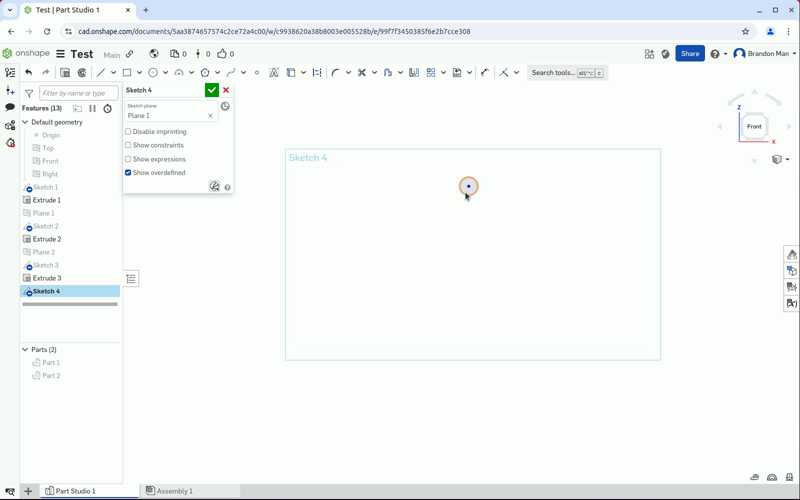
scroll(6)
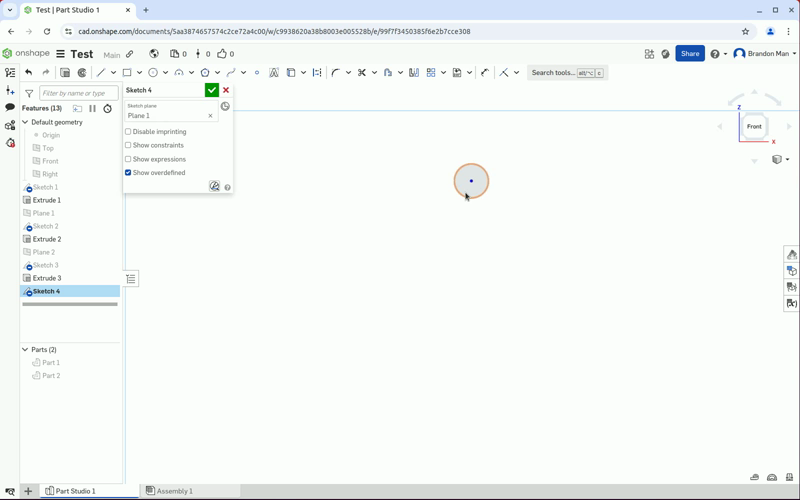
click(465, 192)
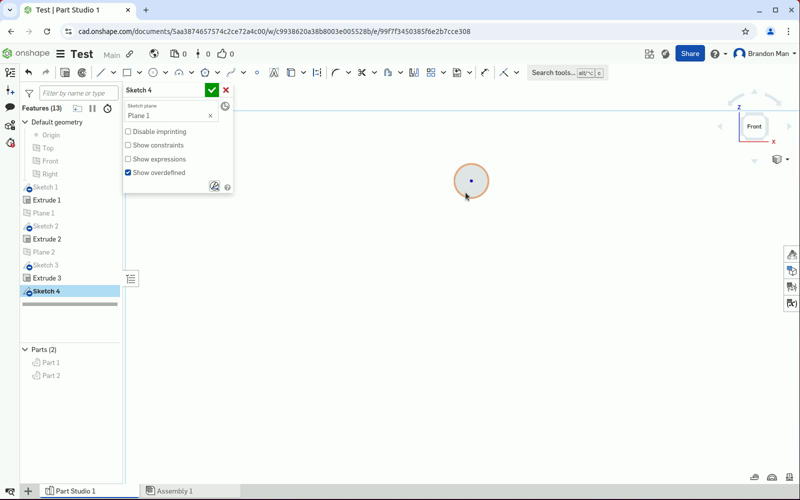
scroll(-6)
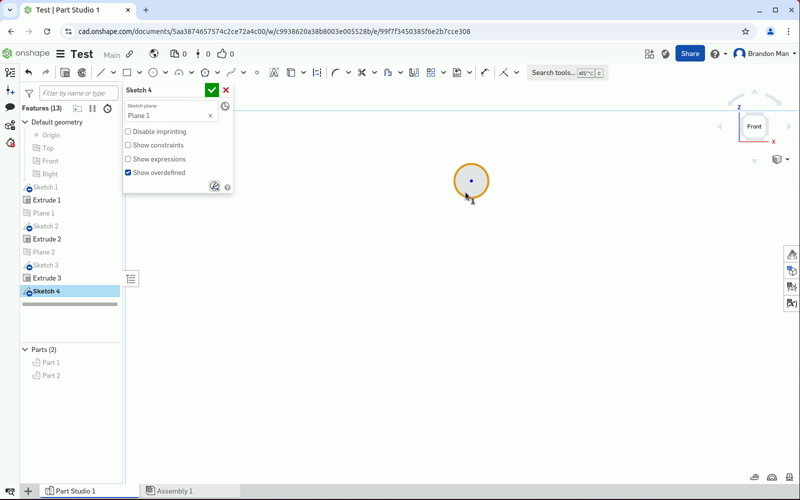
scroll(-6)
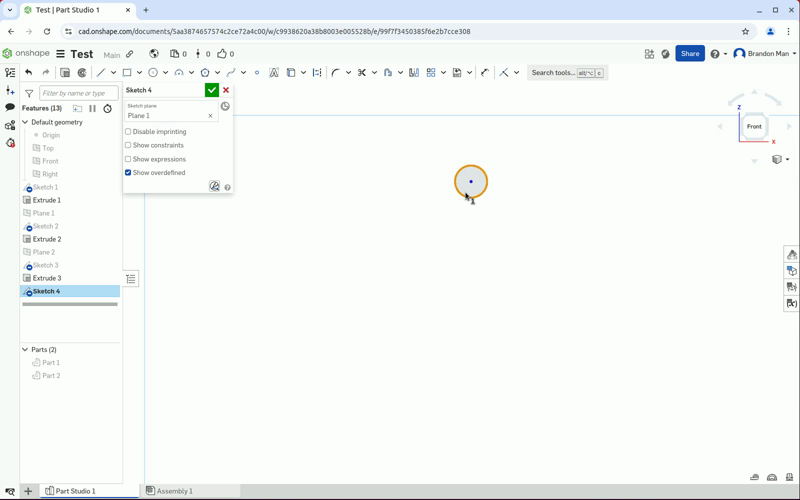
scroll(-6)
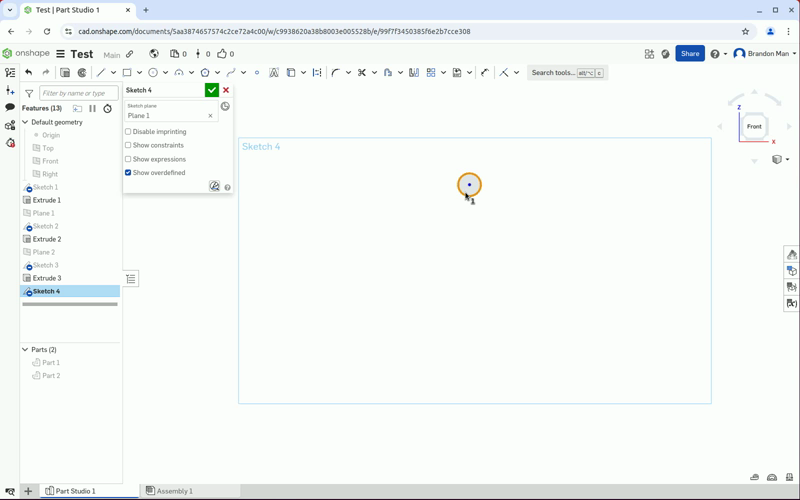
scroll(-6)
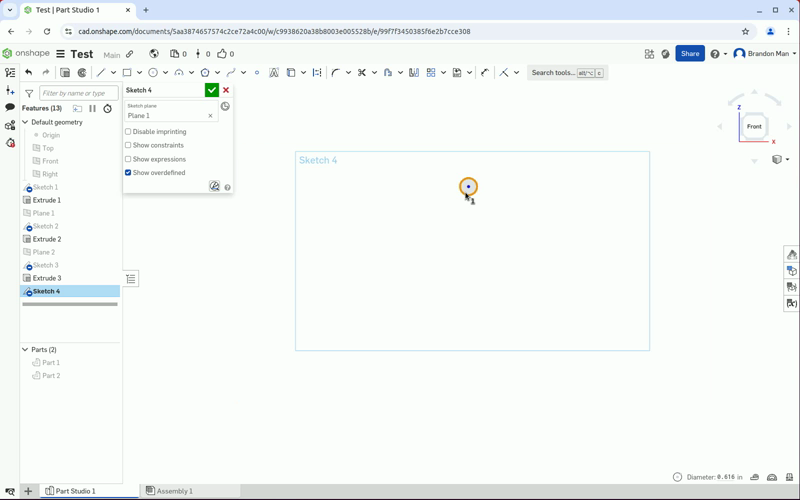
scroll(-6)
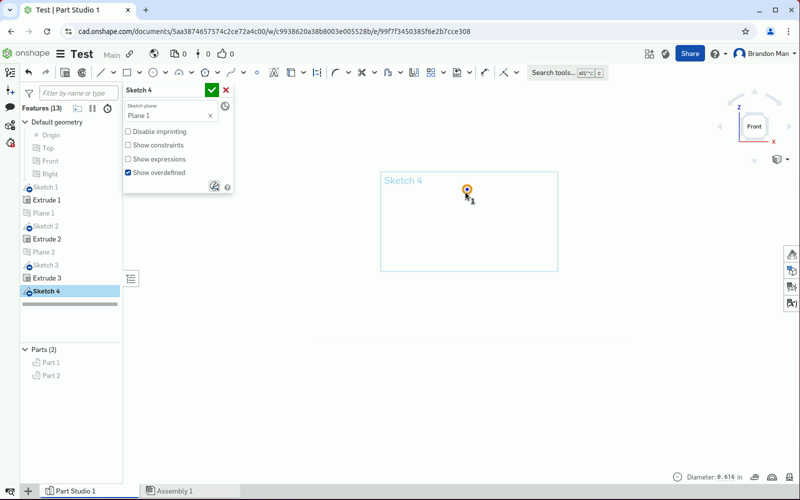
scroll(-6)
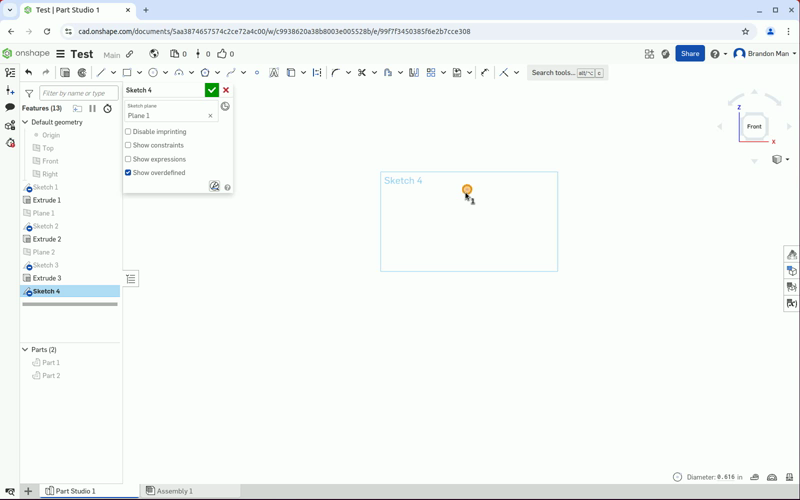
scroll(-6)
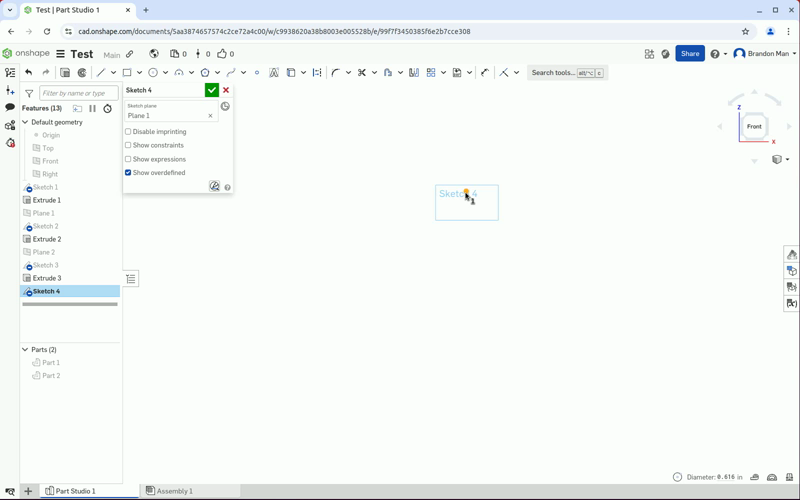
mouse_move(73, 352)
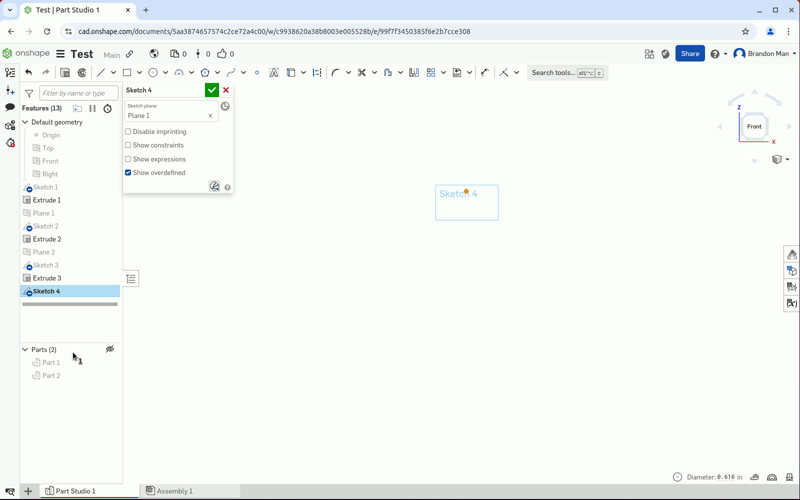
key(shift+y)
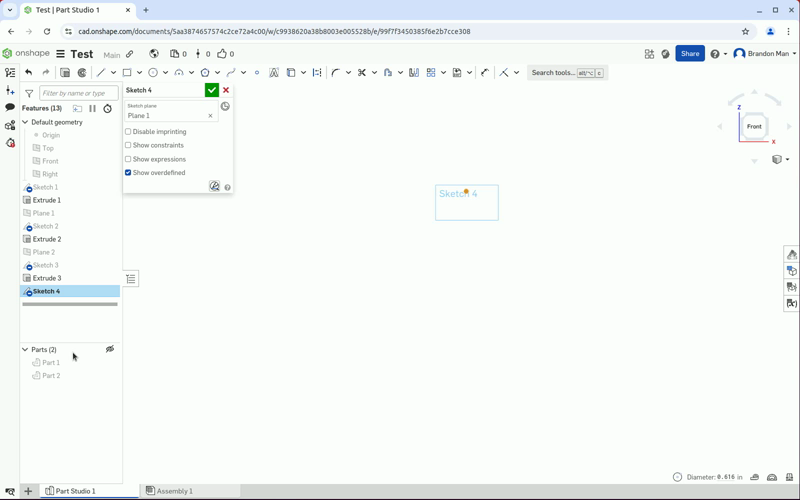
key(shift+e)
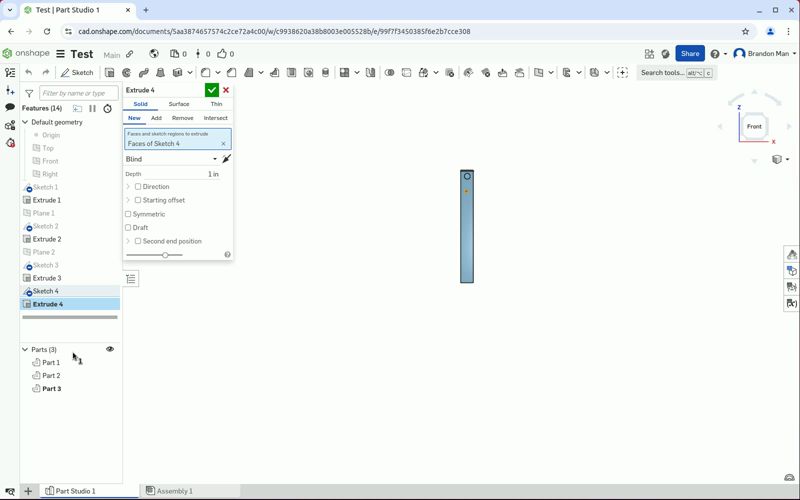
mouse_move(143, 106)
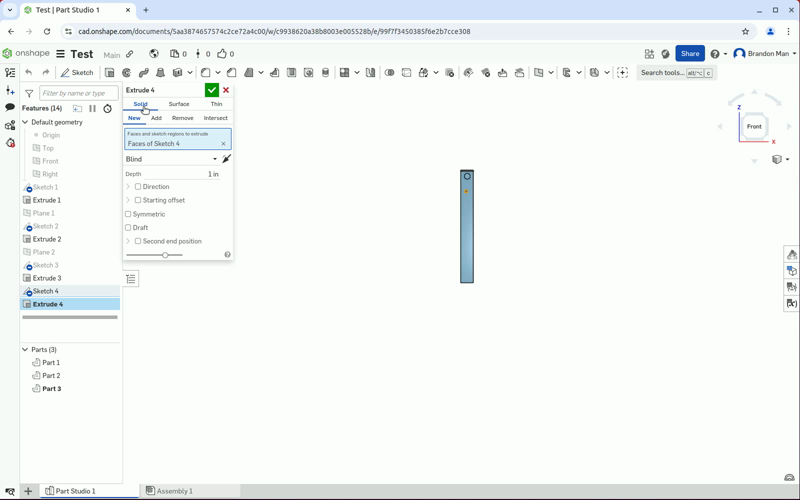
click(143, 106)
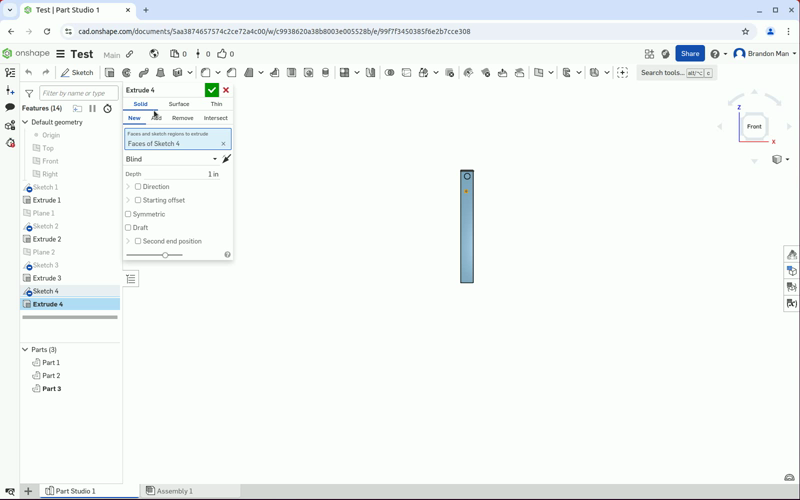
mouse_move(186, 120)
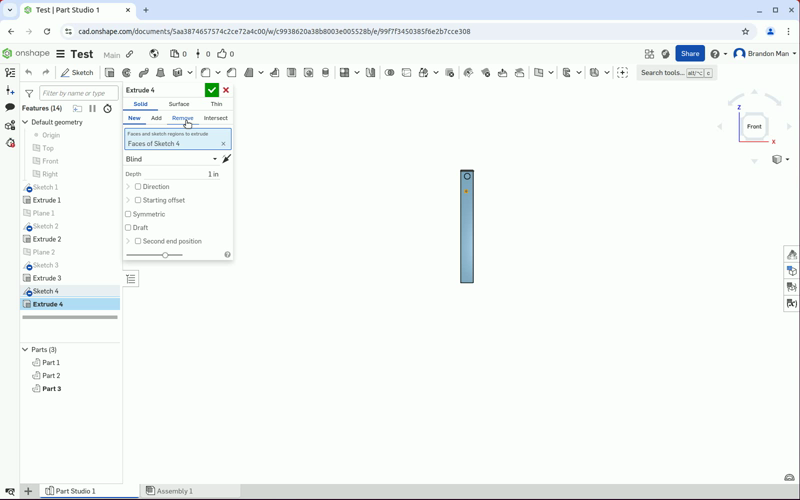
click(186, 120)
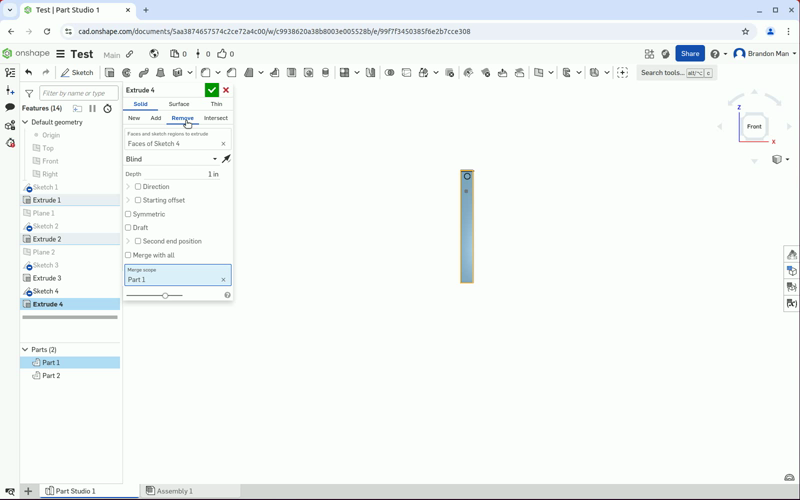
key(tab, 4)
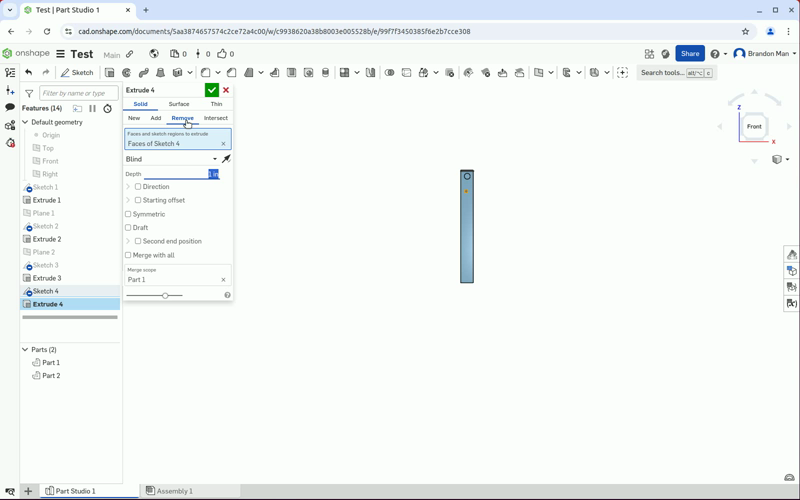
text(2.889)
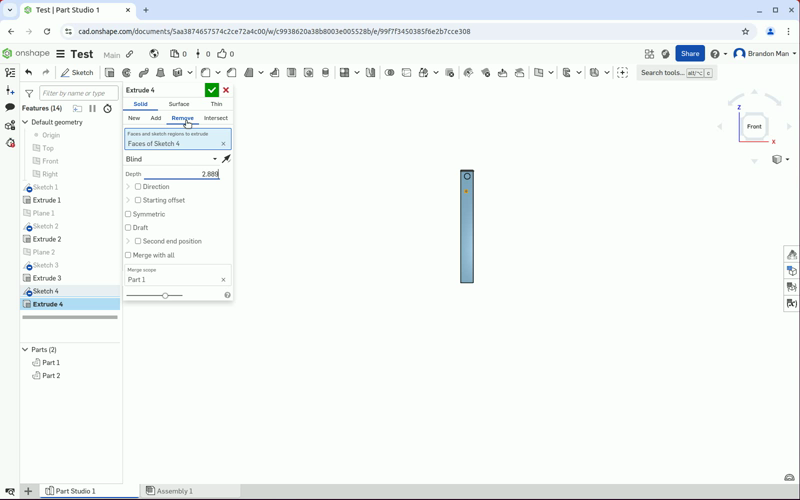
key(tab, 6)
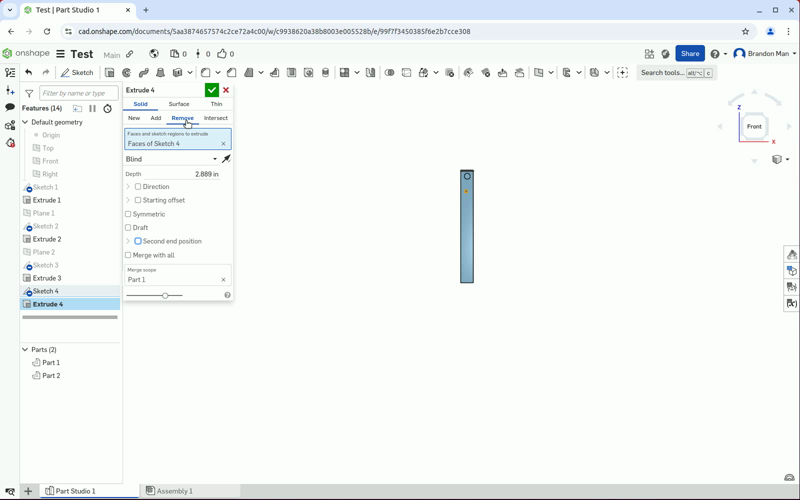
key(space)
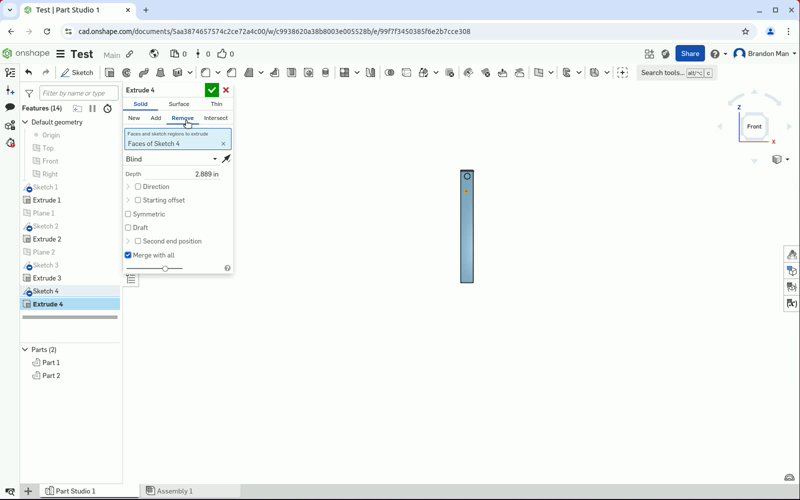
key(enter)
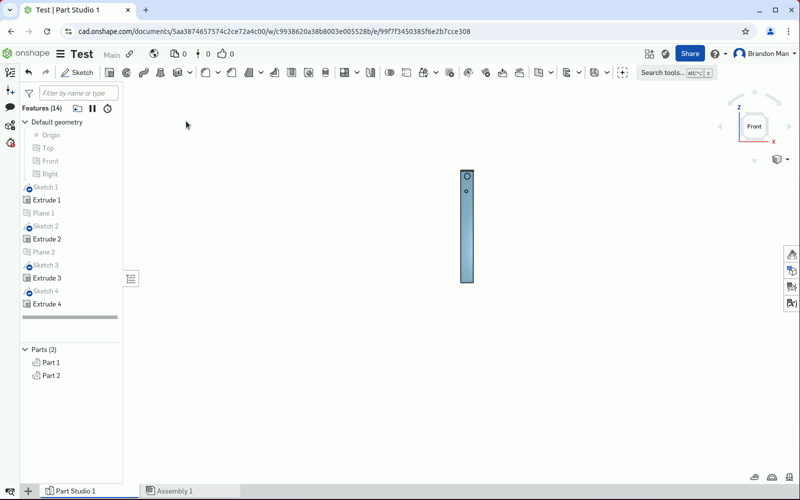
key(shift+h)
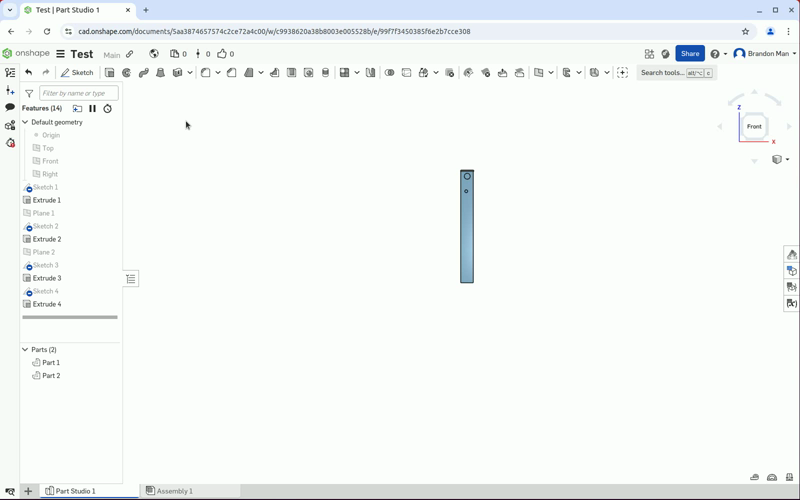
key(shift+h)
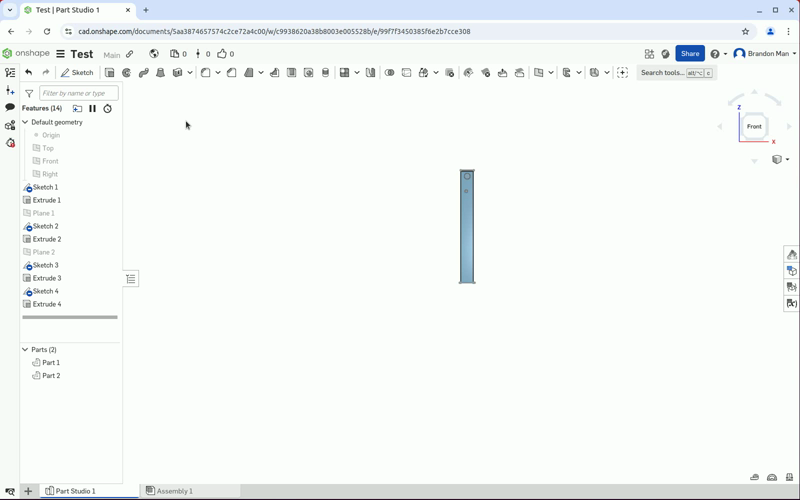
key(shift+7)
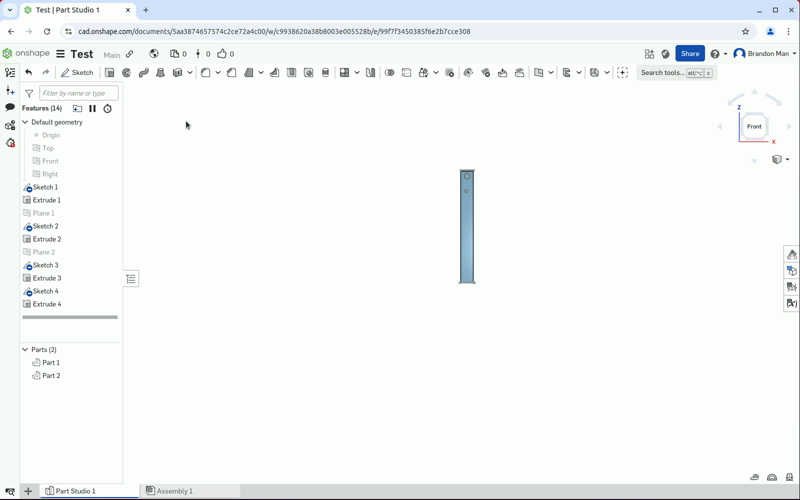
key(left, 2)
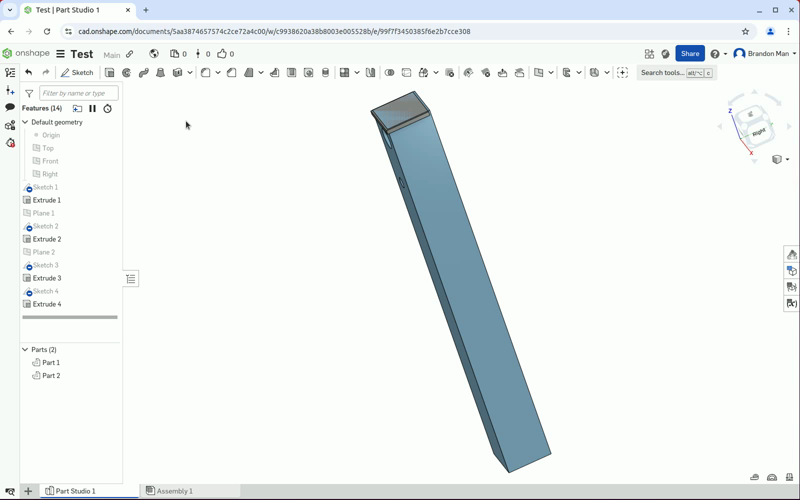
key(down, 2)
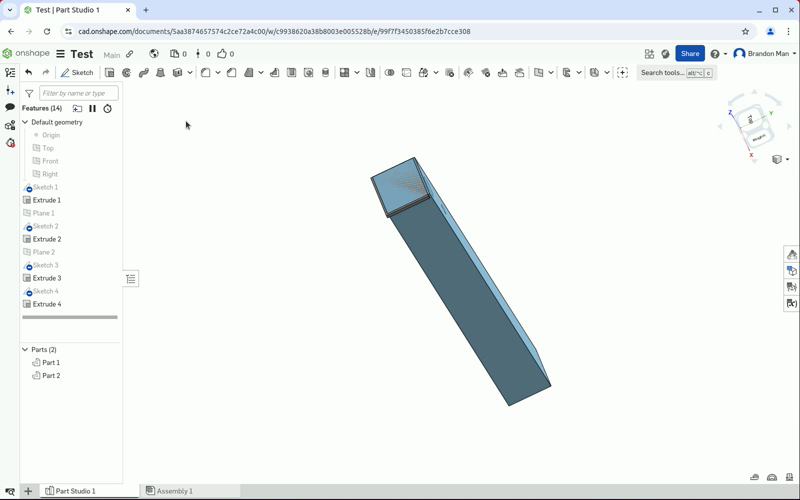
key(up, 2)
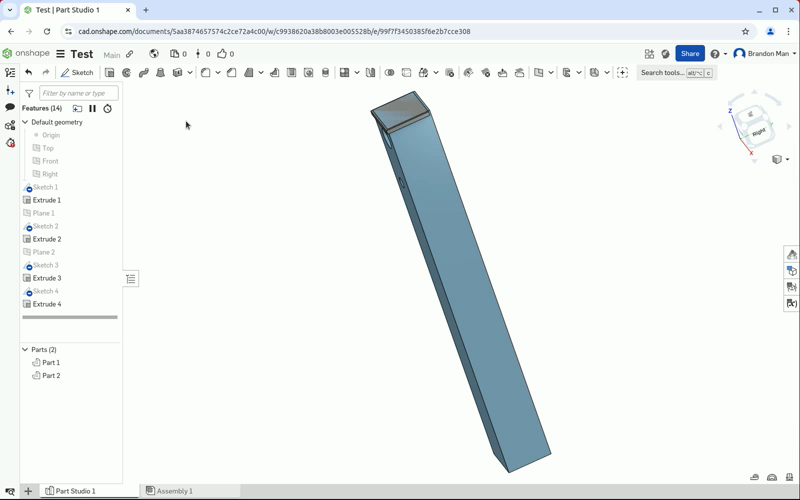
key(right, 2)
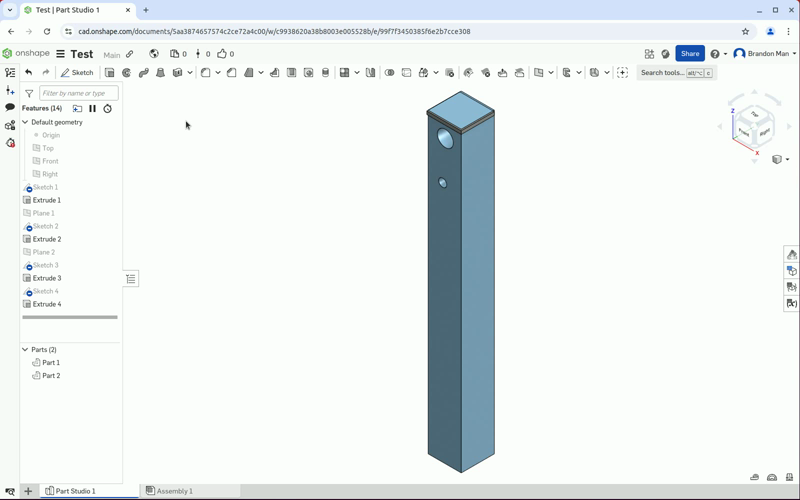
mouse_move(73, 189)
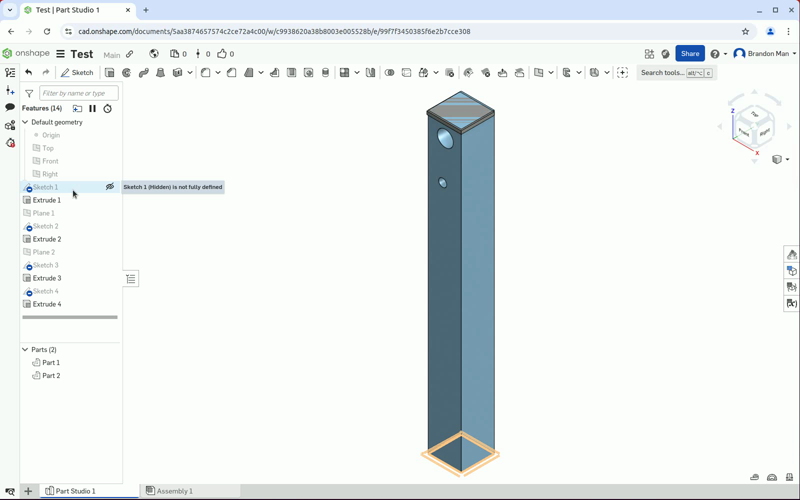
click(73, 189)